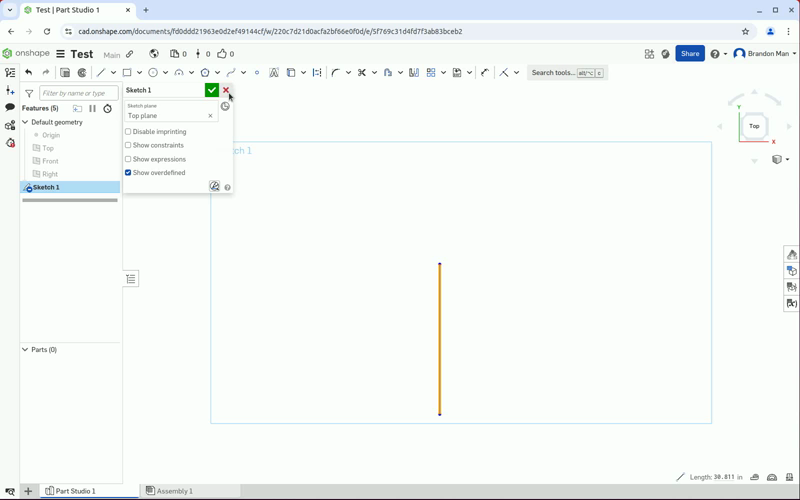
key(shift+h)
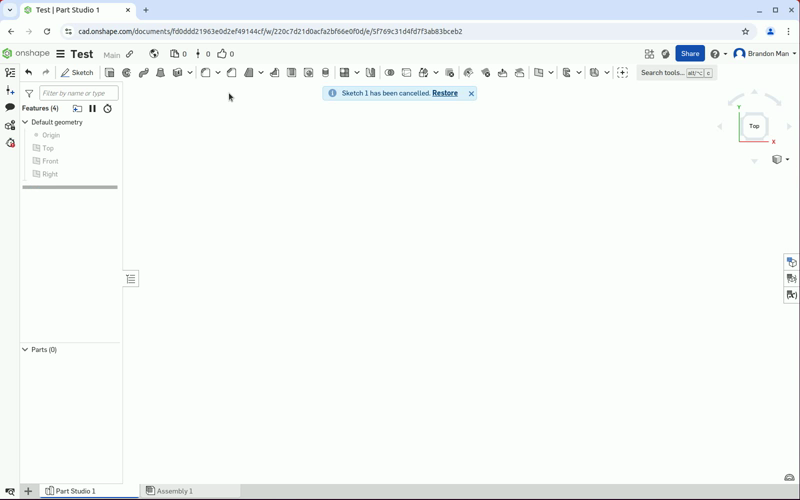
mouse_move(73, 352)
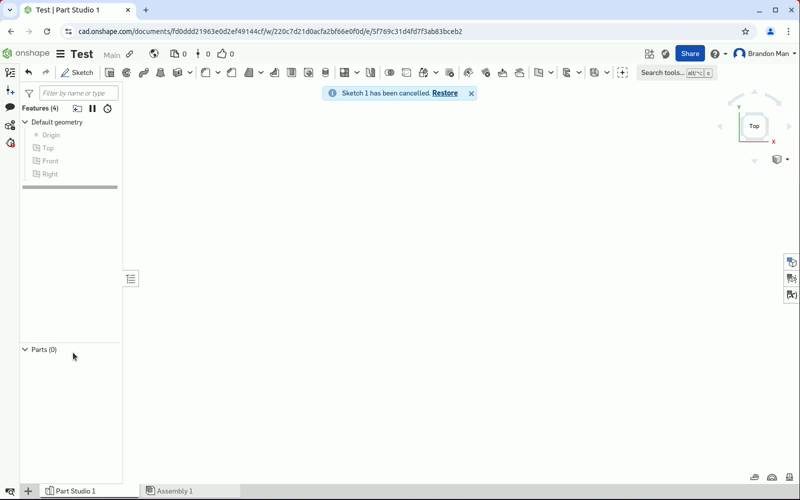
key(y)
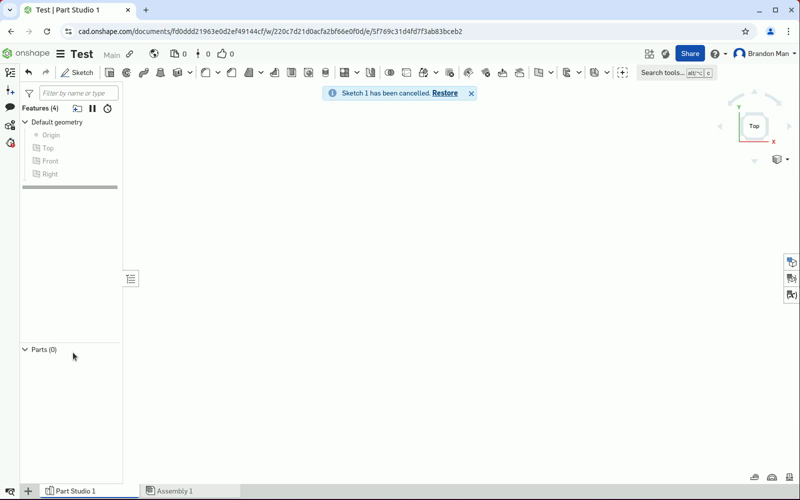
key(shift+p)
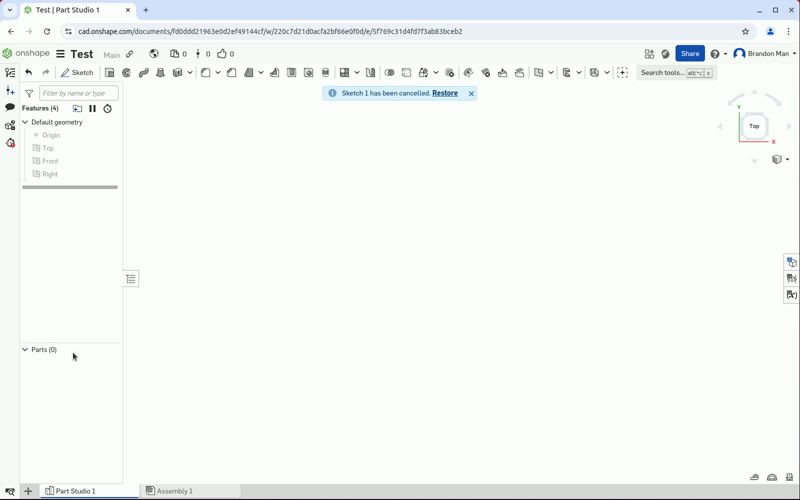
key(space)
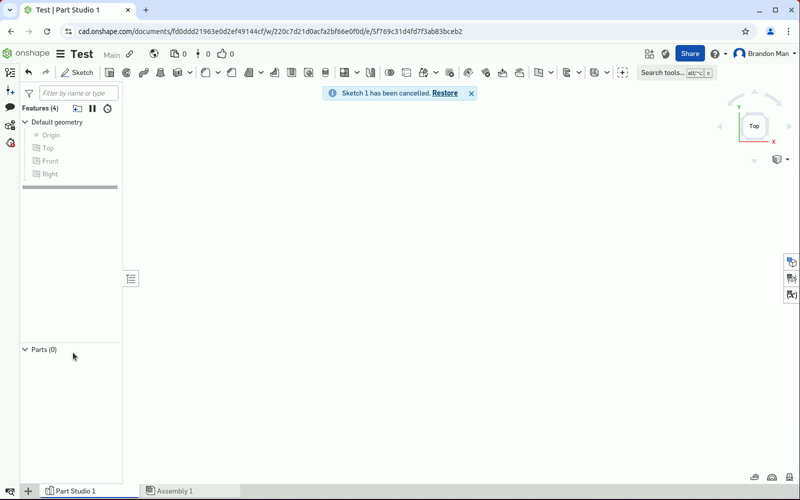
key_down(shift)
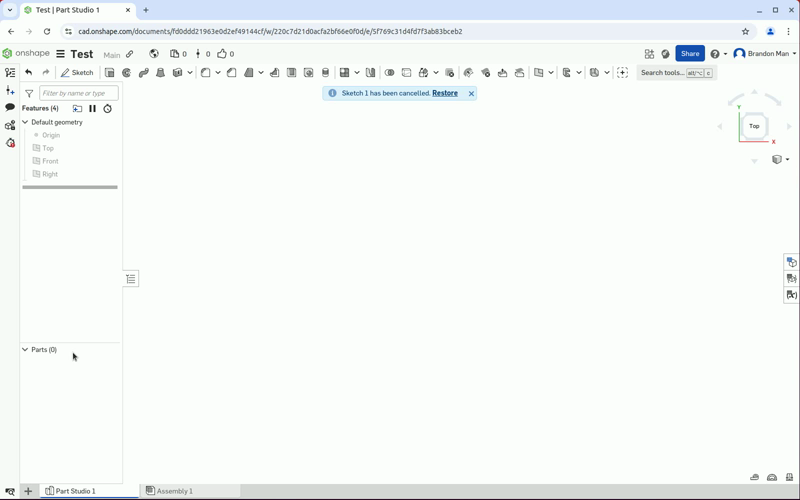
key(up)
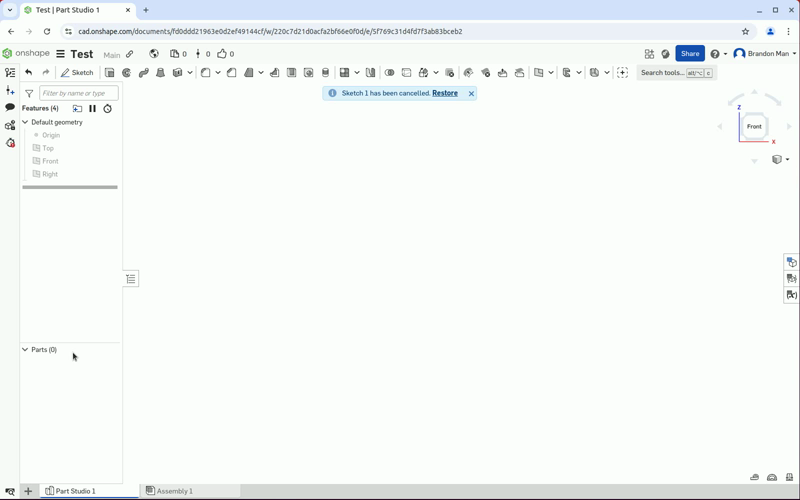
key_up(shift)
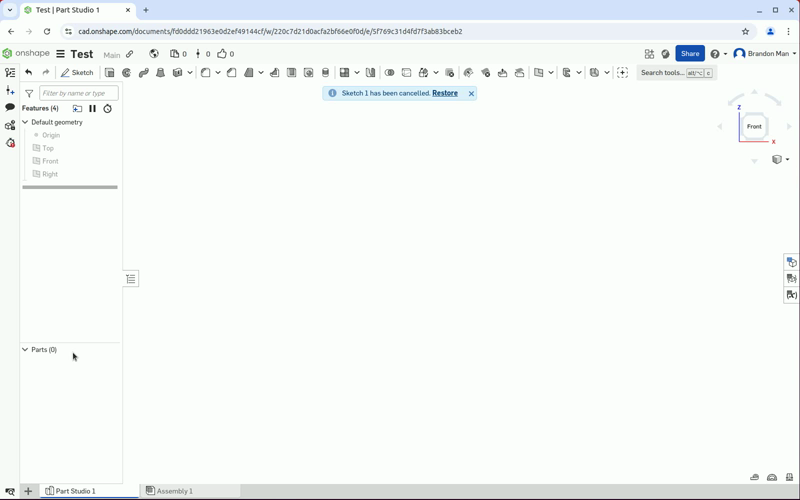
mouse_move(73, 352)
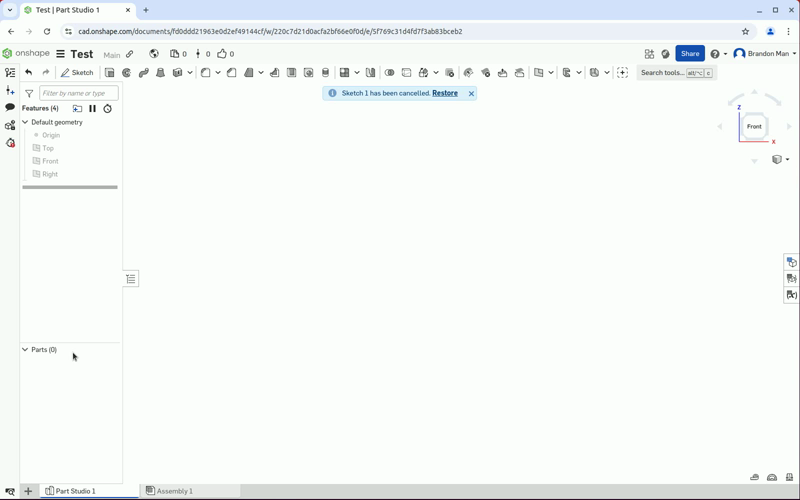
key(shift+y)
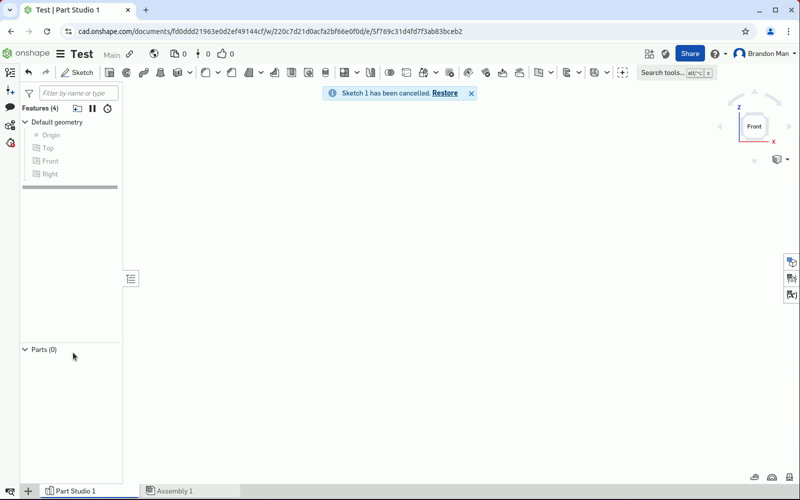
key(shift+s)
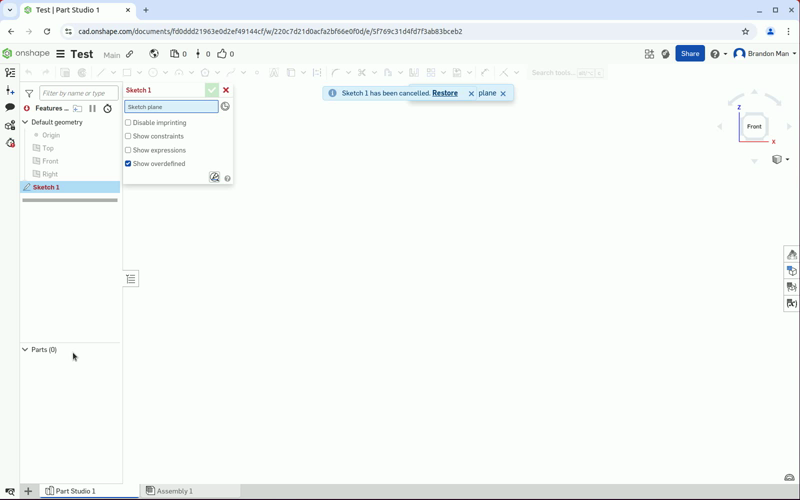
mouse_move(73, 163)
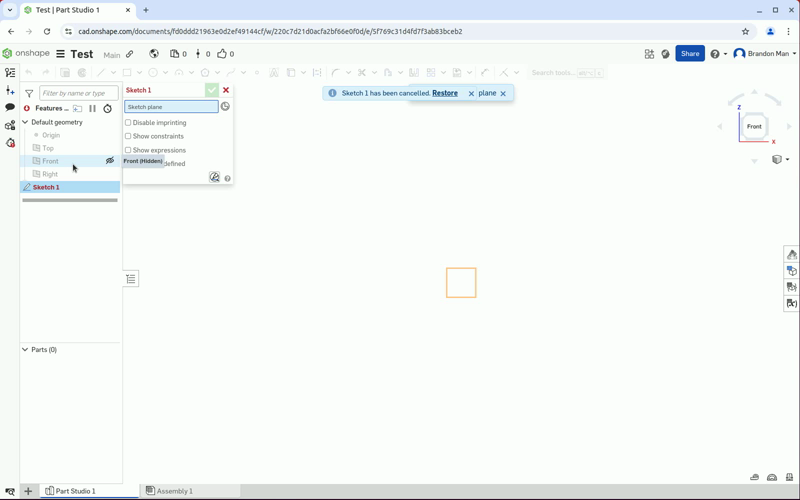
click(73, 163)
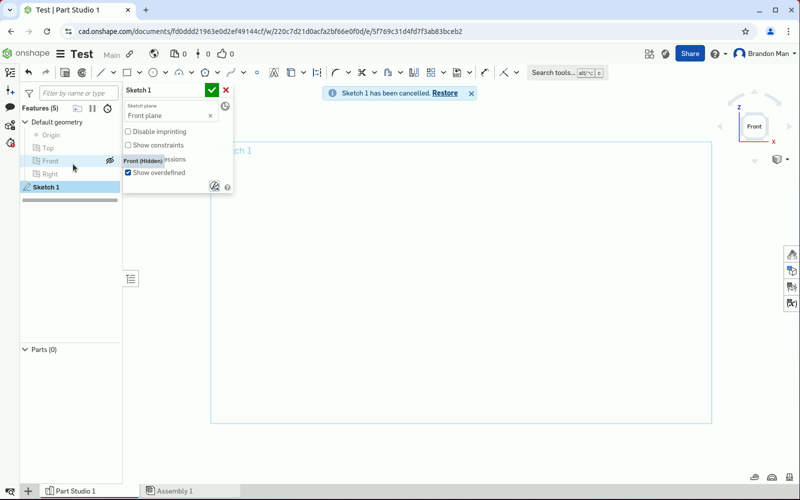
mouse_move(73, 352)
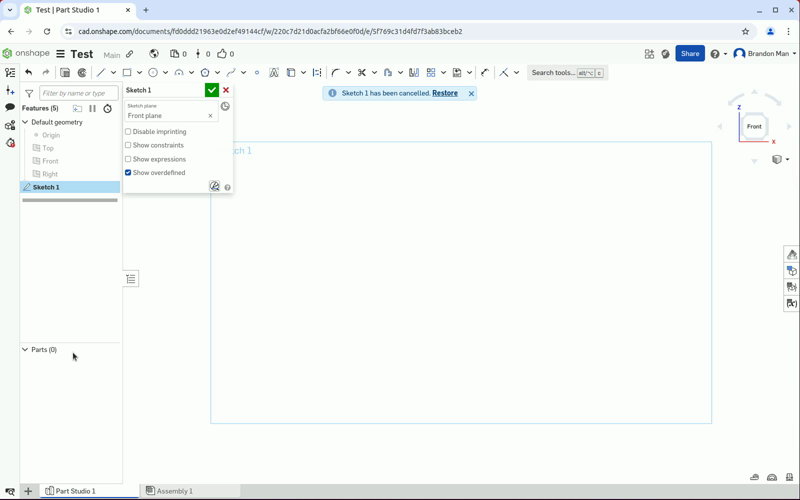
key(y)
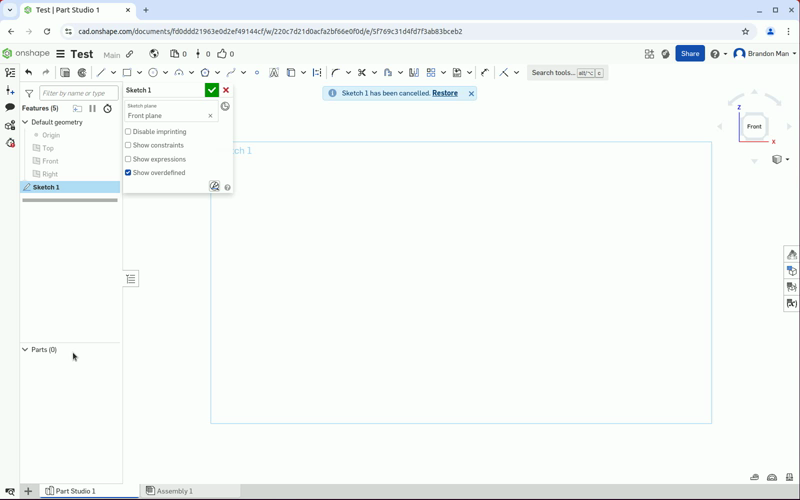
key(a)
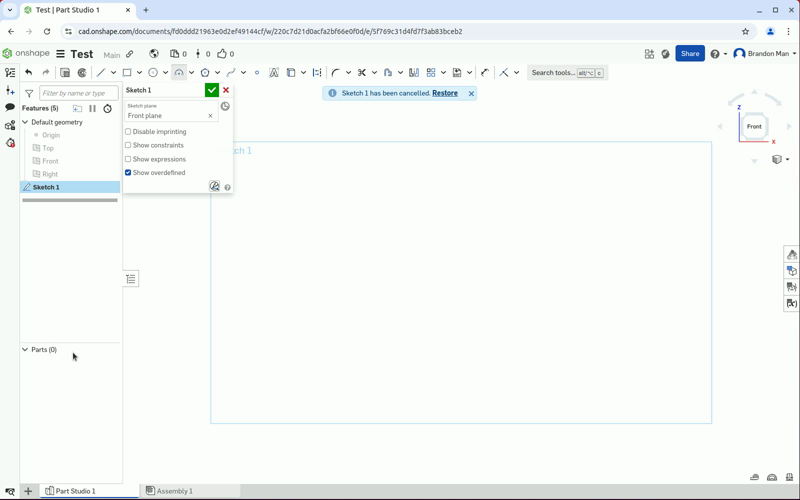
key_down(shift)
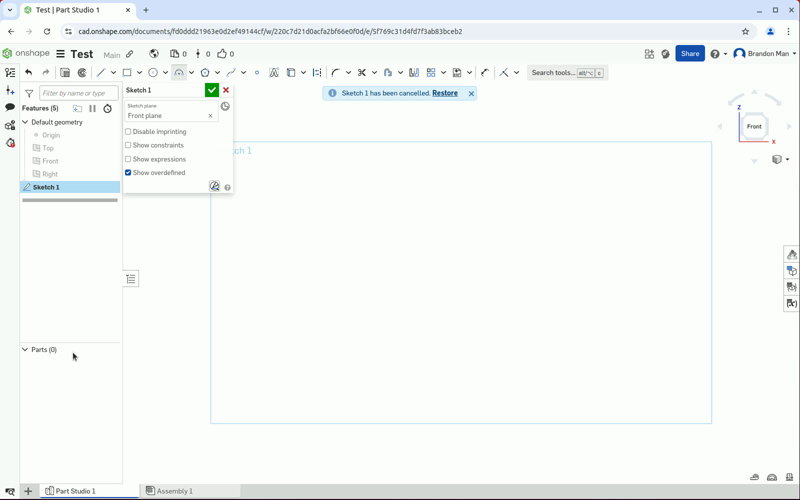
mouse_move(413, 265)
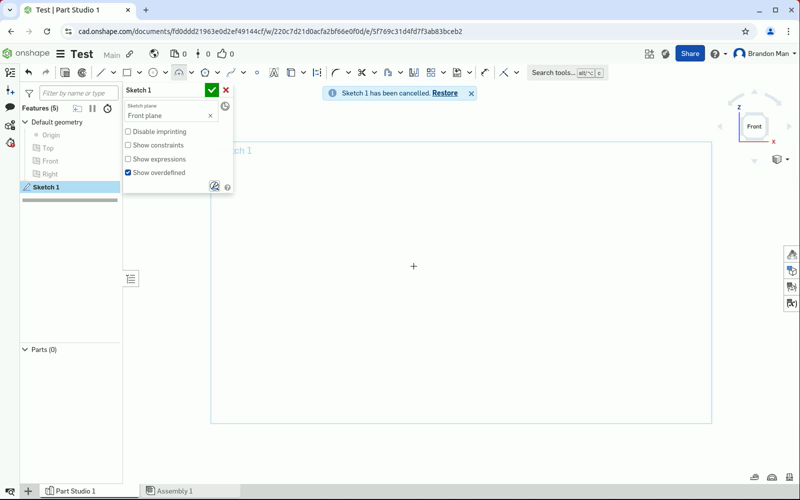
click(413, 265)
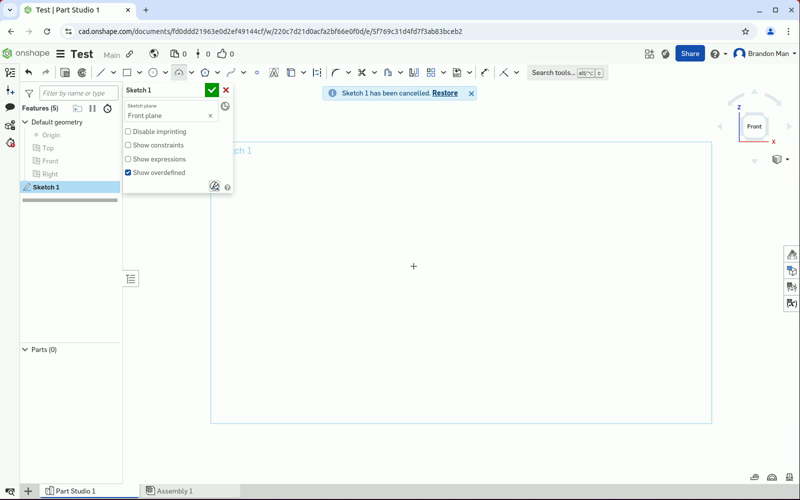
key_up(shift)
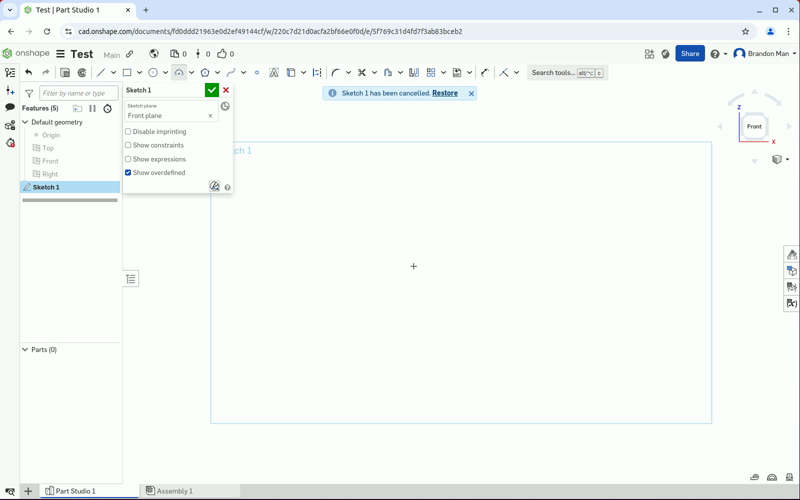
key_down(shift)
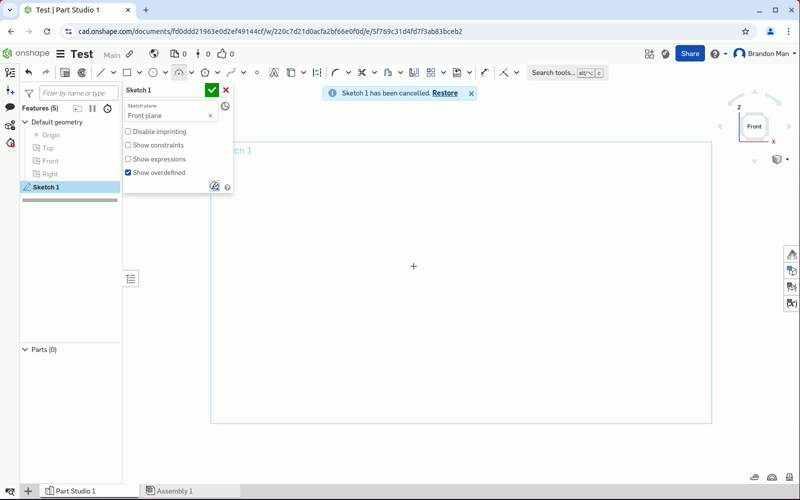
mouse_move(432, 283)
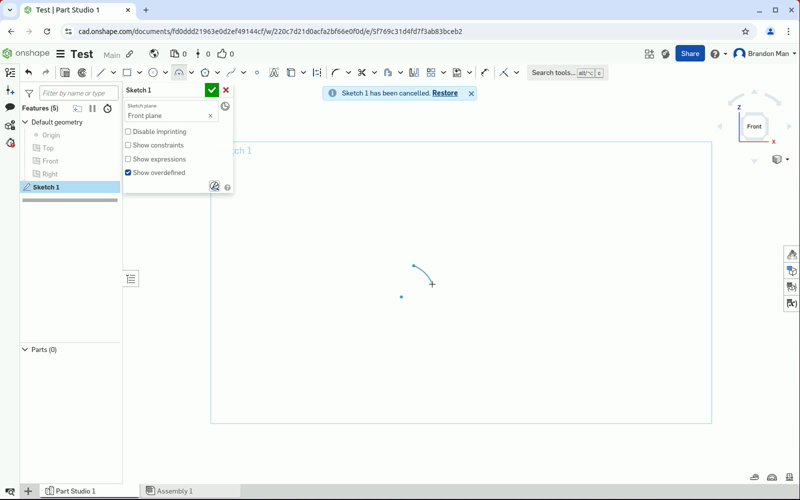
click(432, 283)
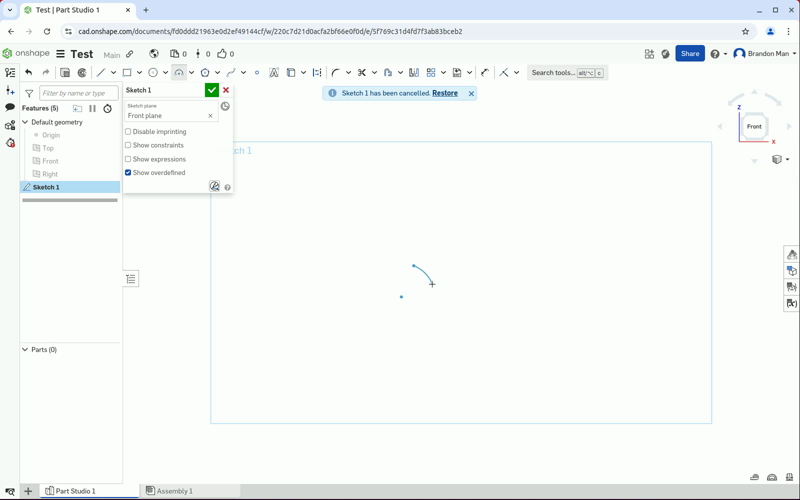
mouse_move(419, 278)
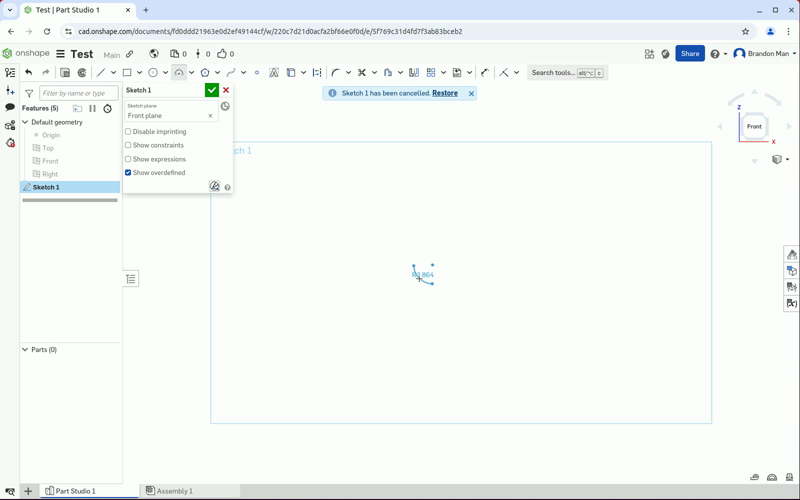
click(419, 278)
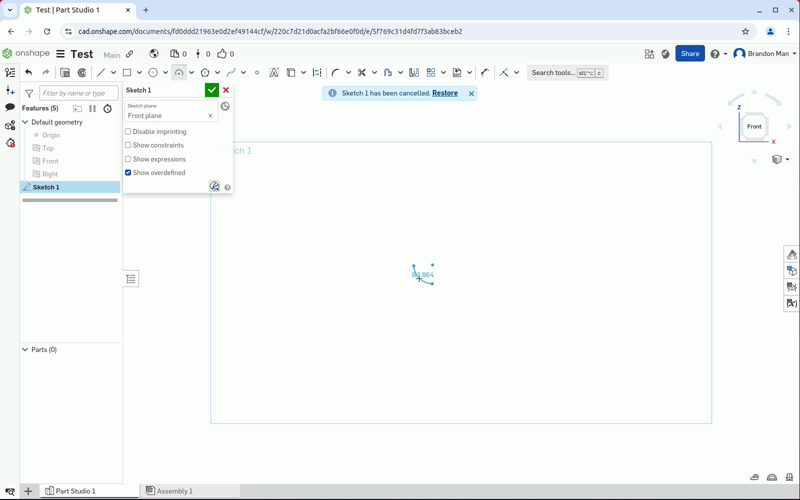
key_up(shift)
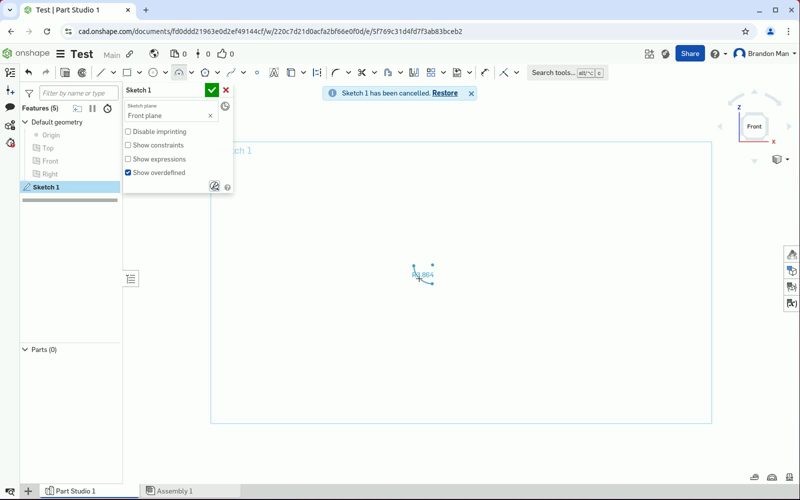
key(esc)
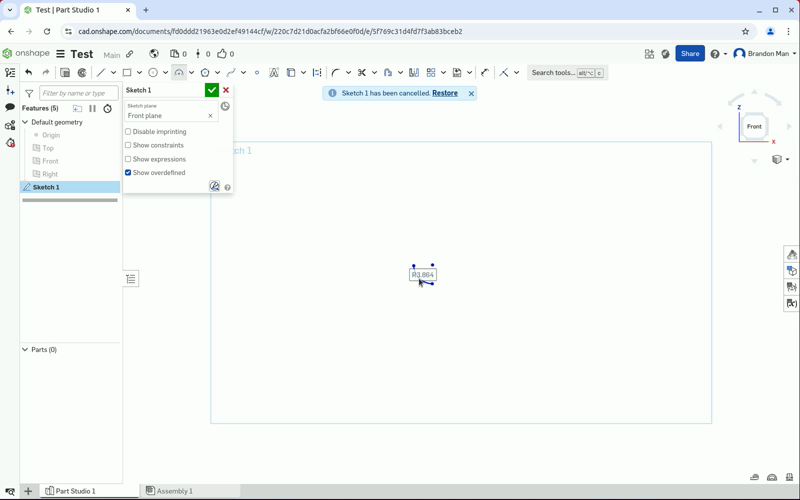
key(l)
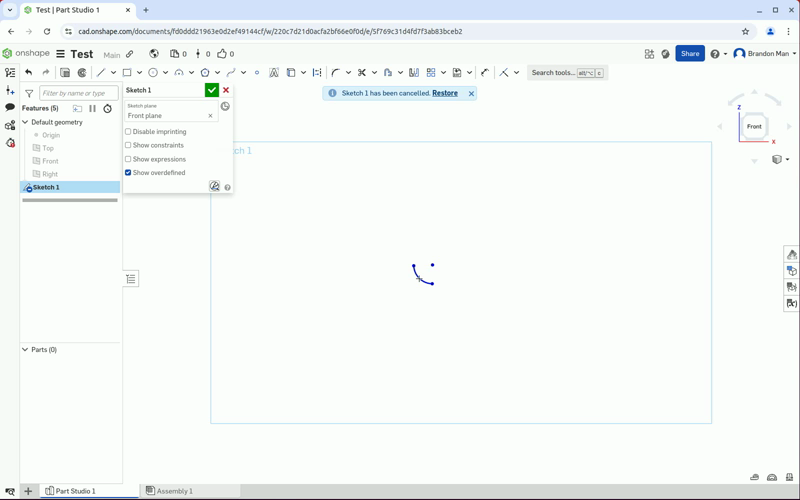
mouse_move(432, 283)
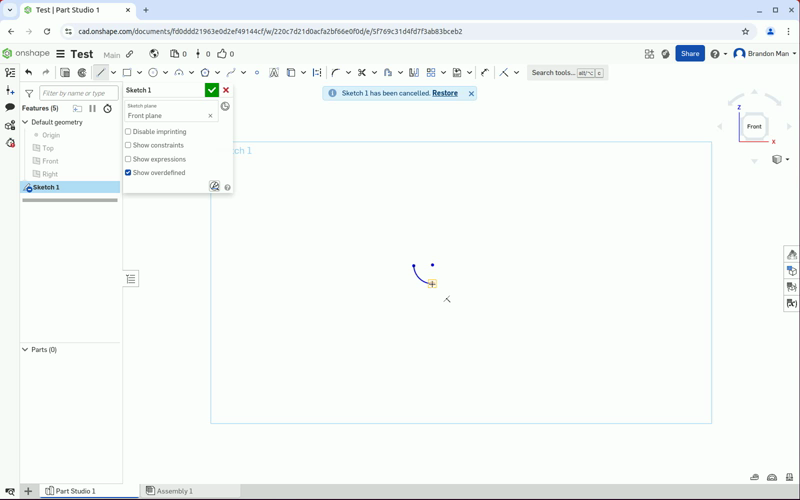
click(432, 283)
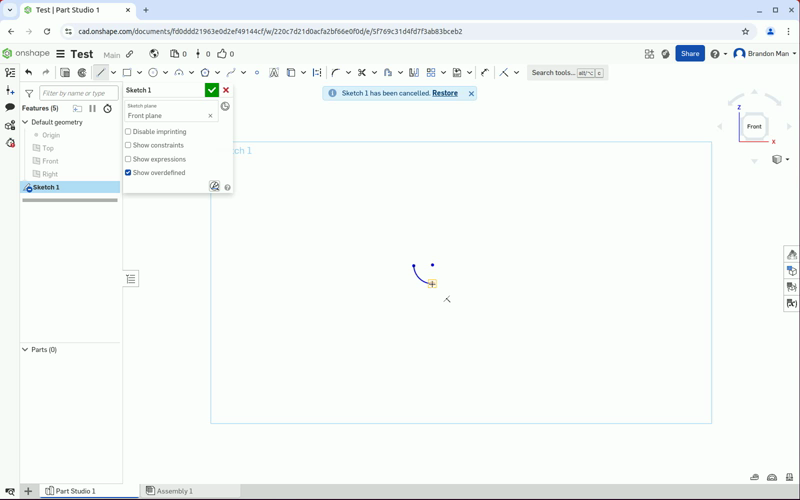
key_down(shift)
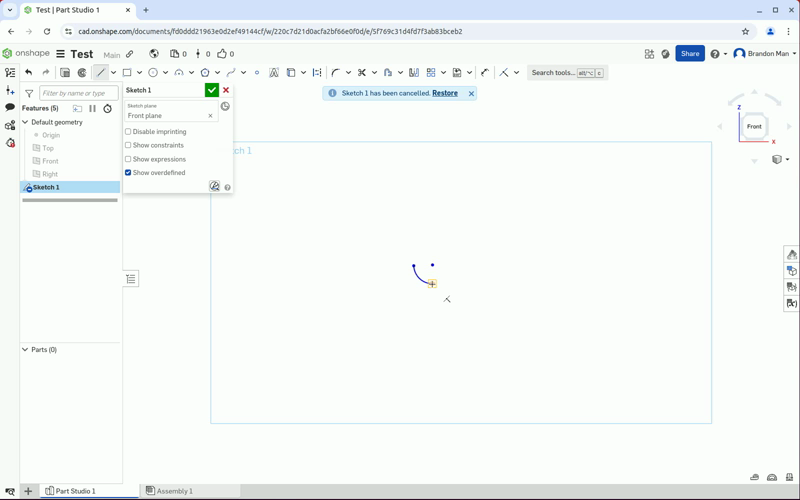
mouse_move(462, 283)
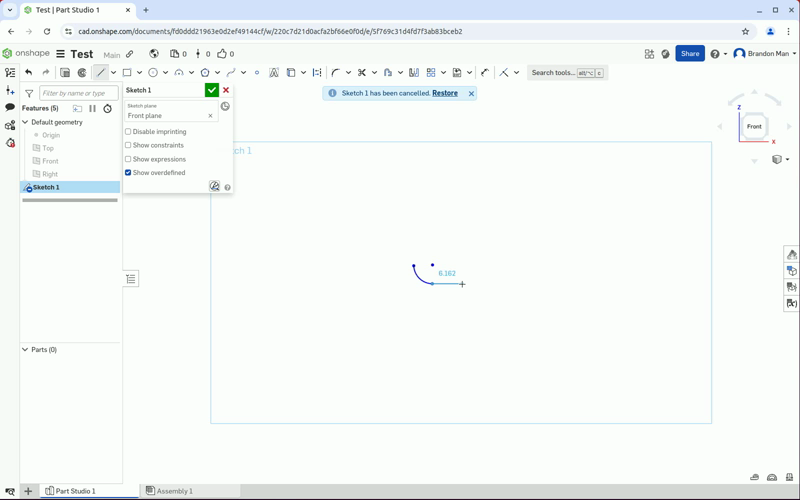
mouse_move(488, 283)
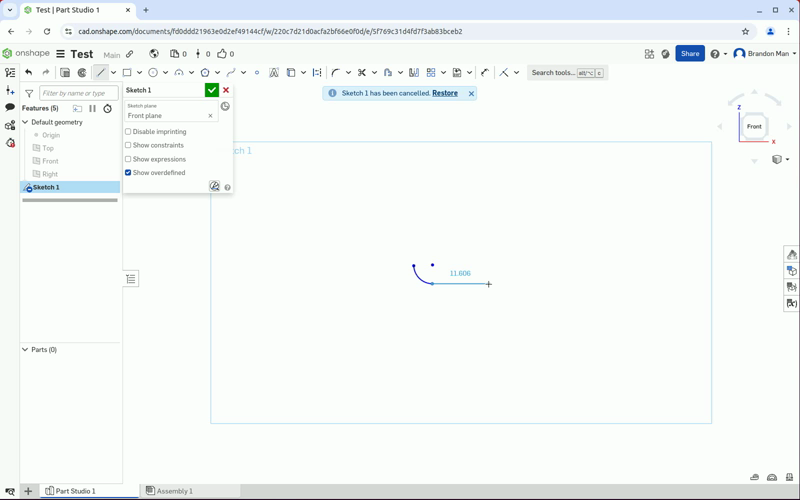
click(488, 283)
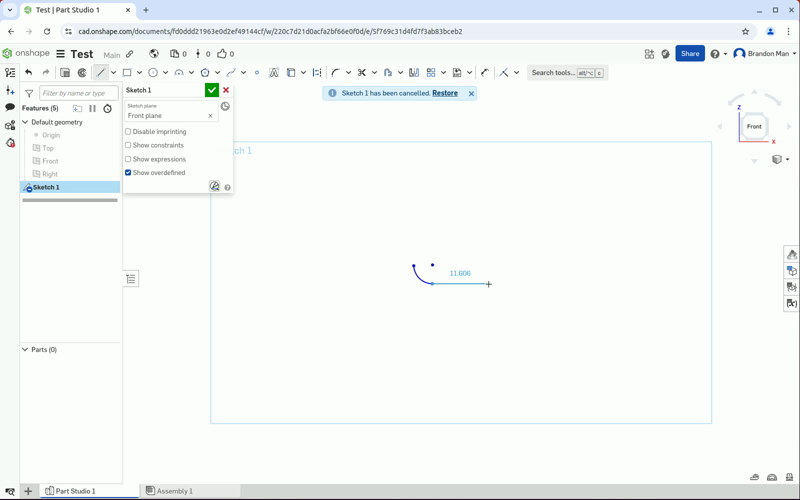
key_up(shift)
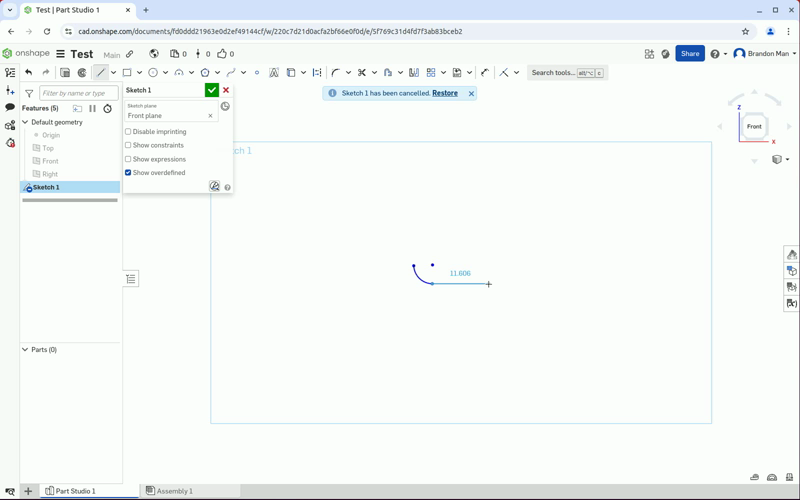
key(esc)
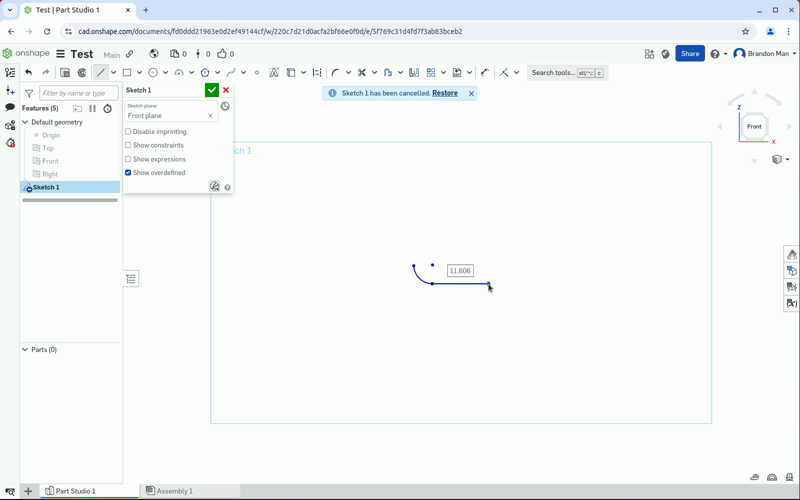
key(a)
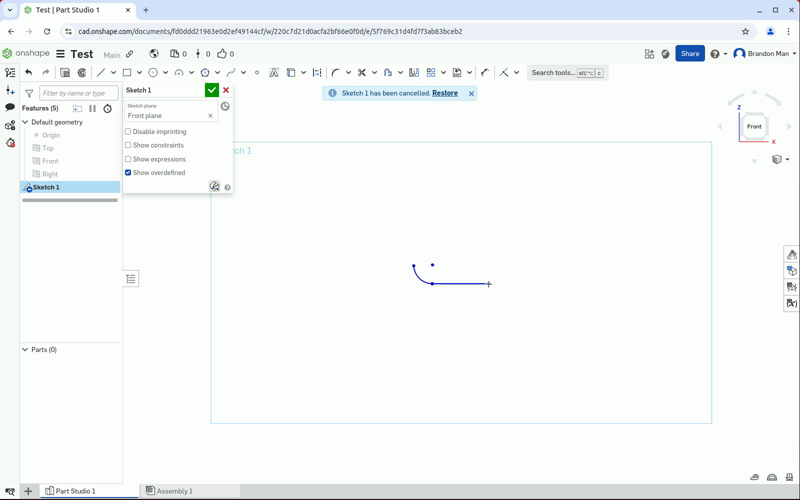
mouse_move(488, 283)
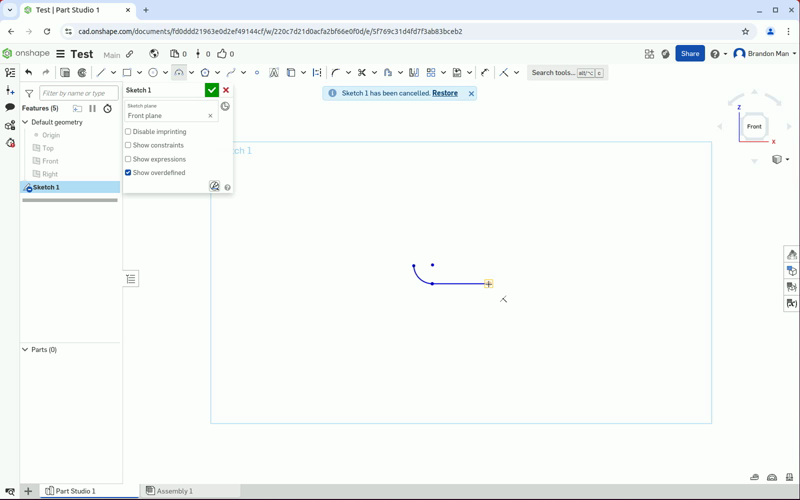
click(488, 283)
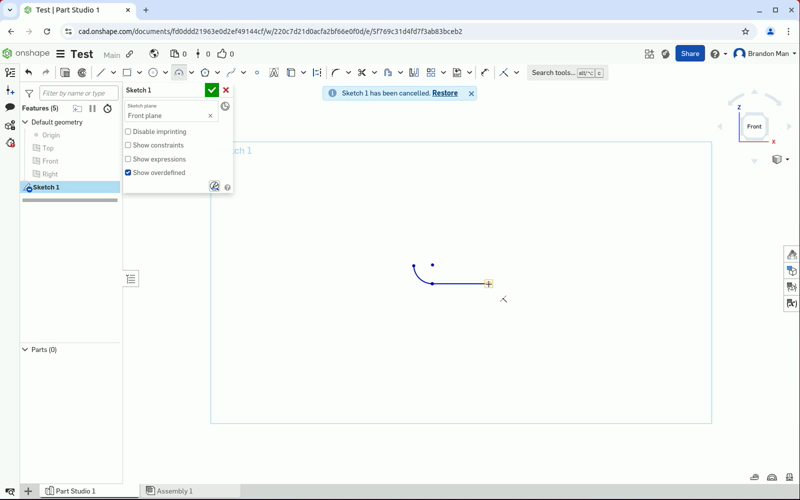
key_down(shift)
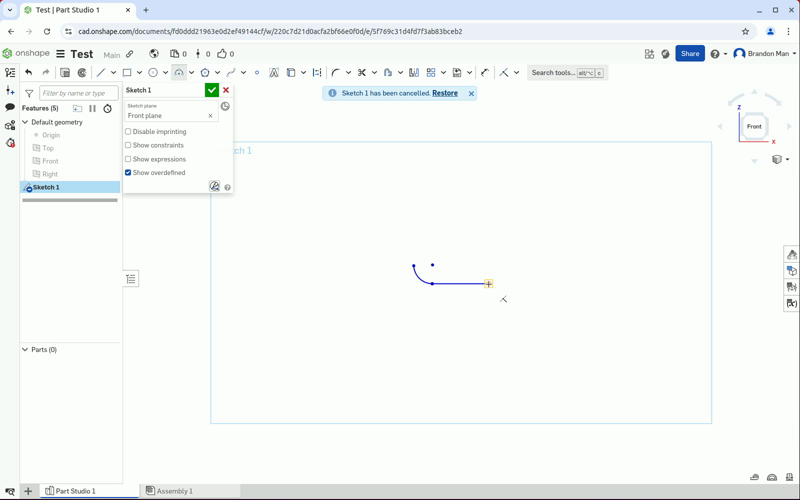
mouse_move(507, 265)
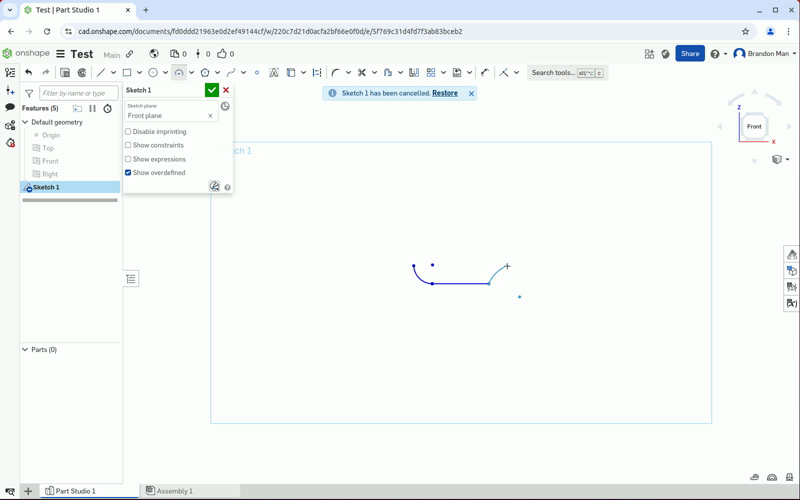
click(507, 265)
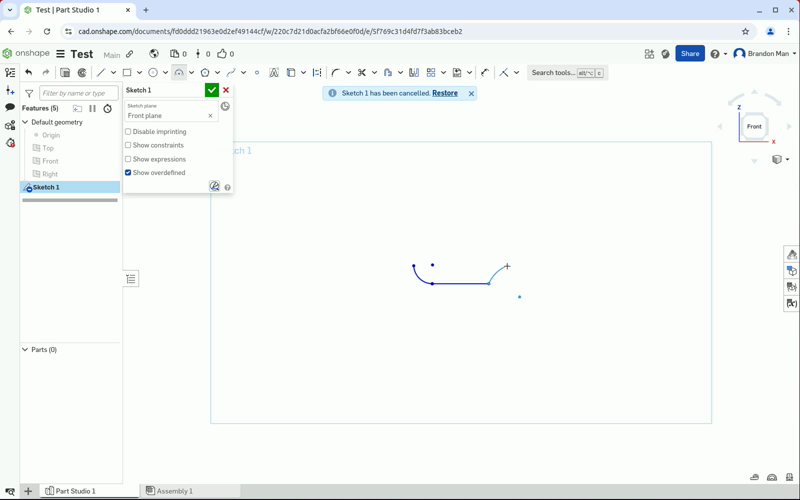
mouse_move(501, 278)
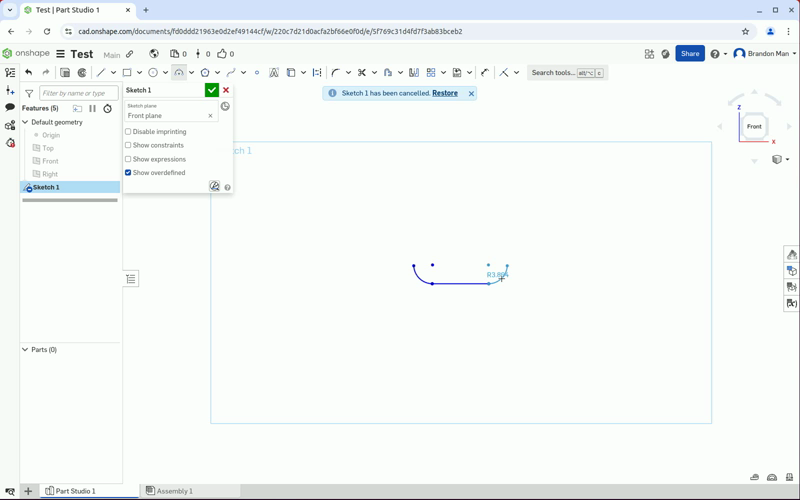
click(501, 278)
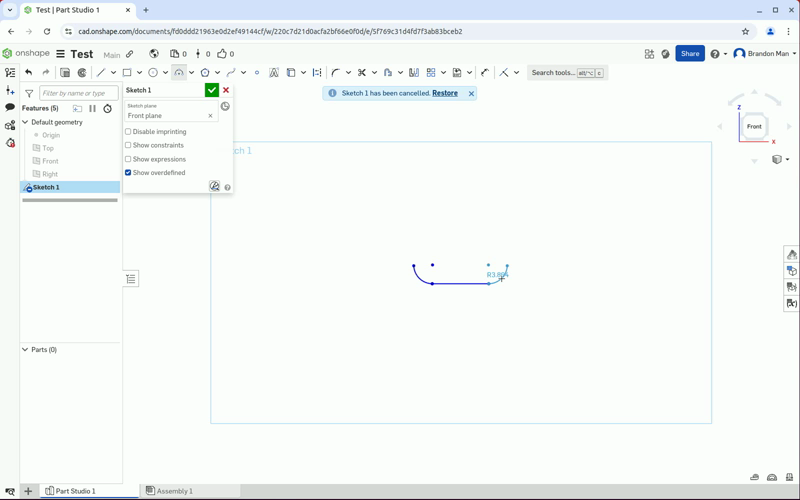
key_up(shift)
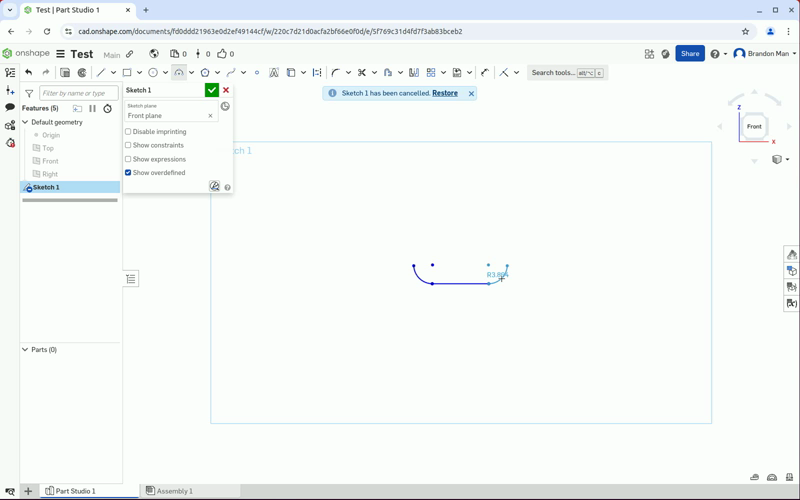
key(esc)
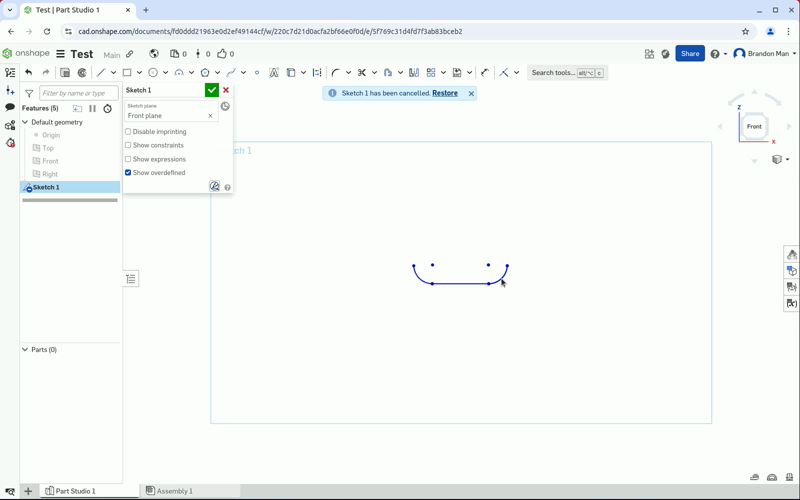
key(l)
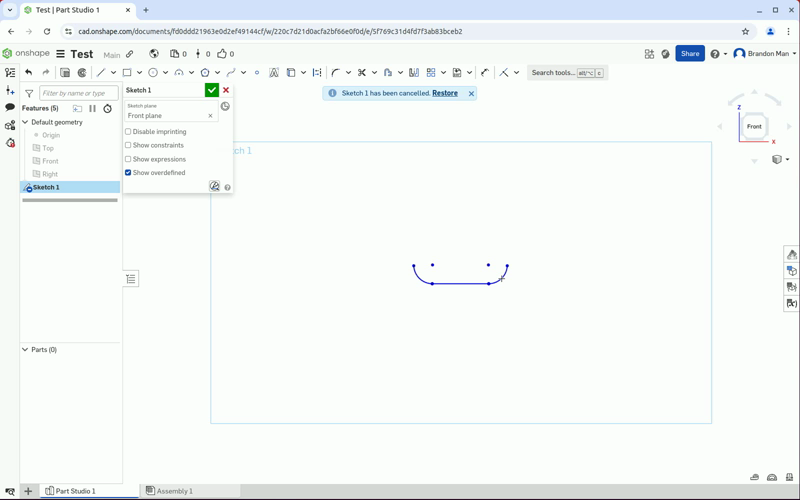
mouse_move(507, 265)
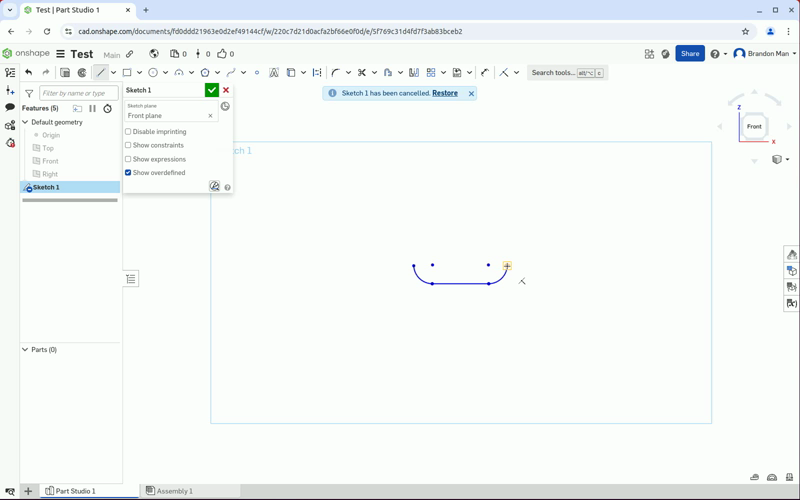
click(507, 265)
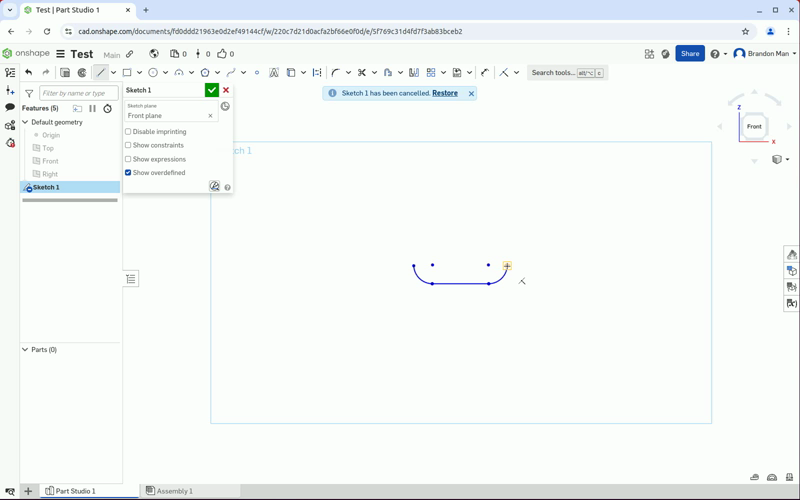
key_down(shift)
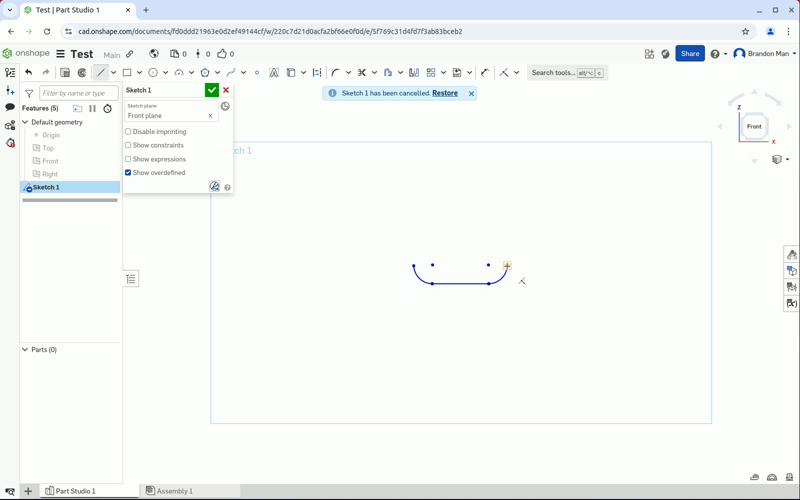
mouse_move(507, 114)
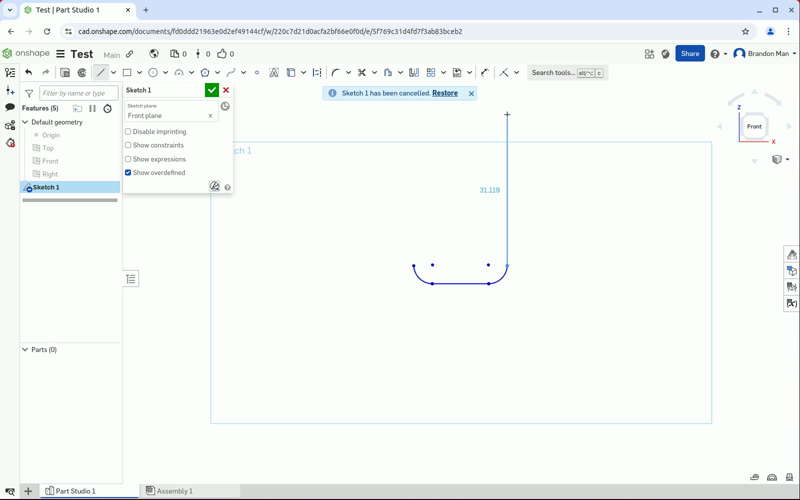
click(507, 114)
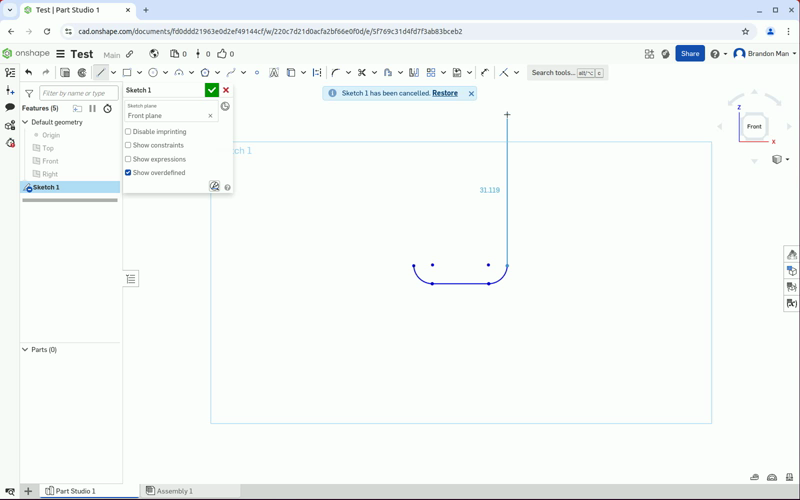
key_up(shift)
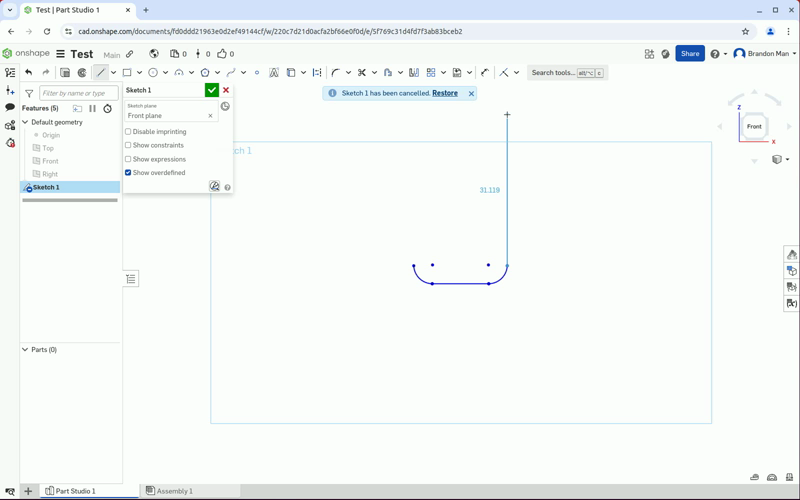
key_down(shift)
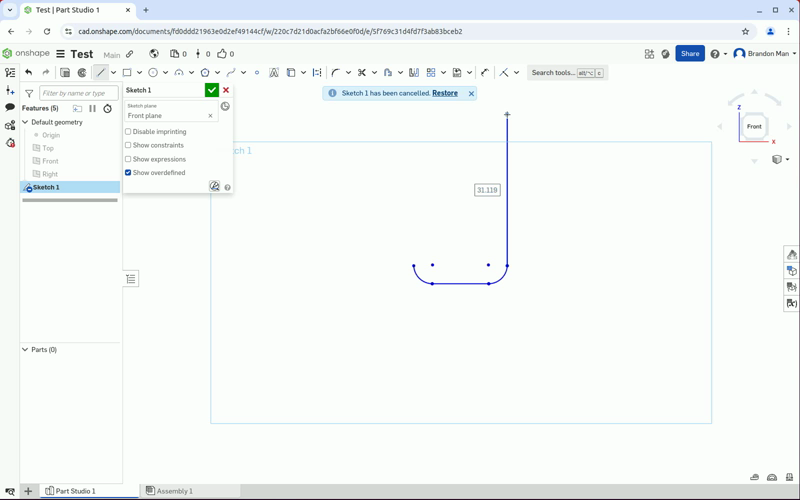
mouse_move(537, 114)
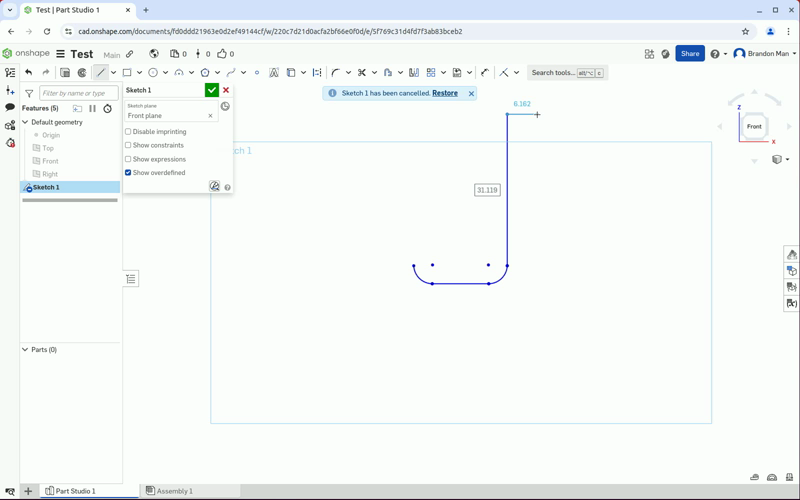
mouse_move(498, 114)
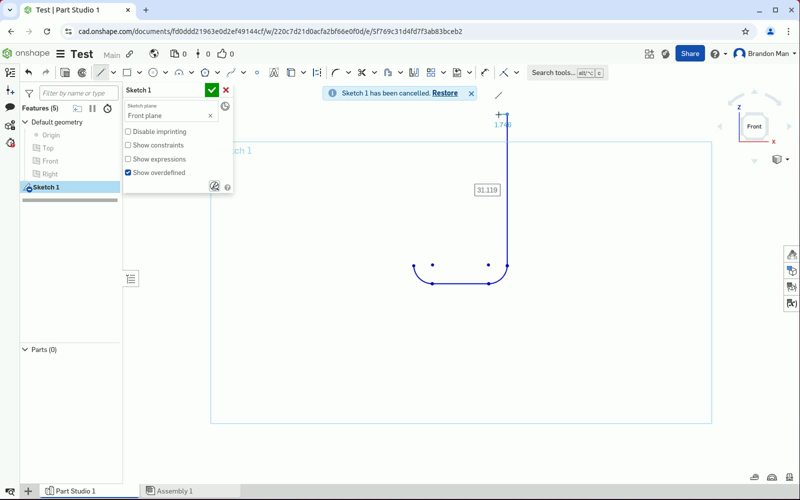
click(498, 114)
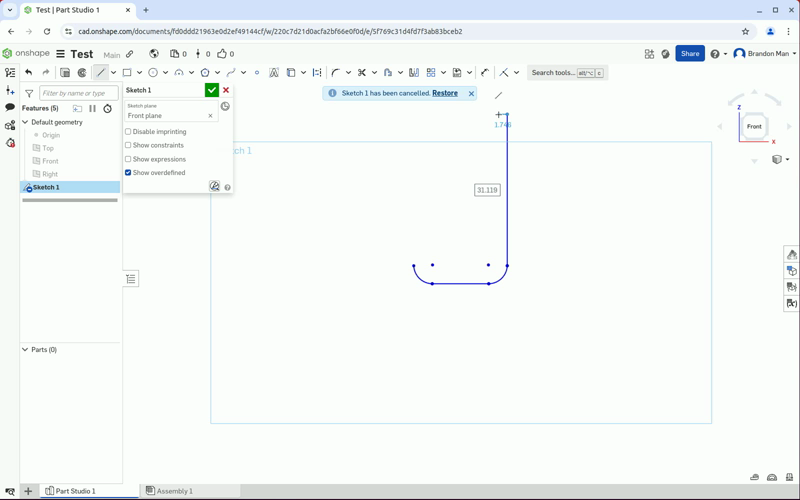
key_up(shift)
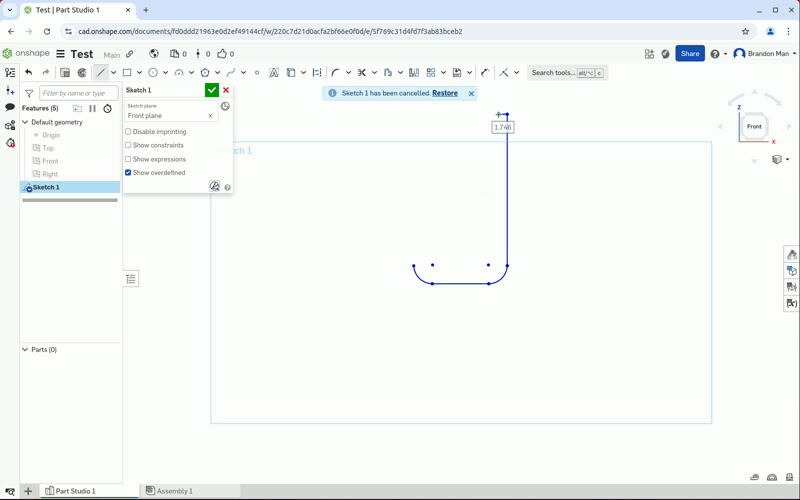
key_down(shift)
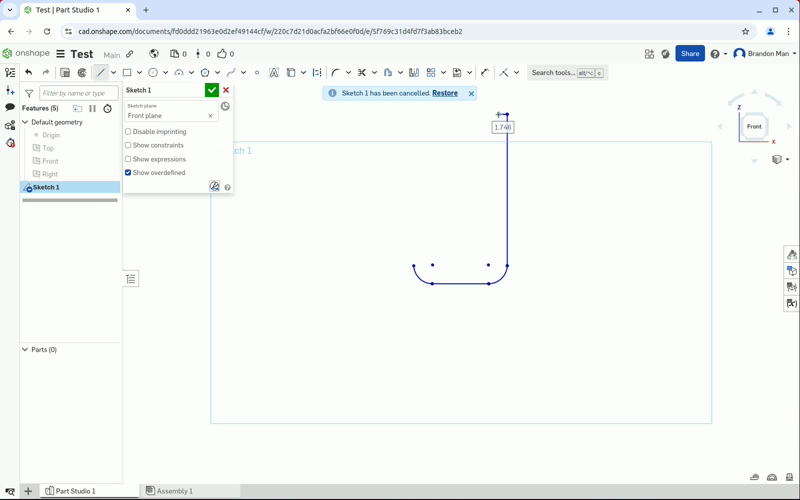
mouse_move(498, 265)
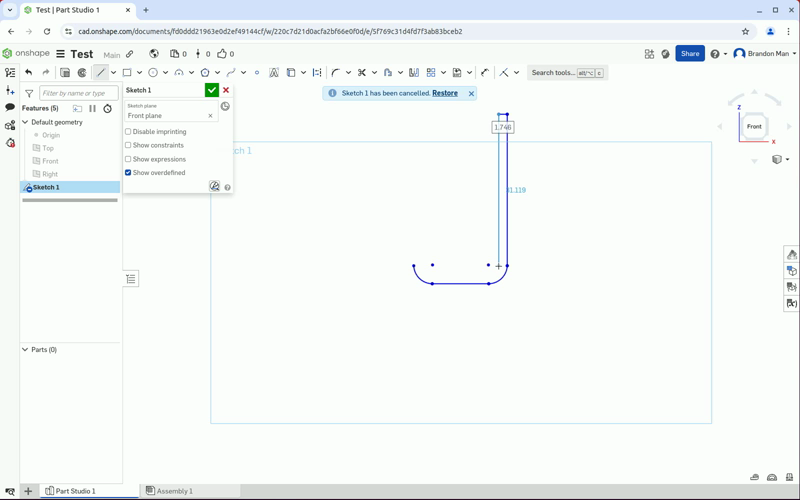
click(498, 265)
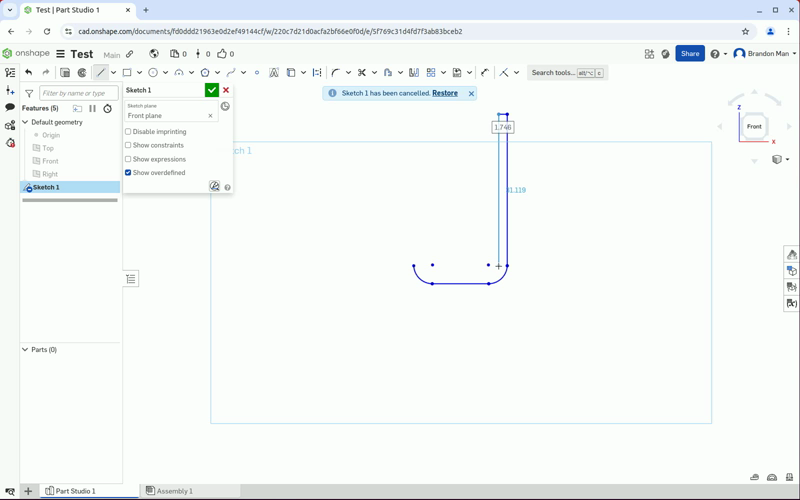
key_up(shift)
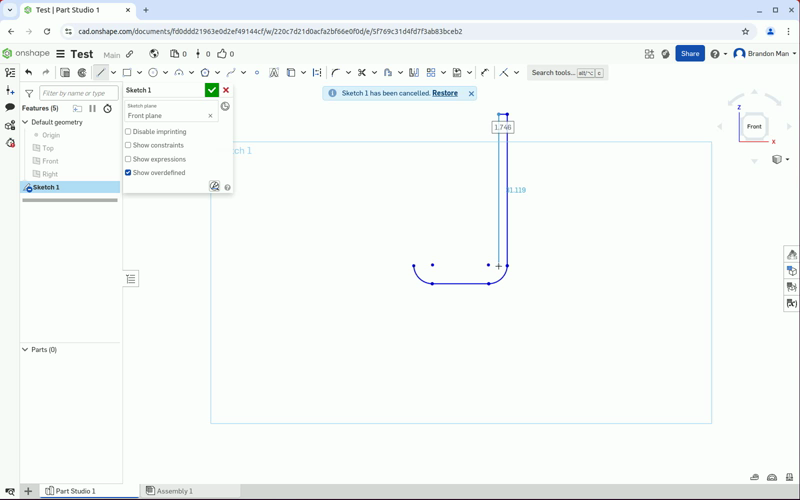
key(esc)
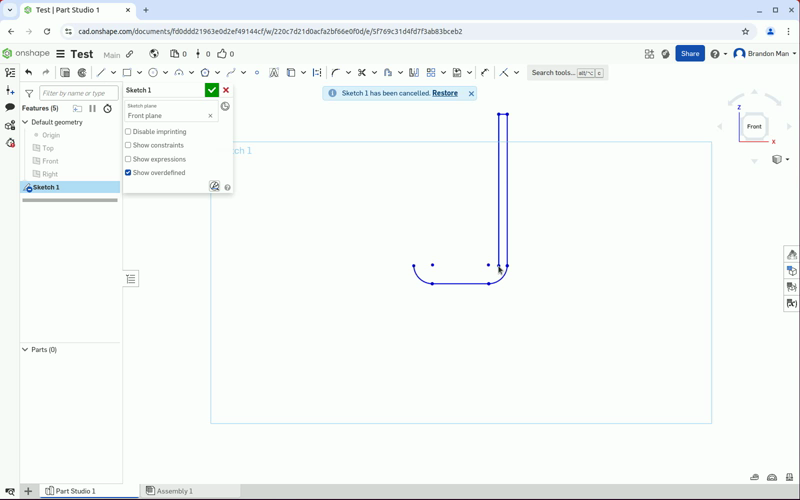
key(a)
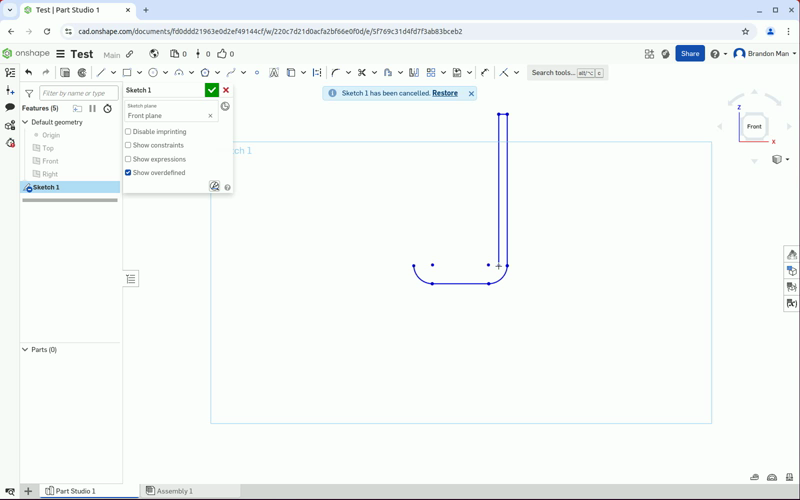
mouse_move(498, 265)
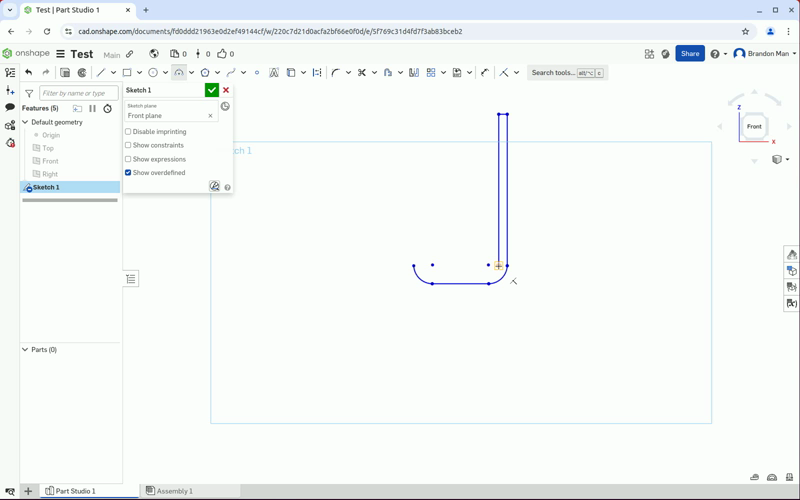
click(498, 265)
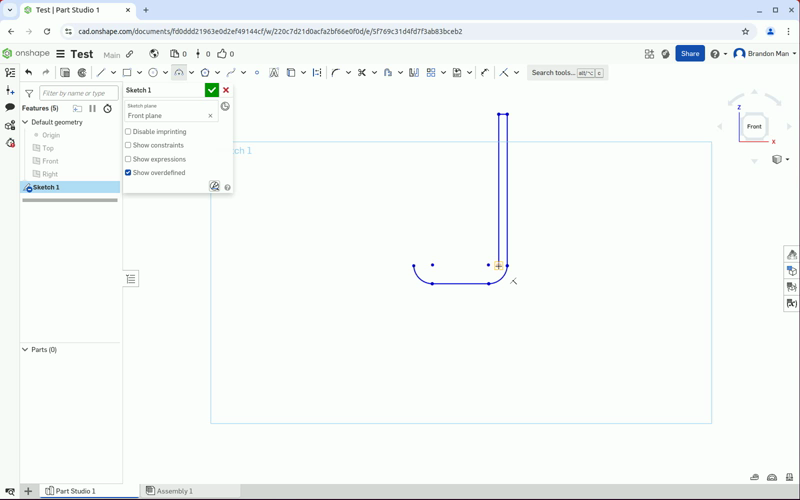
key_down(shift)
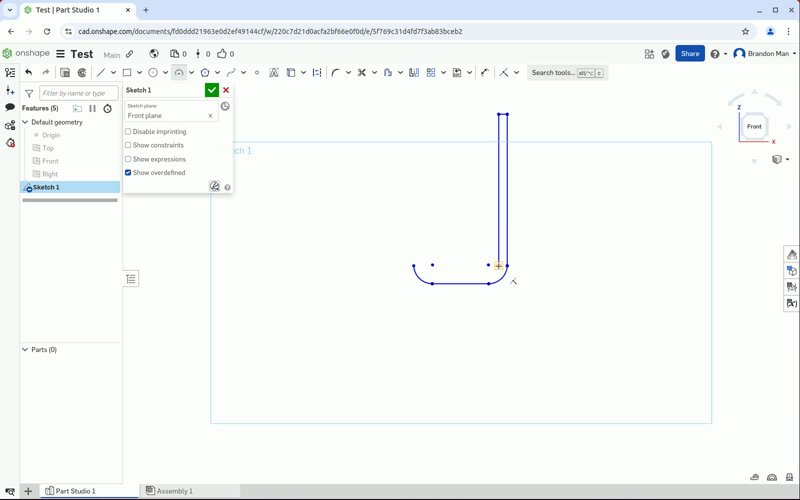
mouse_move(488, 273)
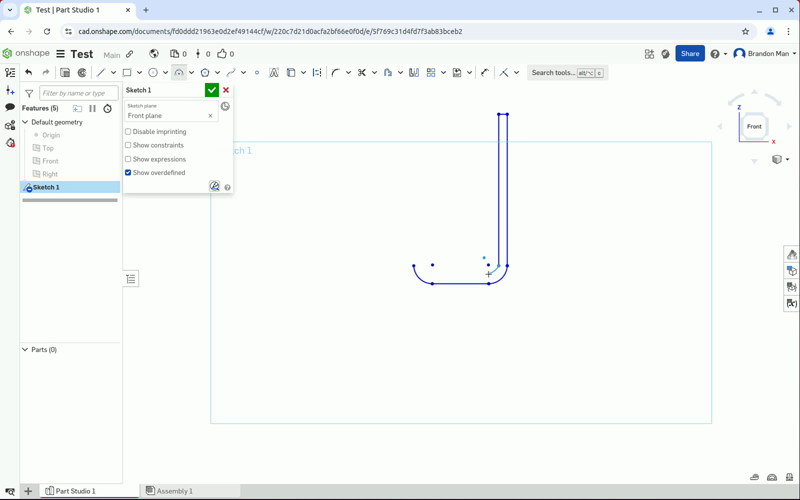
click(488, 273)
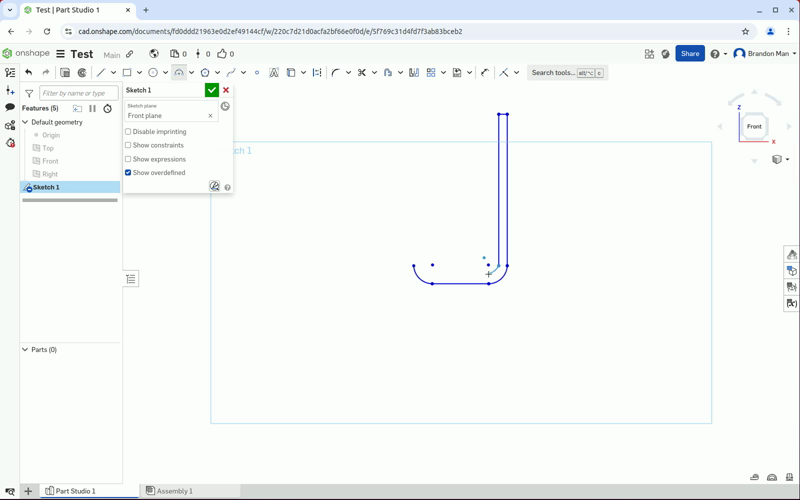
mouse_move(495, 271)
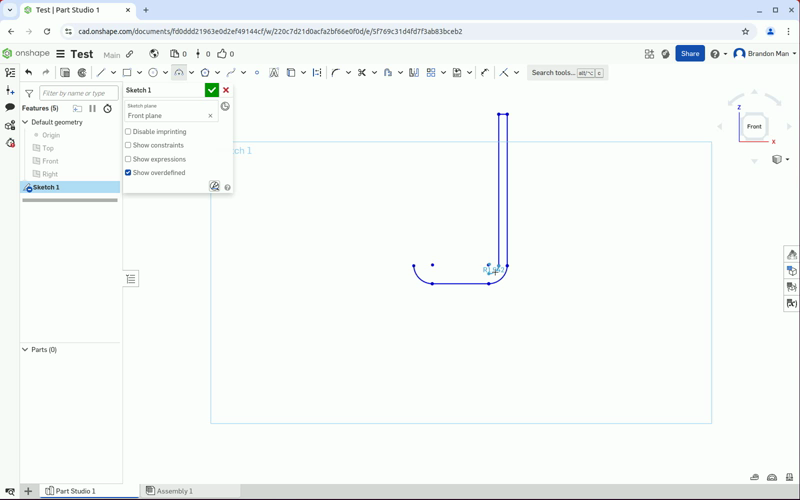
click(495, 271)
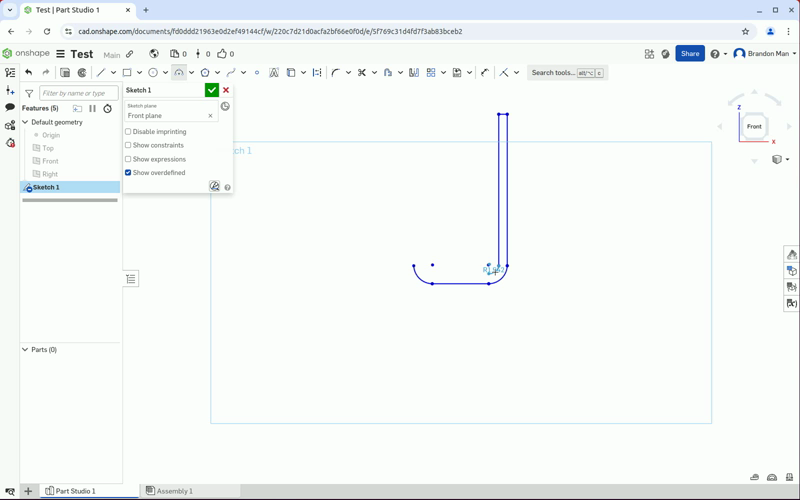
key_up(shift)
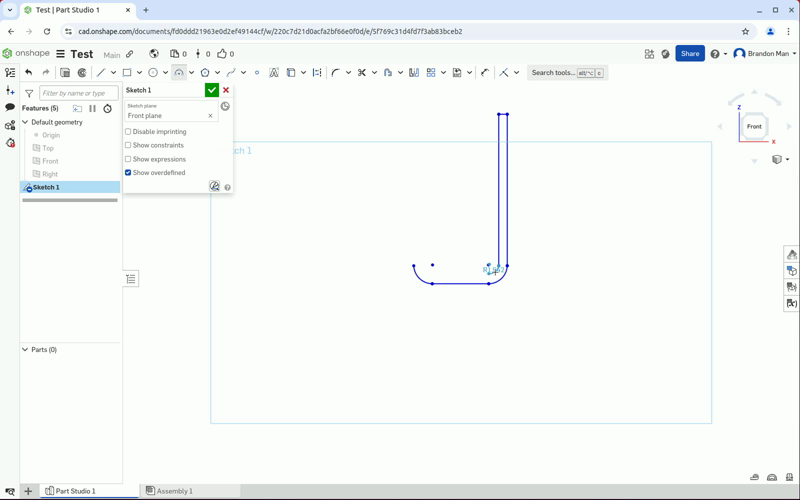
key(esc)
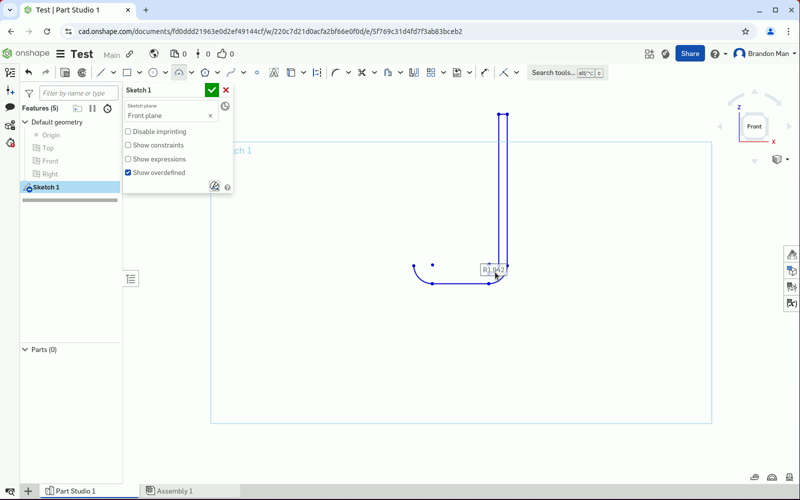
key(l)
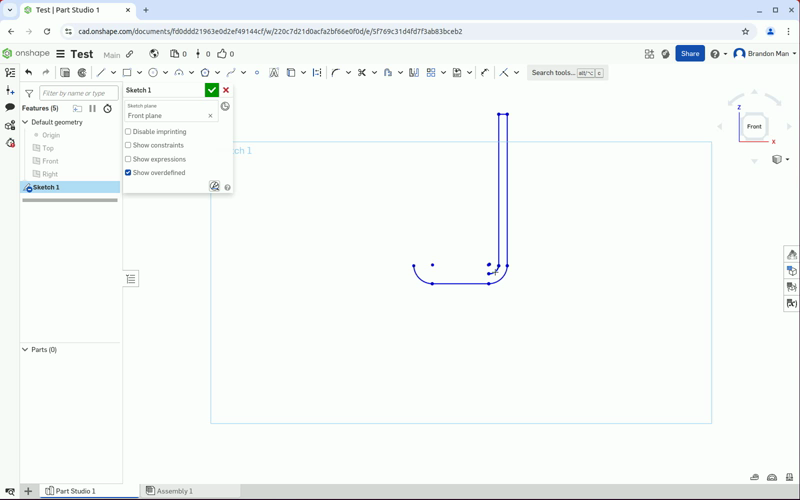
mouse_move(488, 273)
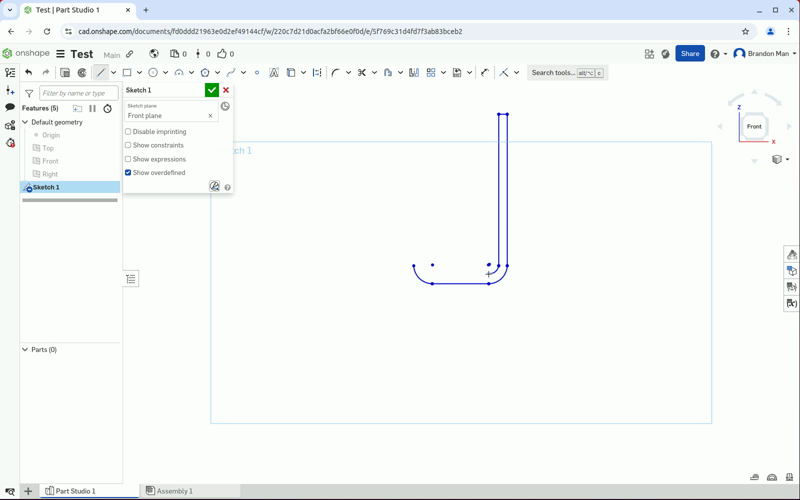
click(488, 273)
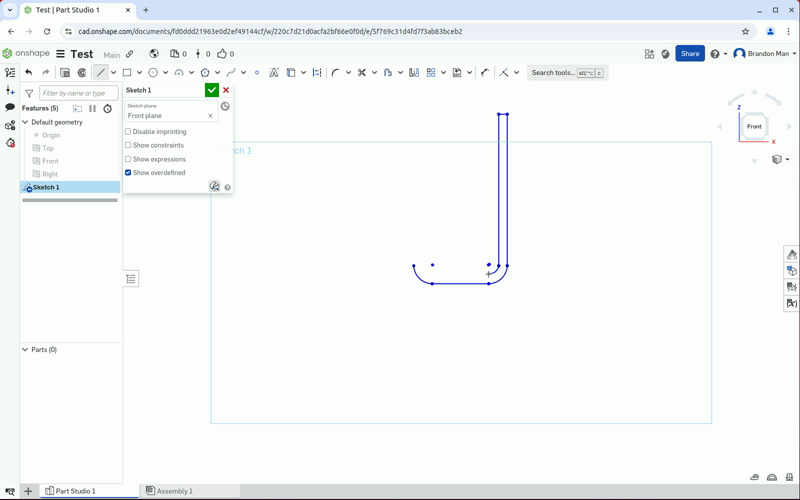
key_down(shift)
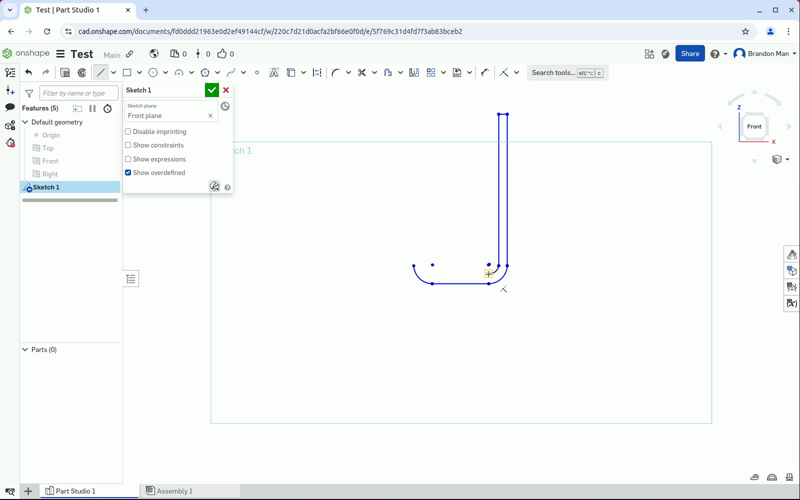
mouse_move(518, 273)
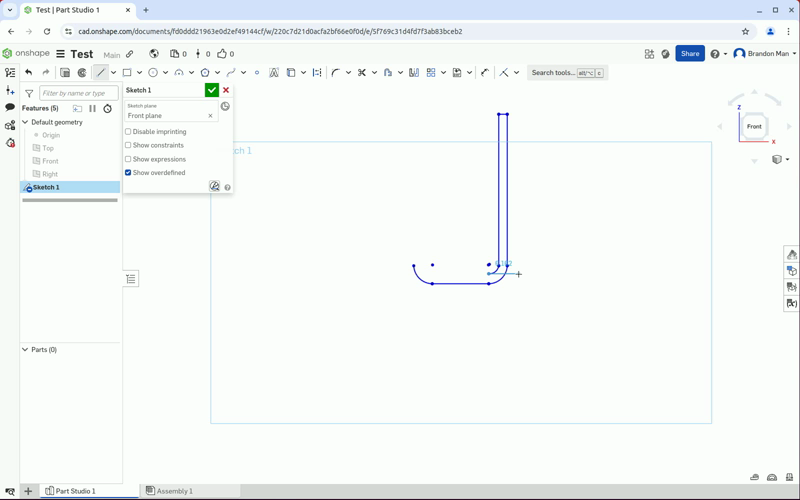
mouse_move(432, 273)
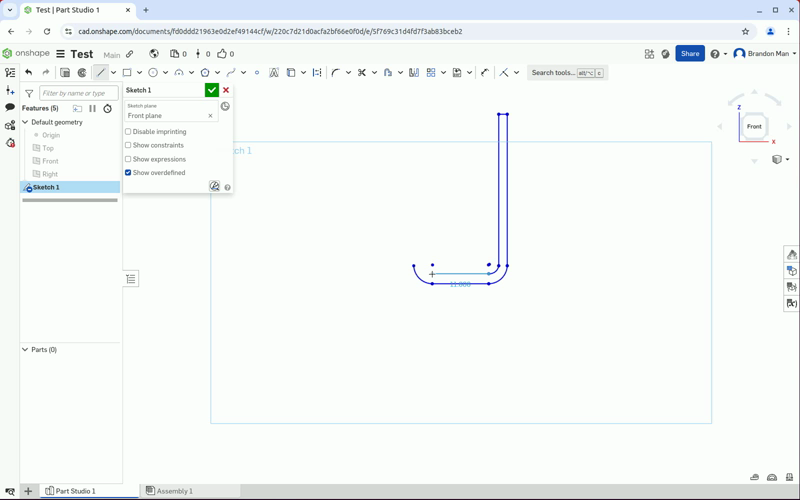
click(432, 273)
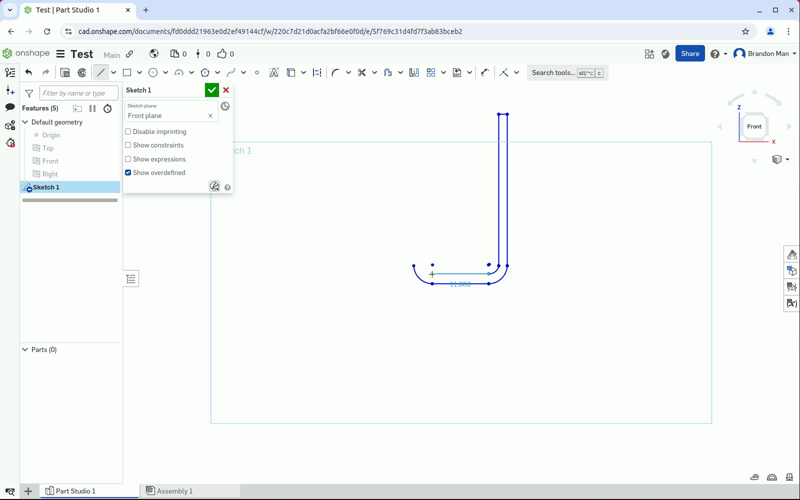
key_up(shift)
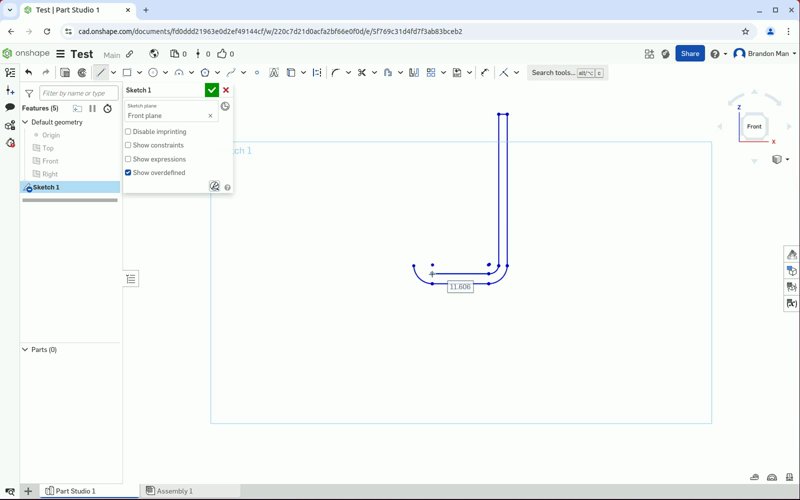
key(esc)
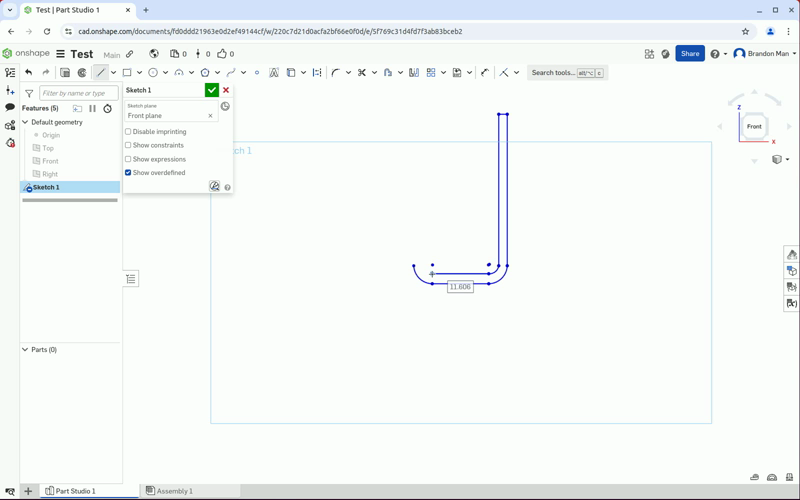
key(a)
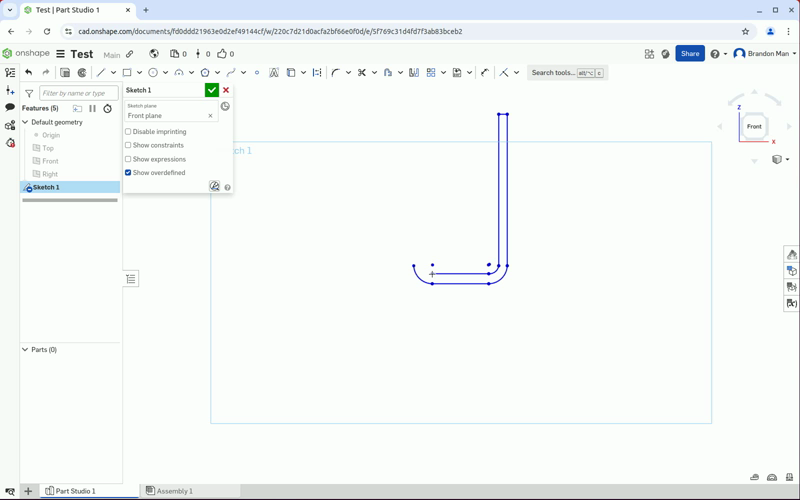
mouse_move(432, 273)
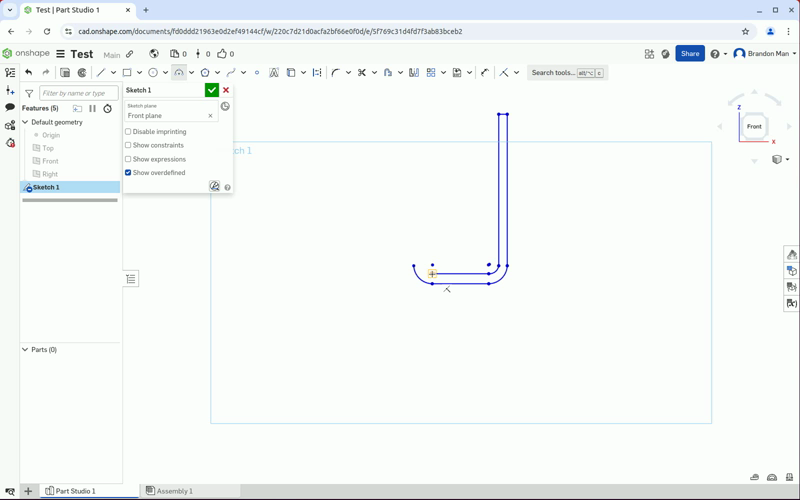
click(432, 273)
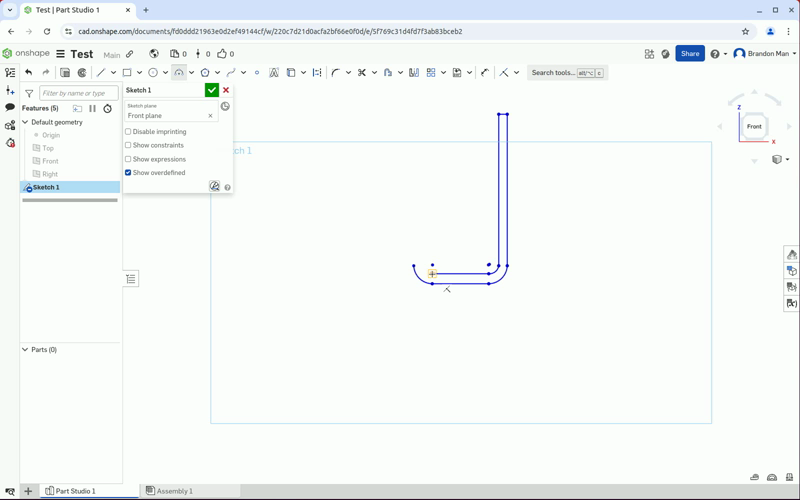
key_down(shift)
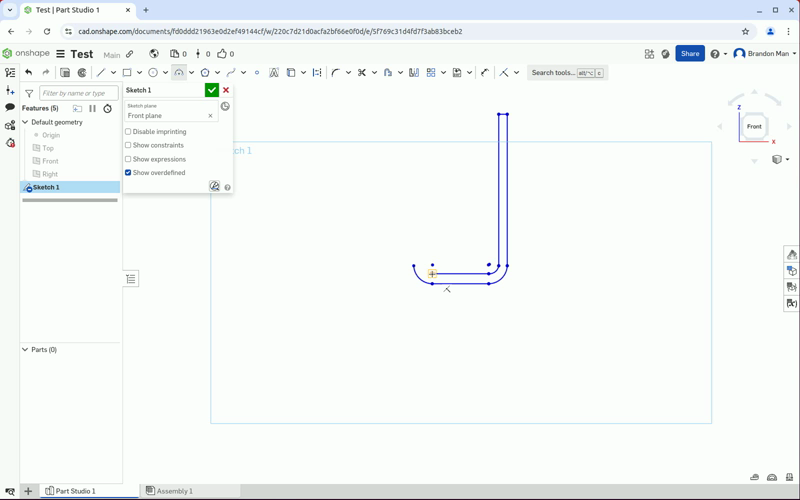
mouse_move(422, 265)
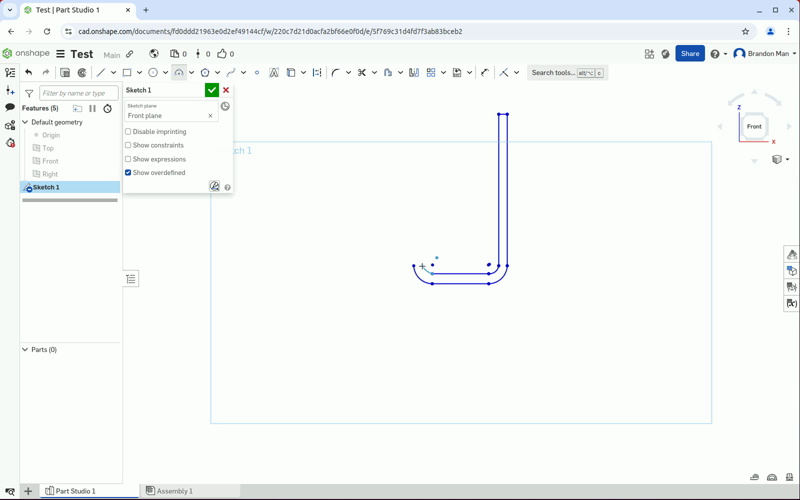
click(422, 265)
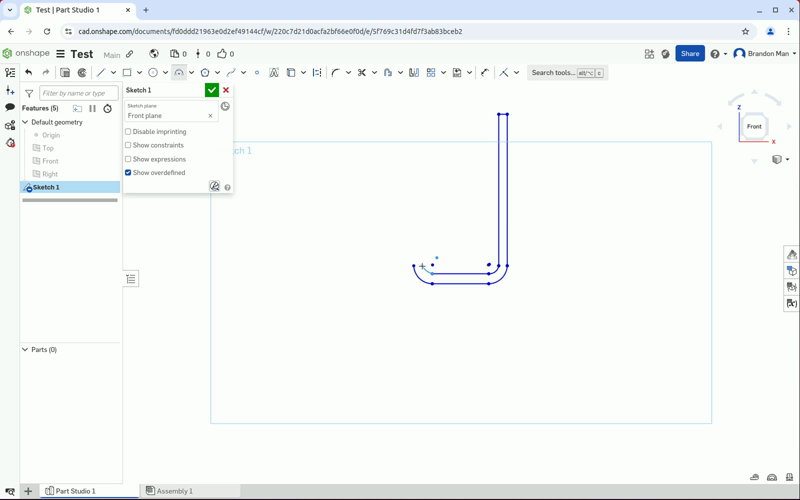
mouse_move(425, 271)
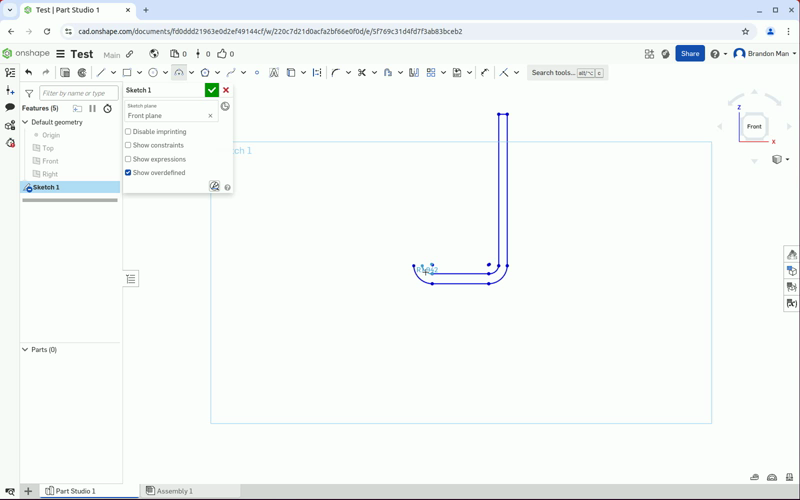
click(425, 271)
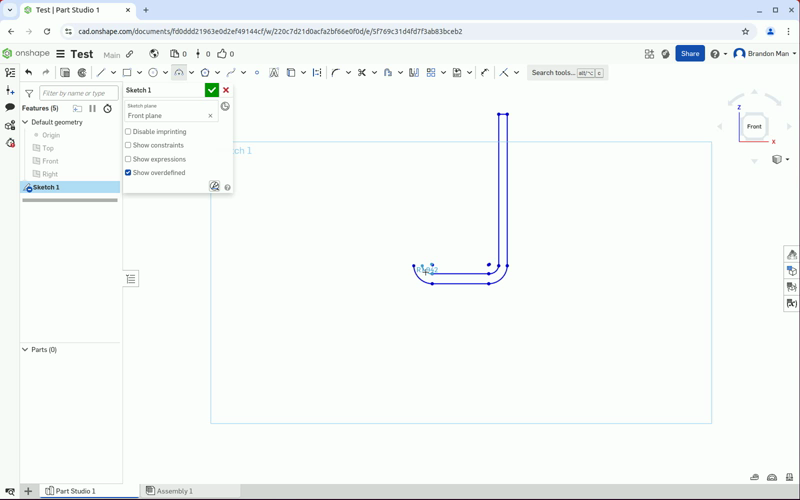
key_up(shift)
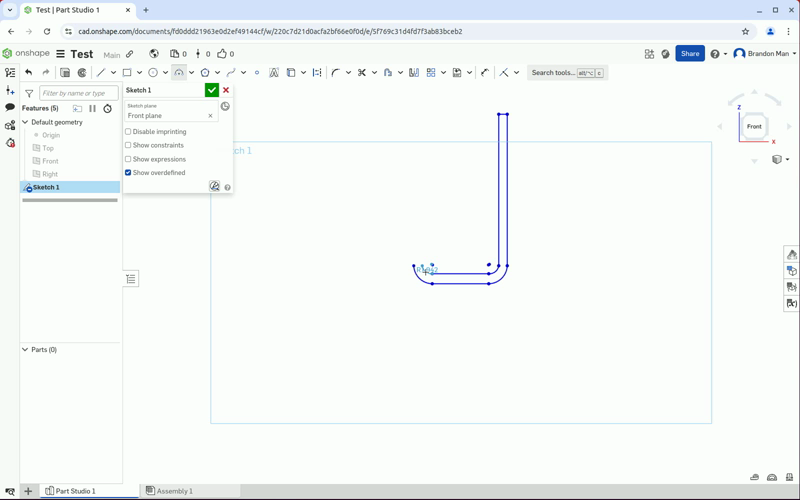
key(esc)
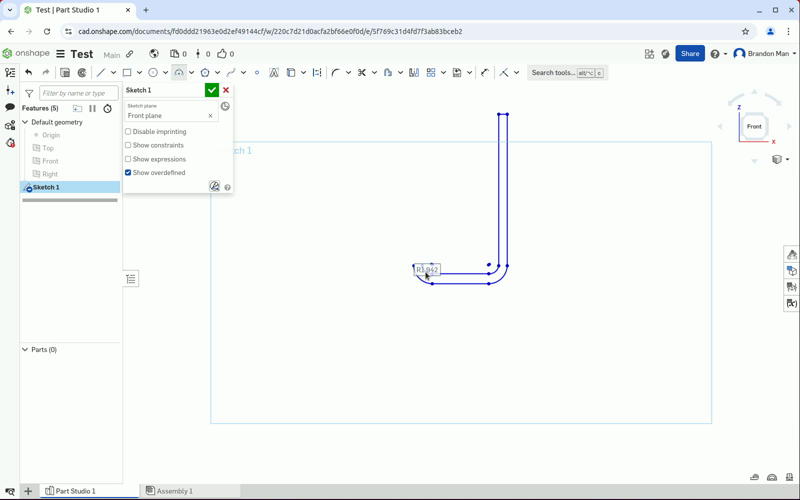
key(l)
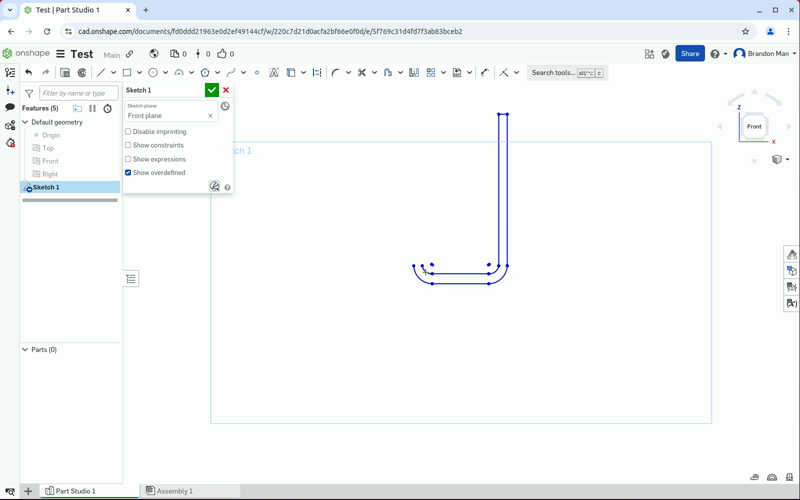
mouse_move(422, 265)
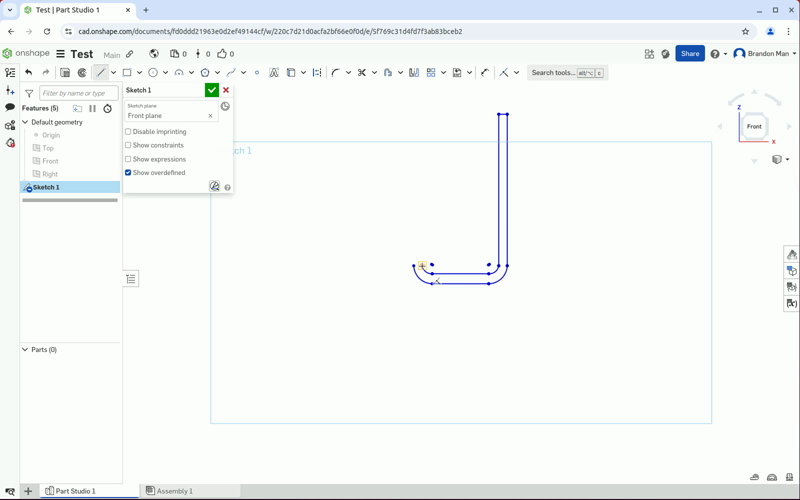
click(422, 265)
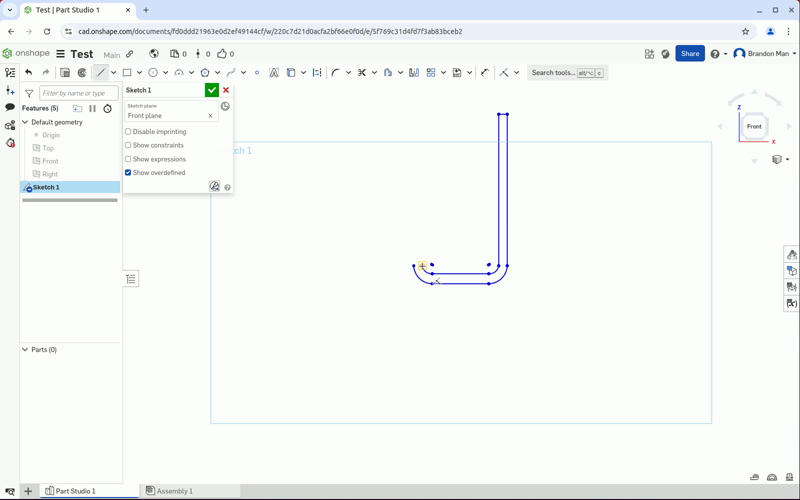
key_down(shift)
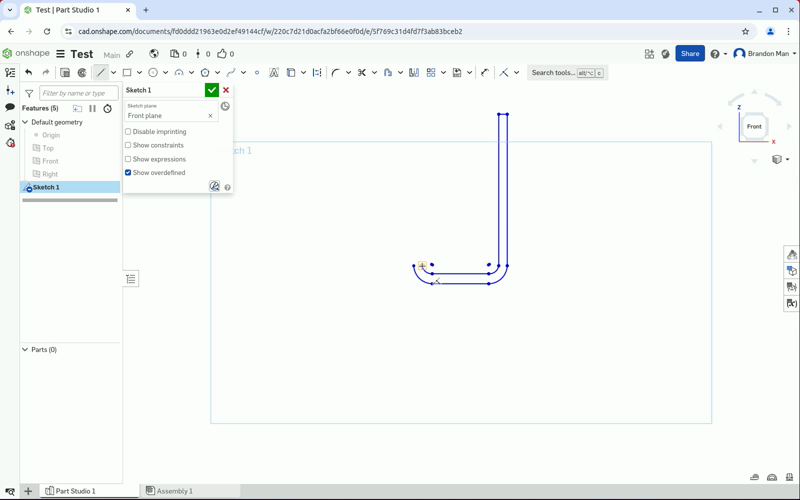
mouse_move(422, 114)
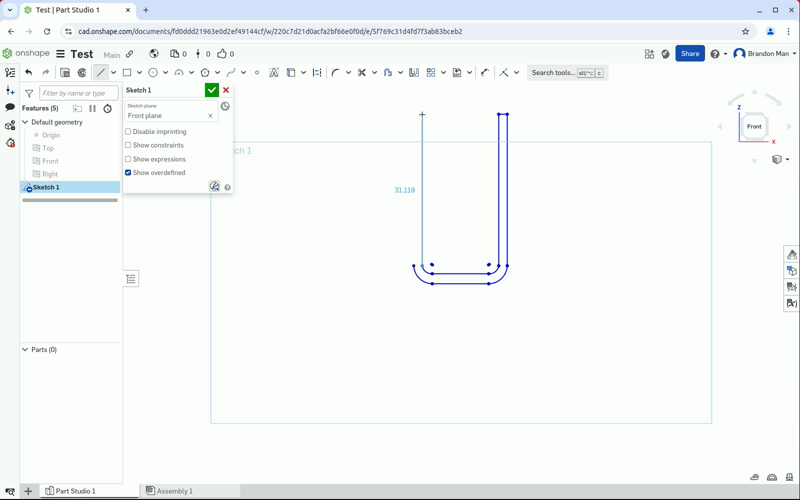
click(422, 114)
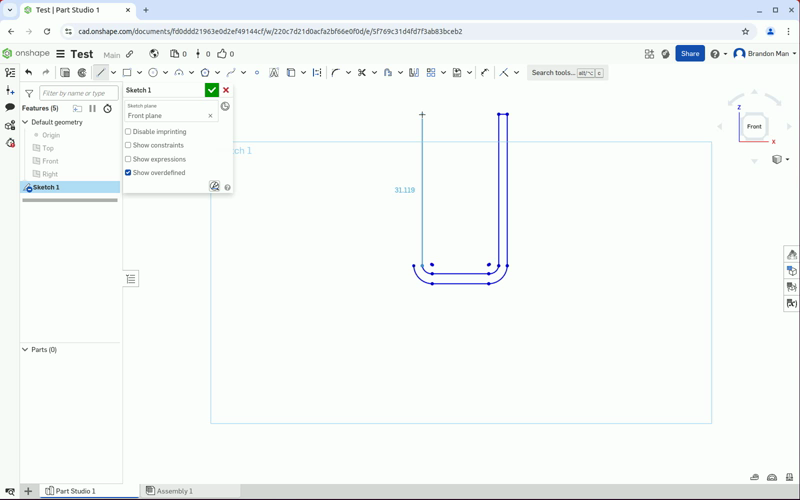
key_up(shift)
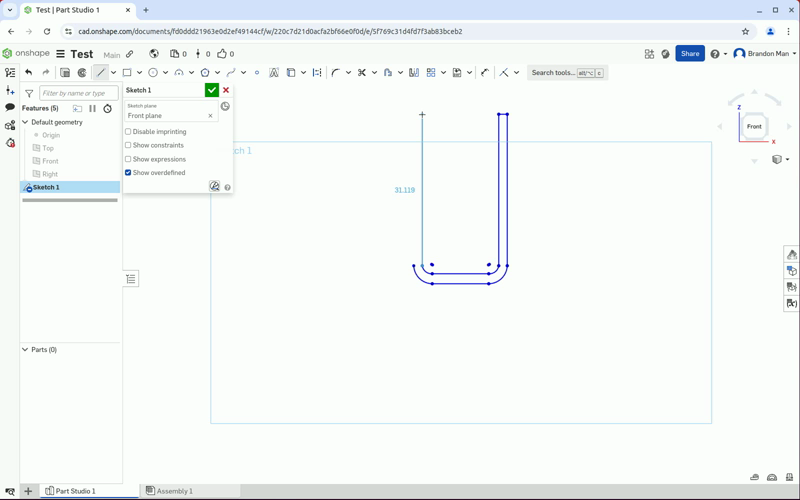
key_down(shift)
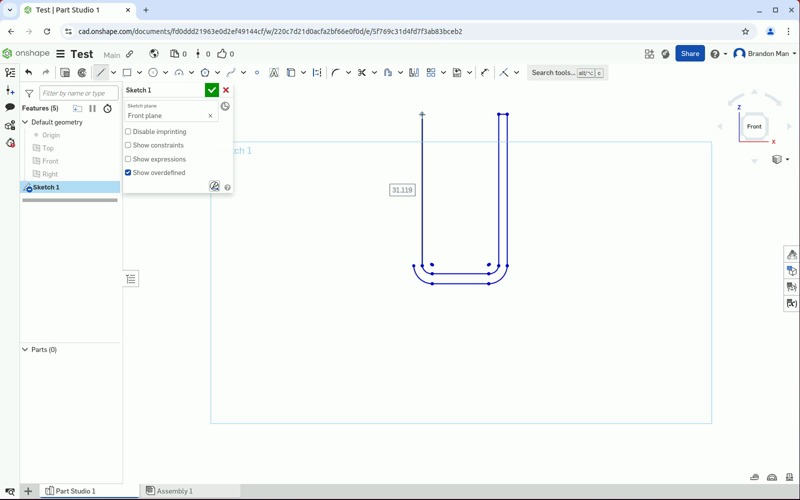
mouse_move(452, 114)
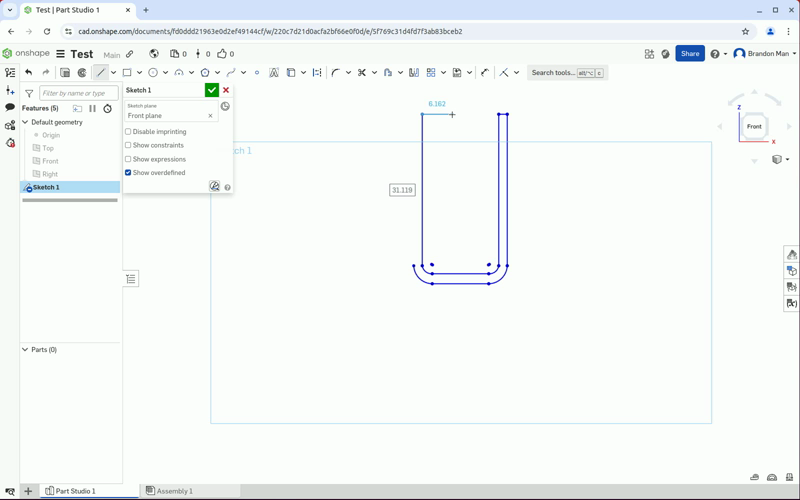
mouse_move(413, 114)
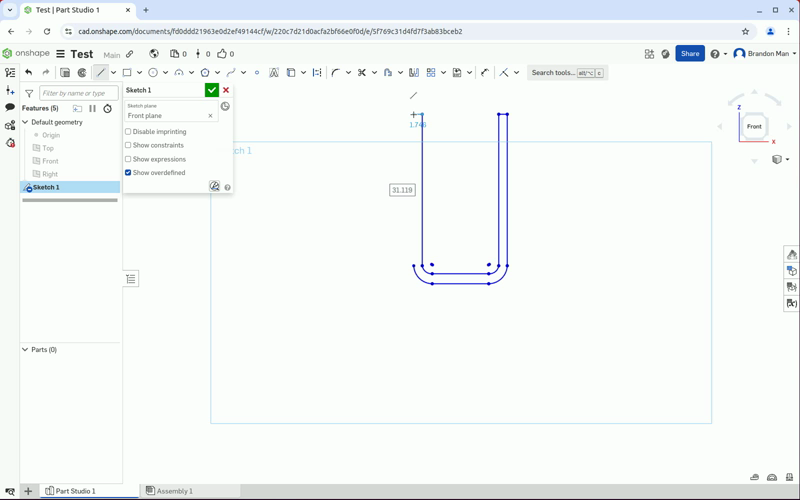
click(413, 114)
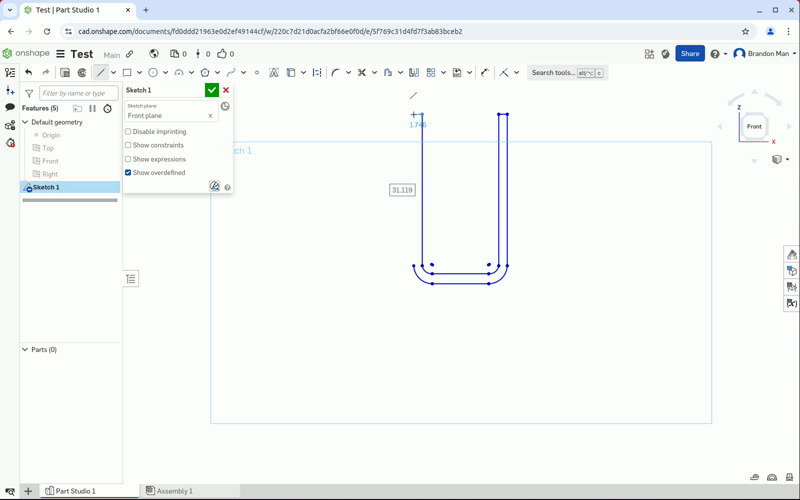
key_up(shift)
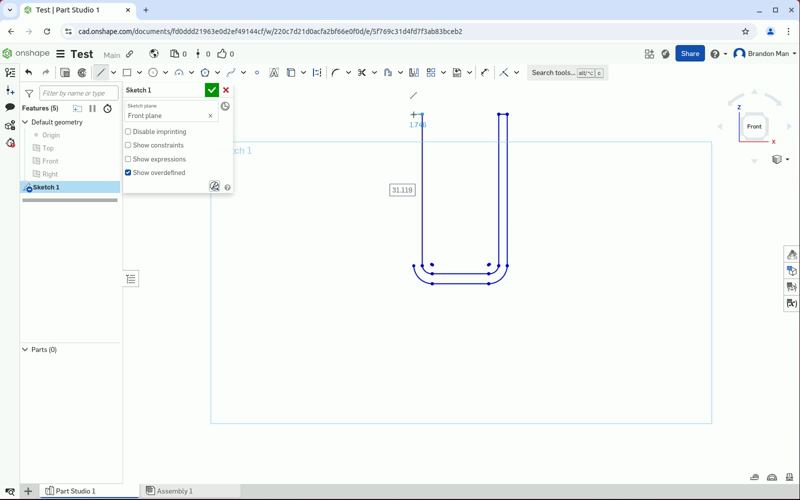
key_down(shift)
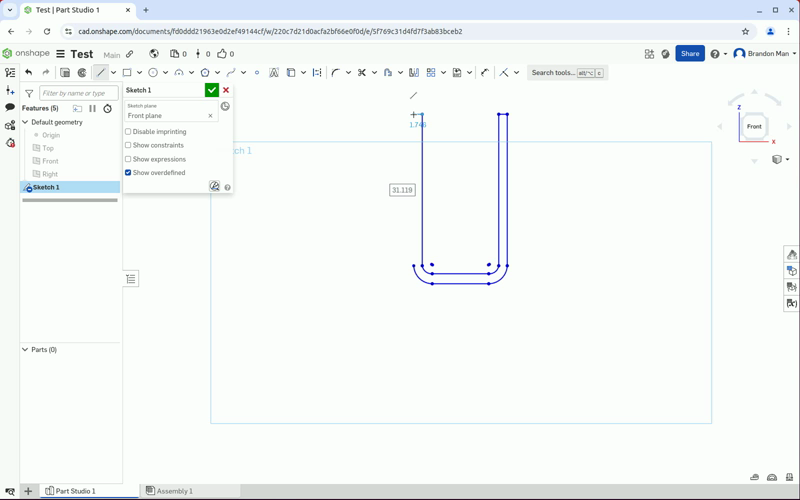
mouse_move(413, 265)
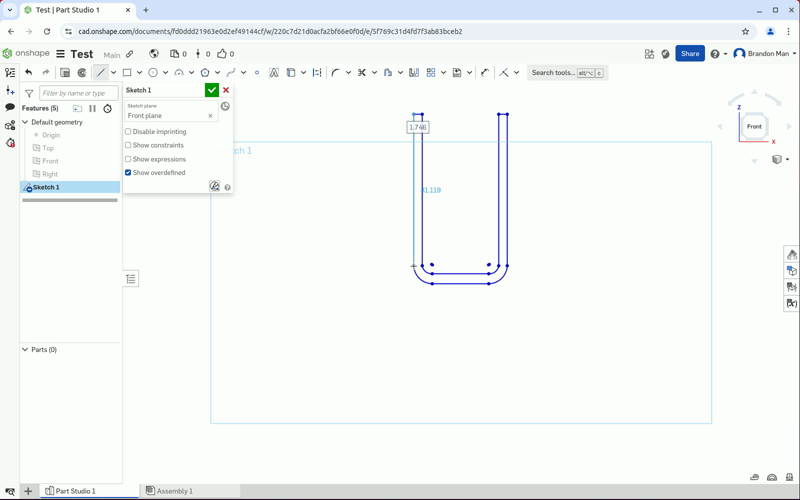
key_up(shift)
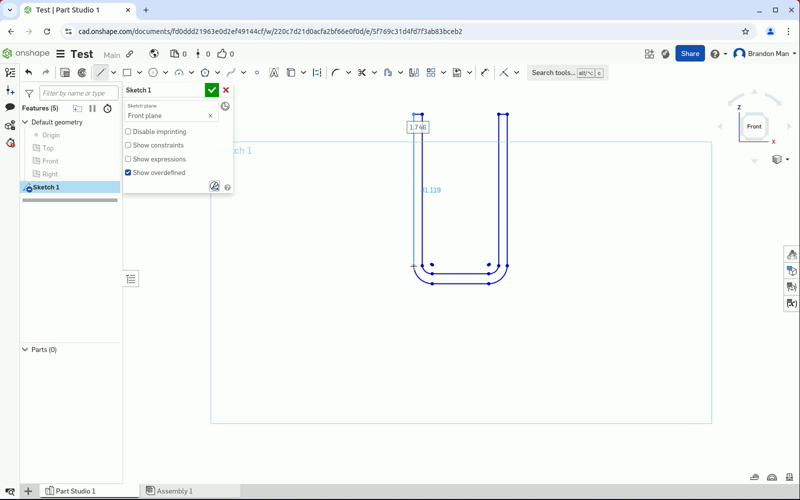
click(413, 265)
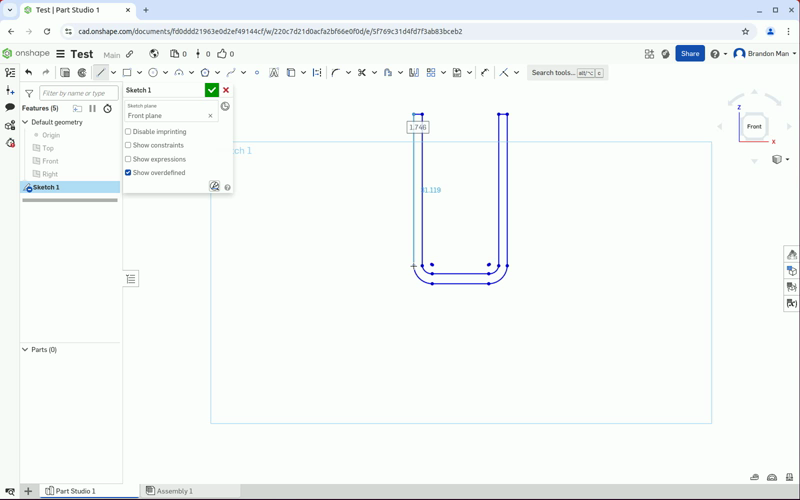
key(esc)
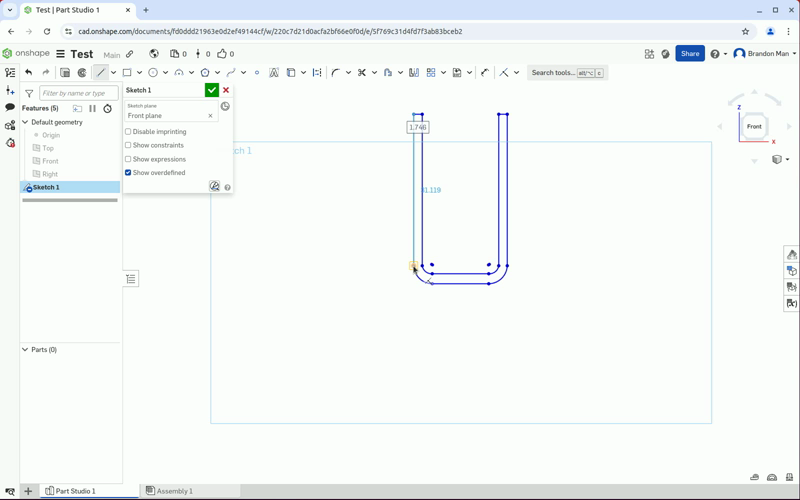
mouse_move(419, 199)
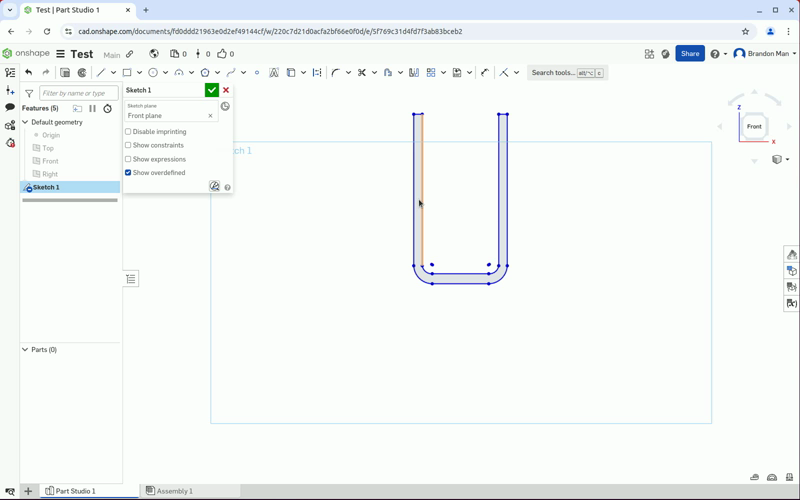
click(419, 199)
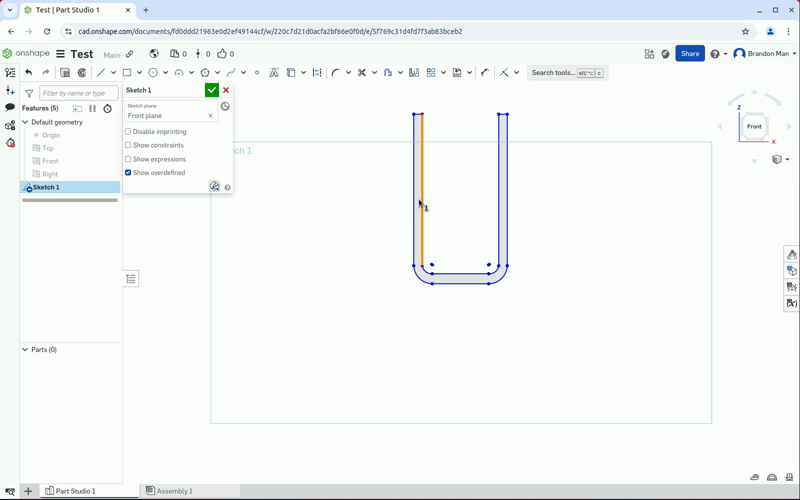
mouse_move(73, 352)
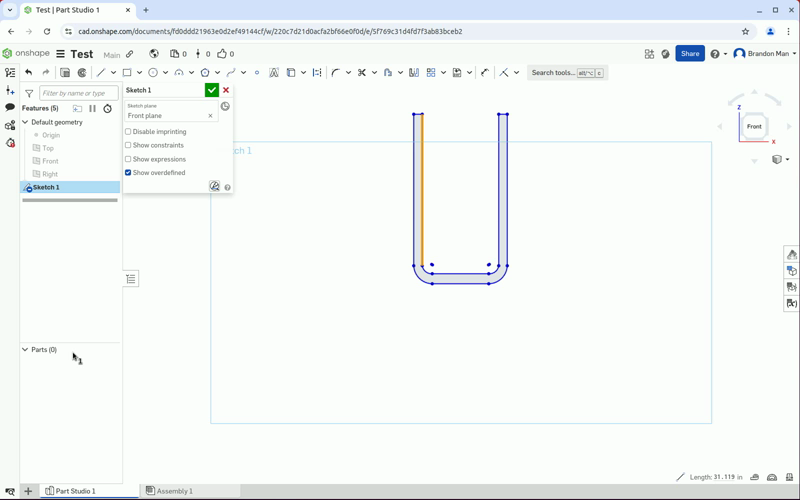
key(shift+y)
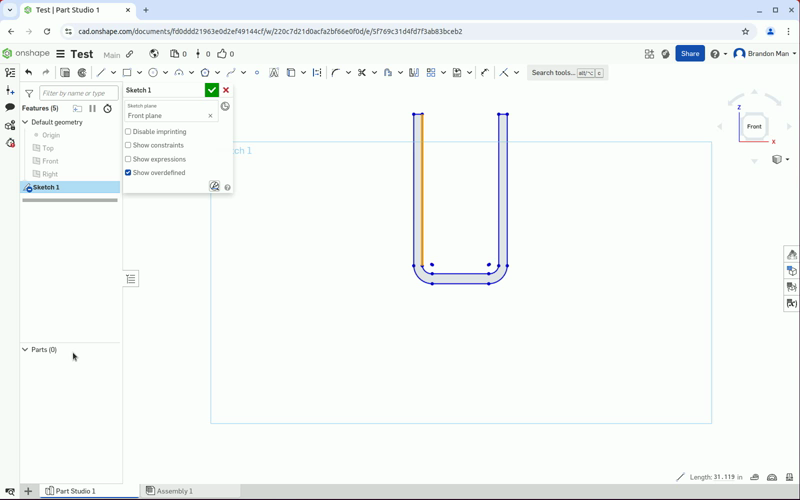
key(shift+e)
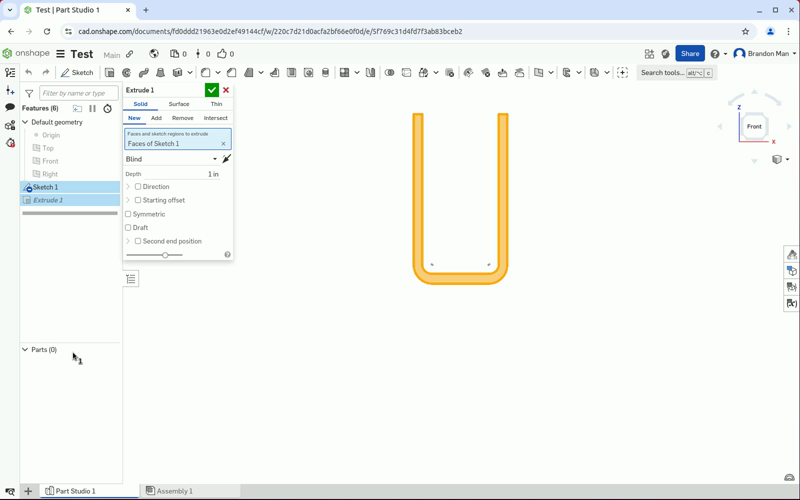
mouse_move(143, 106)
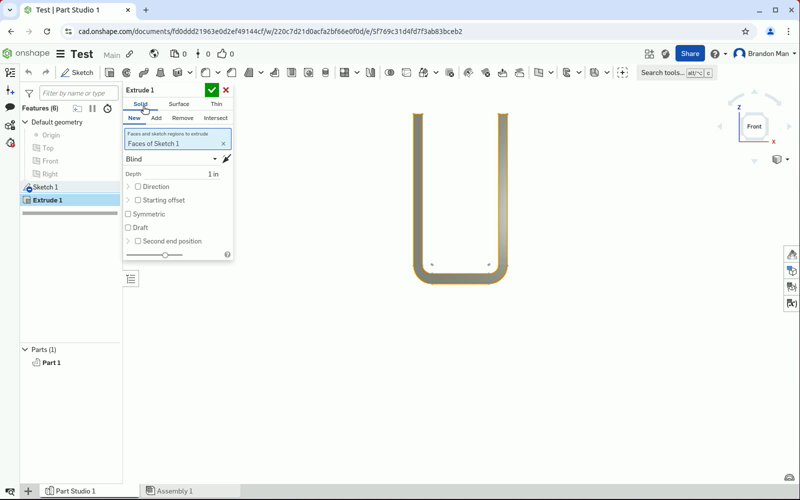
click(143, 106)
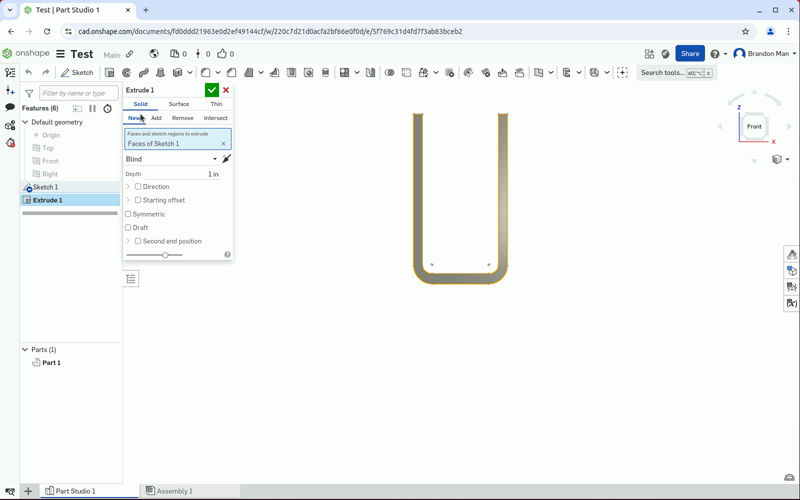
mouse_move(137, 120)
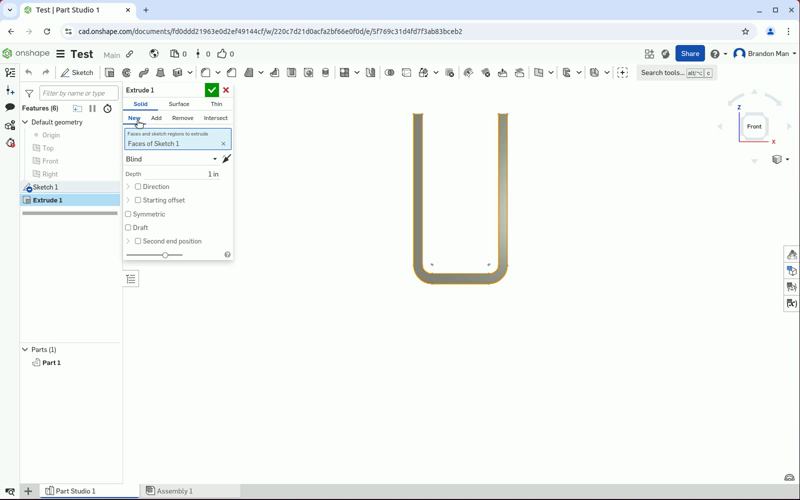
click(137, 120)
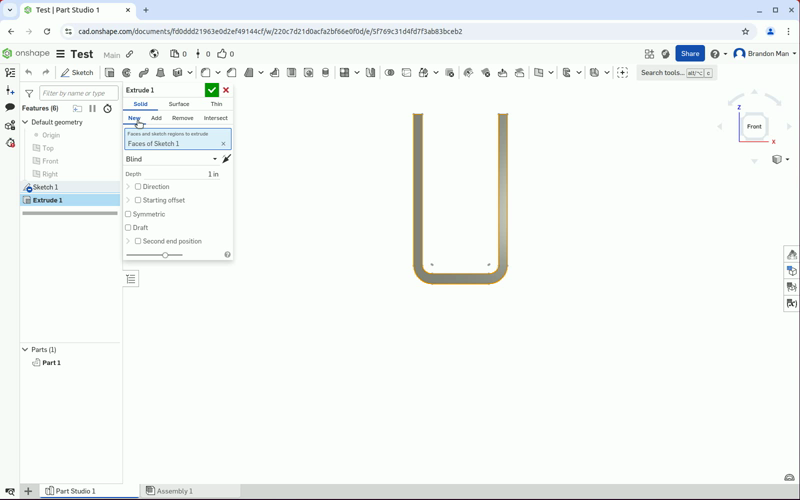
key(tab, 4)
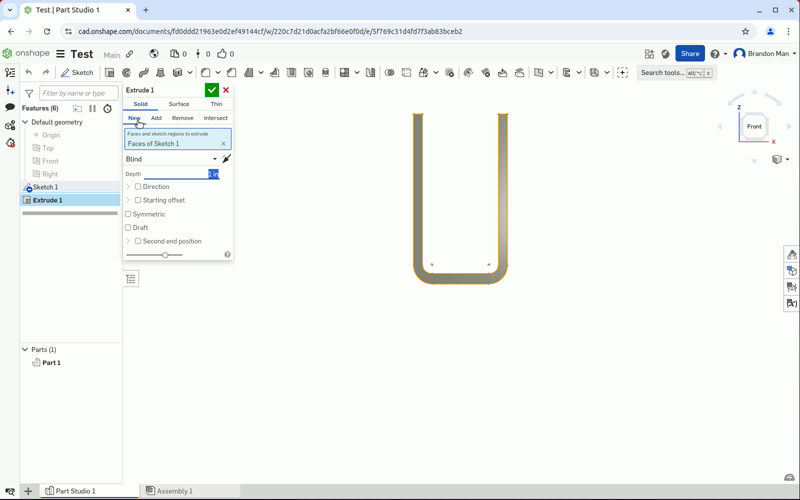
text(36.106)
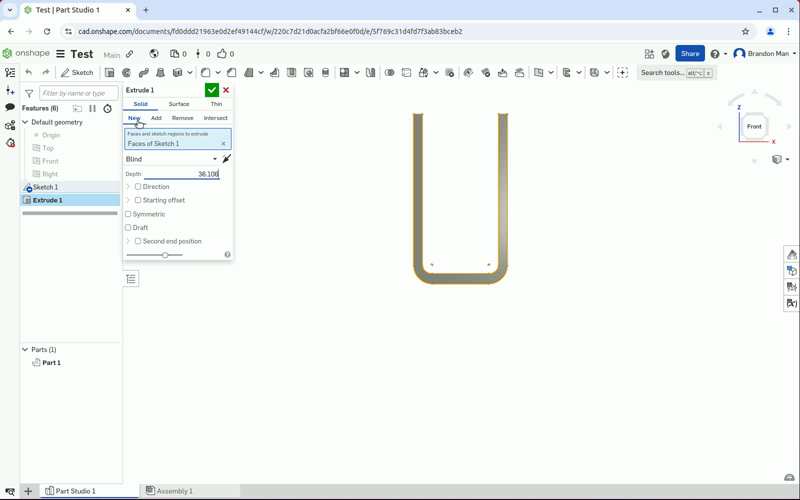
key(tab, 3)
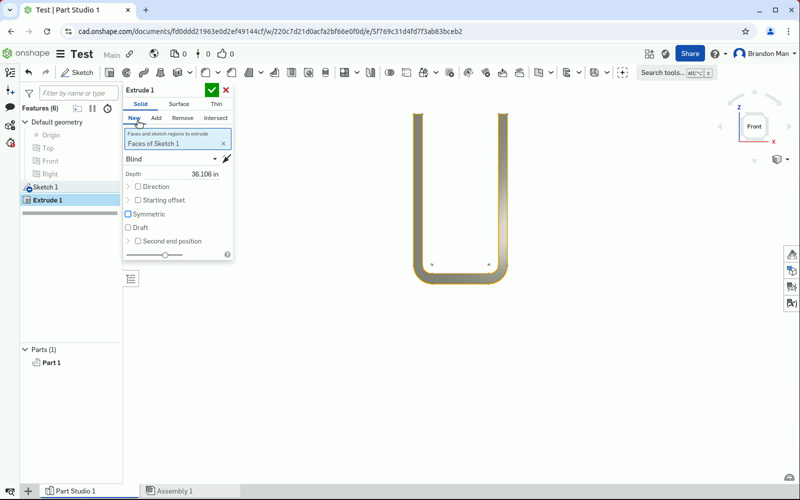
key(space)
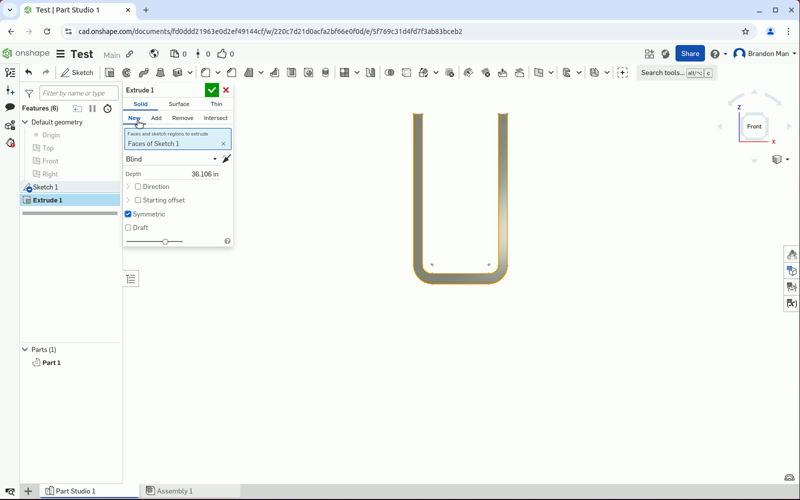
key(enter)
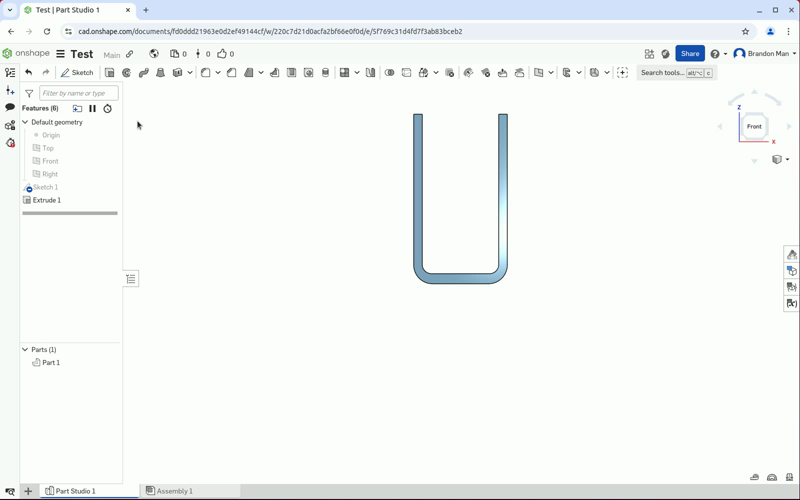
key(shift+h)
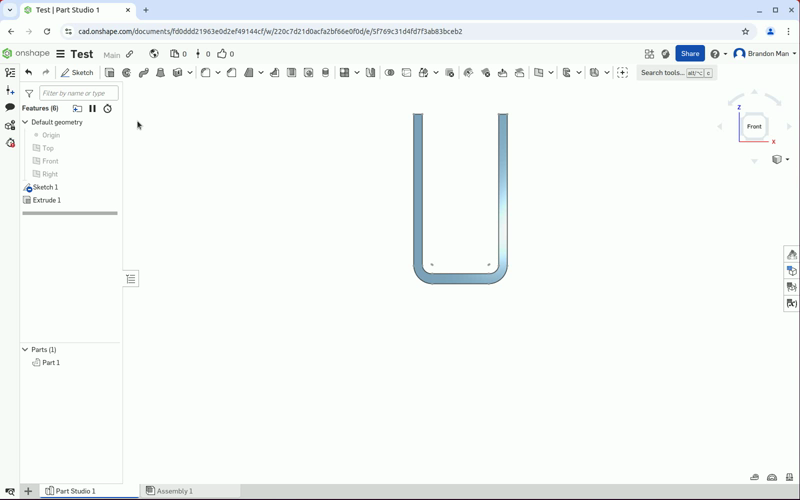
key(shift+h)
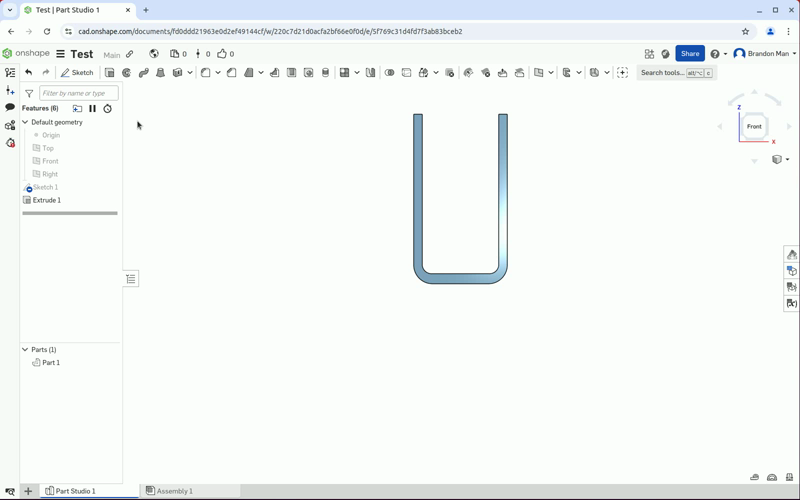
mouse_move(73, 189)
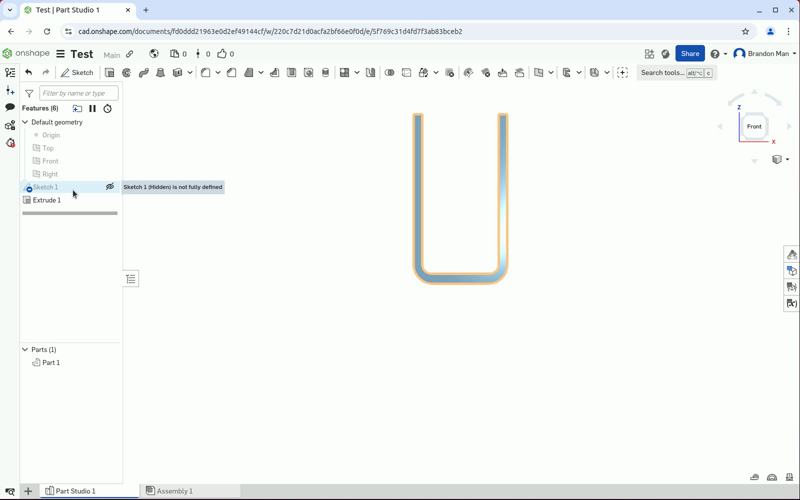
click(73, 189)
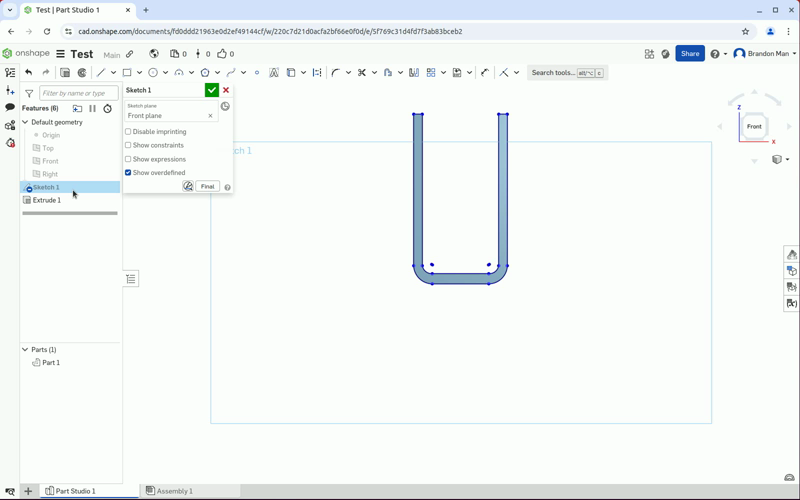
mouse_move(229, 92)
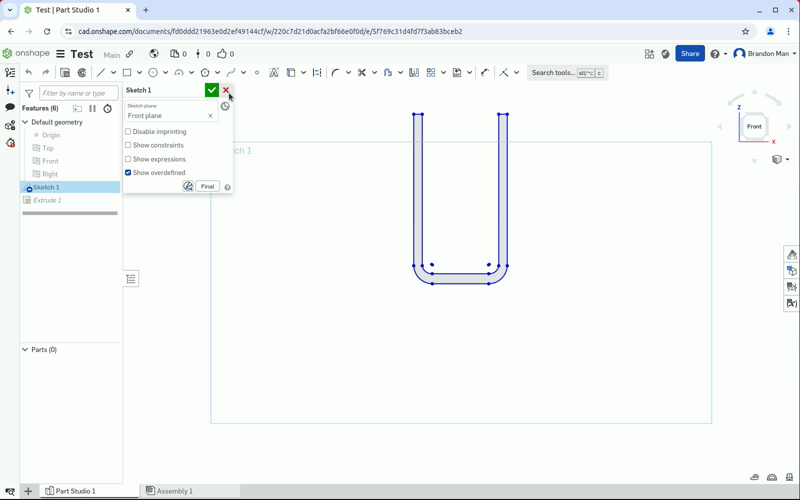
click(229, 92)
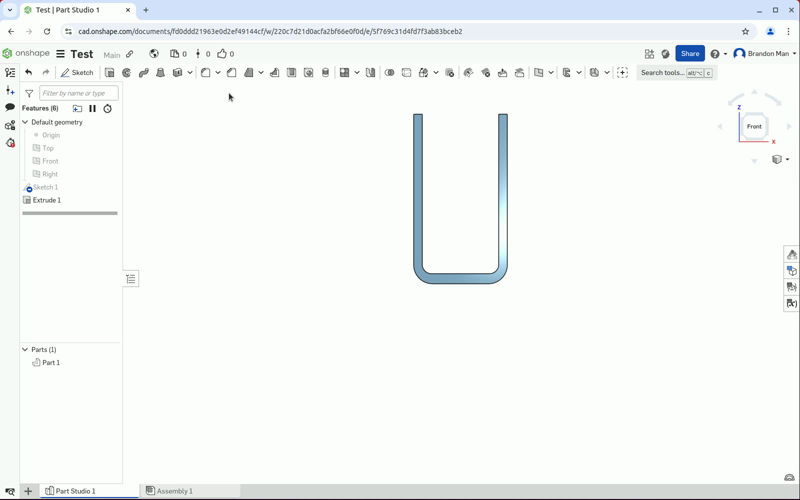
mouse_move(73, 352)
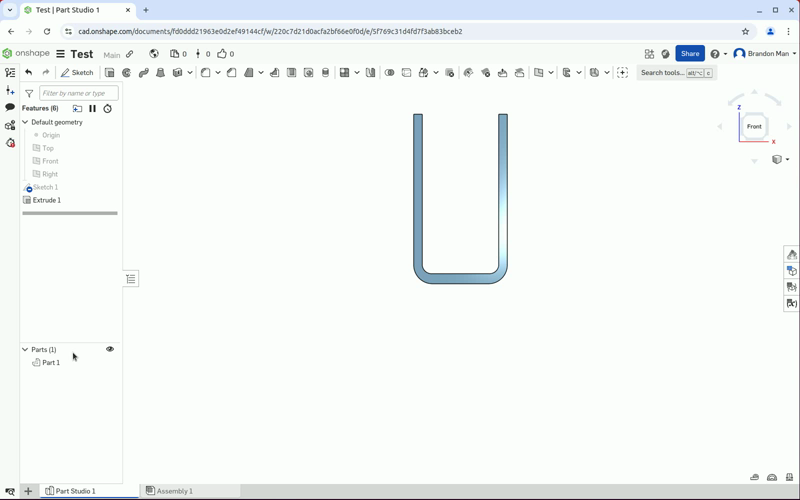
key(y)
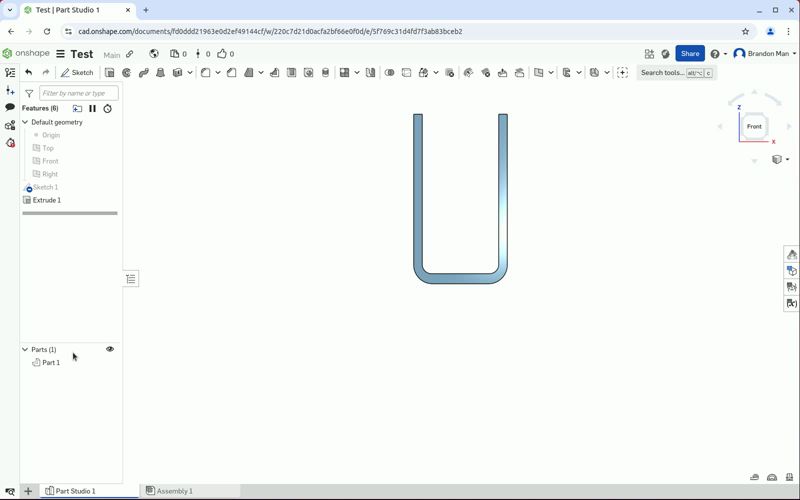
key(shift+p)
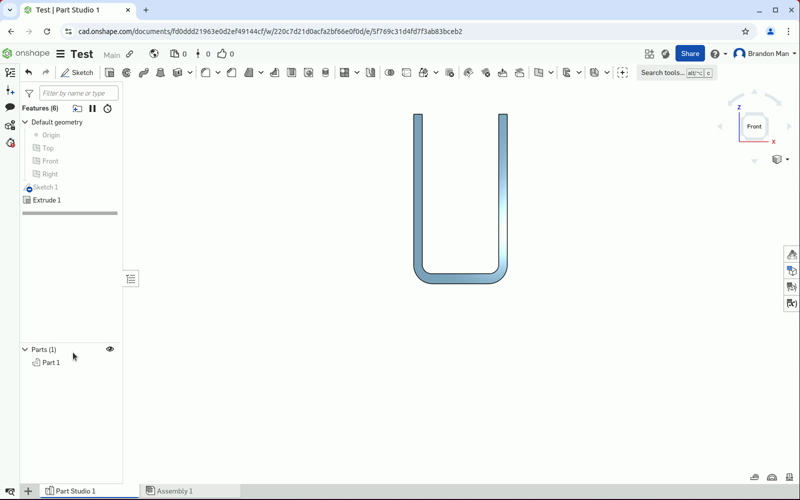
key(space)
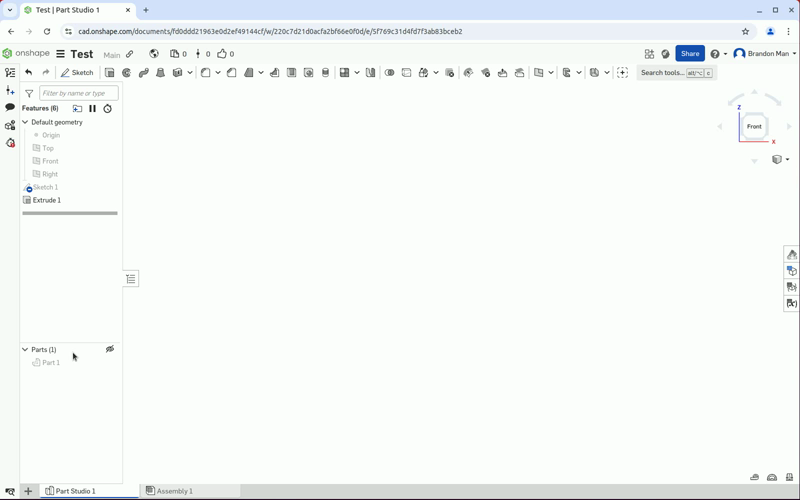
key_down(shift)
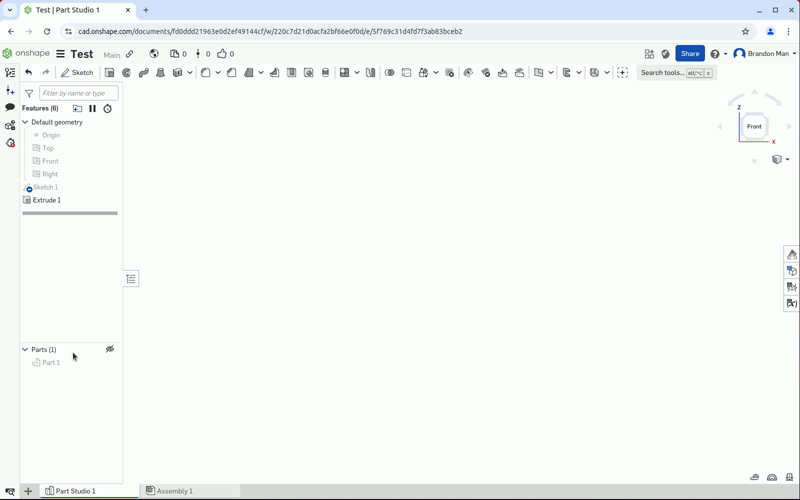
key(left)
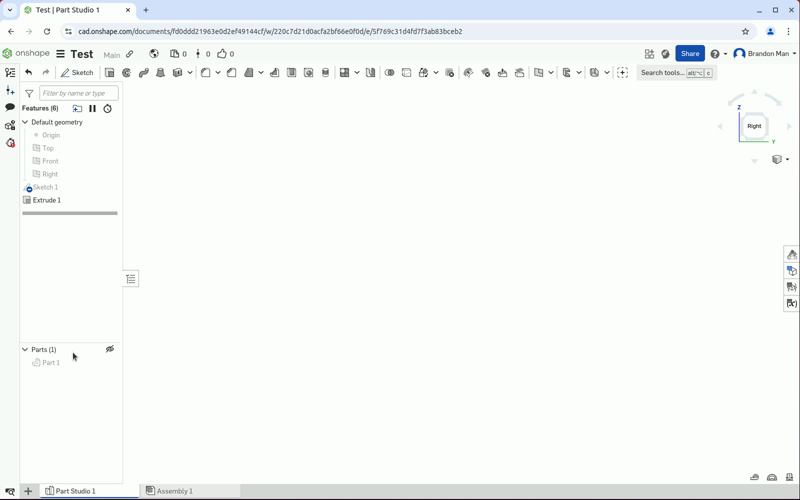
key_up(shift)
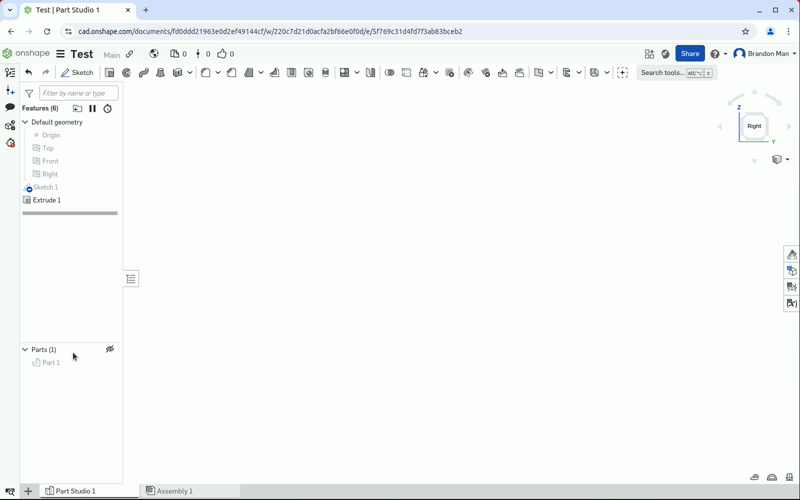
mouse_move(73, 352)
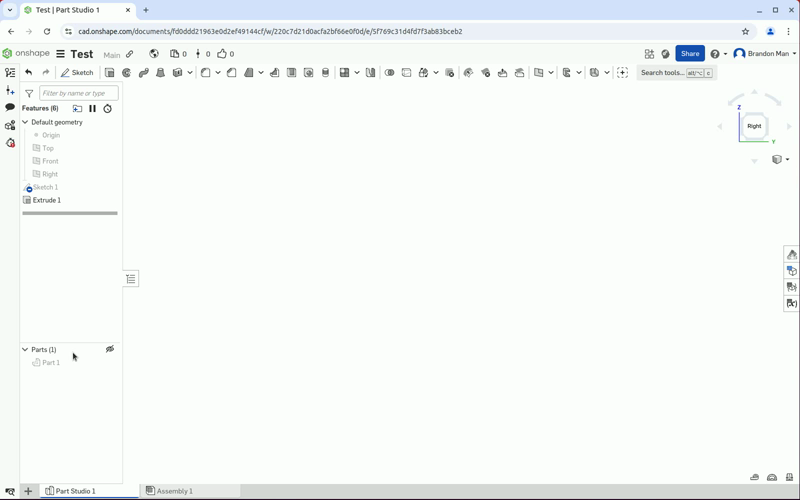
key(shift+y)
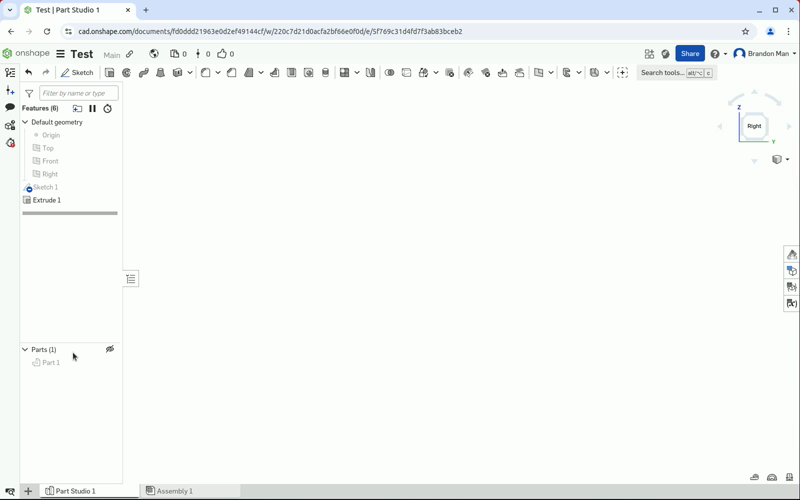
key(shift+s)
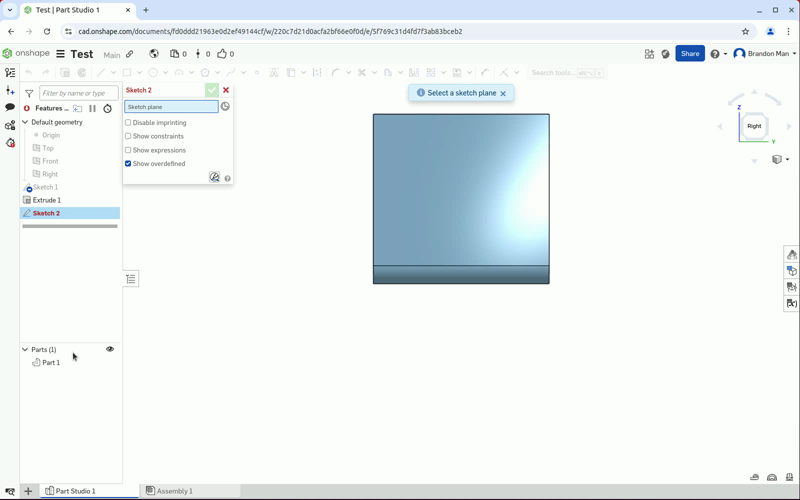
mouse_move(73, 176)
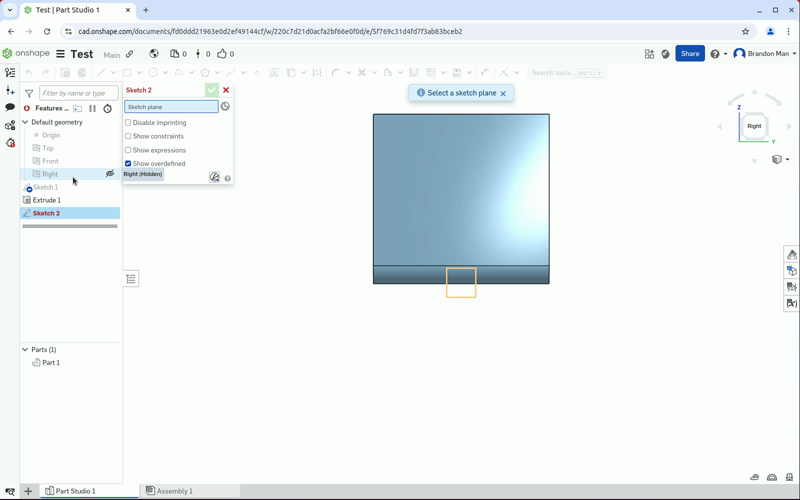
click(73, 176)
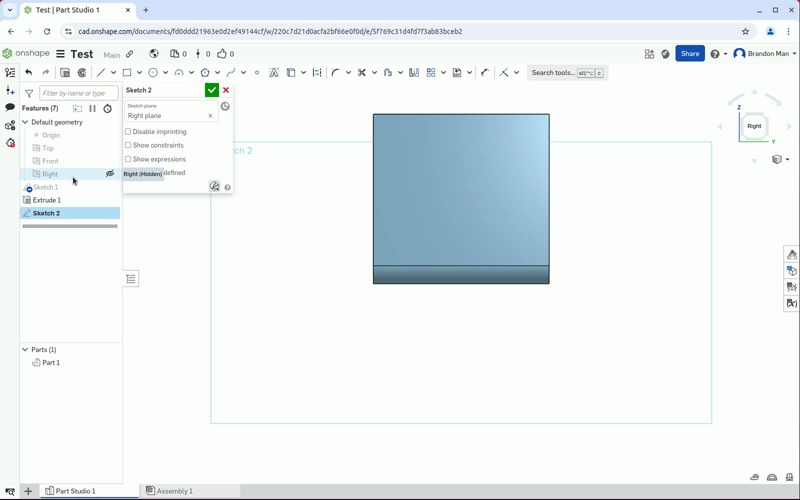
mouse_move(73, 352)
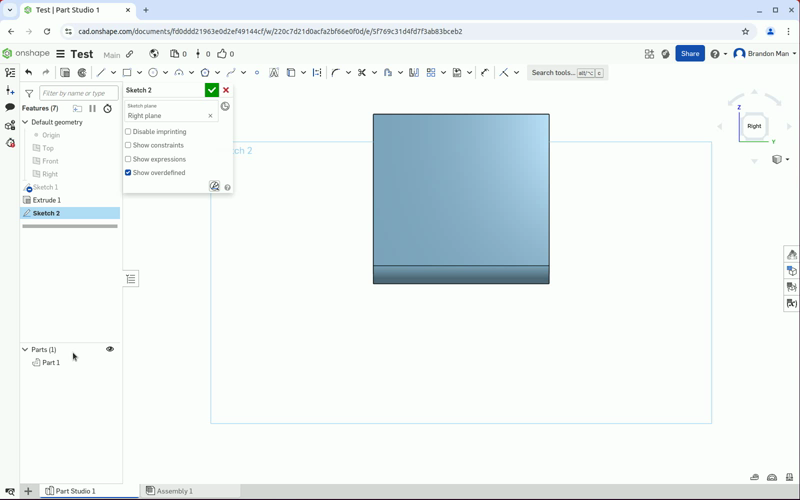
key(y)
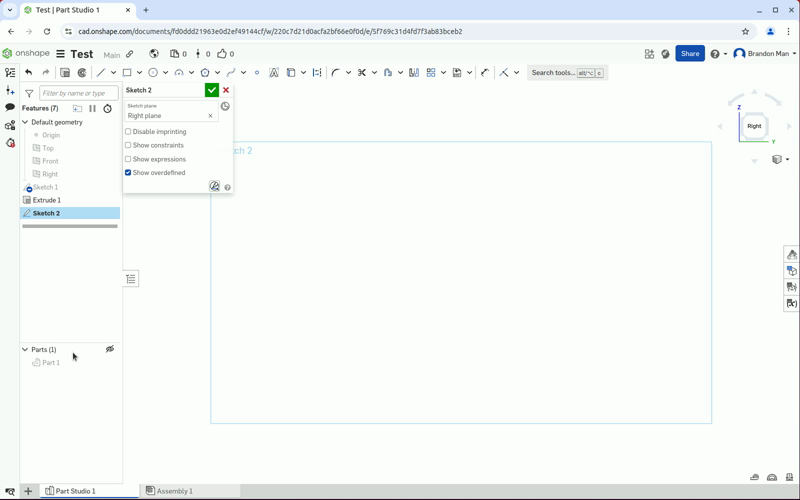
key(l)
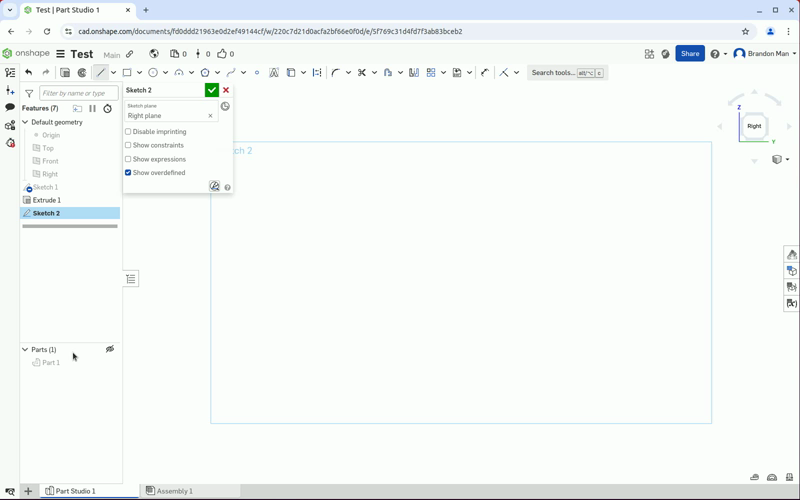
key_down(shift)
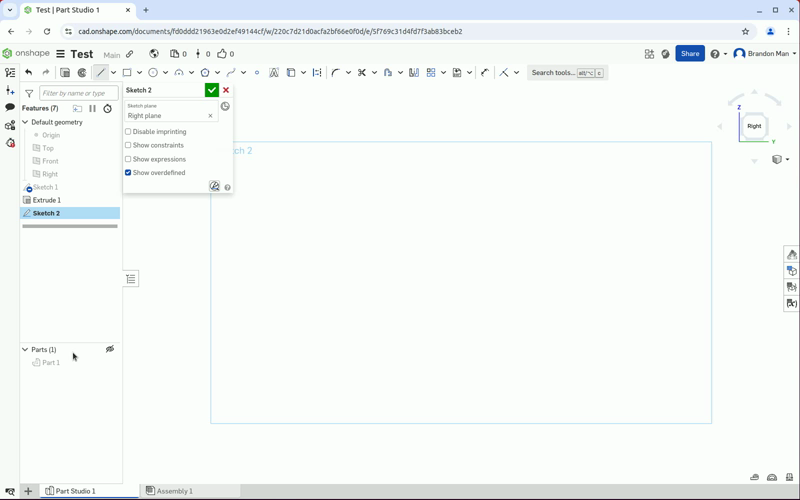
mouse_move(385, 257)
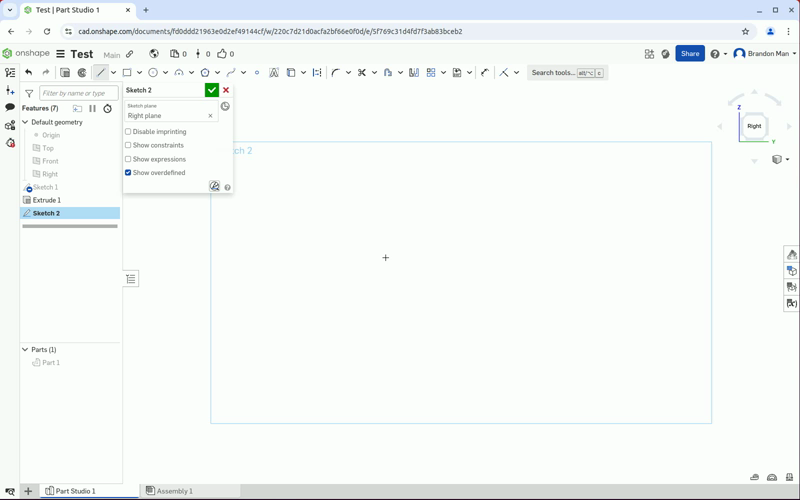
click(385, 257)
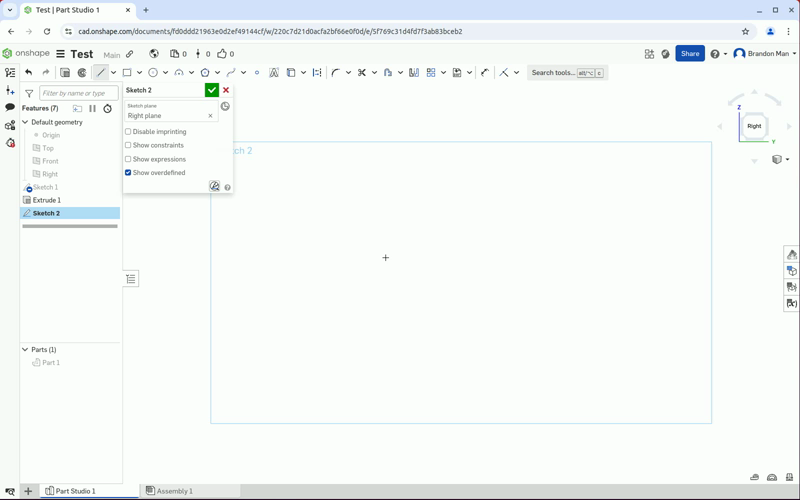
key_up(shift)
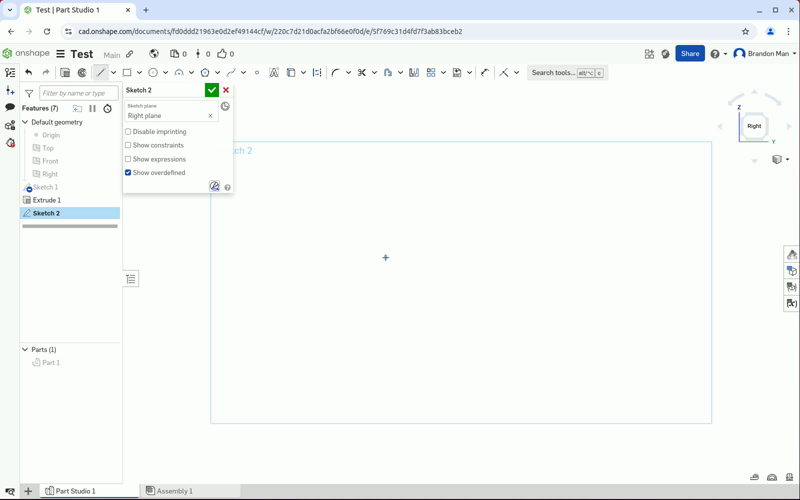
key_down(shift)
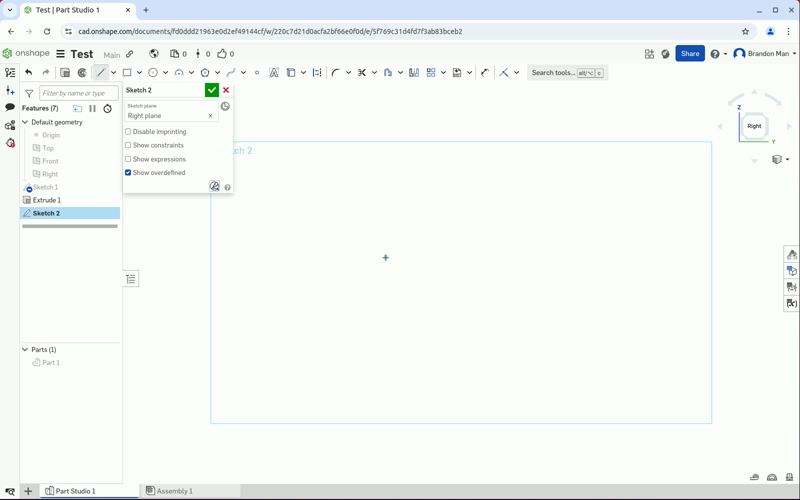
mouse_move(415, 257)
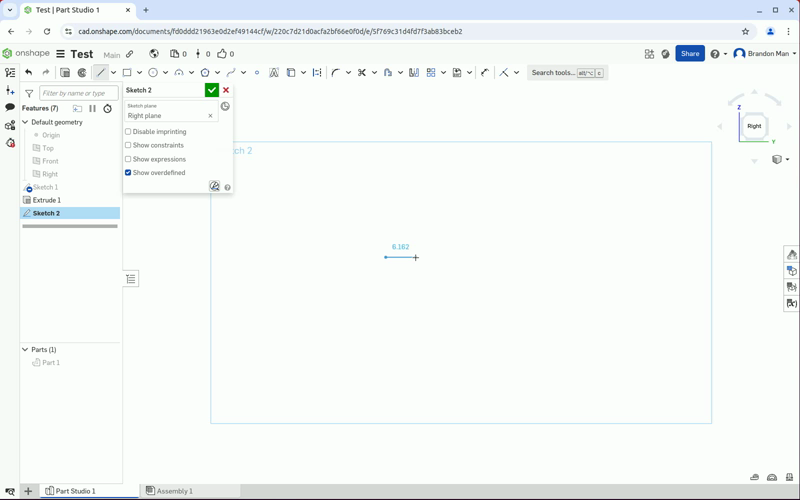
mouse_move(402, 282)
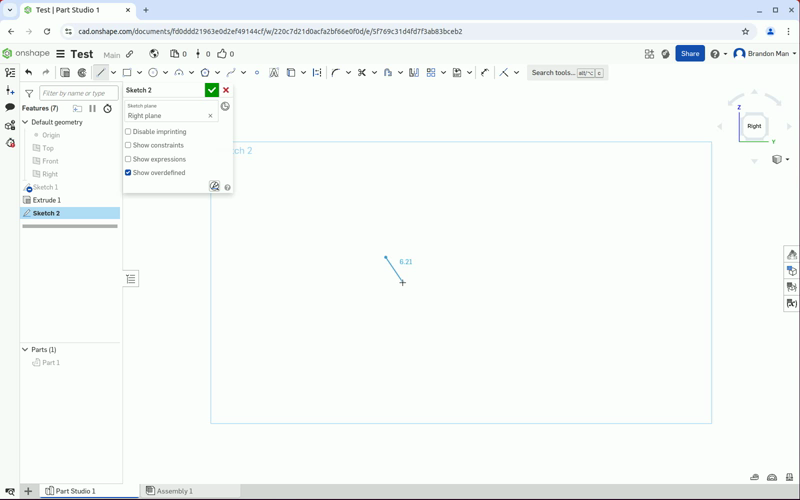
click(402, 282)
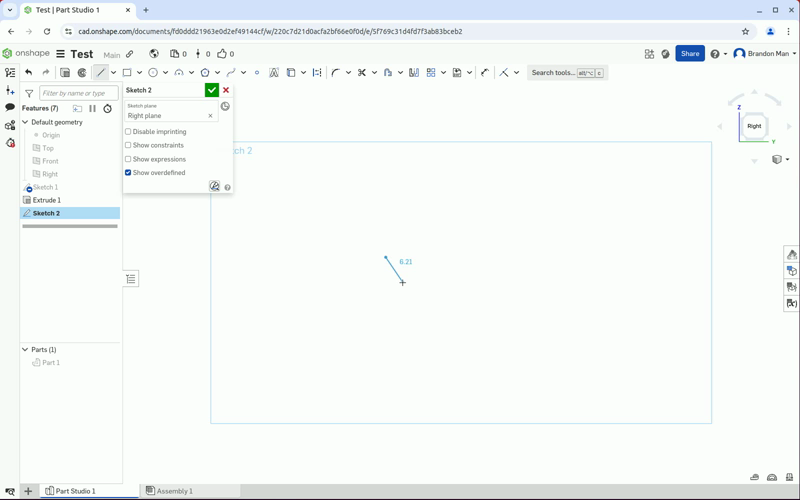
key_up(shift)
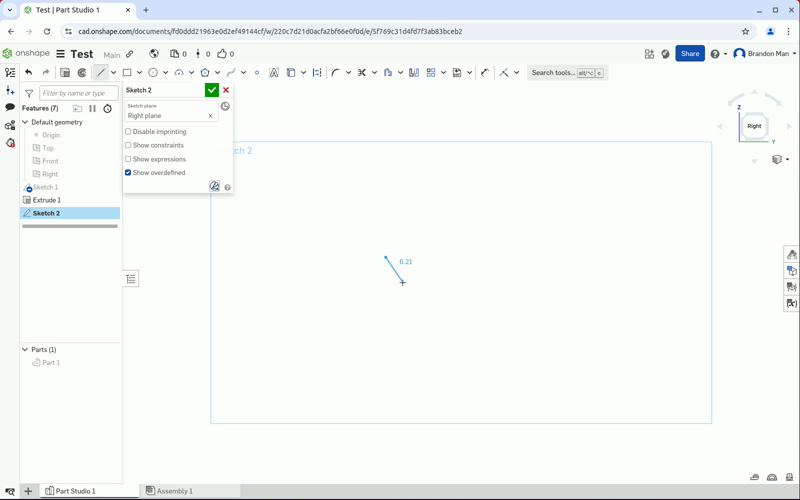
key_down(shift)
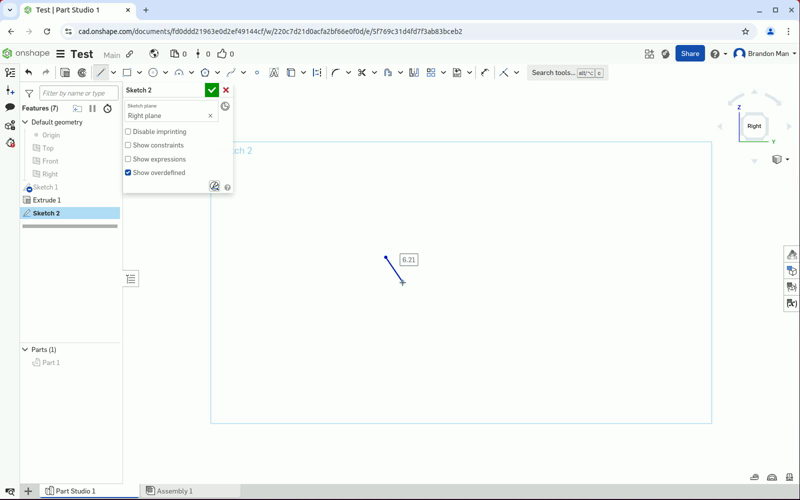
mouse_move(492, 282)
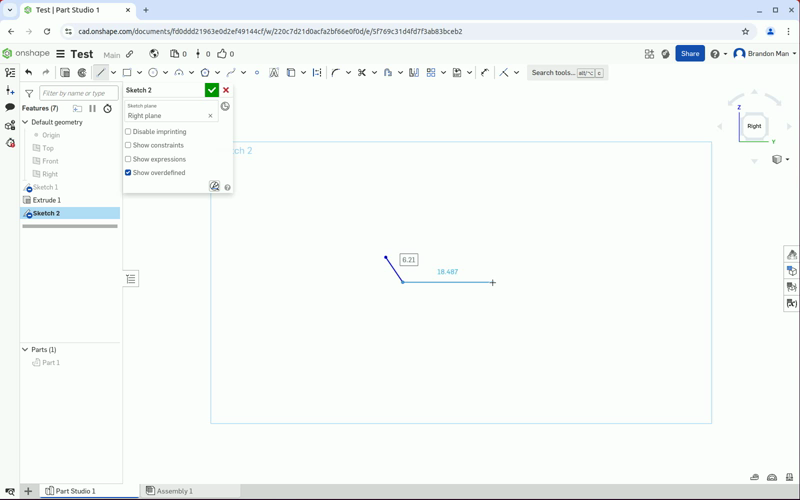
click(492, 282)
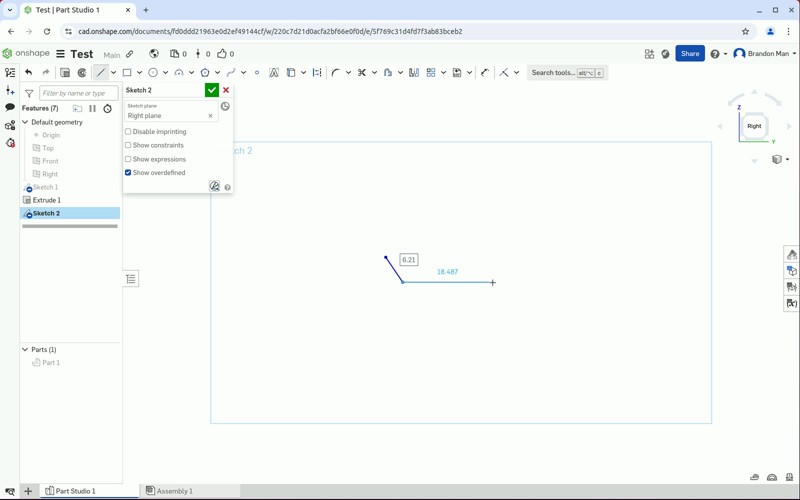
key_up(shift)
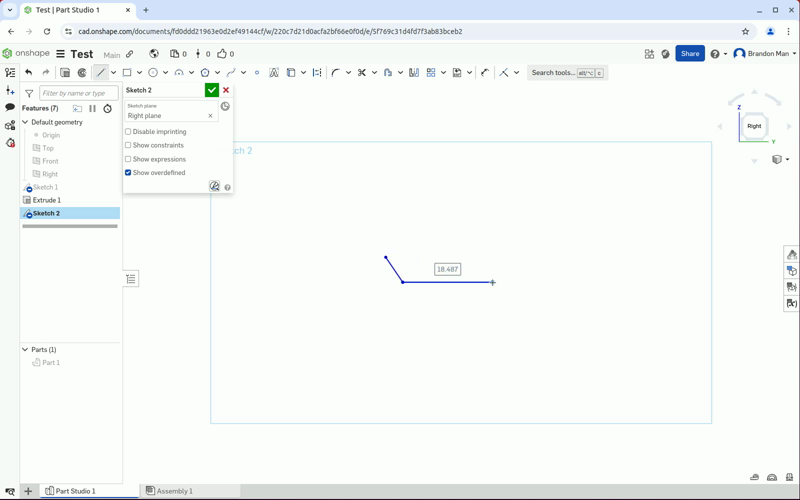
key(esc)
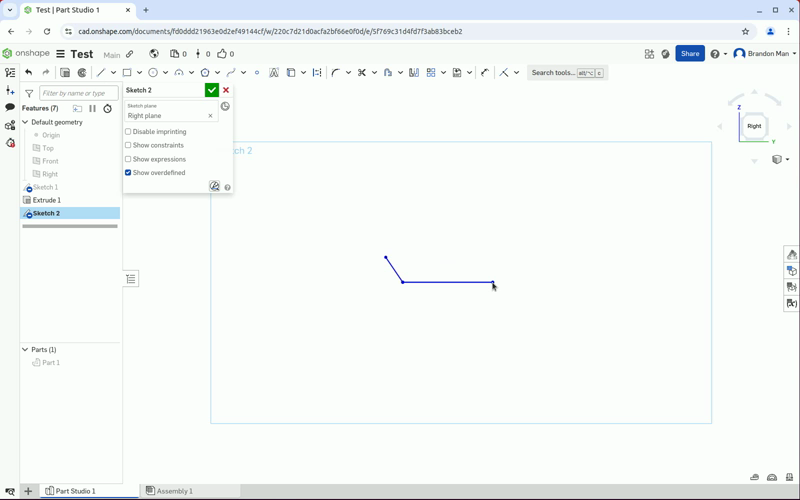
key(a)
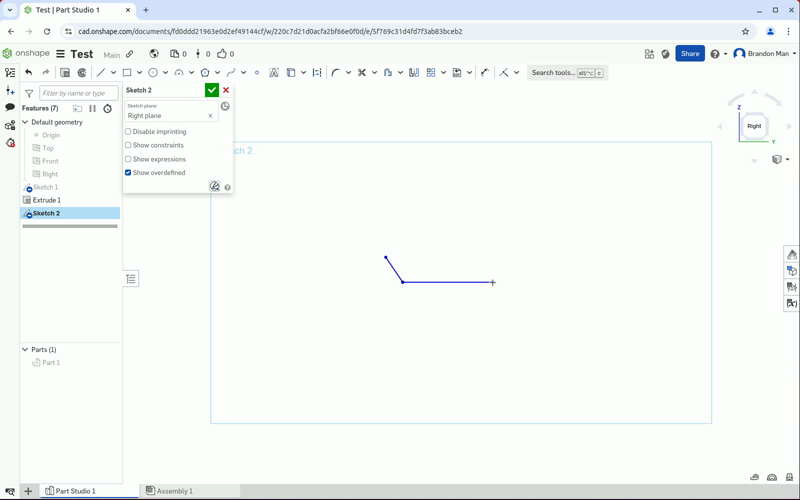
mouse_move(492, 282)
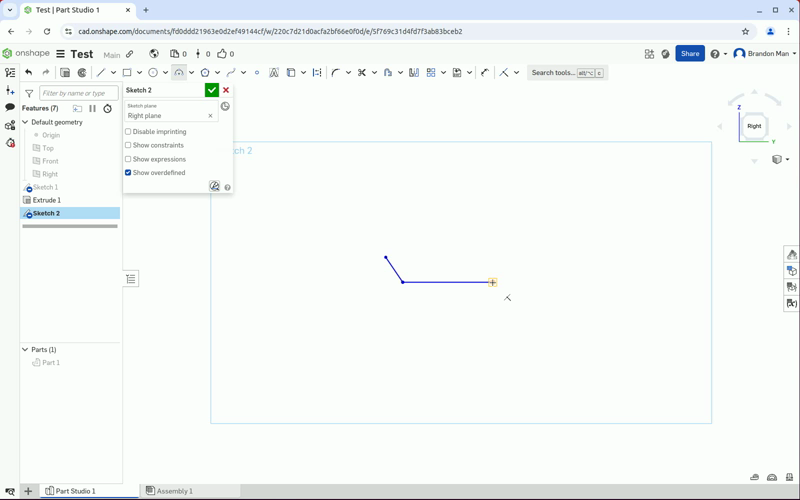
click(492, 282)
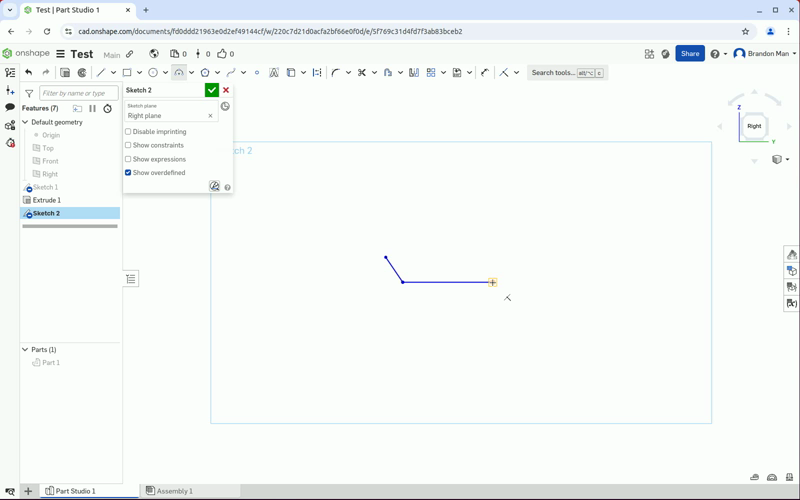
key_down(shift)
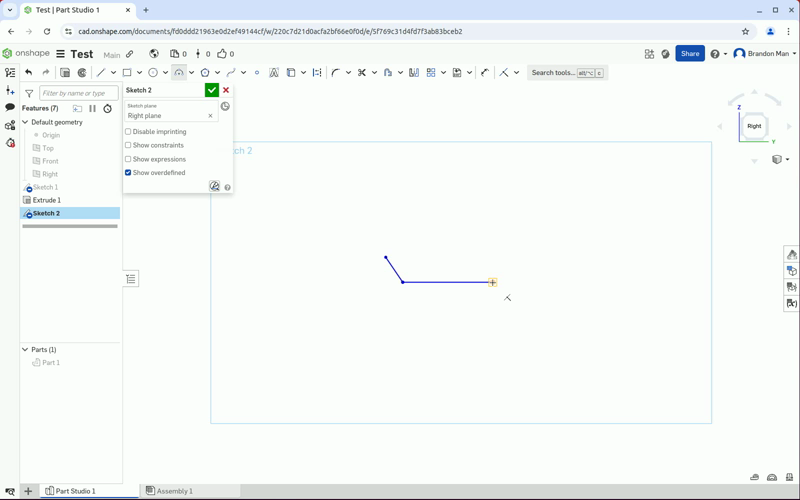
mouse_move(510, 264)
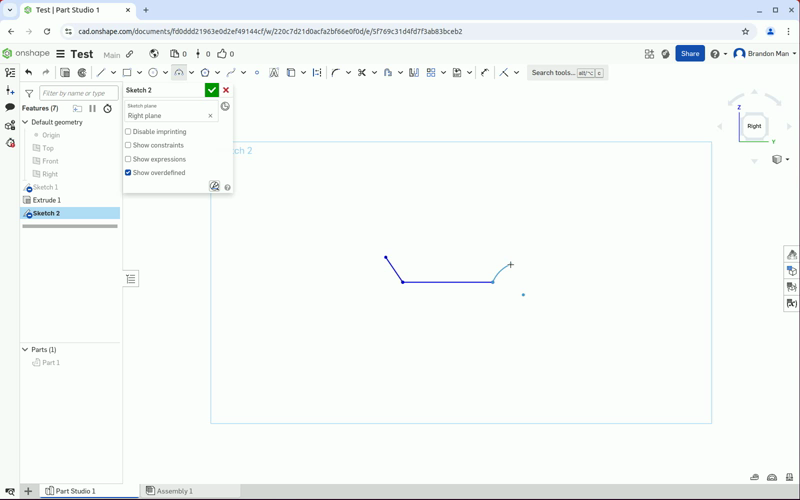
click(510, 264)
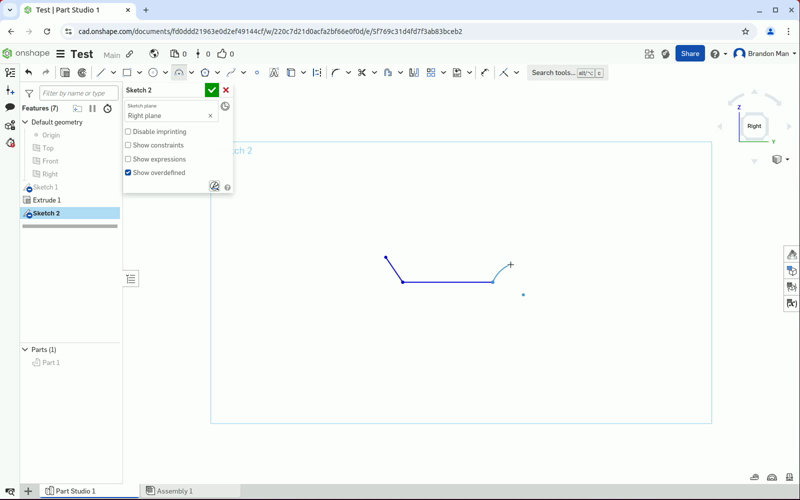
mouse_move(498, 269)
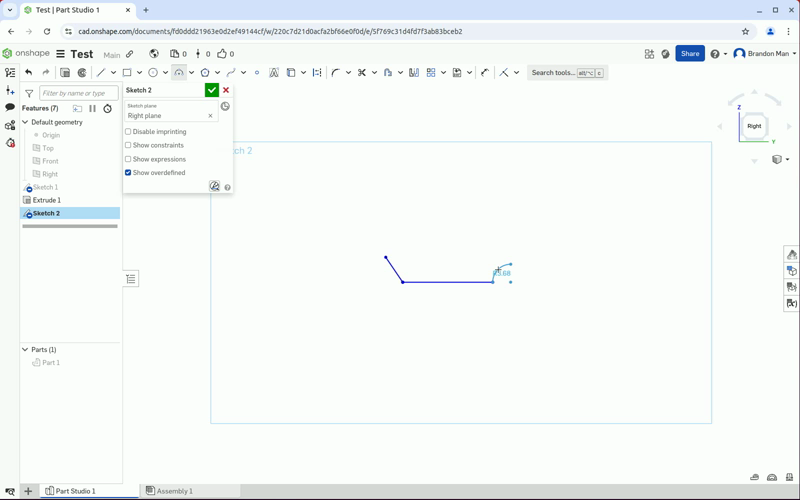
click(498, 269)
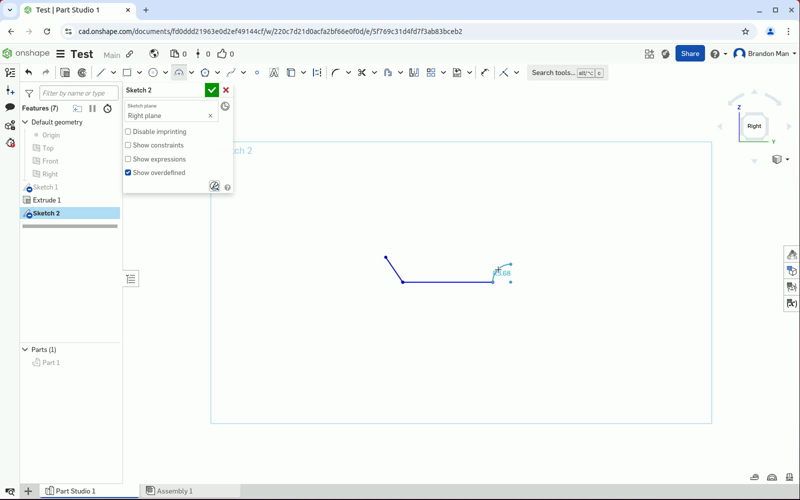
key_up(shift)
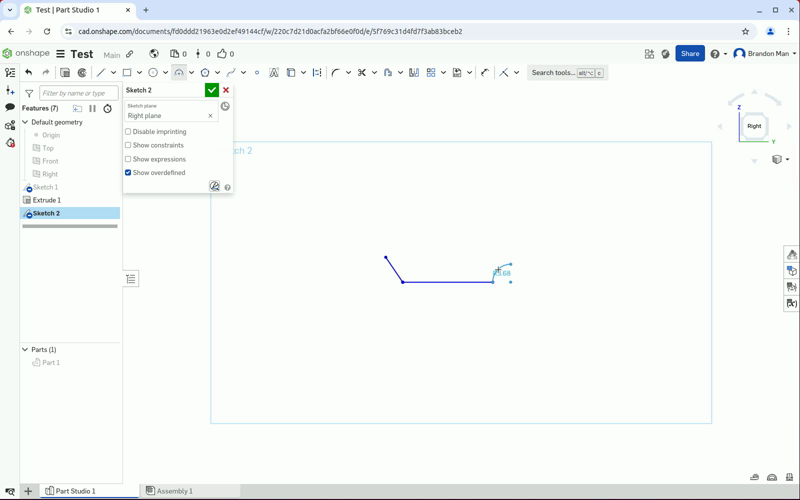
key(esc)
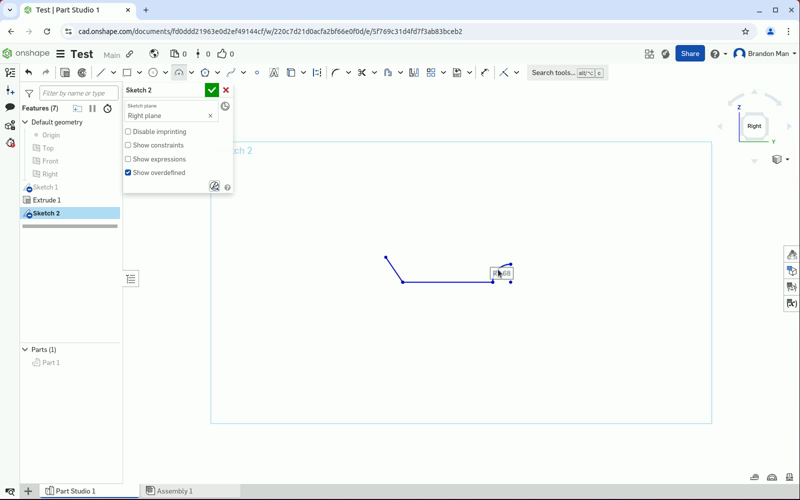
key(l)
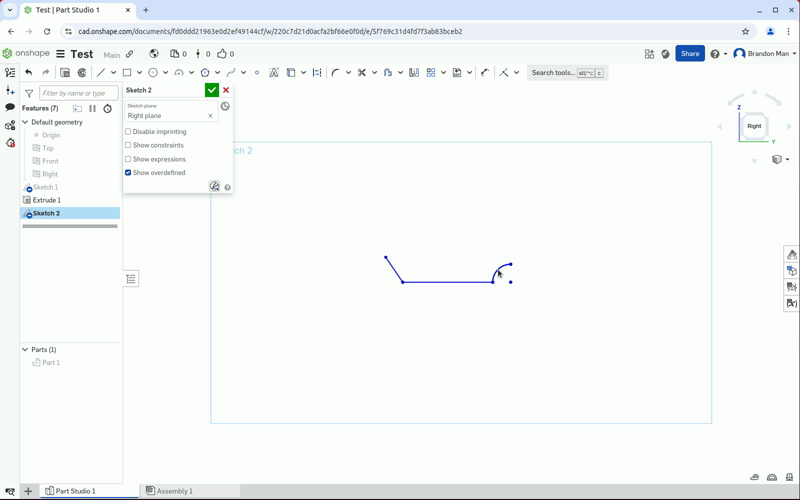
mouse_move(510, 264)
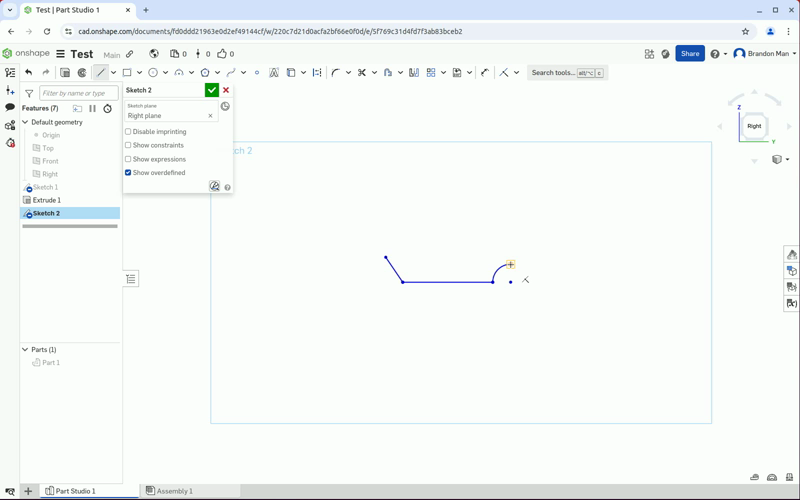
click(510, 264)
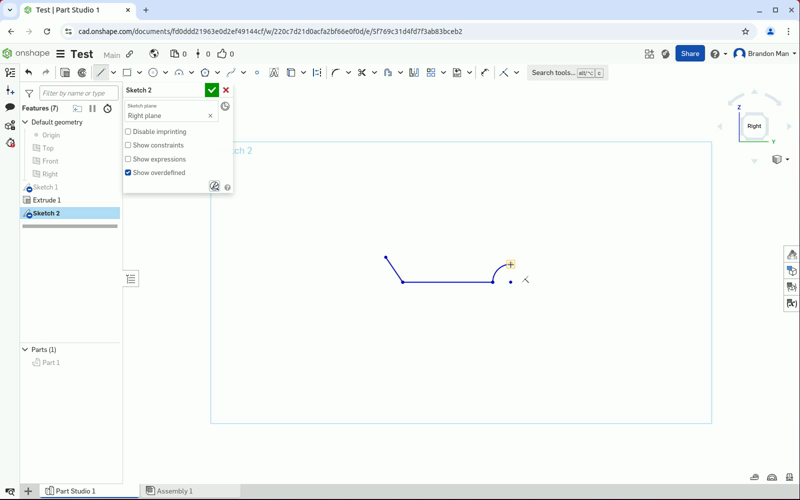
key_down(shift)
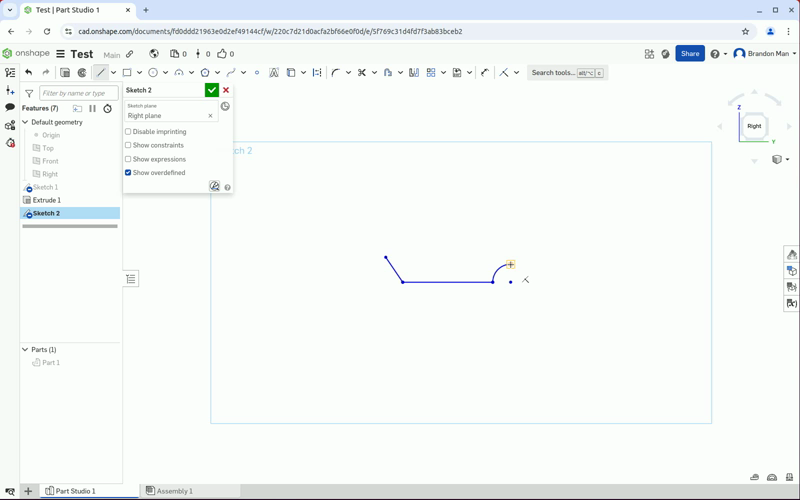
mouse_move(540, 264)
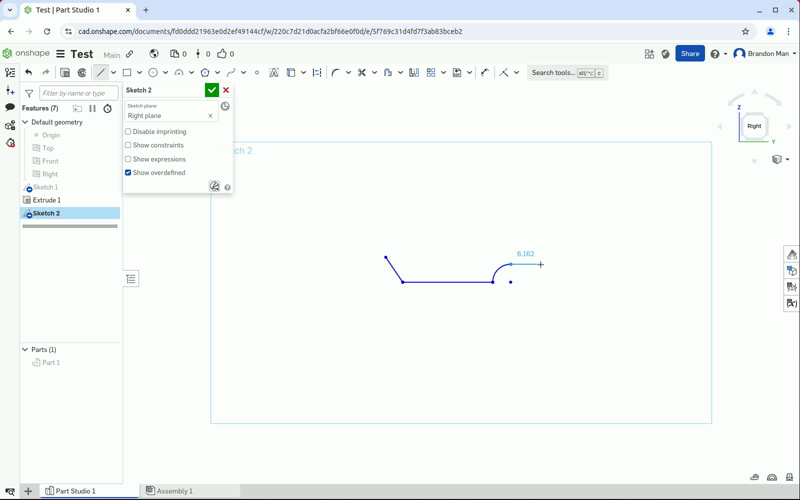
mouse_move(510, 247)
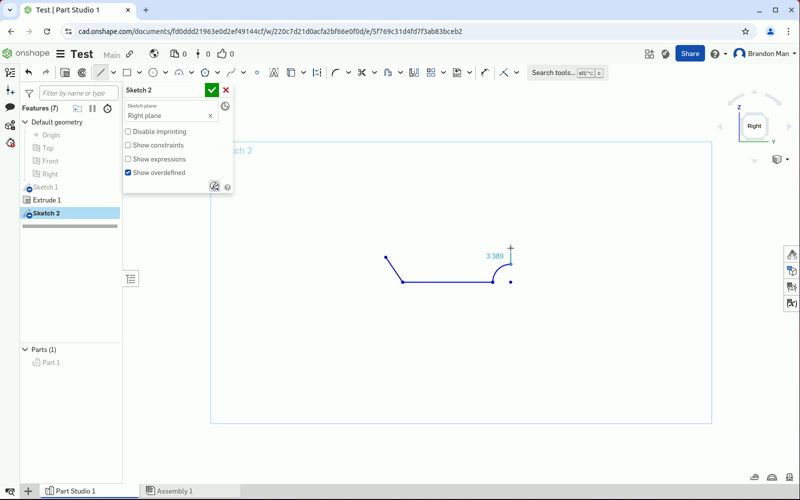
click(510, 247)
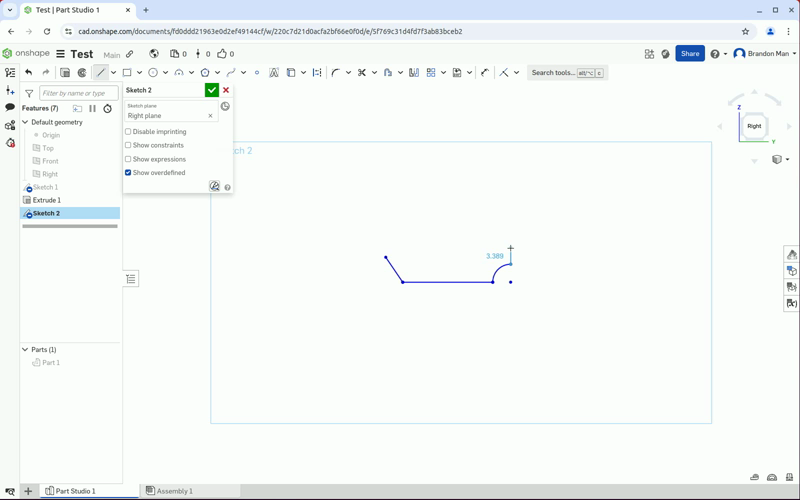
key_up(shift)
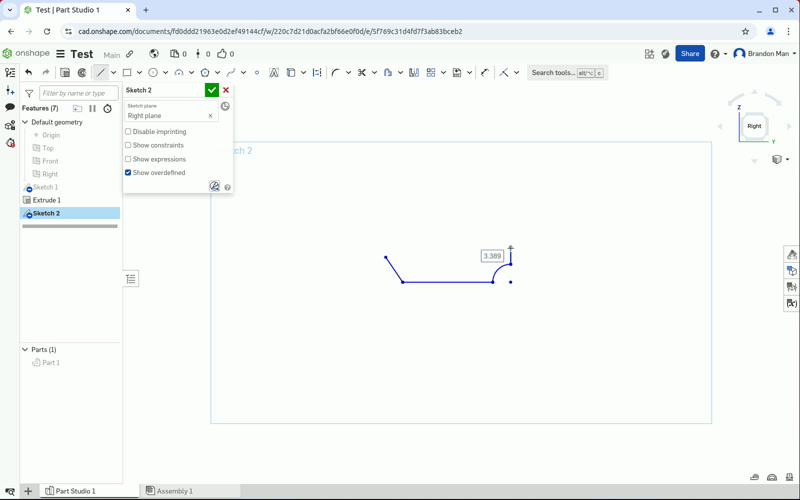
key_down(shift)
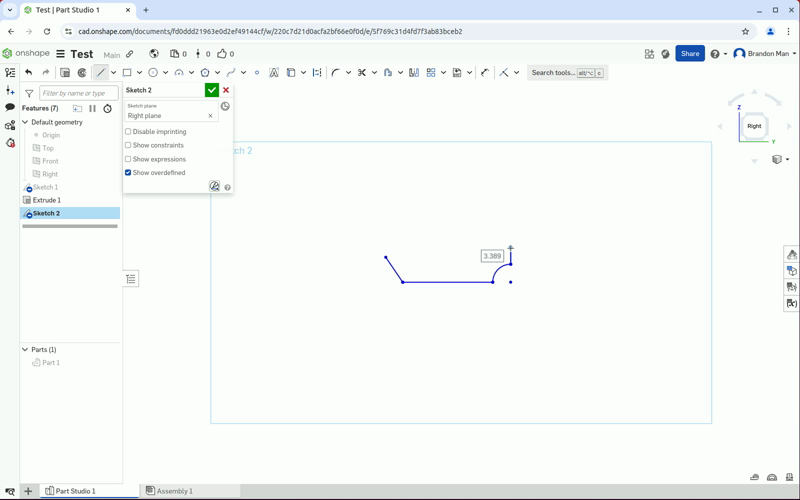
mouse_move(540, 247)
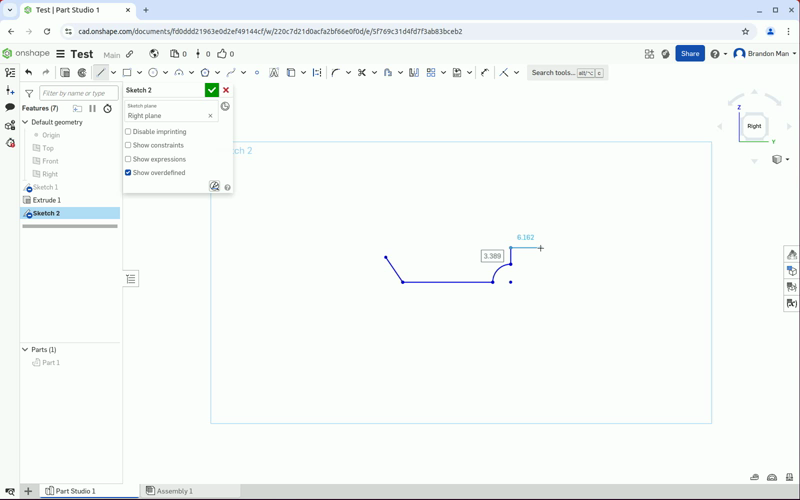
mouse_move(494, 239)
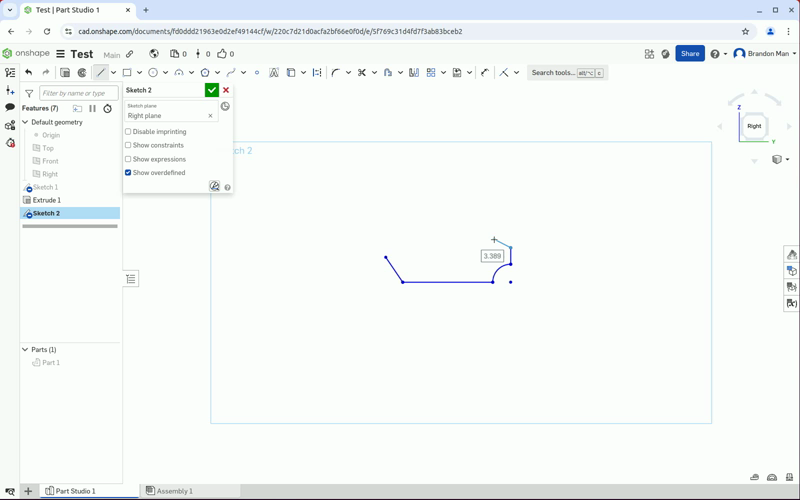
click(494, 239)
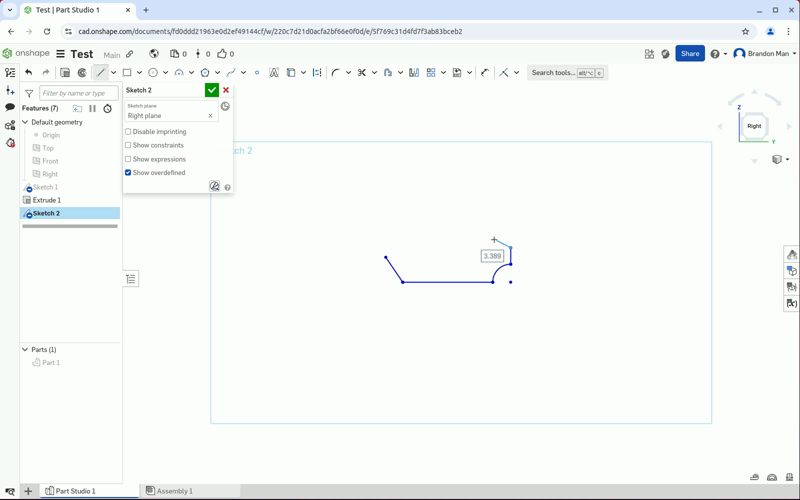
key_up(shift)
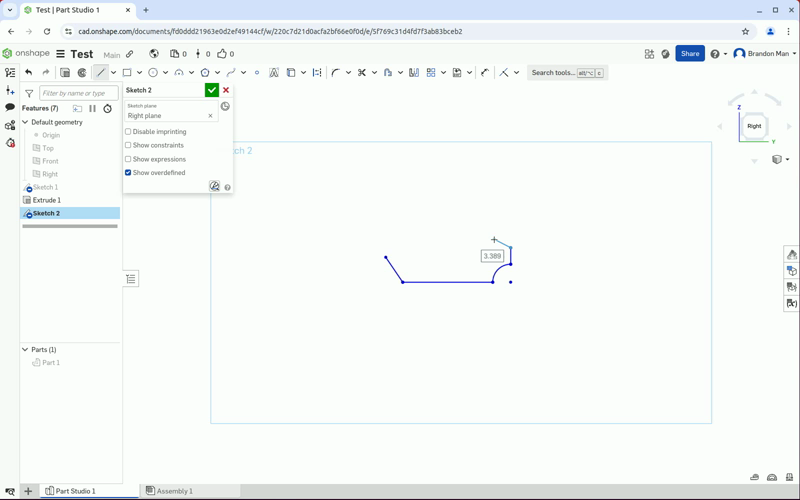
key(esc)
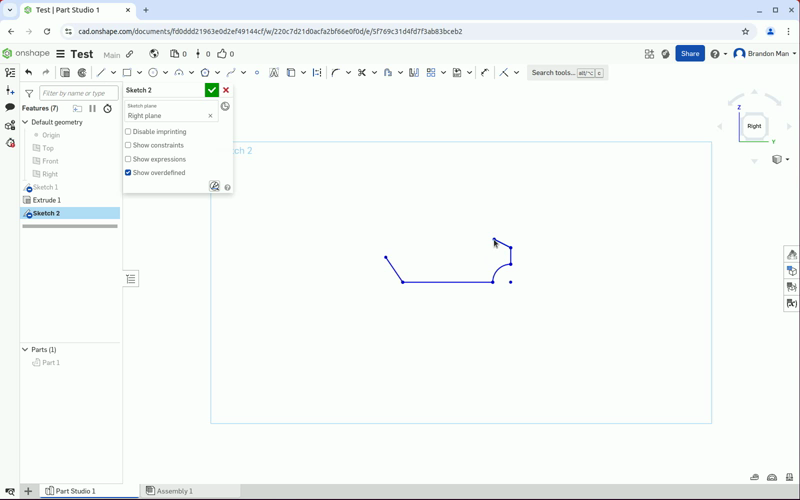
key(a)
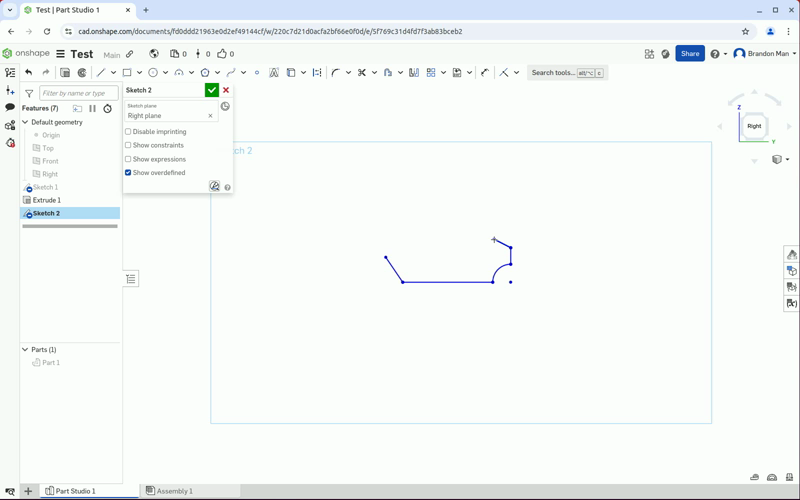
mouse_move(494, 239)
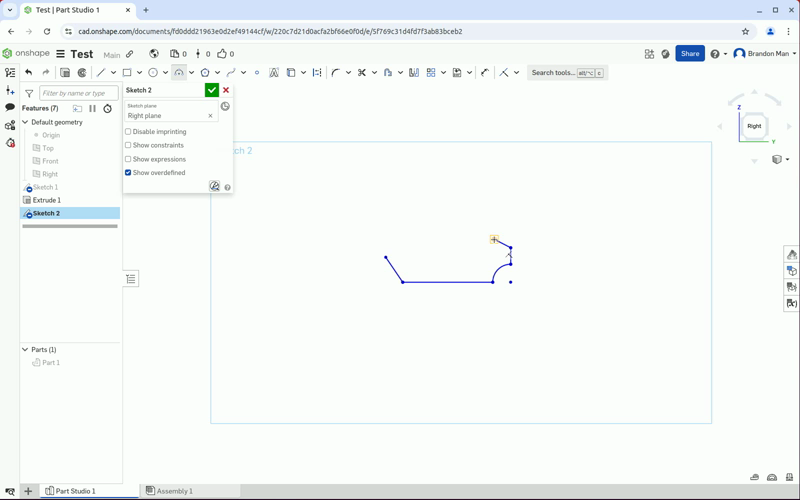
click(494, 239)
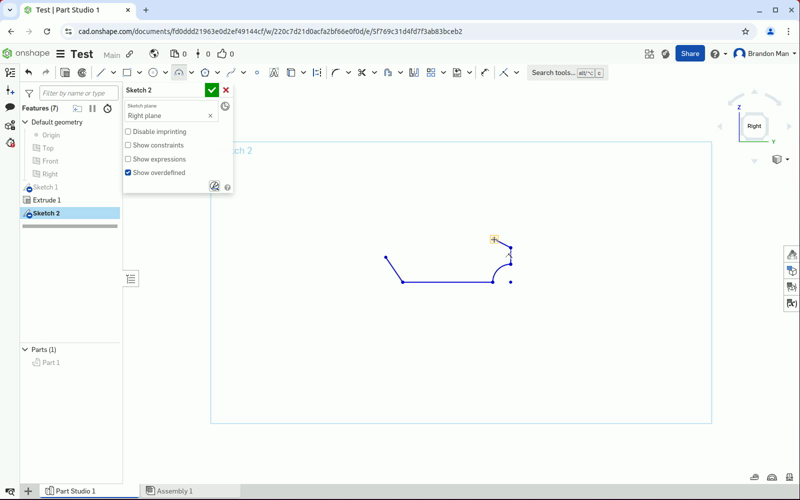
key_down(shift)
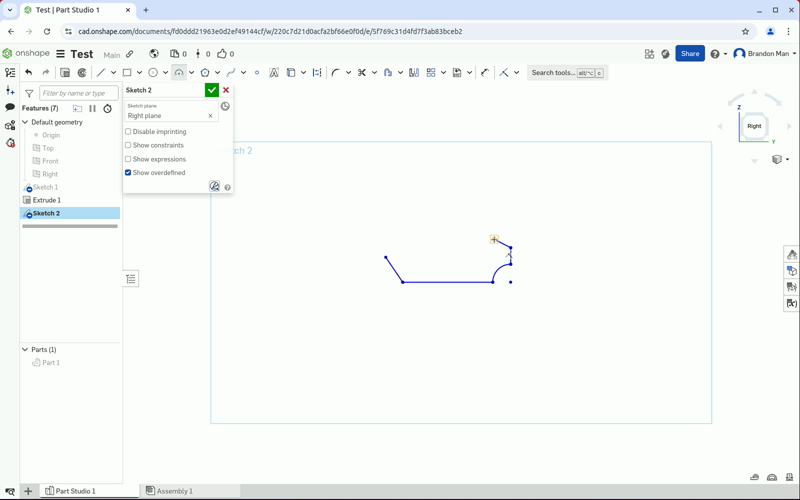
mouse_move(504, 220)
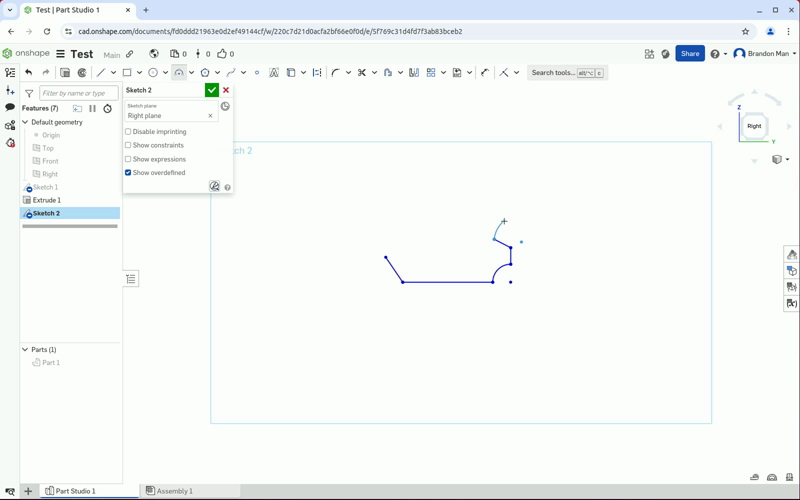
click(504, 220)
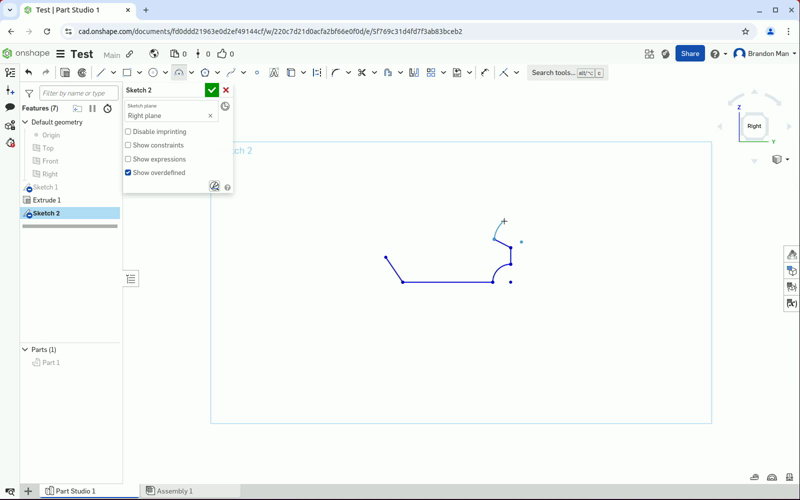
mouse_move(490, 225)
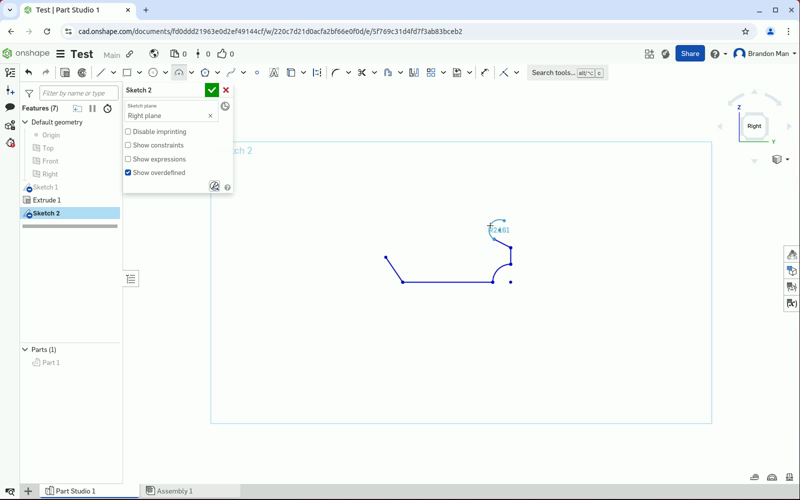
click(490, 225)
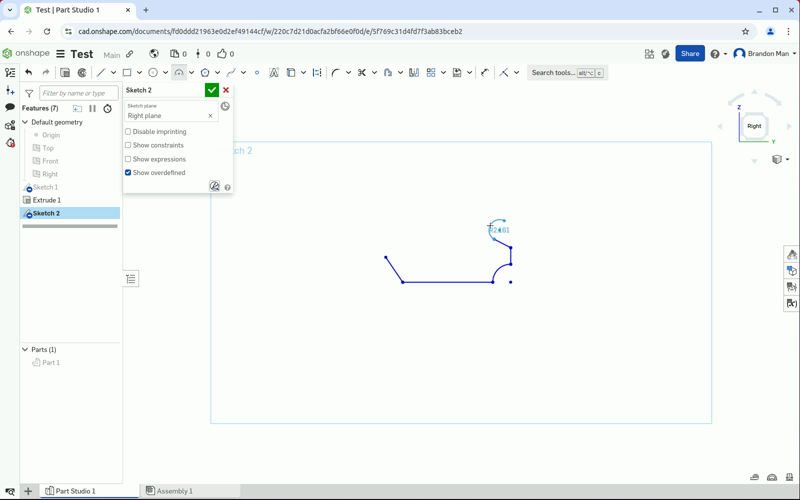
key_up(shift)
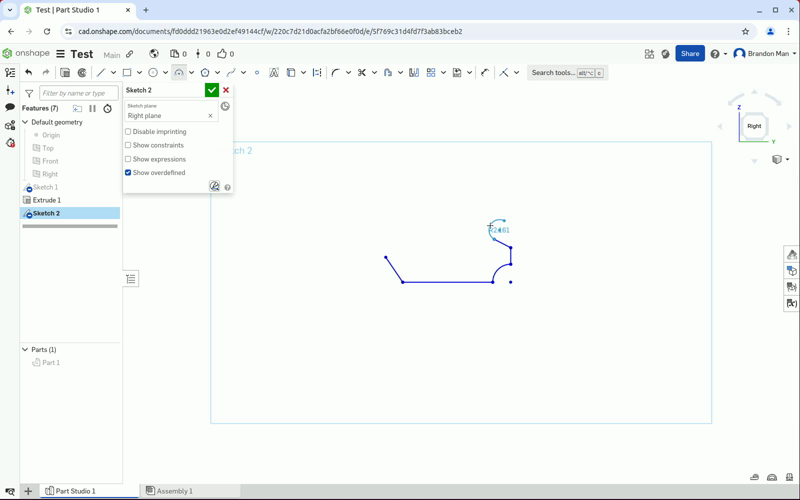
key(esc)
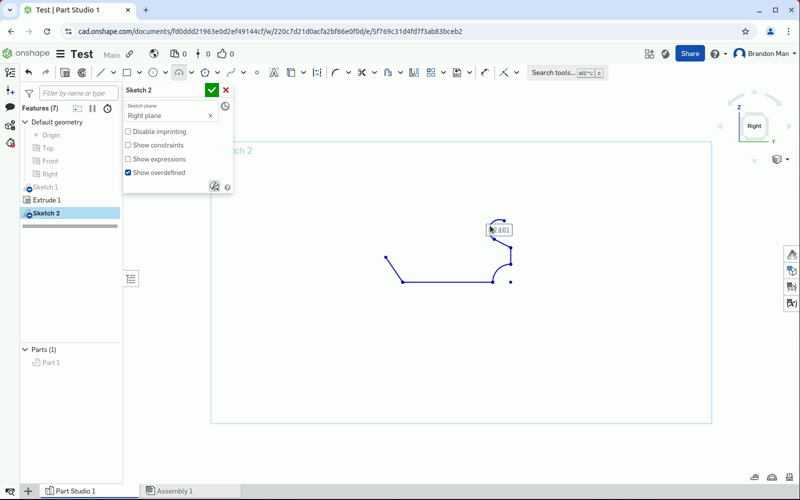
key(l)
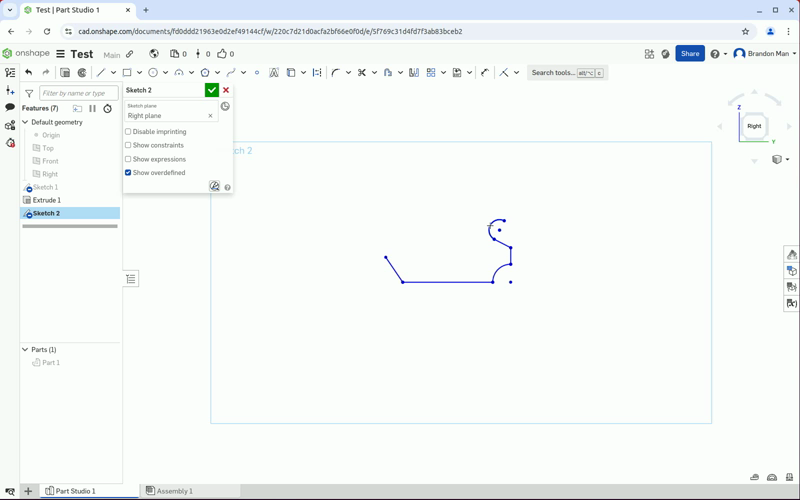
mouse_move(504, 220)
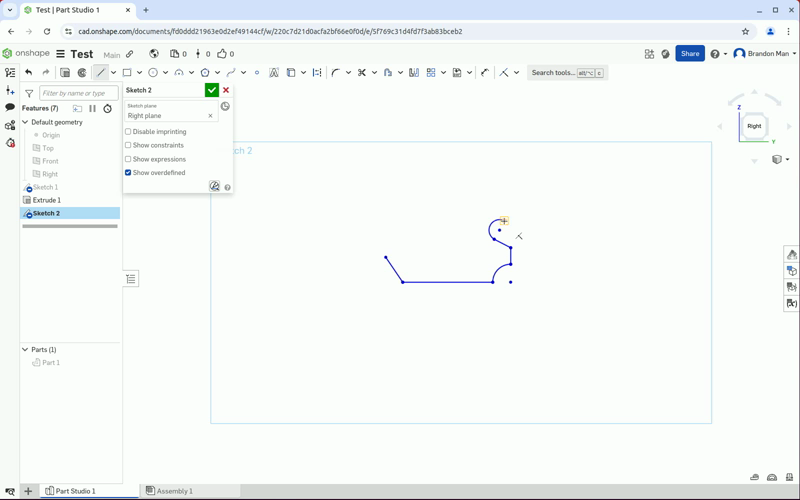
click(504, 220)
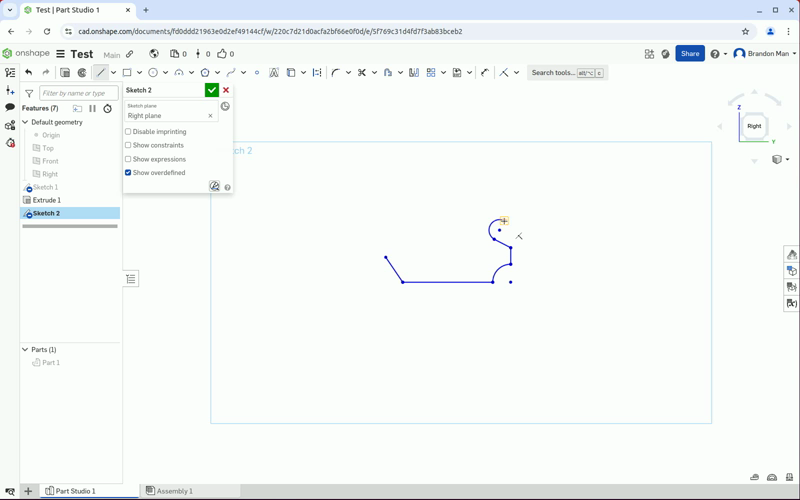
key_down(shift)
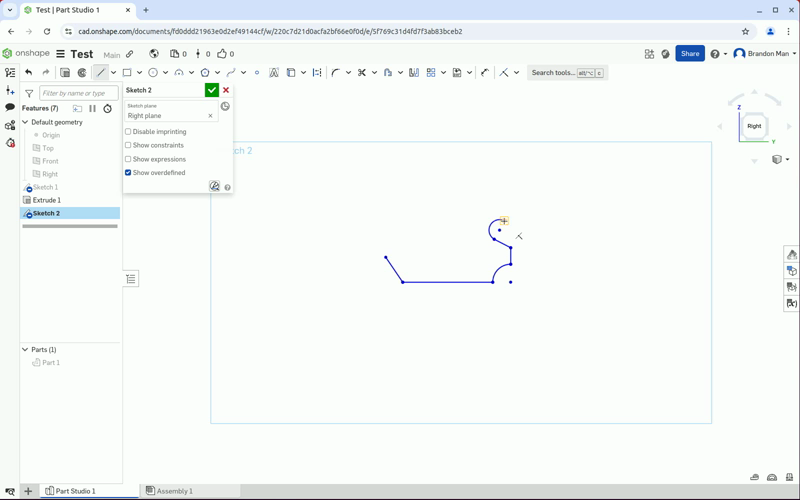
mouse_move(534, 220)
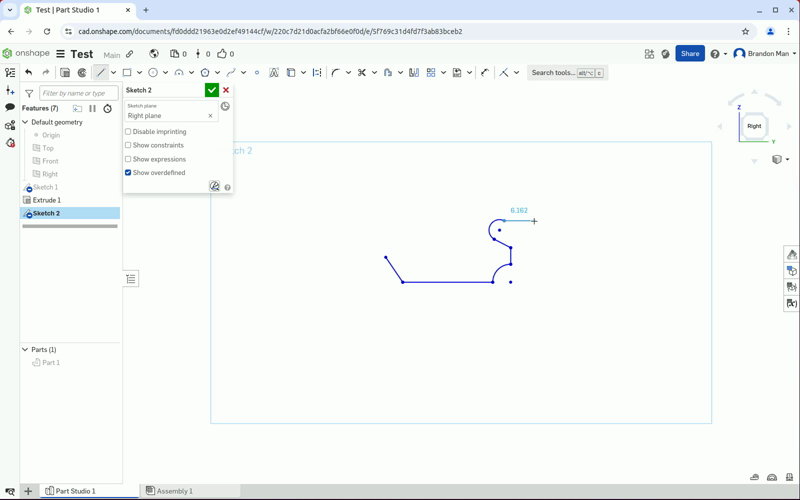
mouse_move(513, 225)
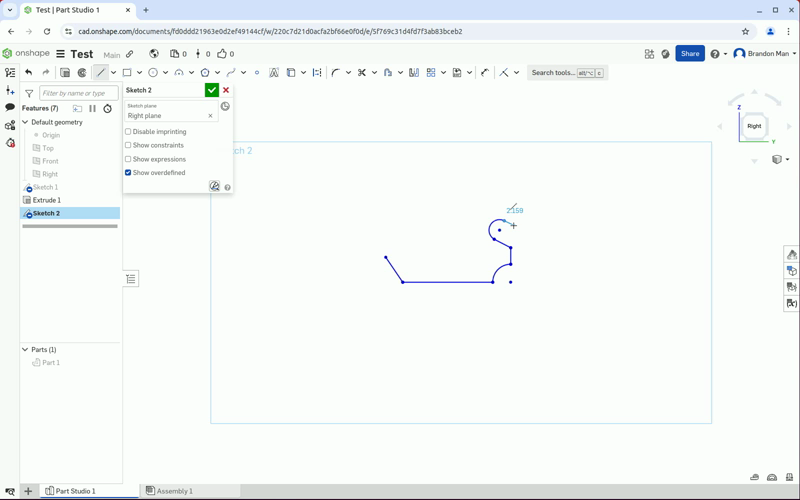
click(513, 225)
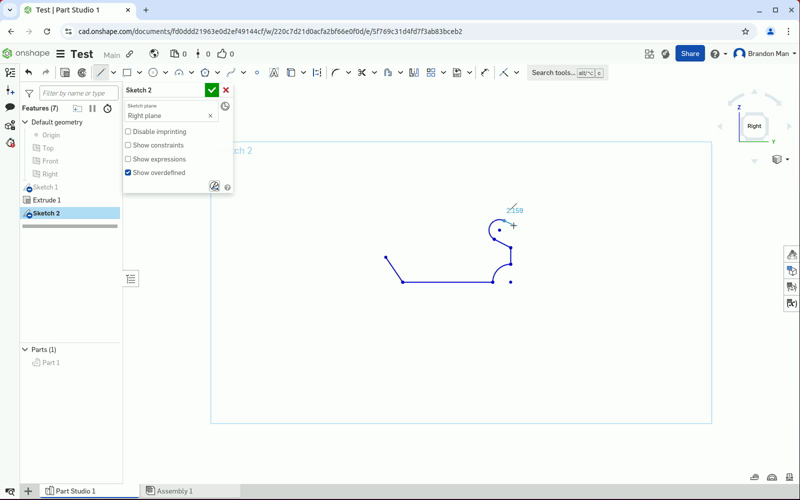
key_up(shift)
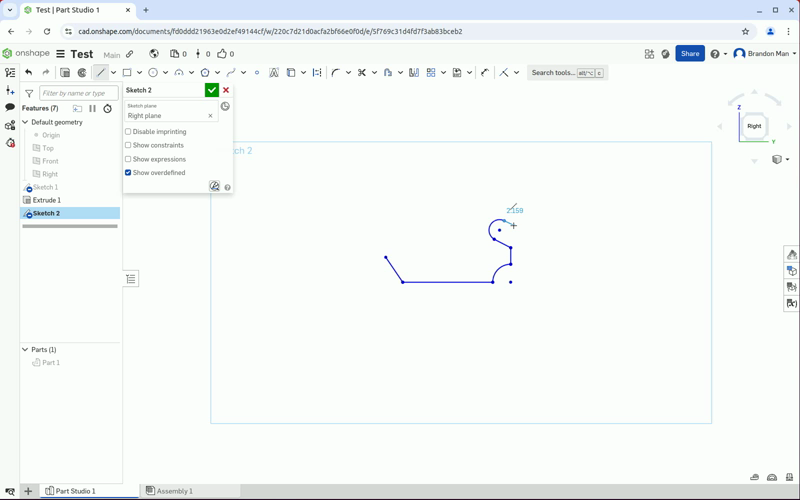
key_down(shift)
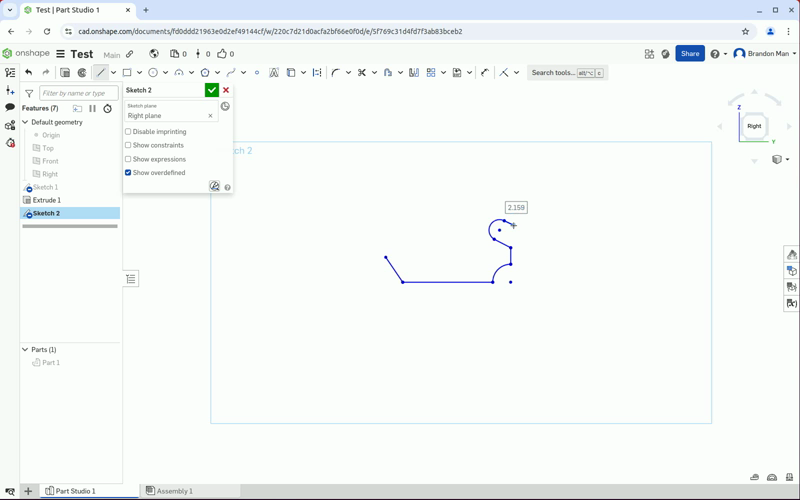
mouse_move(543, 225)
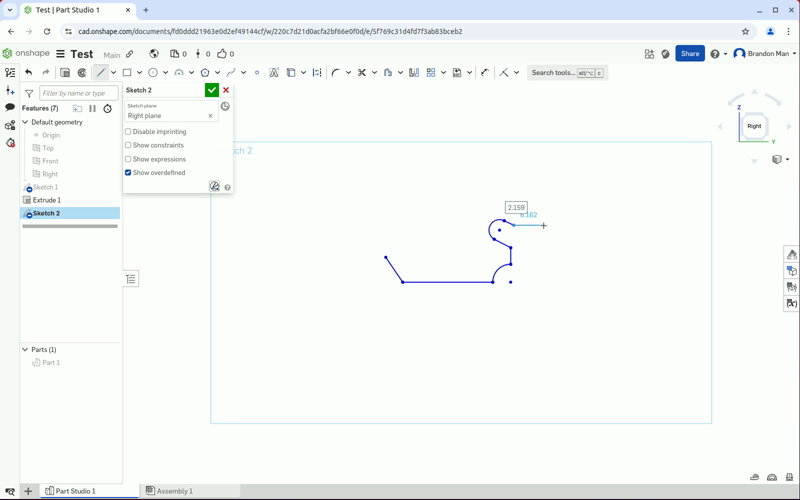
mouse_move(518, 219)
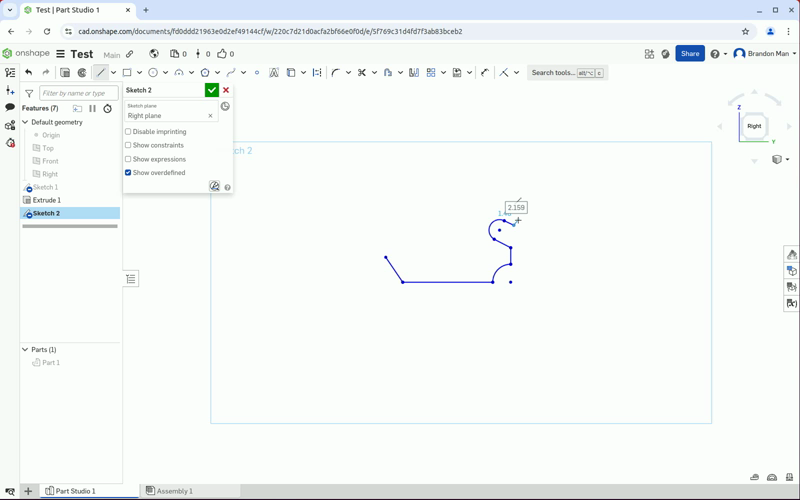
scroll(6)
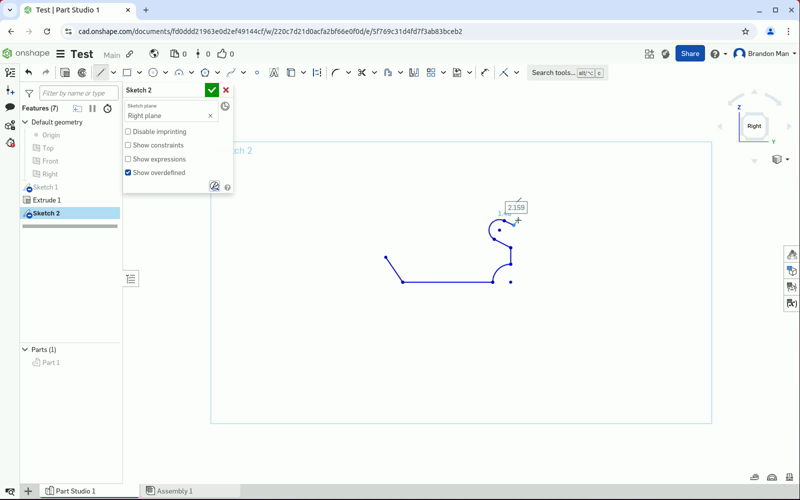
scroll(6)
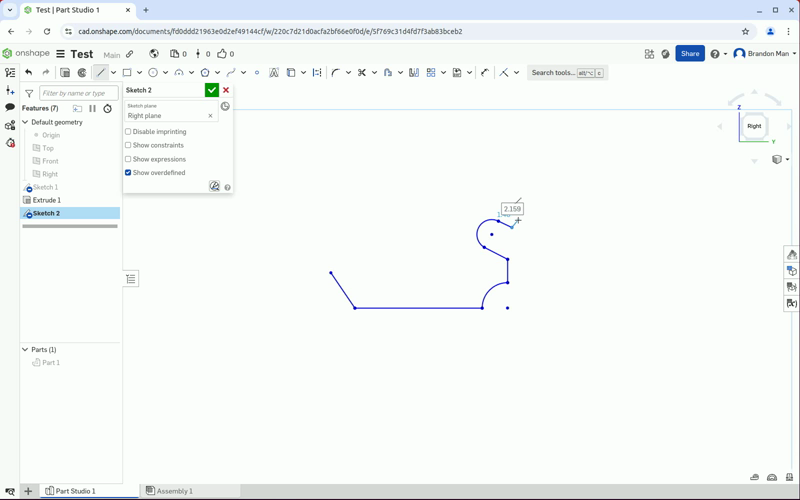
scroll(6)
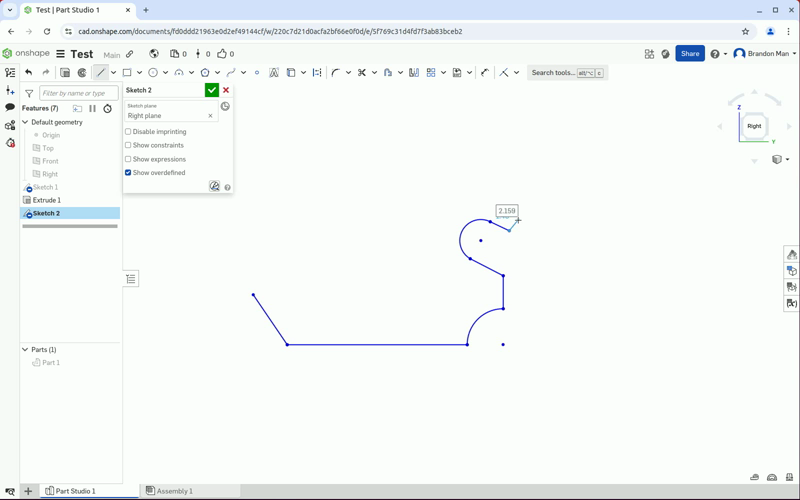
scroll(6)
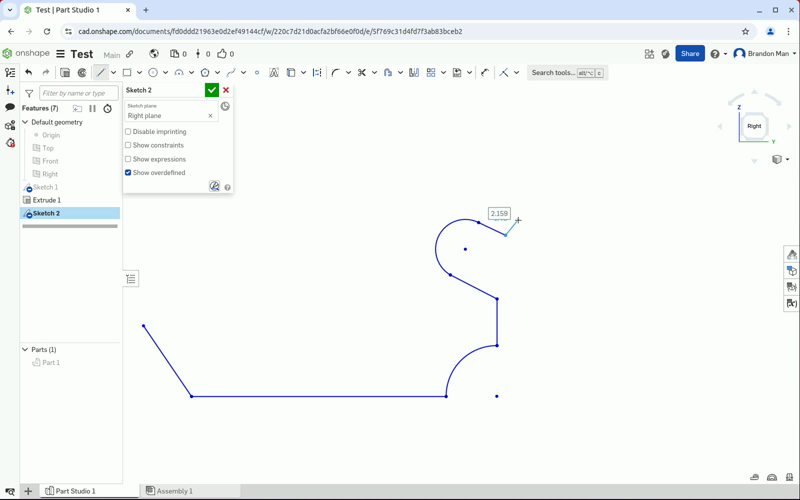
scroll(6)
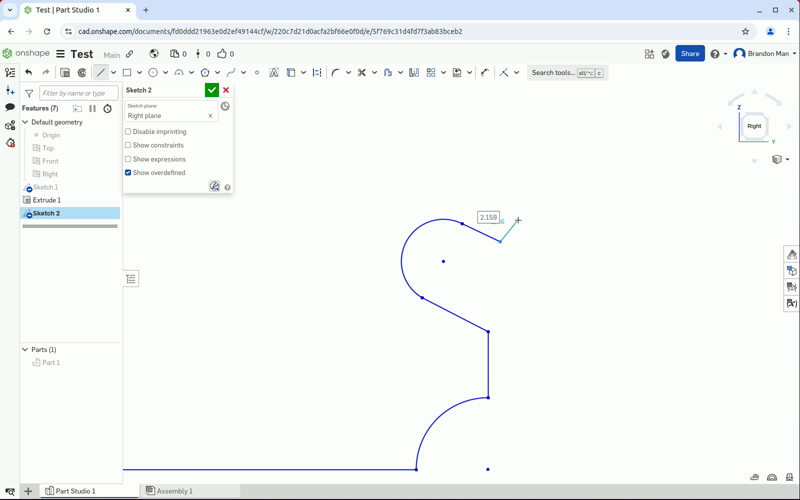
scroll(6)
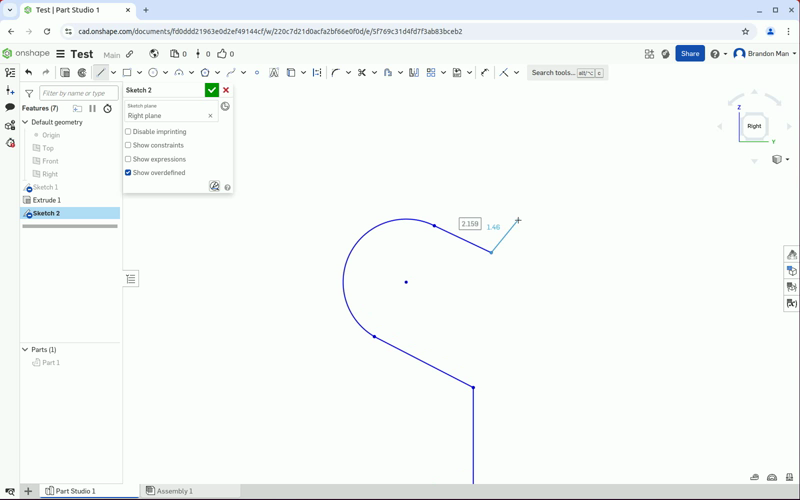
scroll(6)
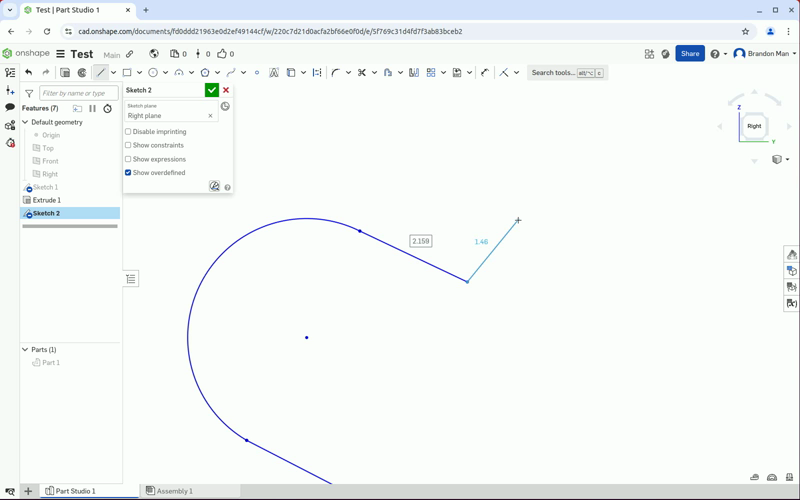
click(518, 219)
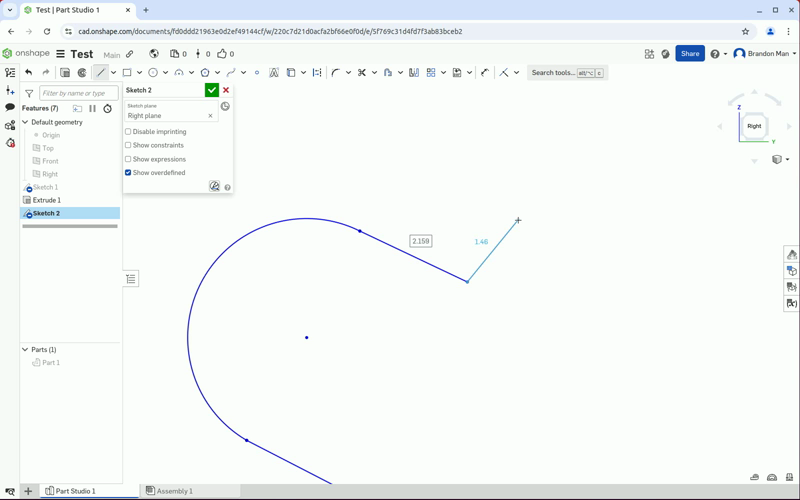
scroll(-6)
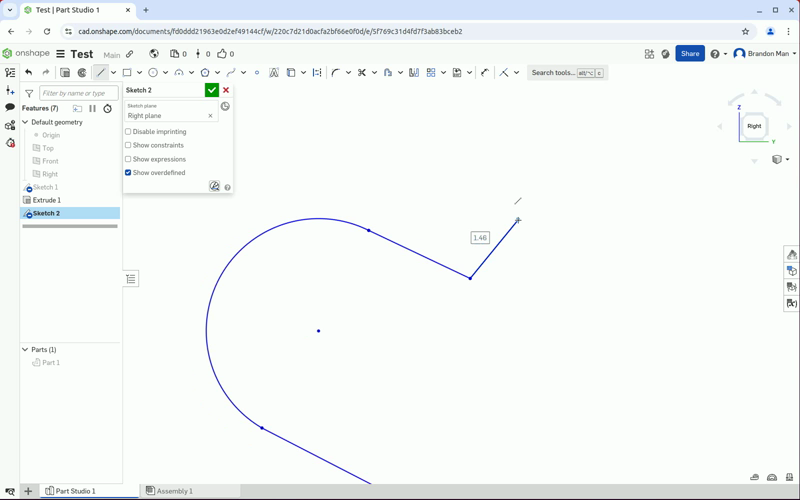
scroll(-6)
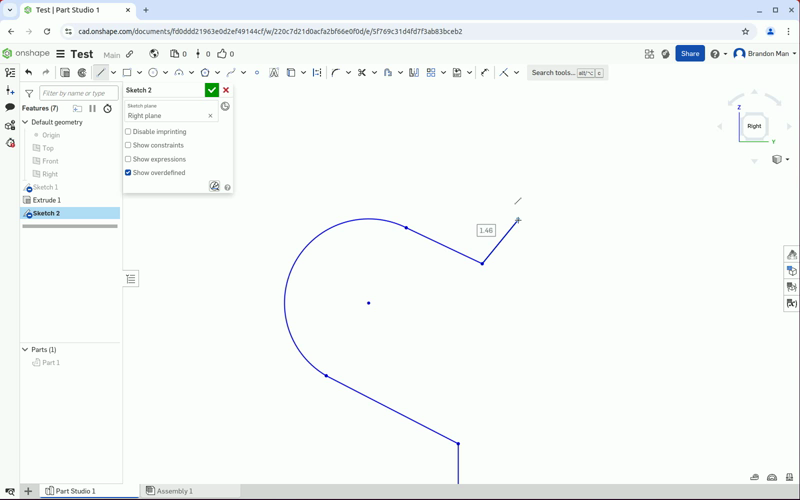
scroll(-6)
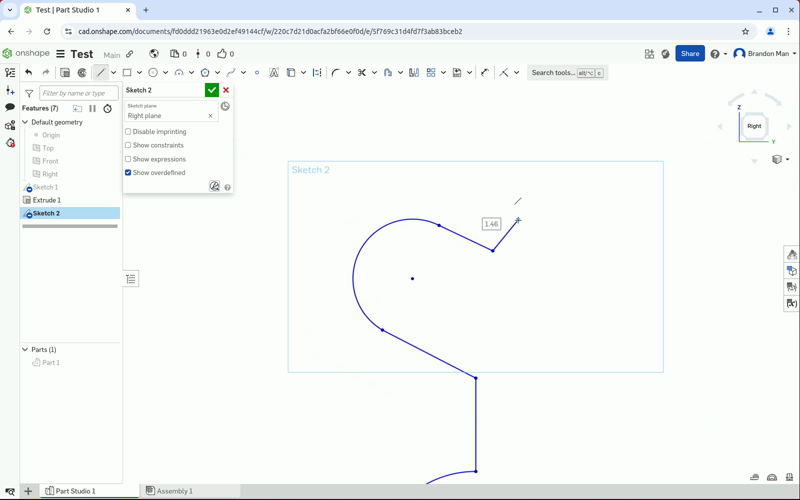
scroll(-6)
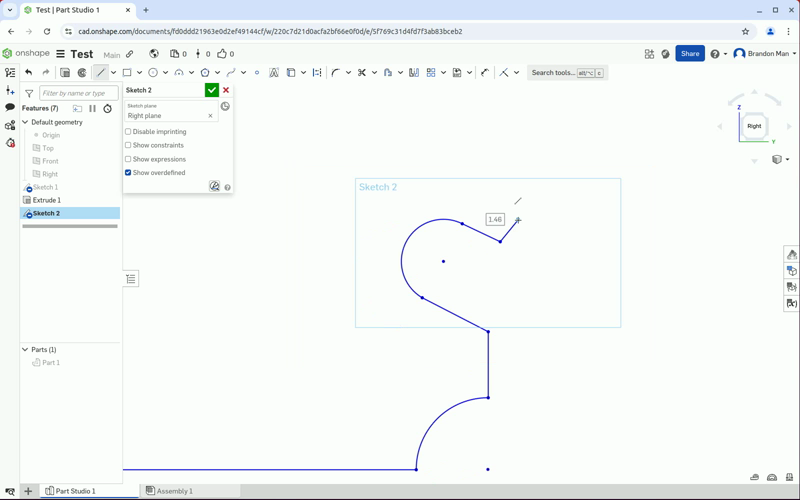
scroll(-6)
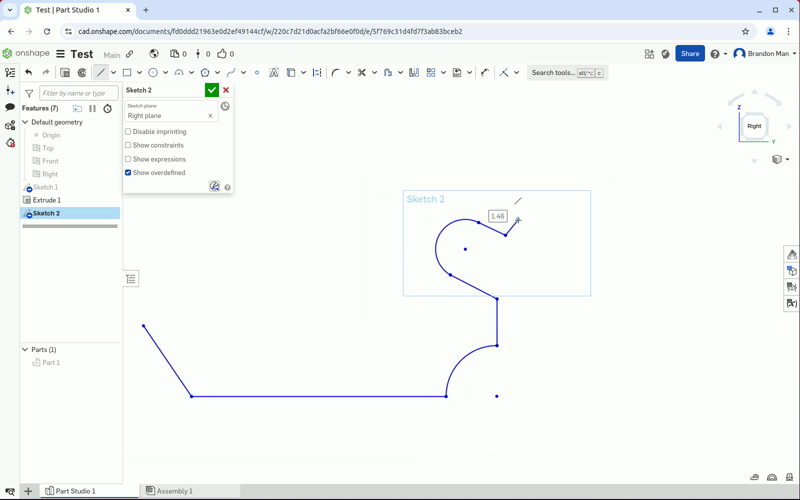
scroll(-6)
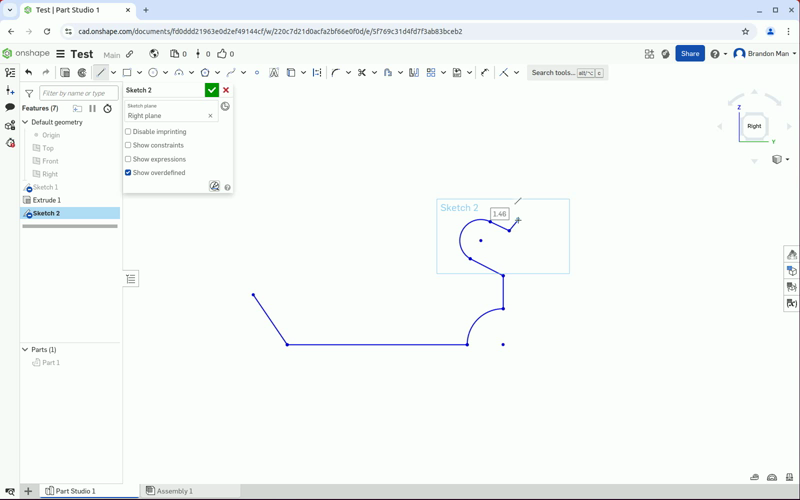
scroll(-6)
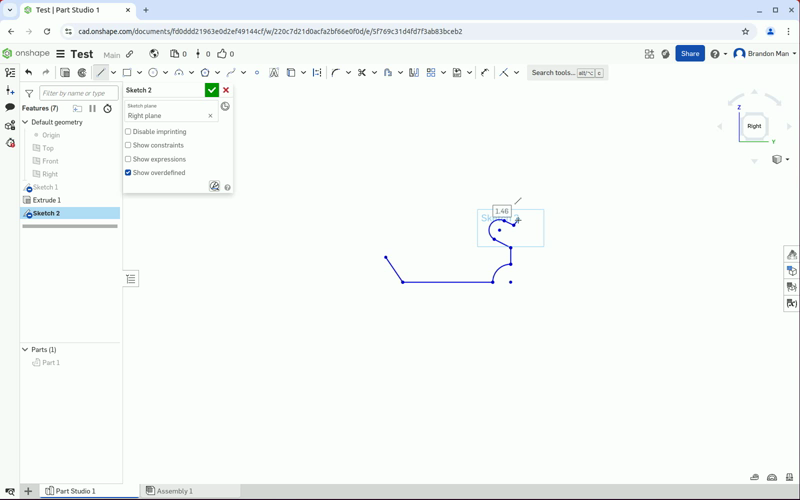
key_up(shift)
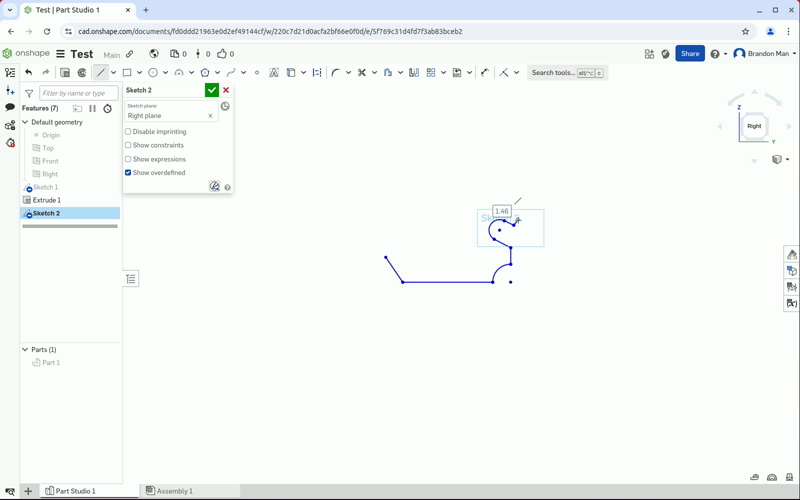
key(esc)
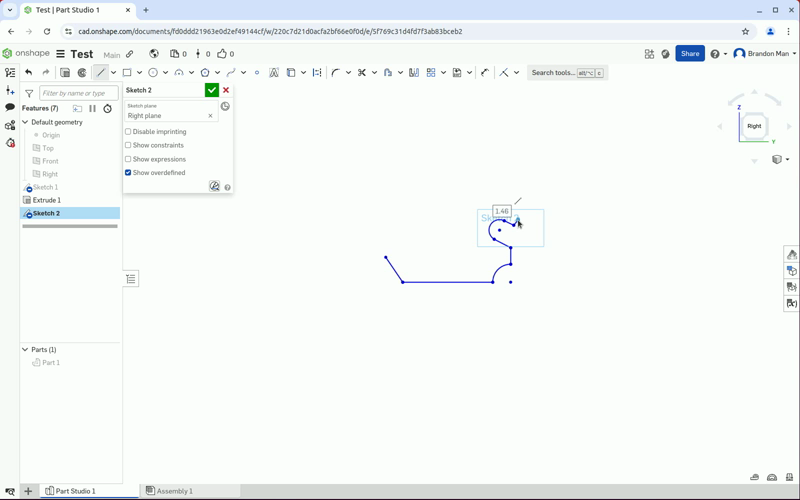
key(a)
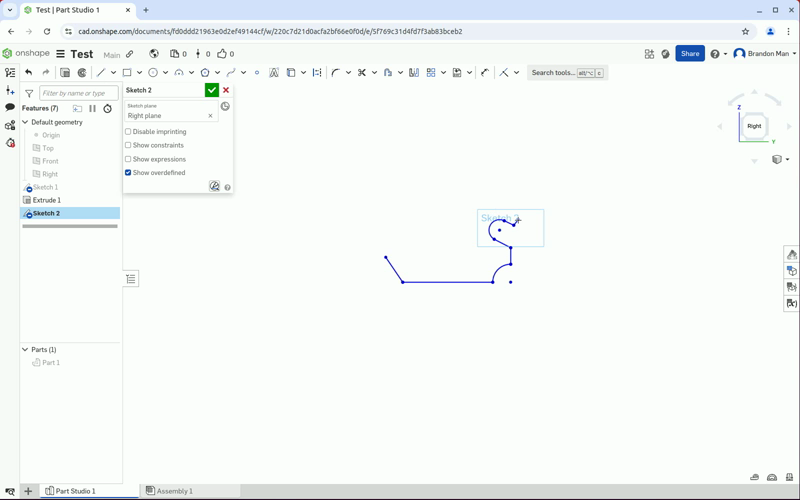
mouse_move(518, 219)
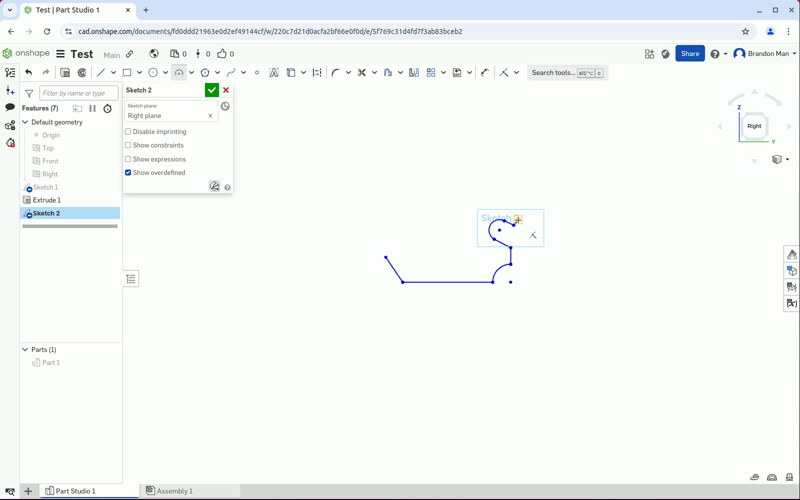
click(518, 219)
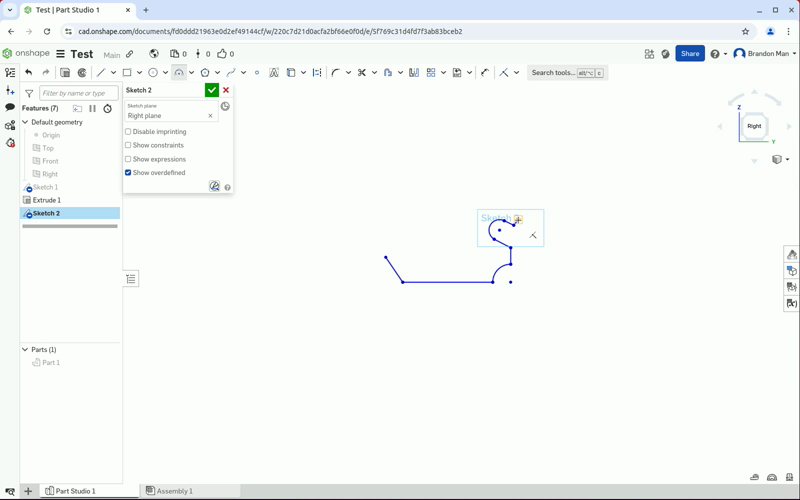
key_down(shift)
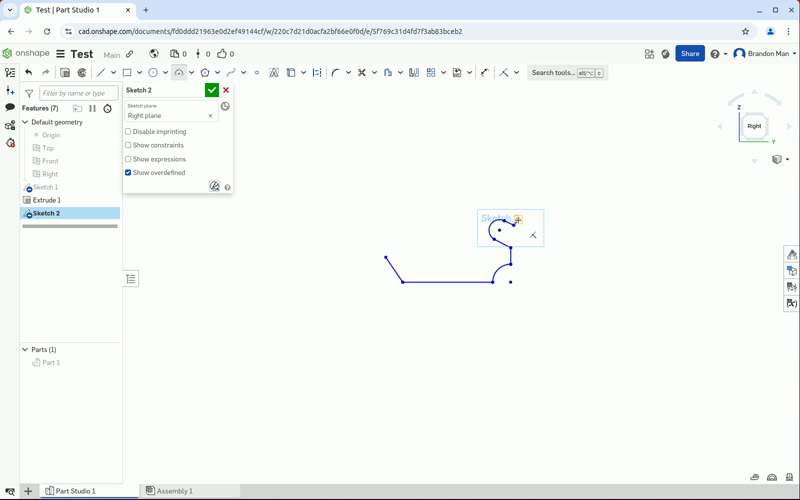
mouse_move(516, 213)
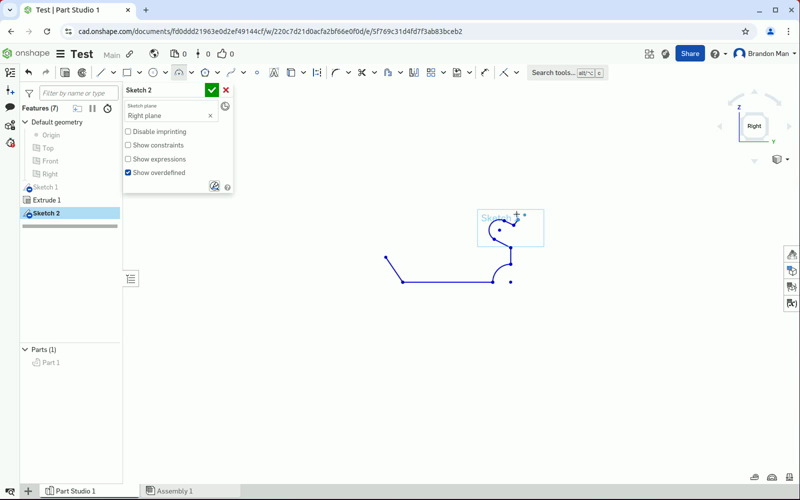
scroll(6)
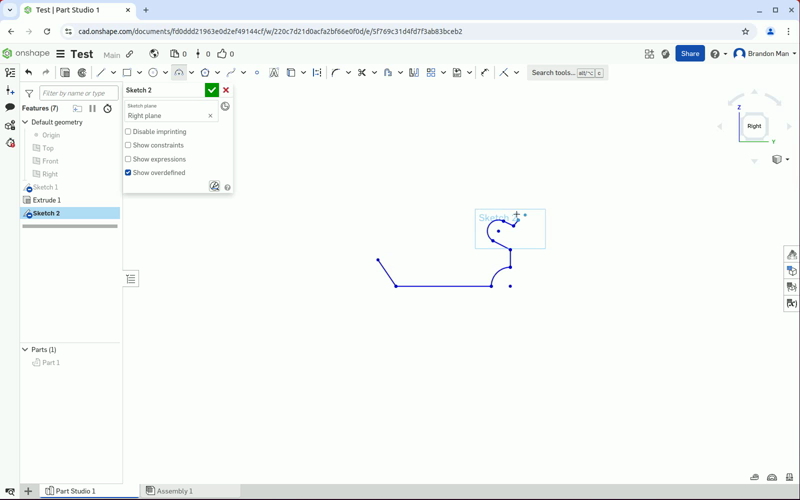
scroll(6)
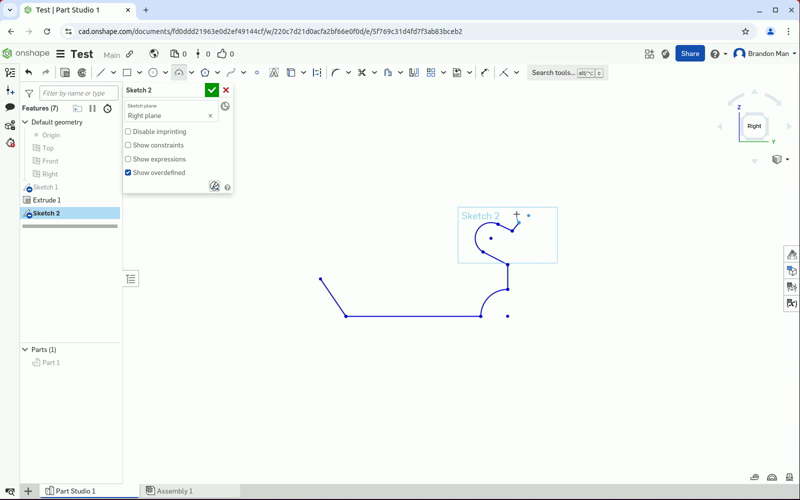
scroll(6)
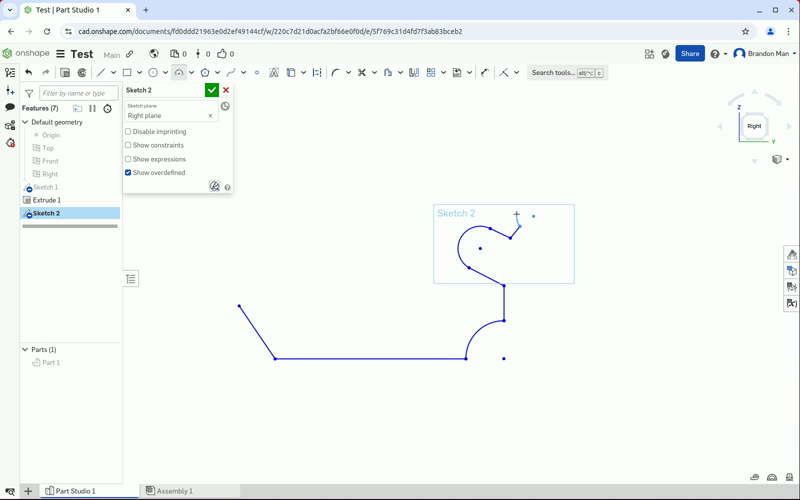
scroll(6)
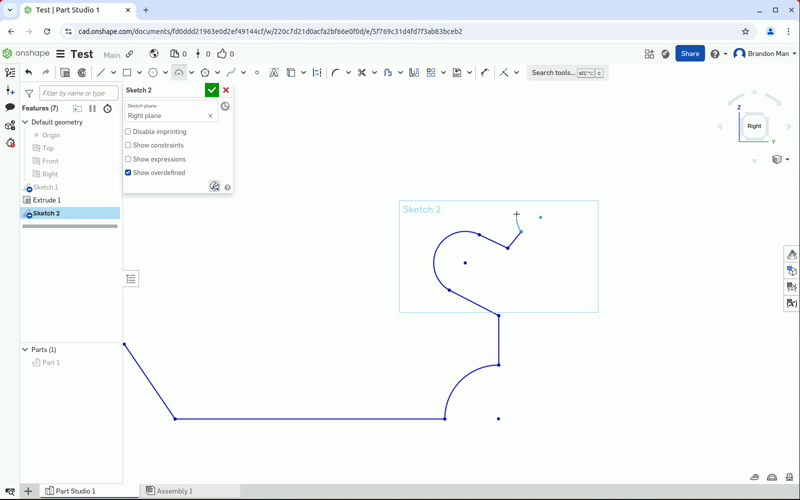
scroll(6)
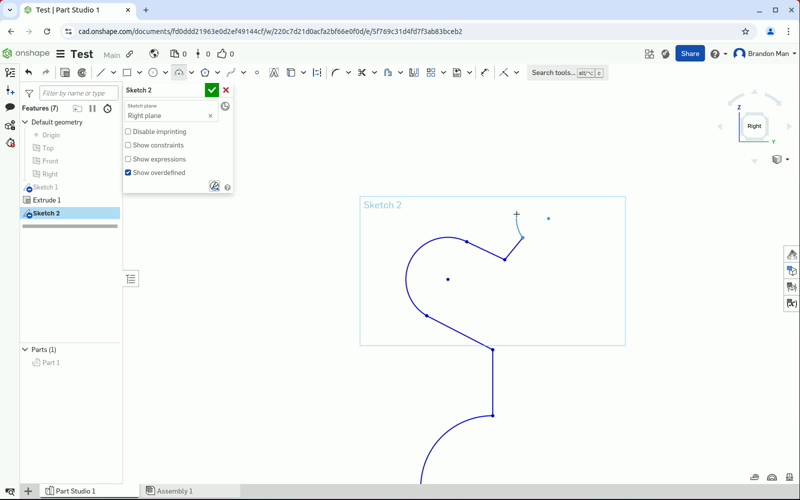
scroll(6)
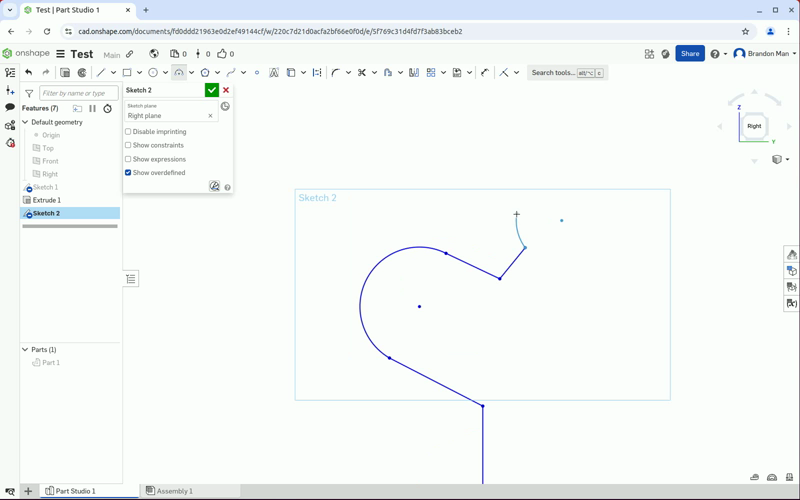
scroll(6)
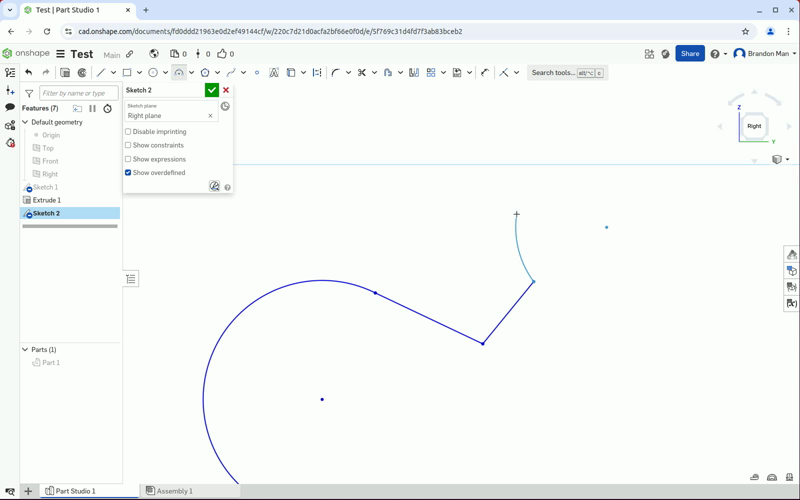
click(516, 213)
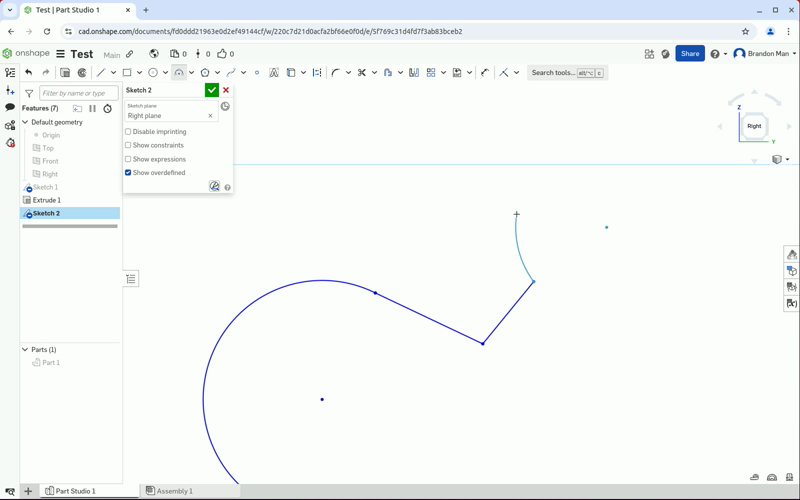
scroll(-6)
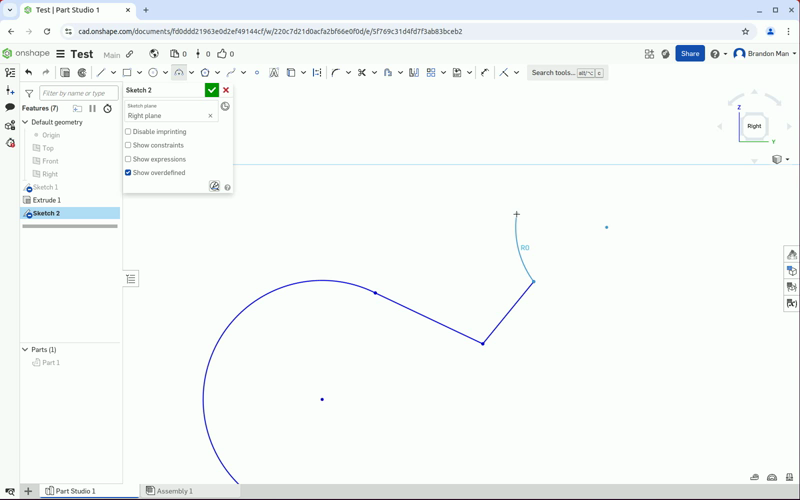
scroll(-6)
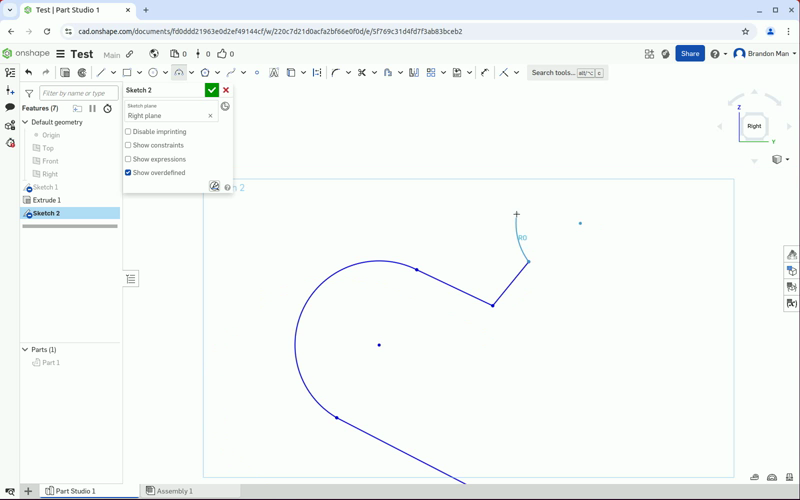
scroll(-6)
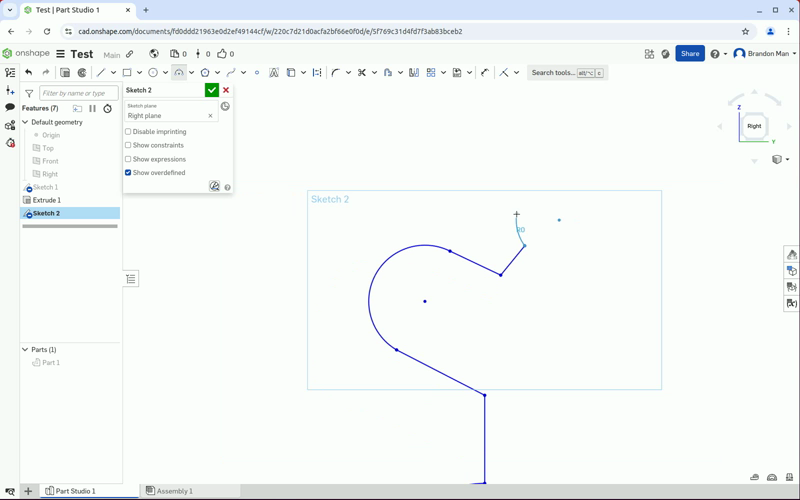
scroll(-6)
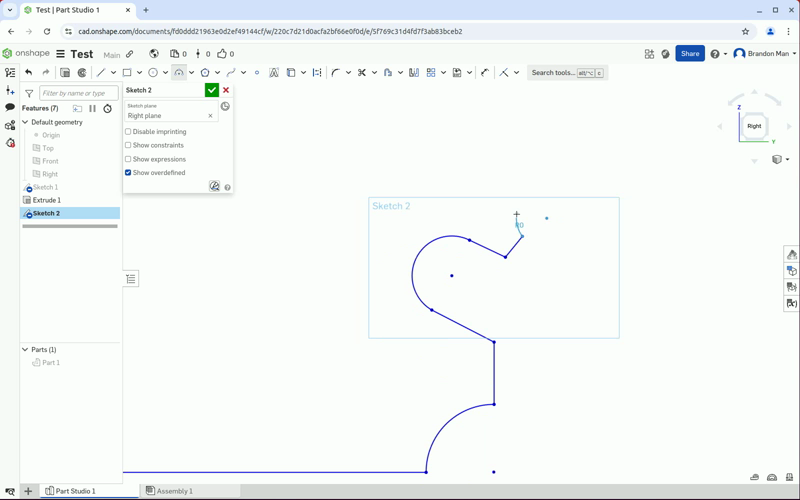
scroll(-6)
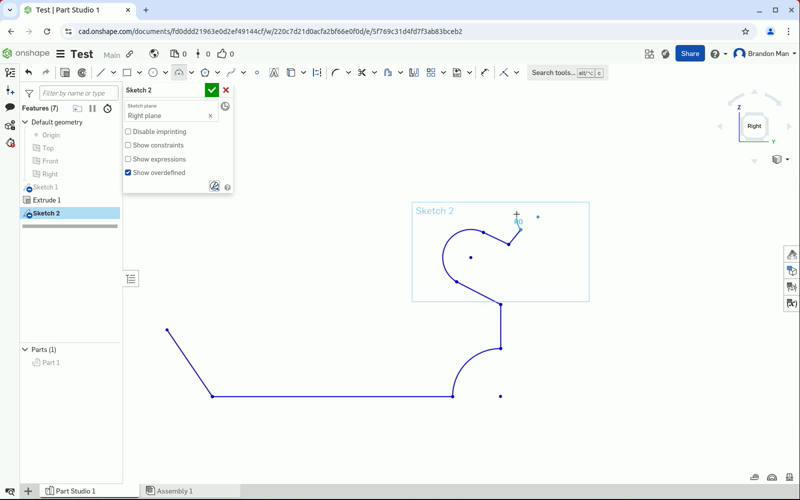
scroll(-6)
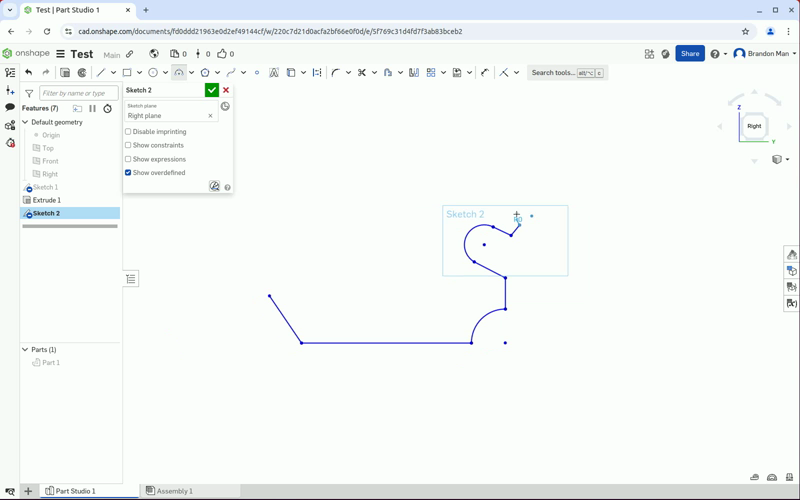
scroll(-6)
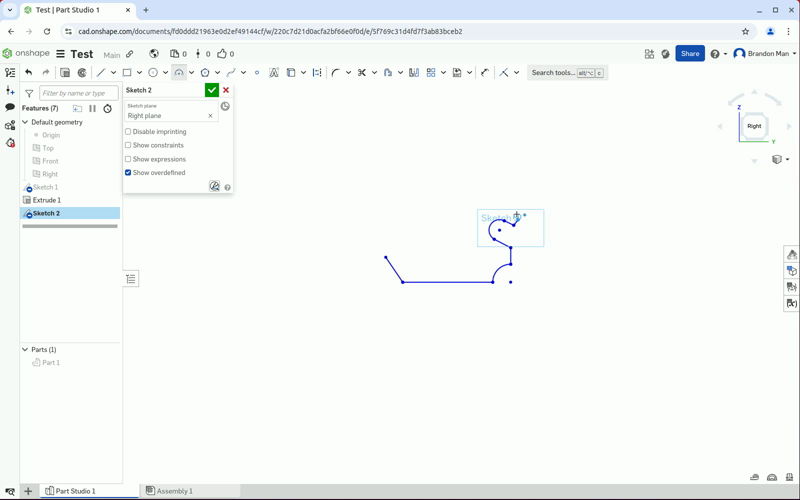
mouse_move(518, 216)
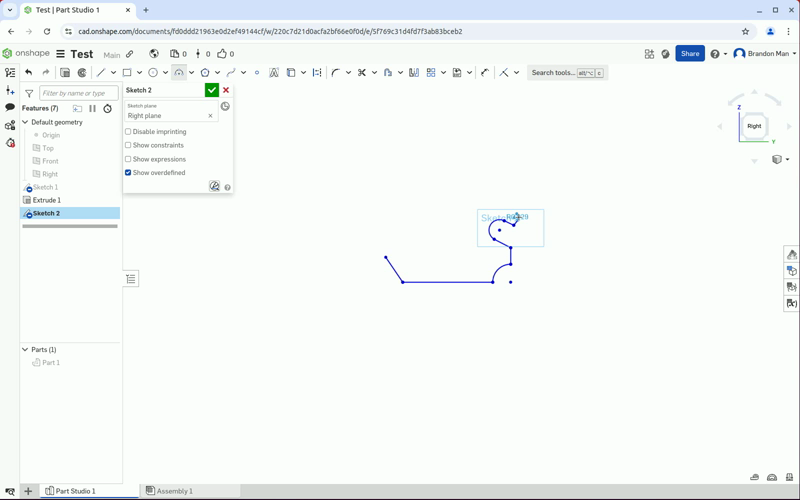
scroll(6)
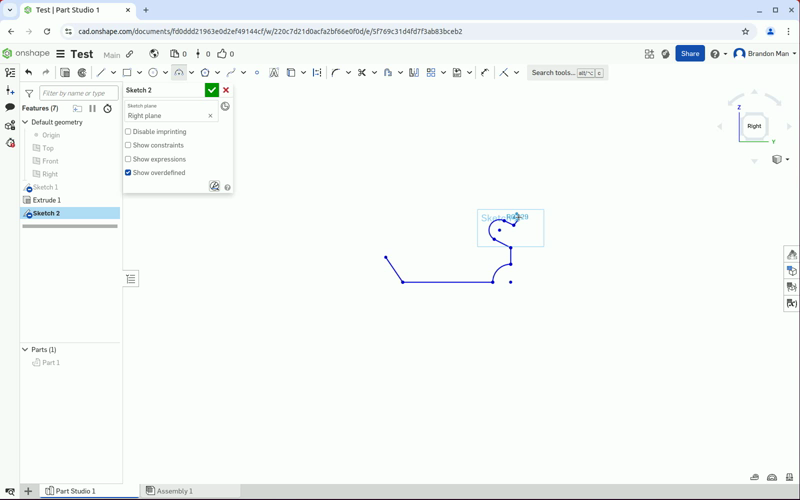
scroll(6)
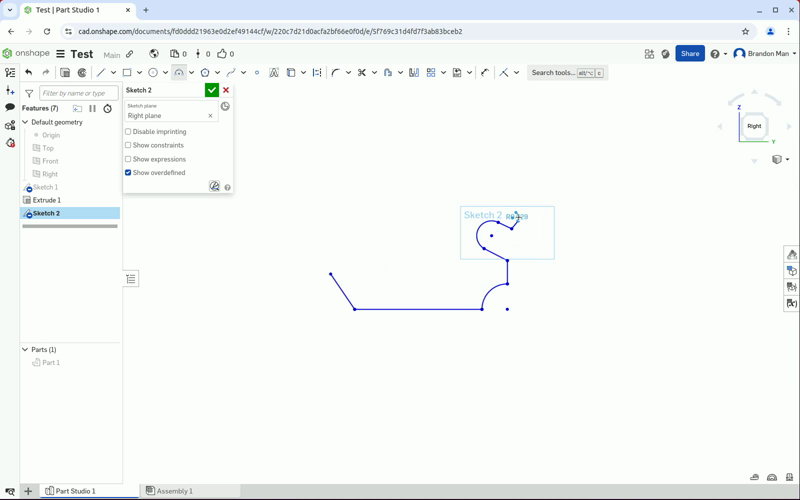
scroll(6)
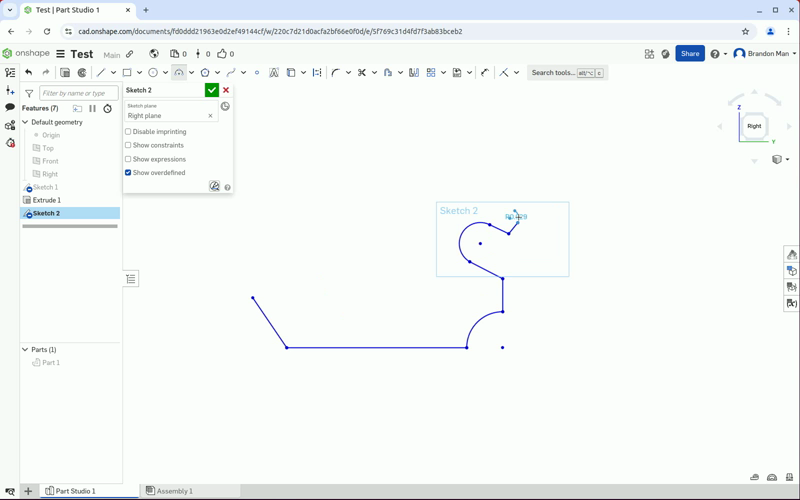
scroll(6)
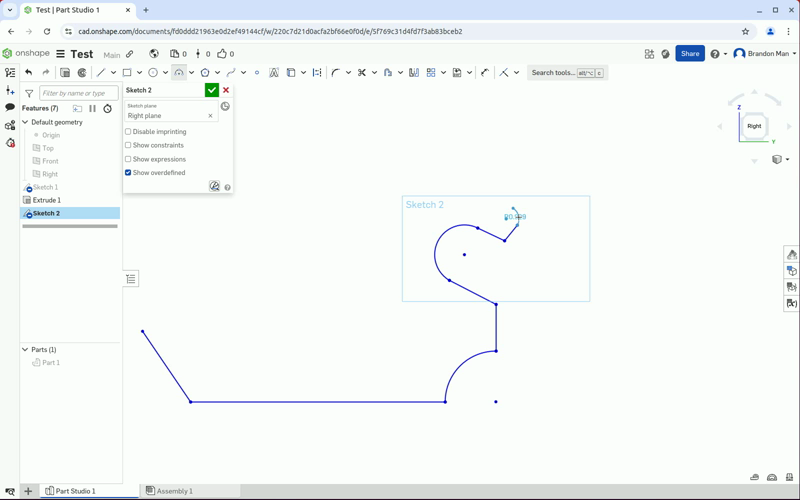
scroll(6)
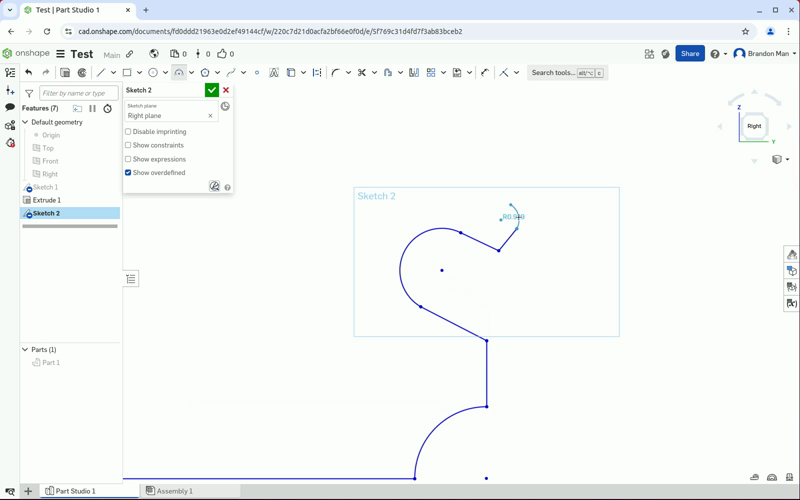
scroll(6)
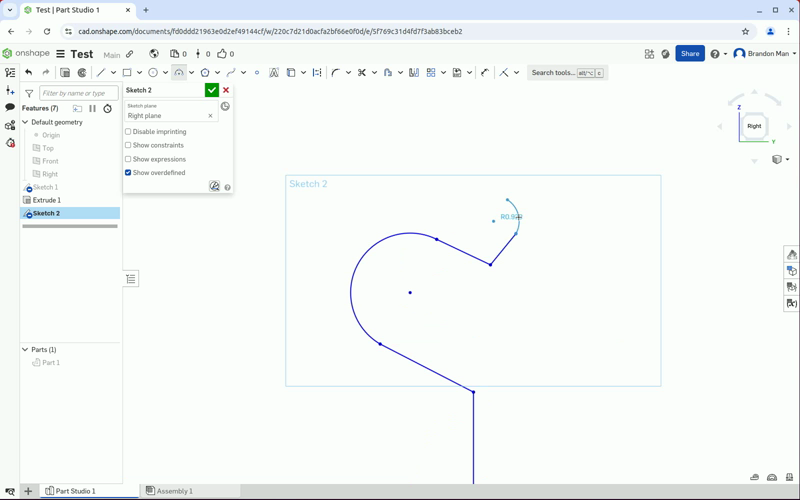
scroll(6)
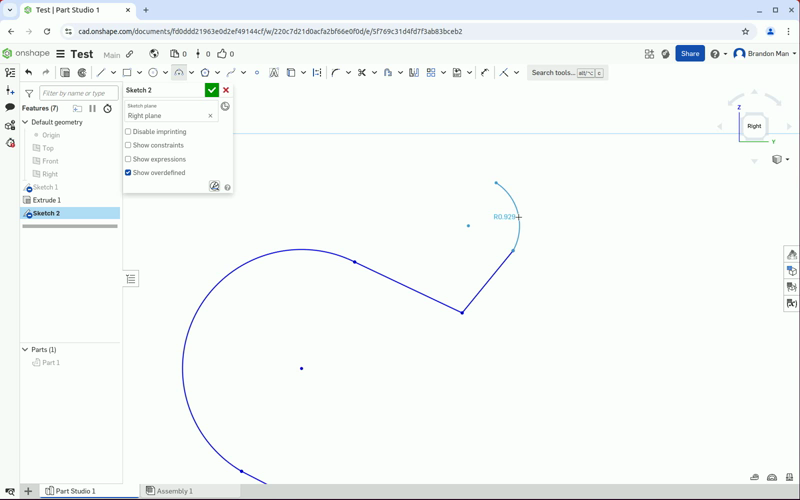
click(518, 216)
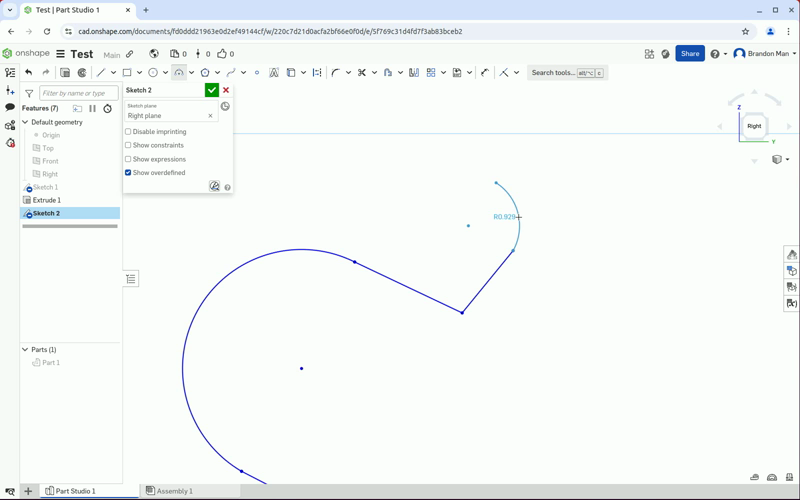
scroll(-6)
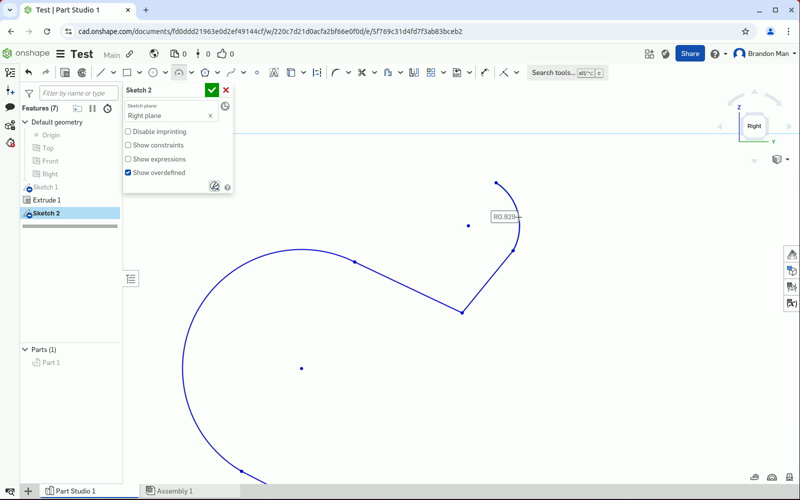
scroll(-6)
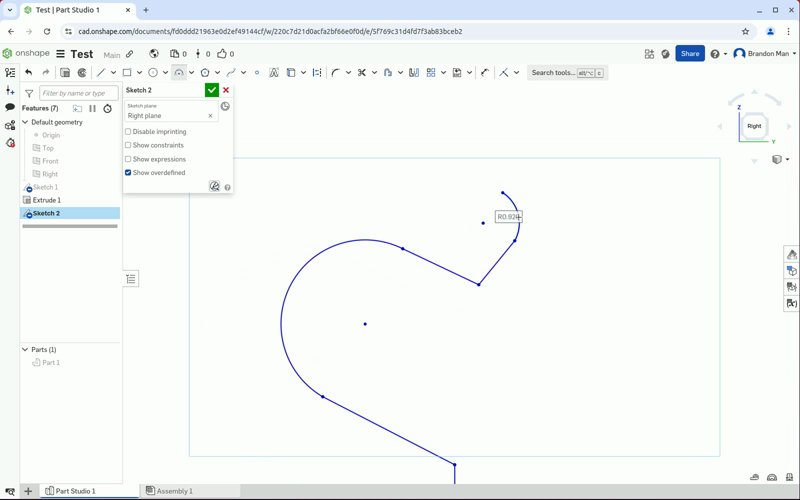
scroll(-6)
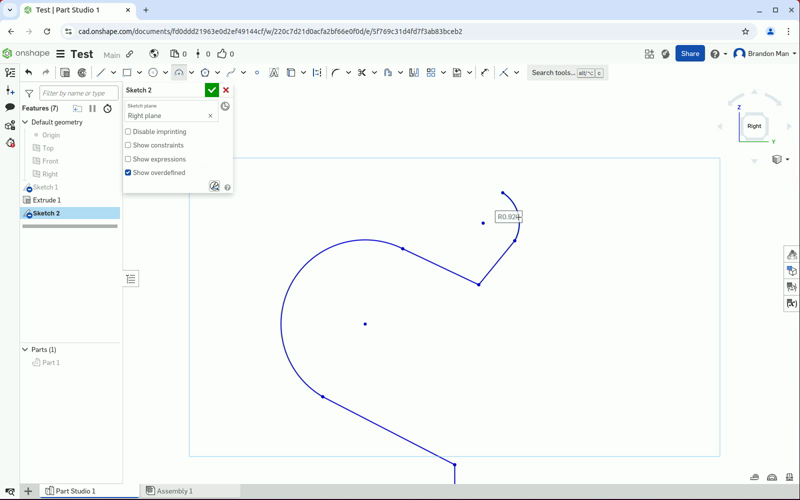
scroll(-6)
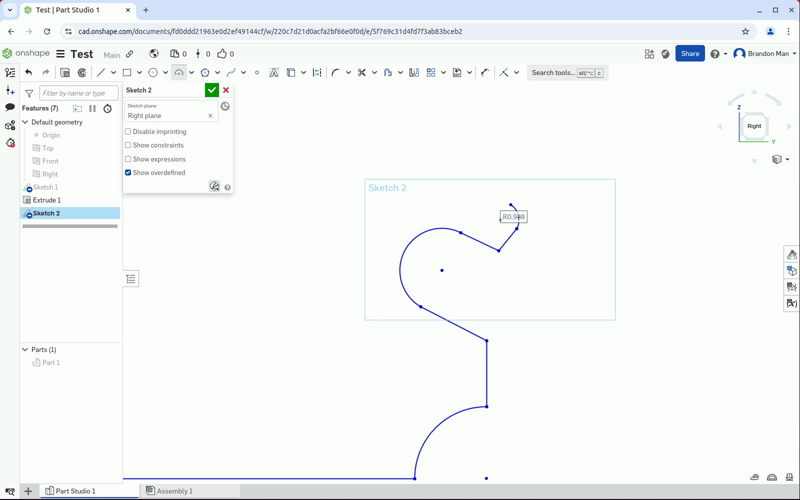
scroll(-6)
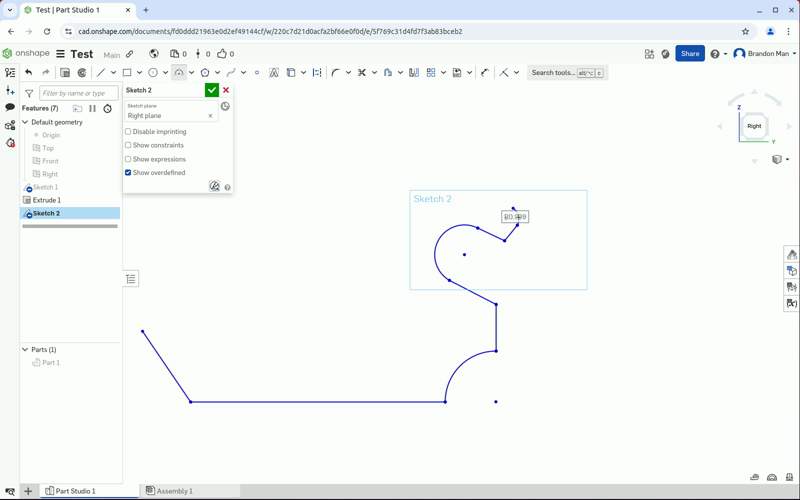
scroll(-6)
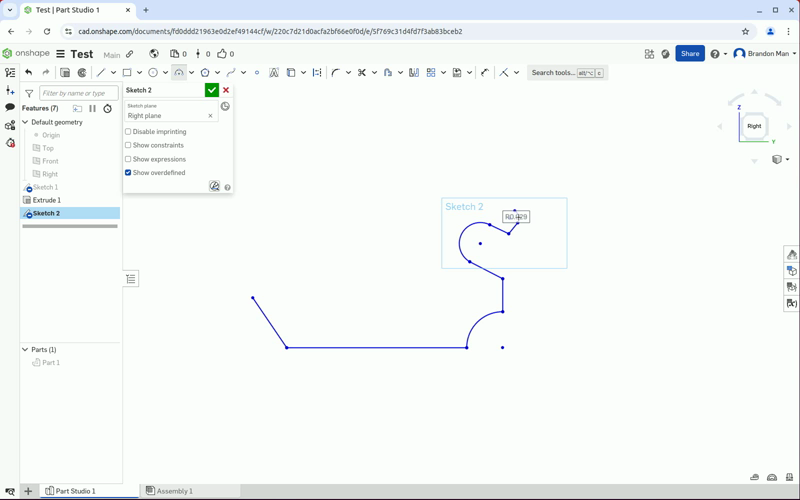
scroll(-6)
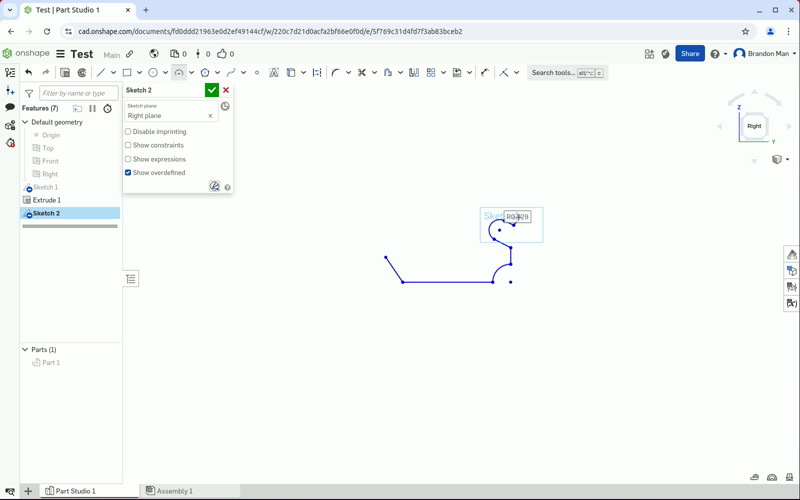
key_up(shift)
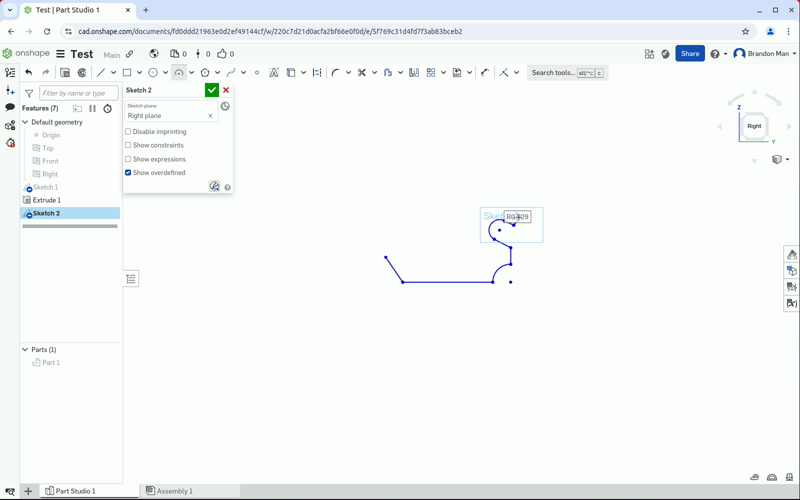
key(esc)
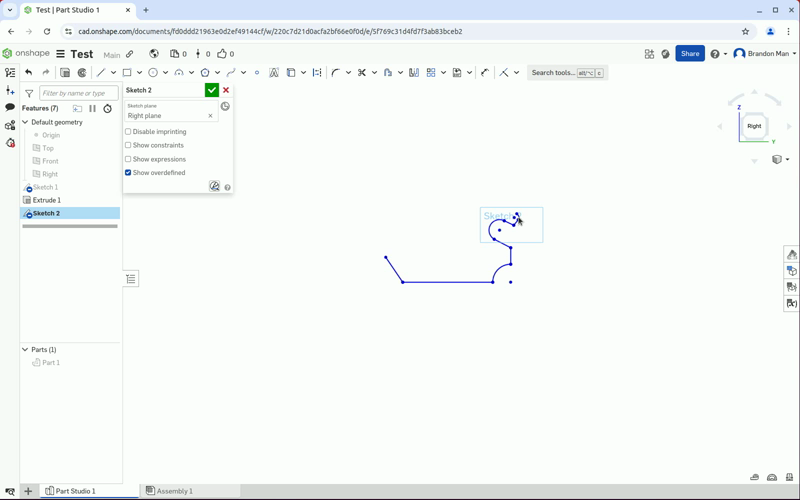
key(l)
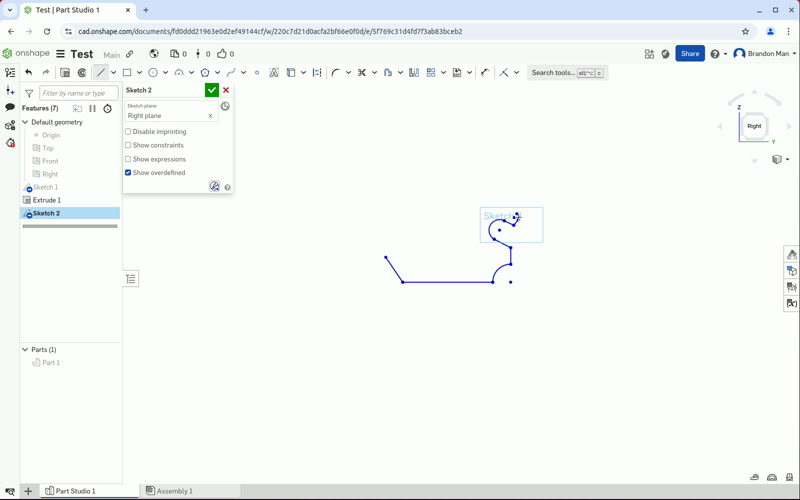
mouse_move(516, 213)
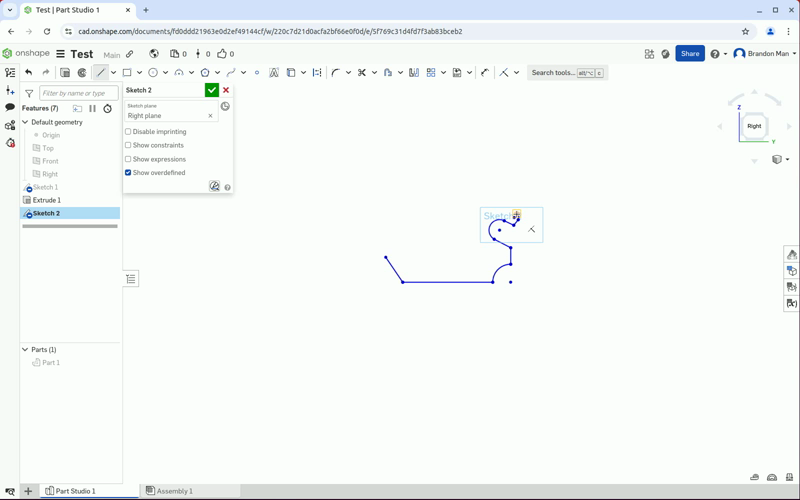
scroll(6)
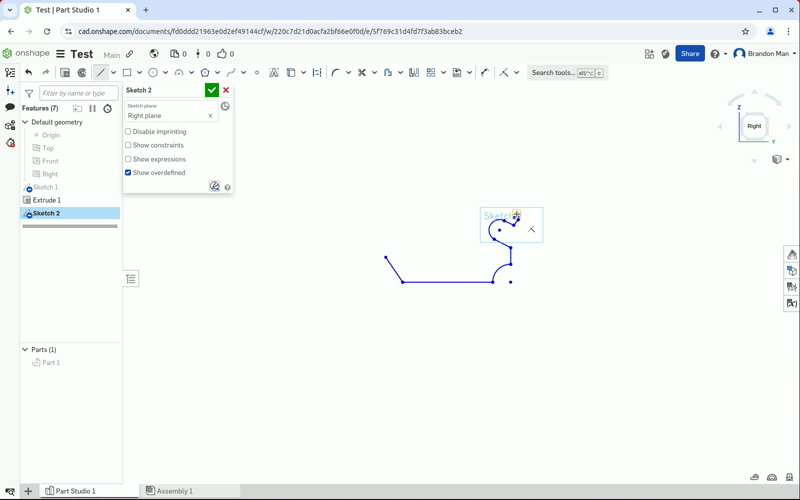
scroll(6)
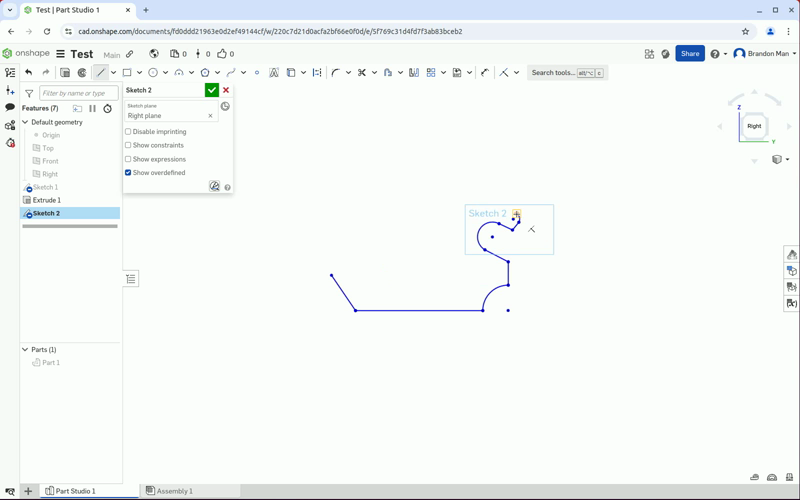
scroll(6)
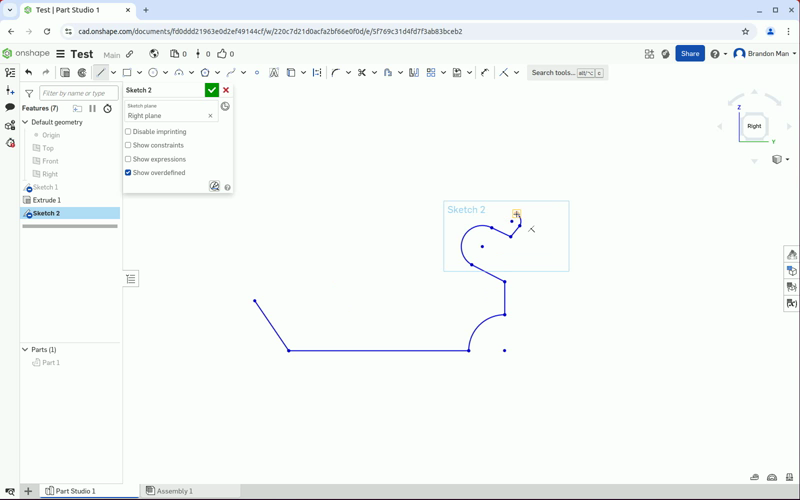
scroll(6)
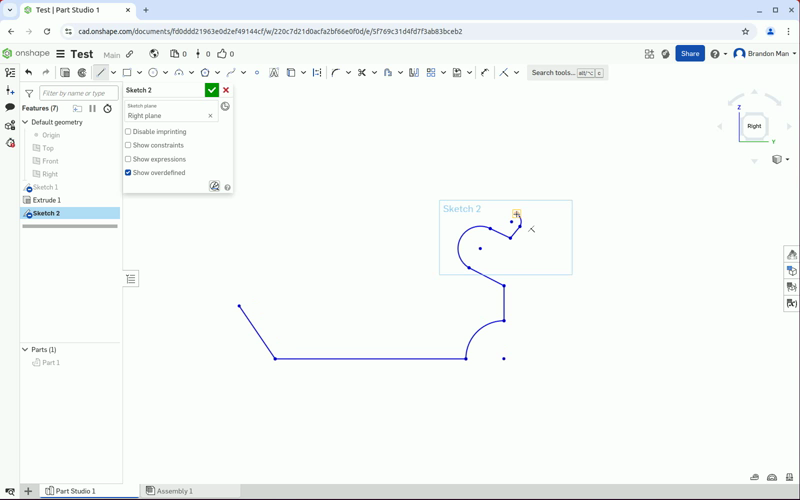
scroll(6)
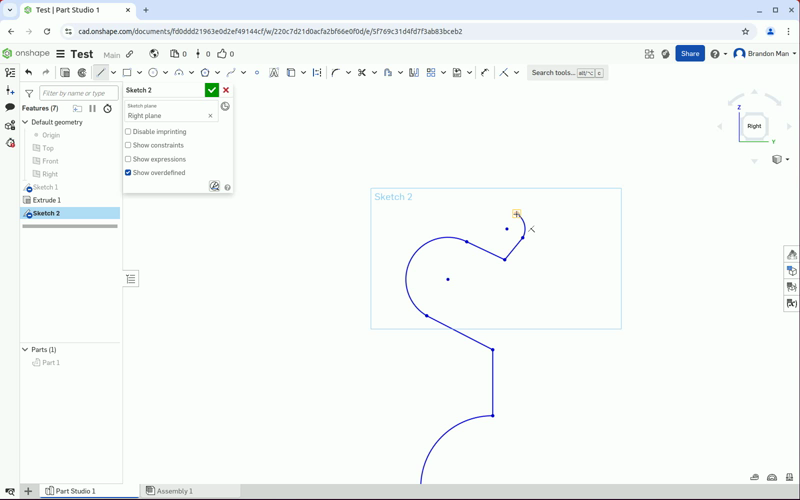
scroll(6)
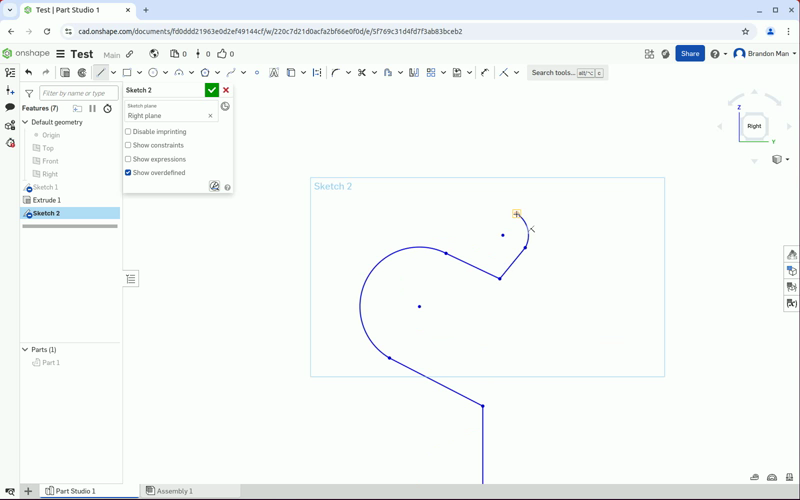
scroll(6)
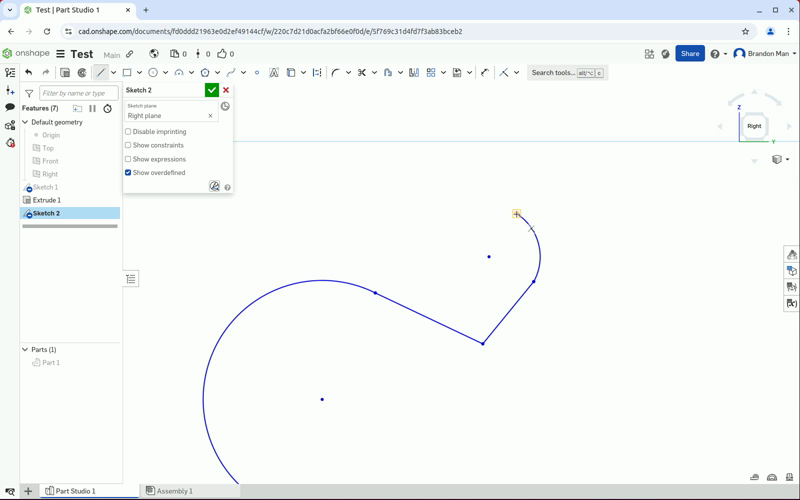
click(516, 213)
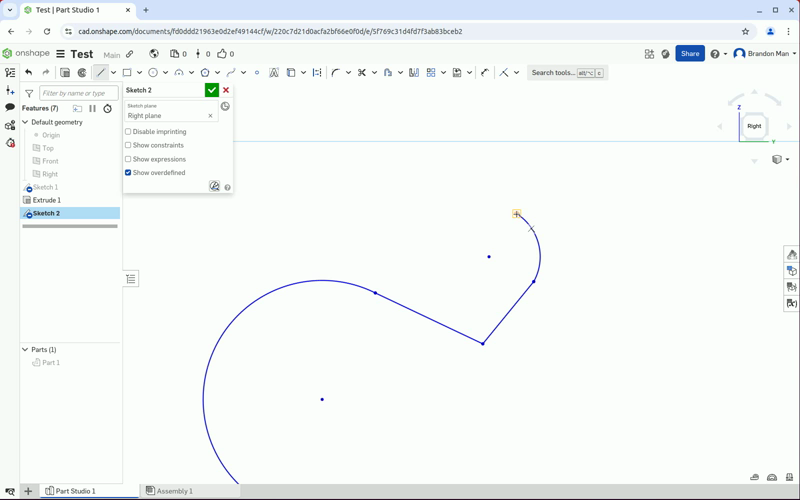
scroll(-6)
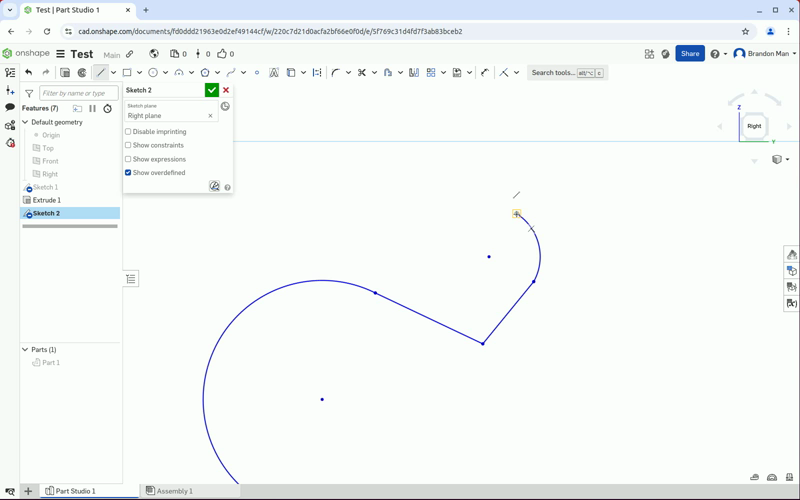
scroll(-6)
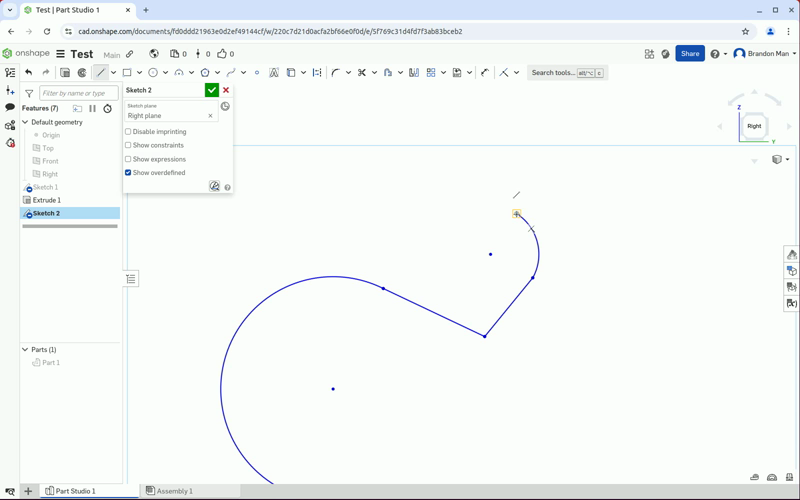
scroll(-6)
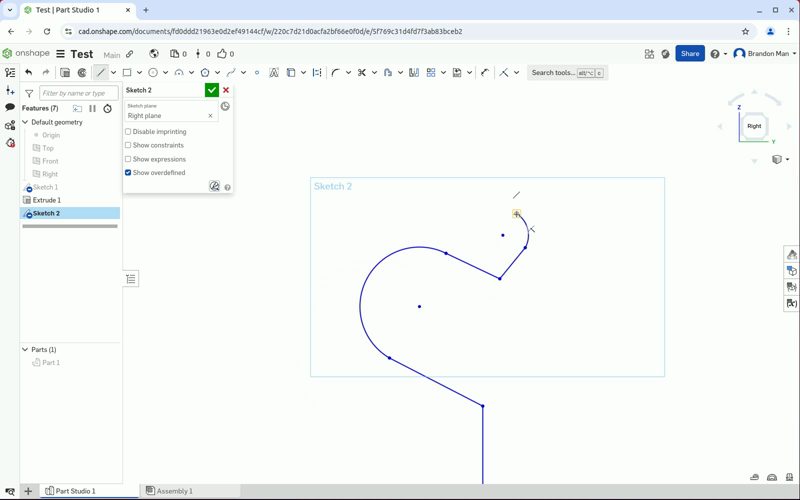
scroll(-6)
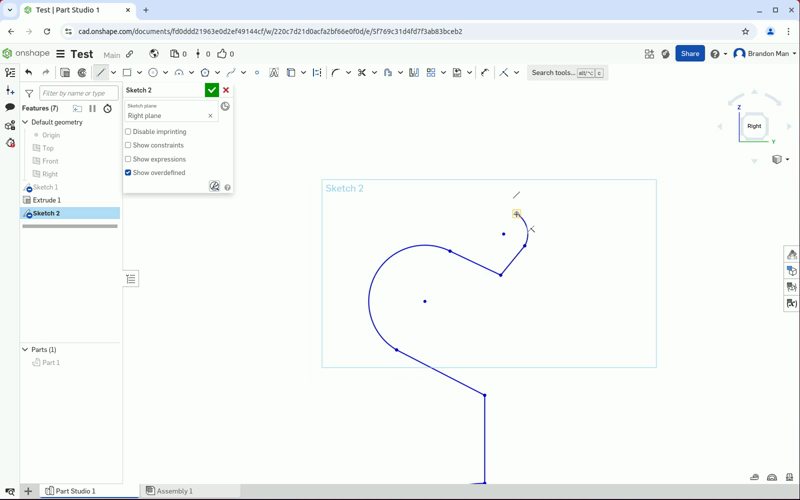
scroll(-6)
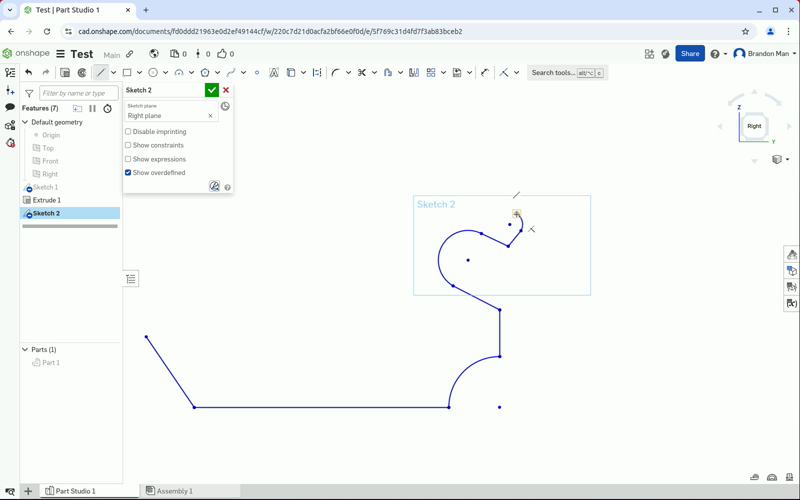
scroll(-6)
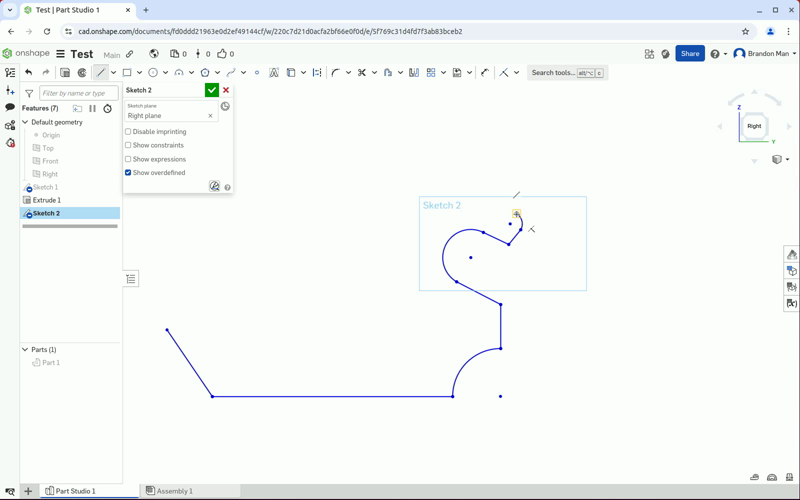
scroll(-6)
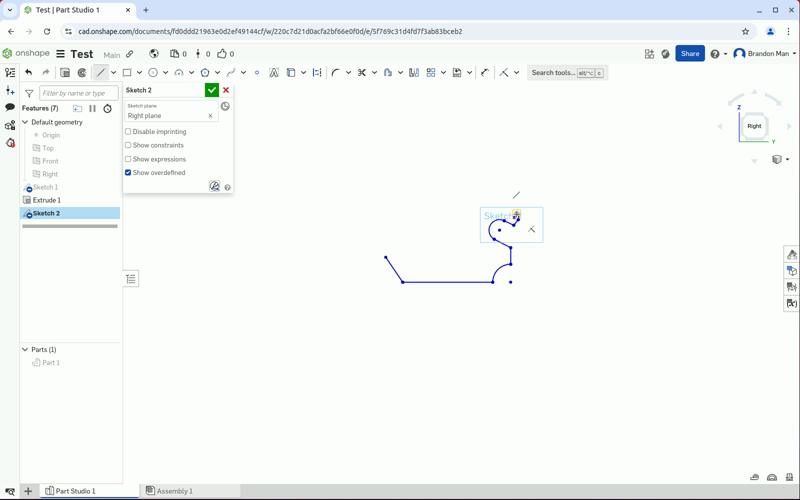
key_down(shift)
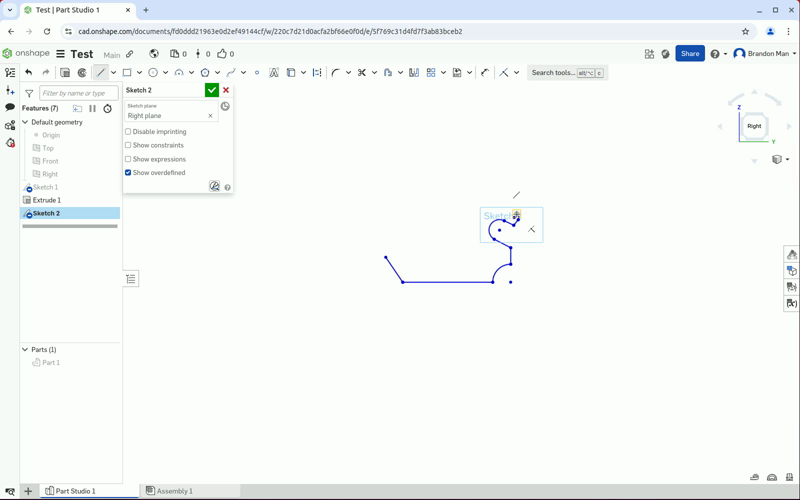
mouse_move(546, 213)
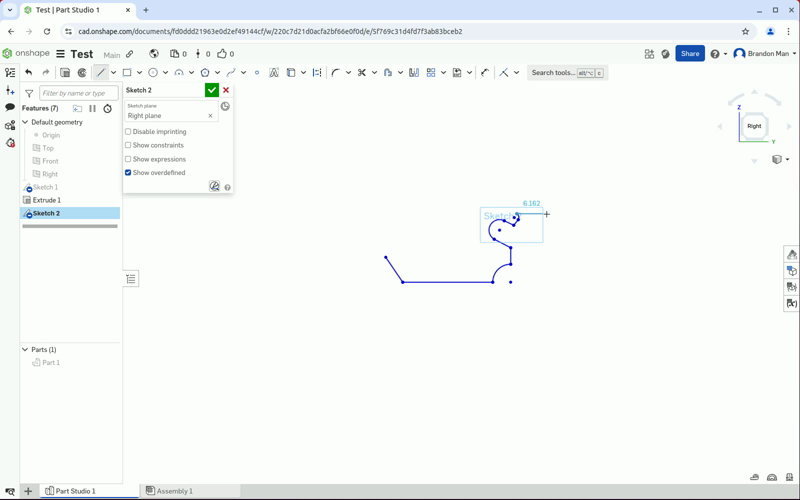
mouse_move(484, 180)
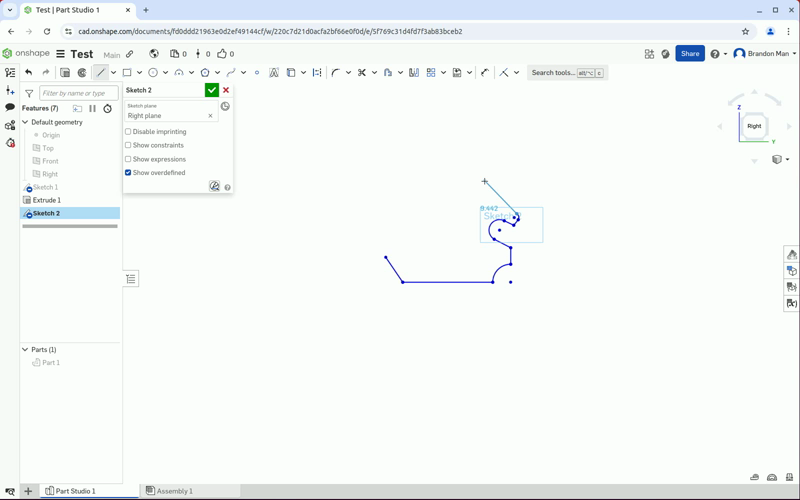
click(484, 180)
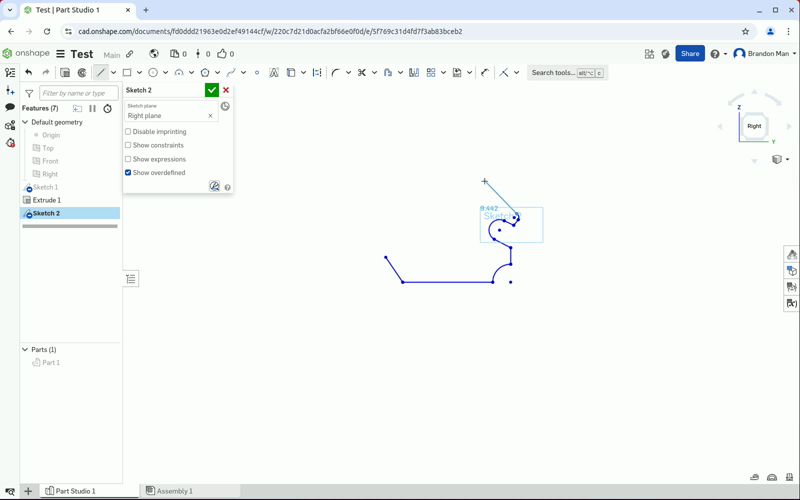
key_up(shift)
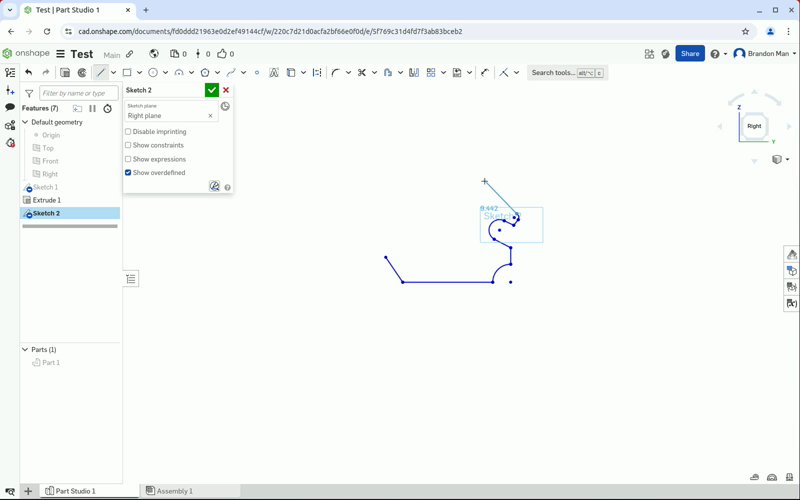
key(esc)
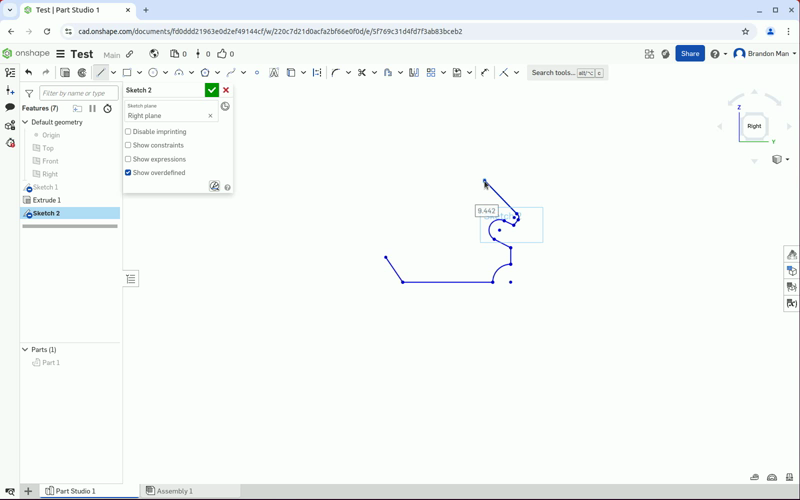
key(a)
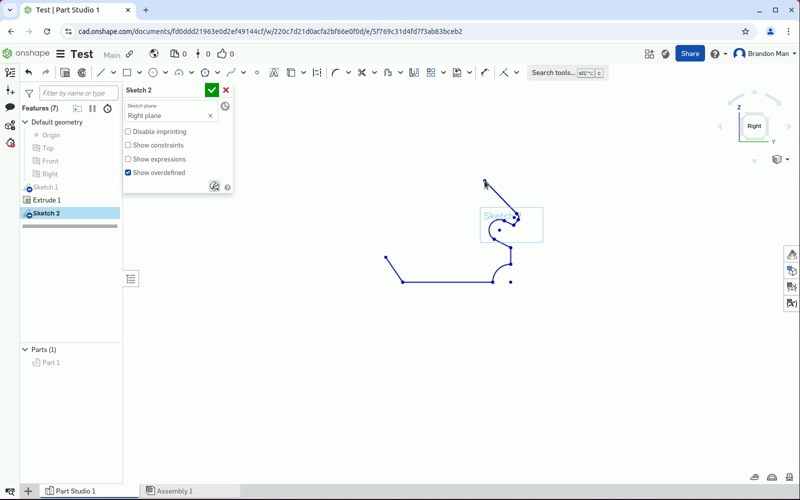
mouse_move(484, 180)
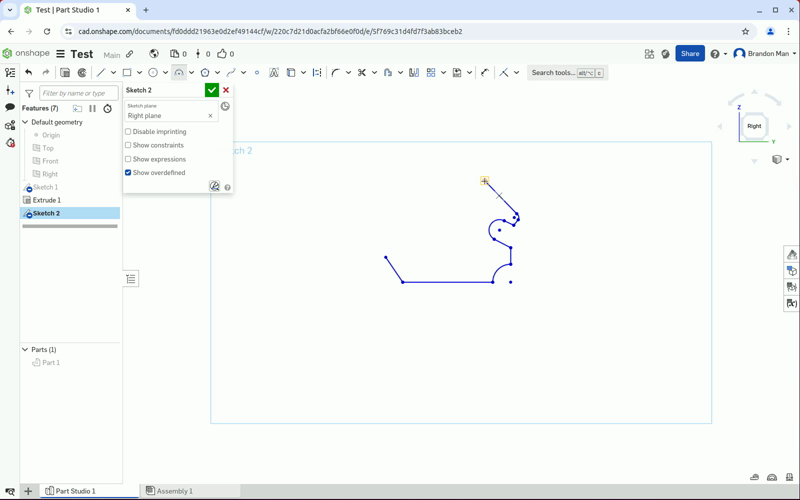
click(484, 180)
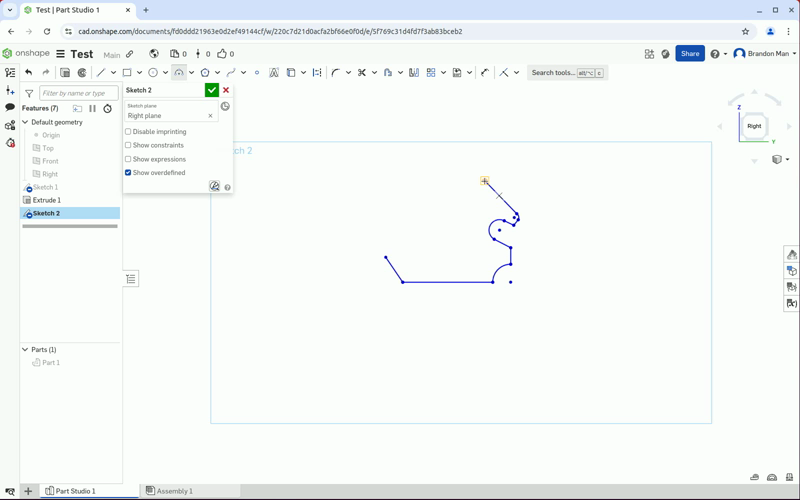
key_down(shift)
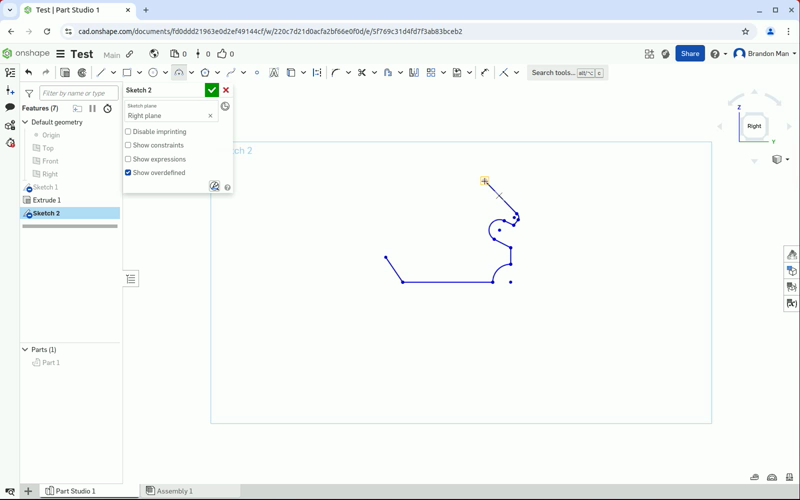
mouse_move(431, 220)
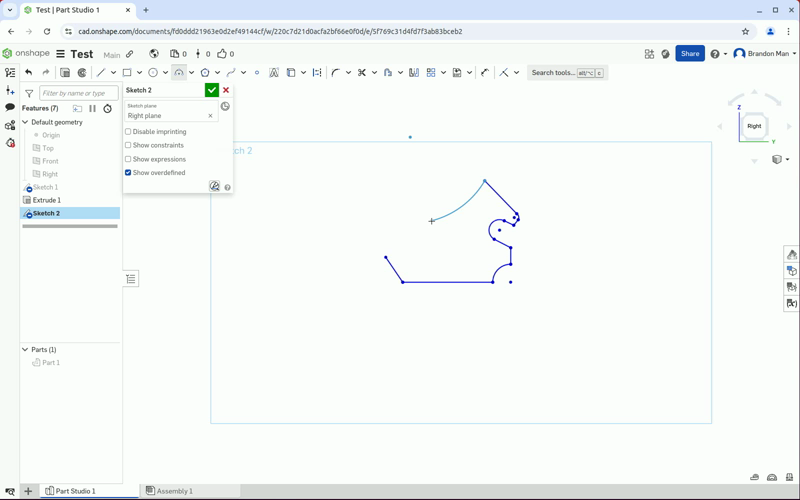
click(431, 220)
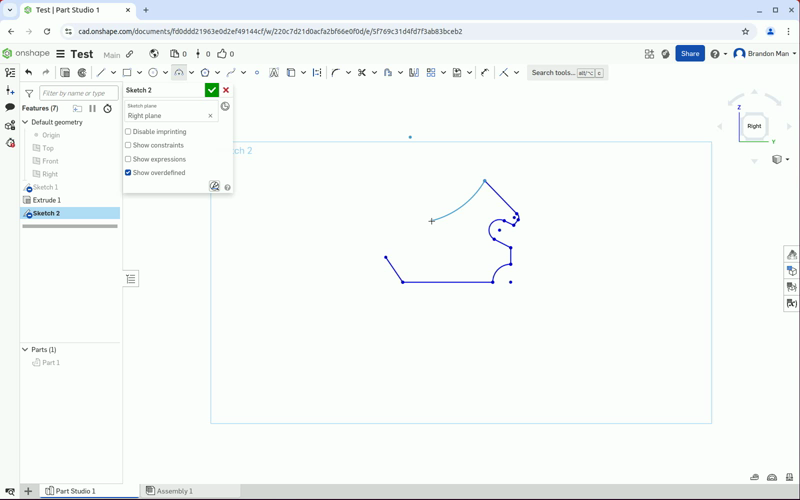
mouse_move(440, 177)
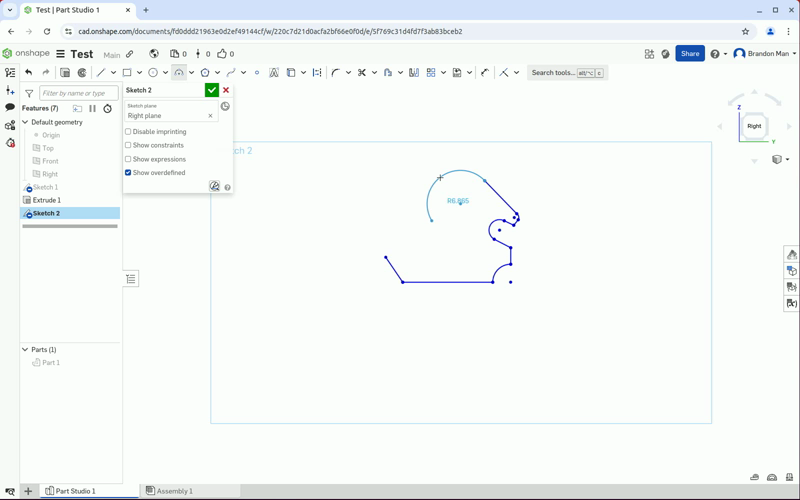
click(440, 177)
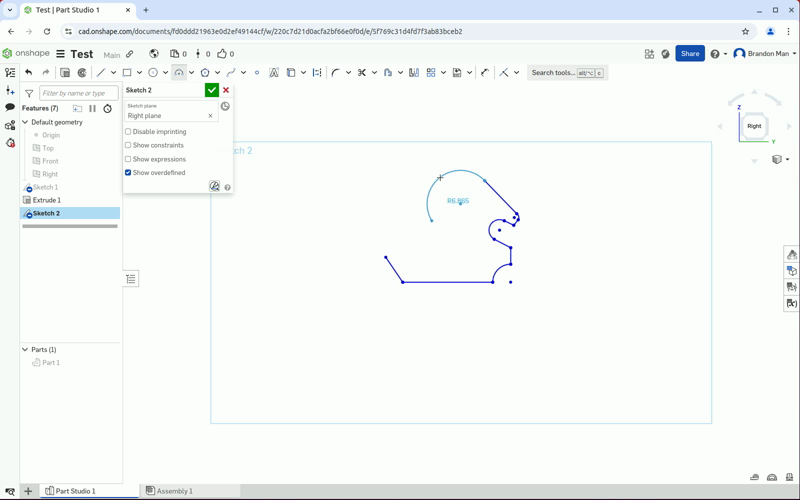
key_up(shift)
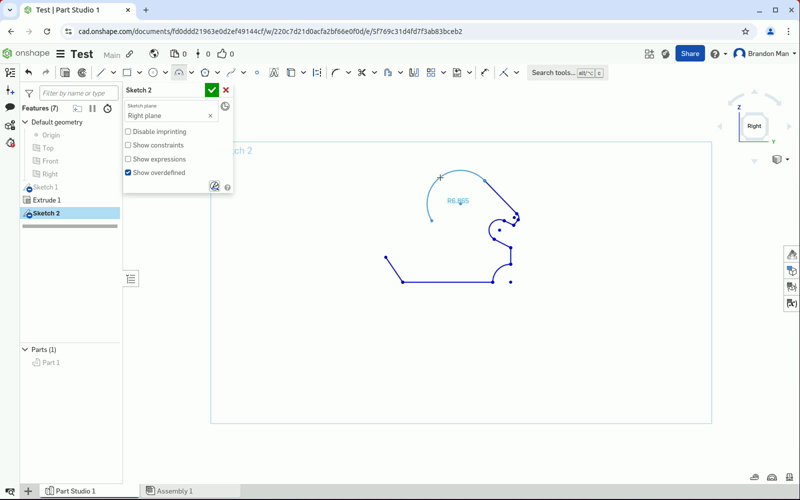
mouse_move(431, 220)
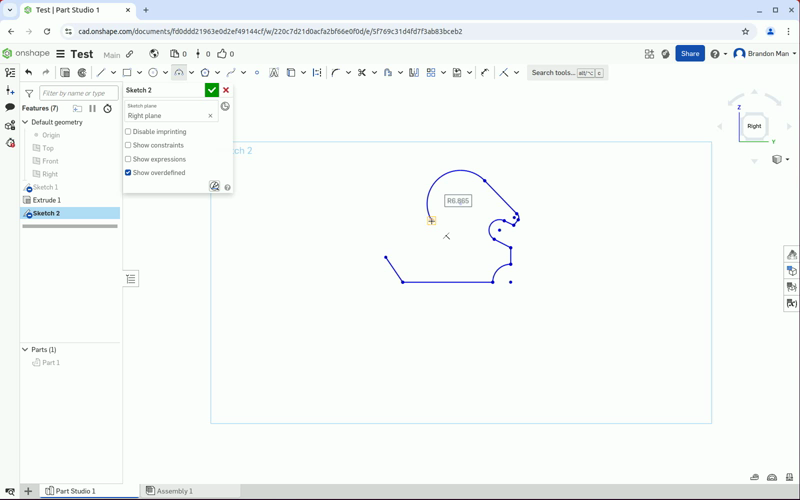
click(431, 220)
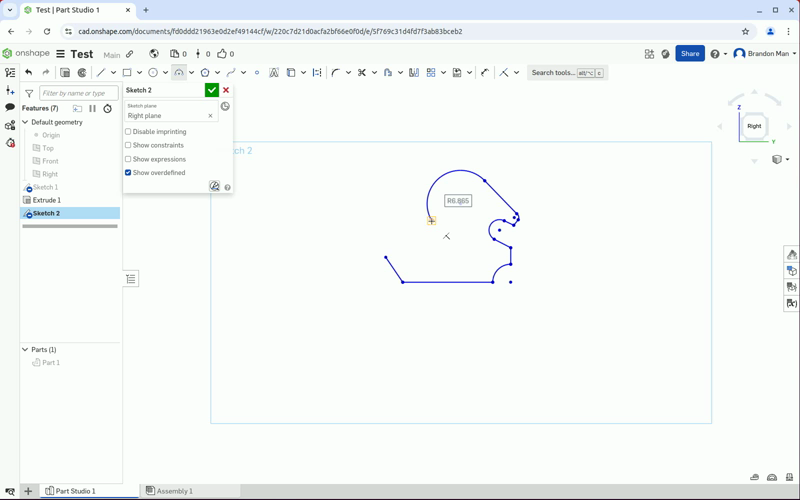
key_down(shift)
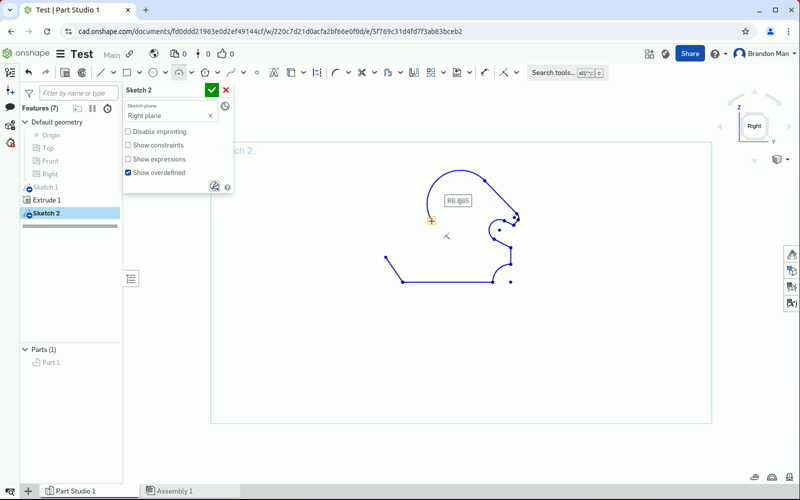
mouse_move(387, 247)
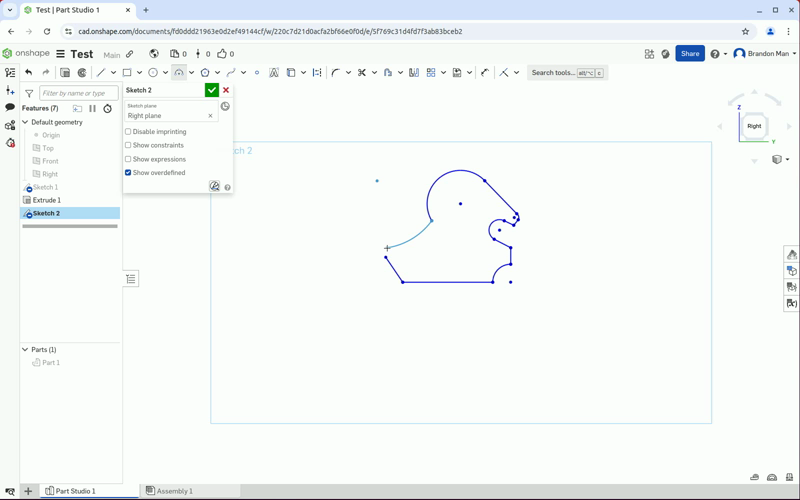
click(387, 247)
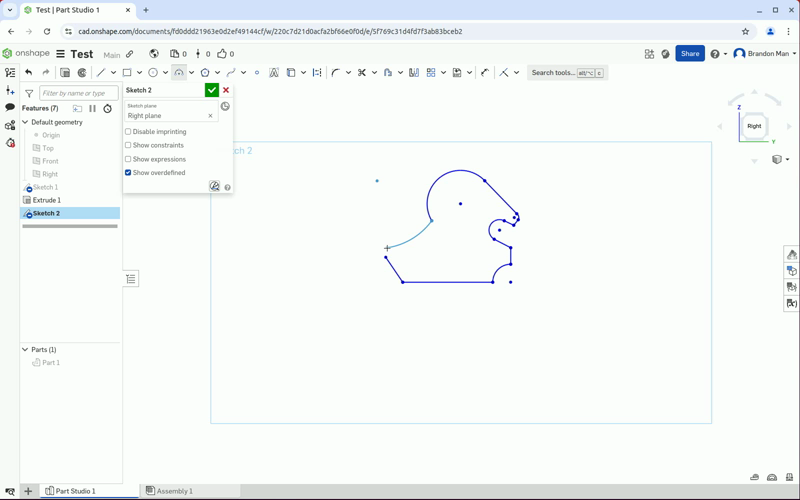
mouse_move(408, 232)
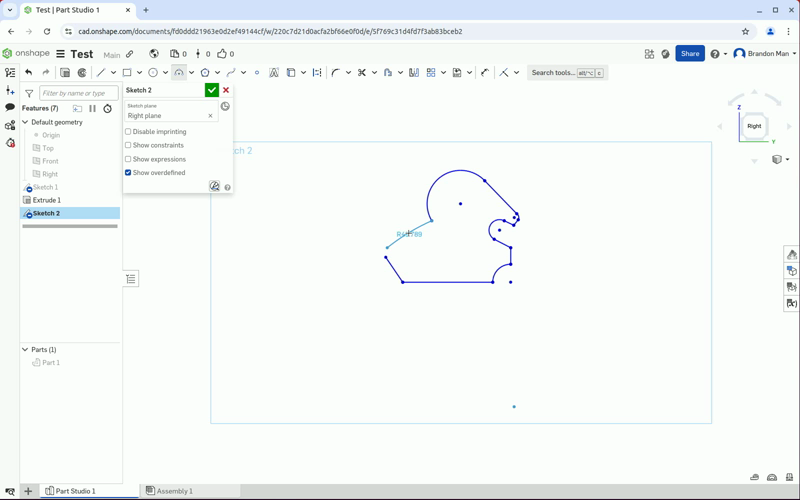
click(408, 232)
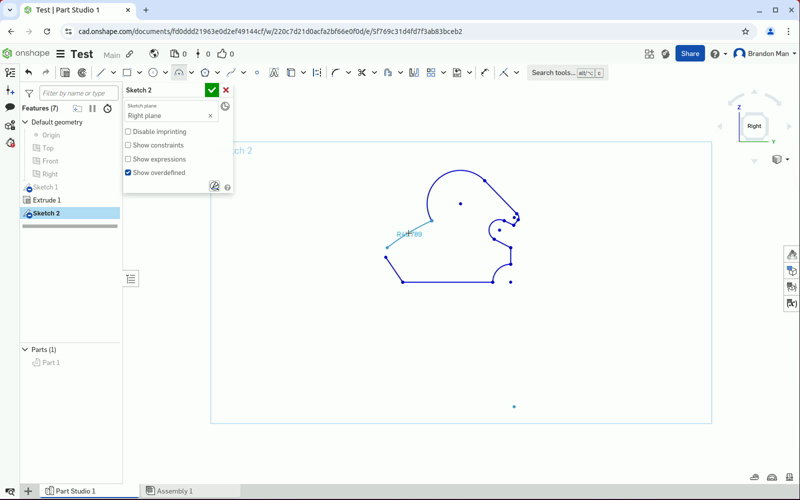
key_up(shift)
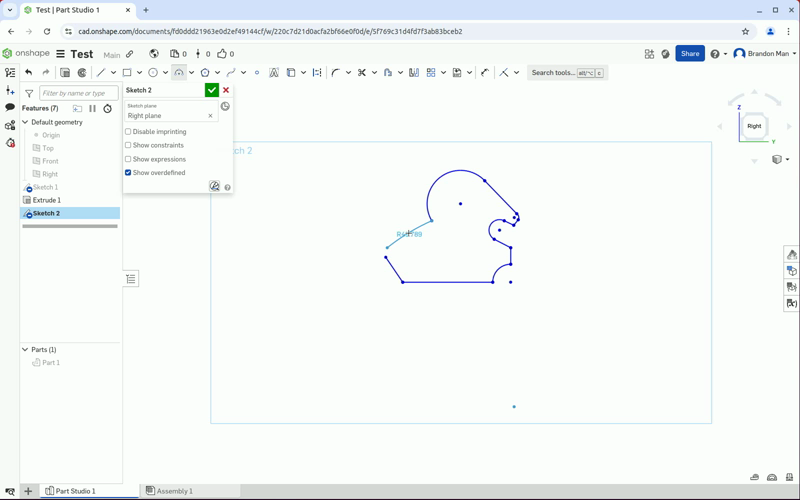
mouse_move(387, 247)
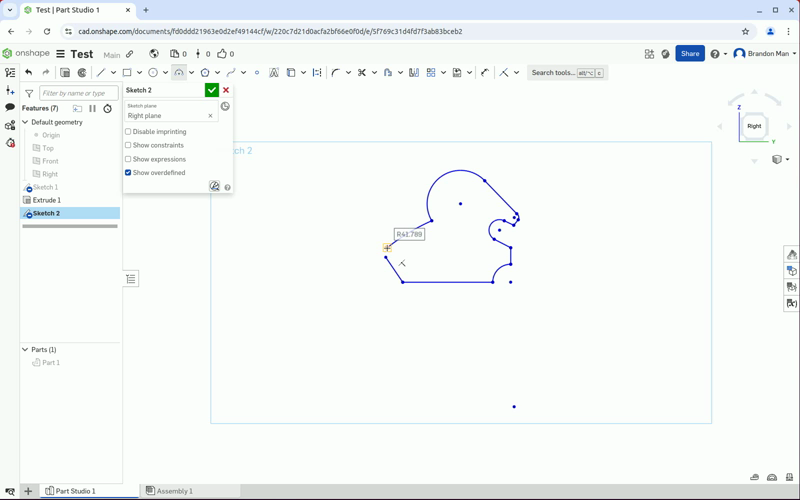
click(387, 247)
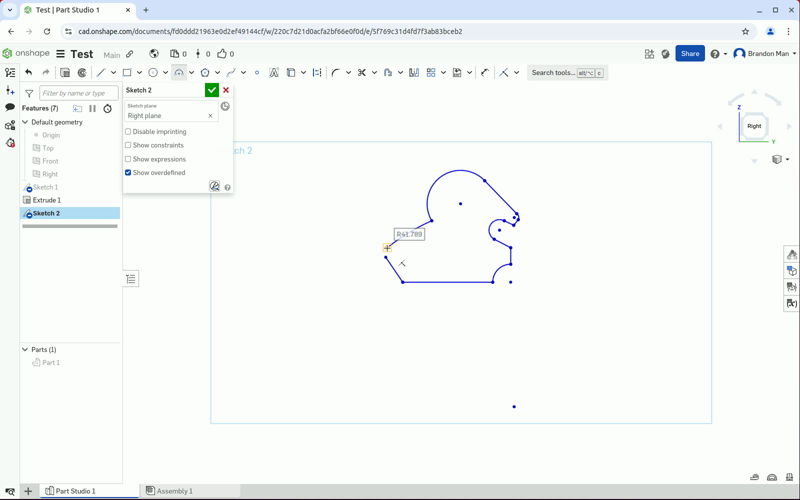
mouse_move(385, 257)
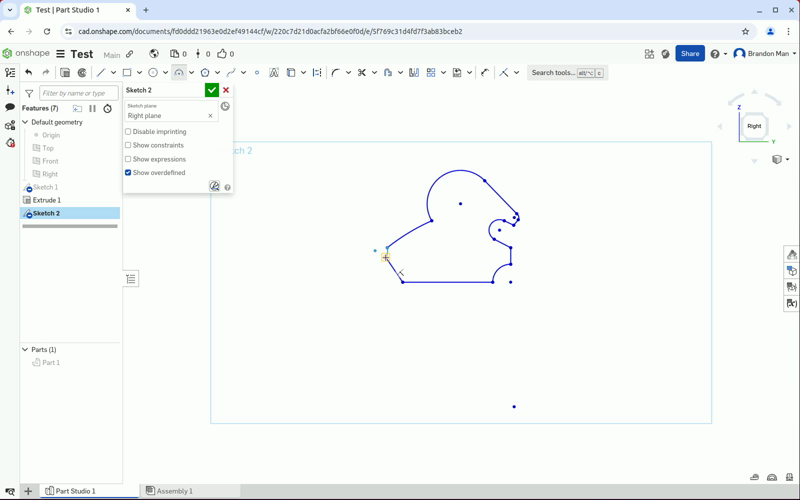
click(385, 257)
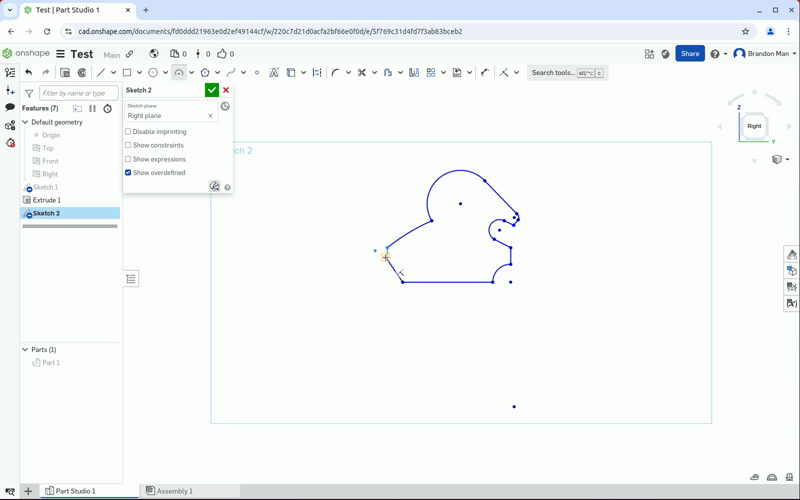
key_down(shift)
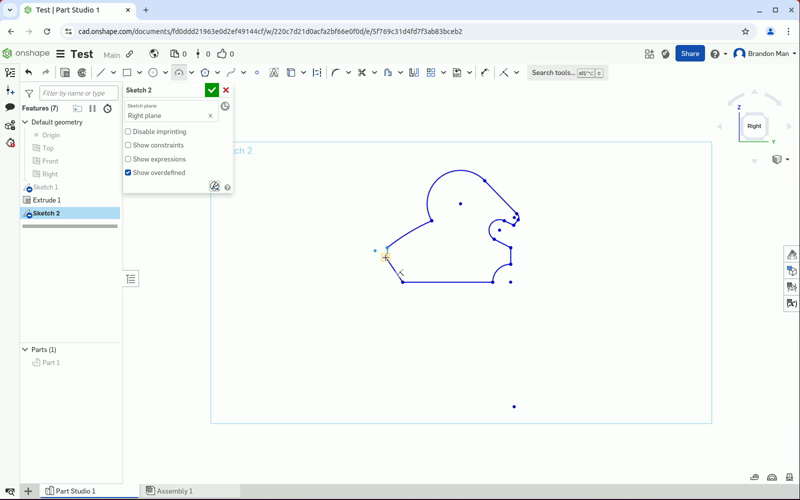
mouse_move(384, 252)
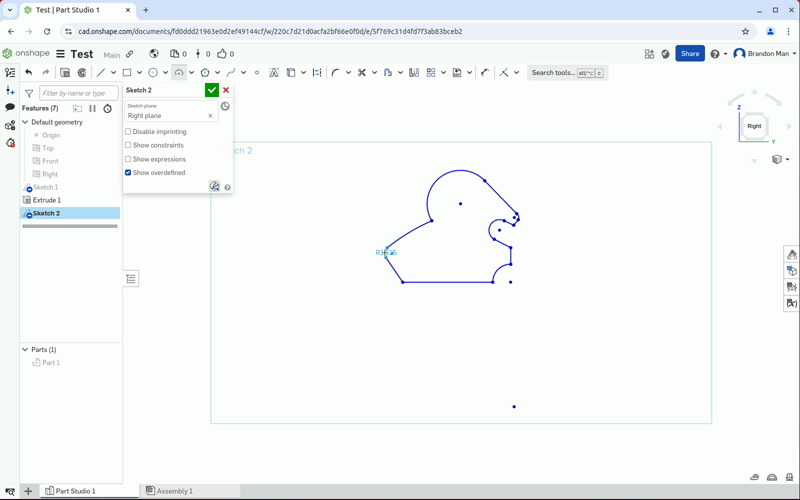
click(384, 252)
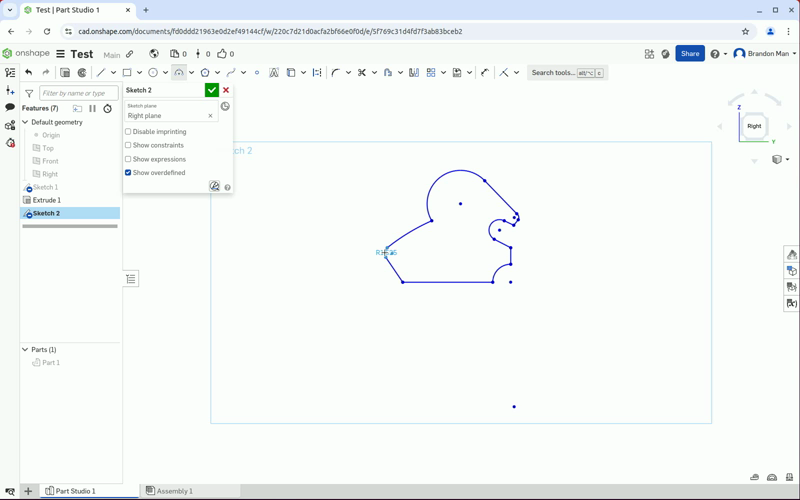
key_up(shift)
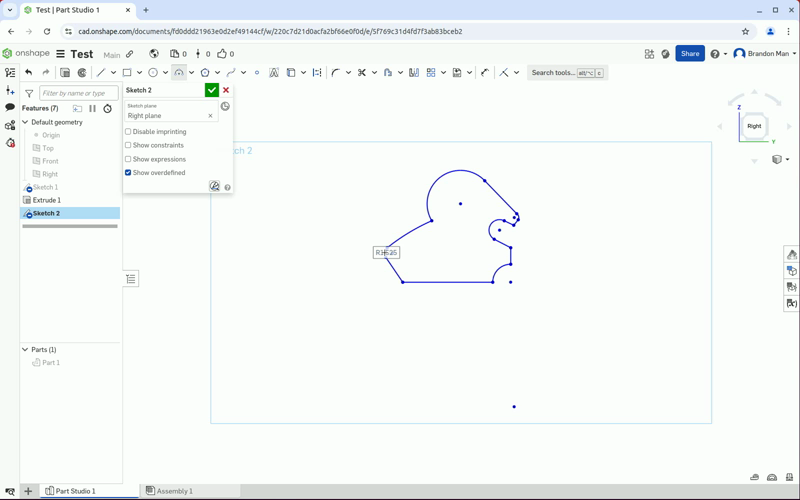
key(esc)
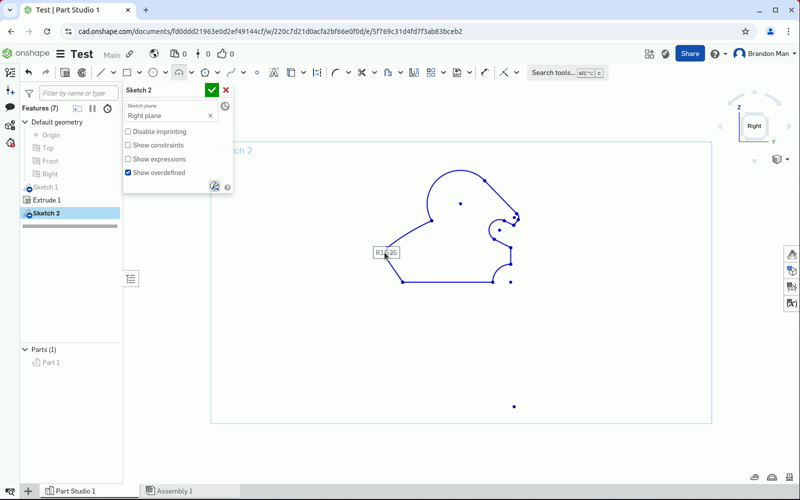
key(c)
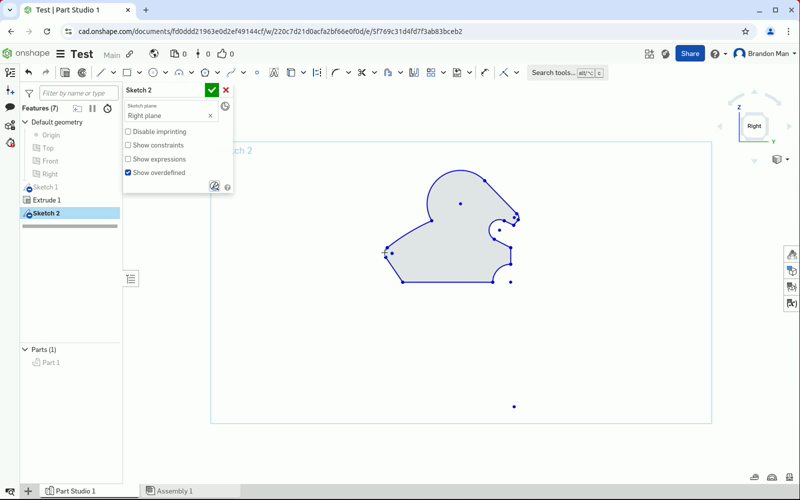
key_down(shift)
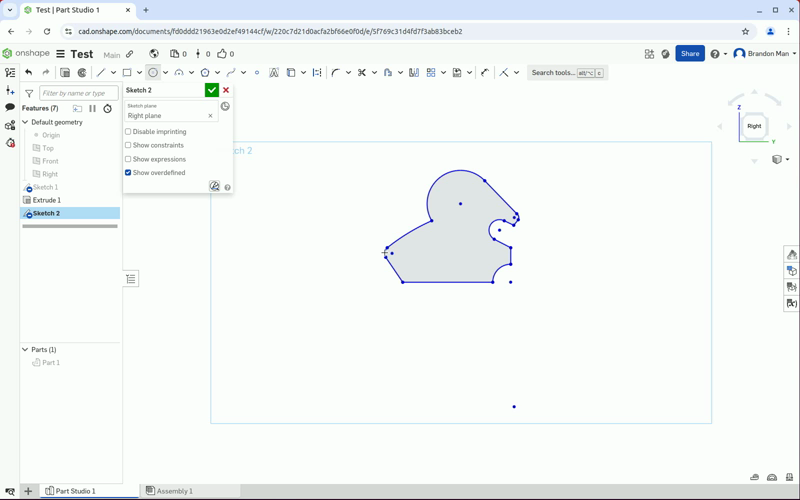
mouse_move(459, 202)
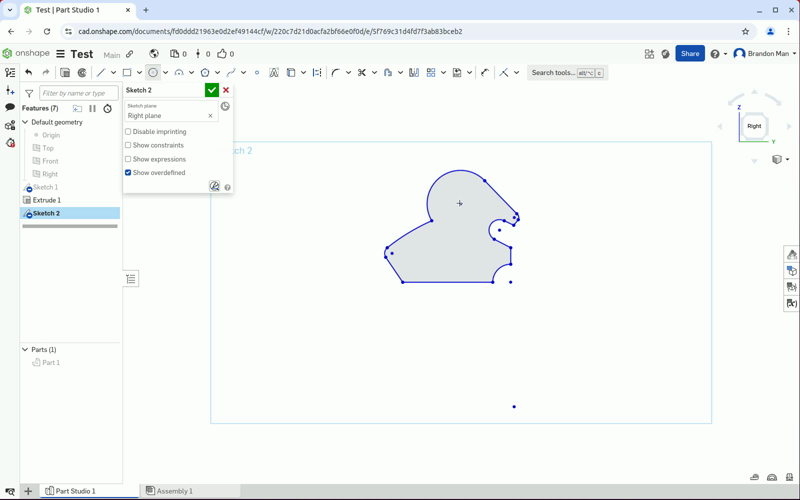
scroll(6)
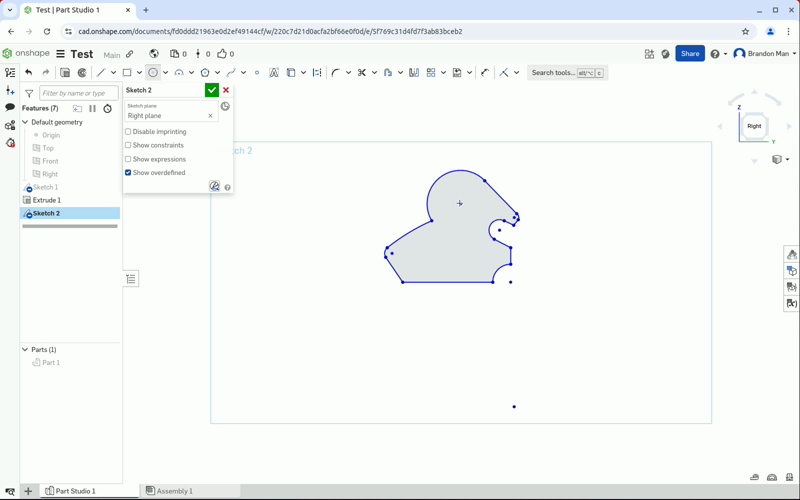
scroll(6)
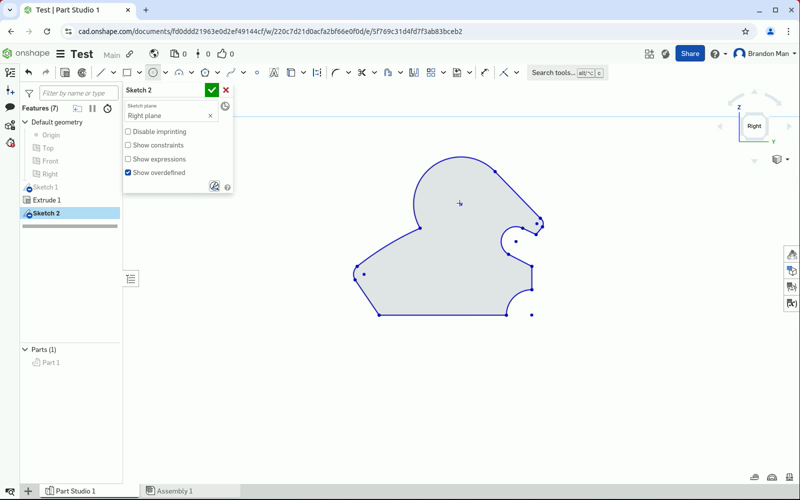
scroll(6)
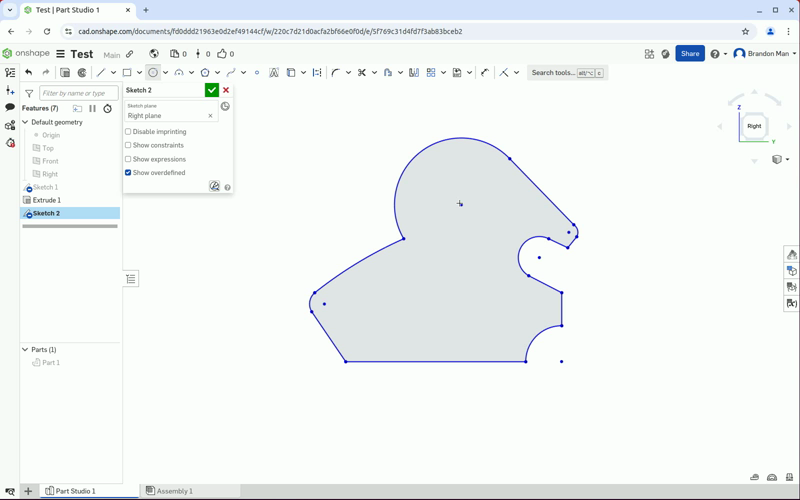
scroll(6)
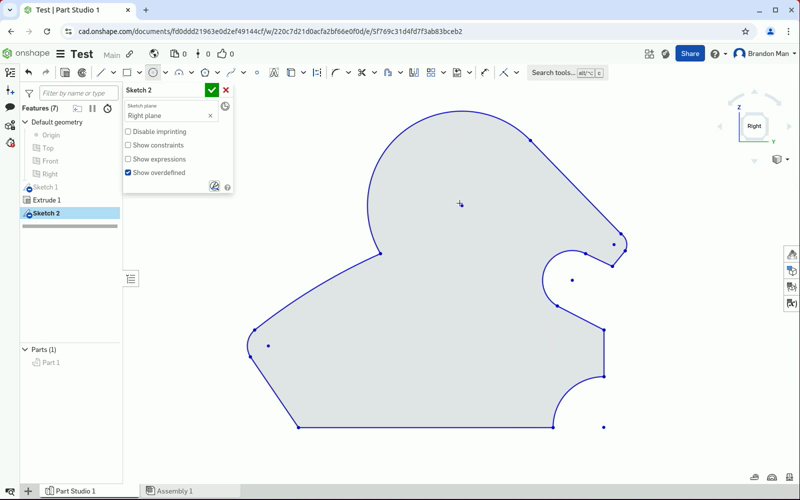
scroll(6)
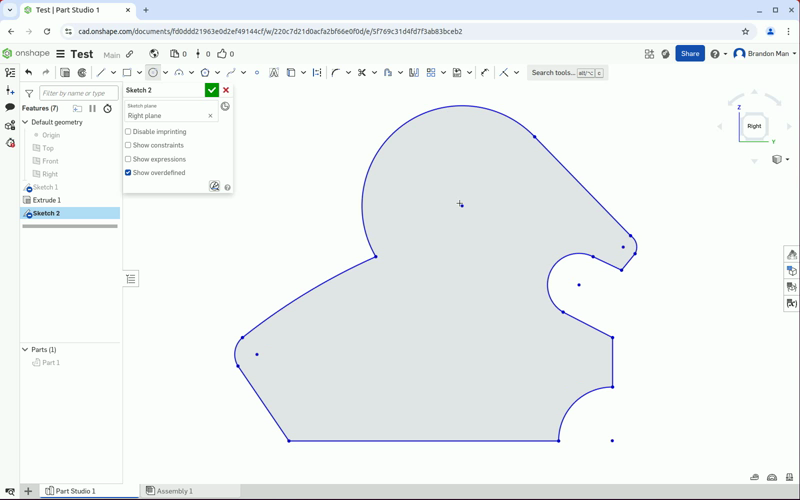
scroll(6)
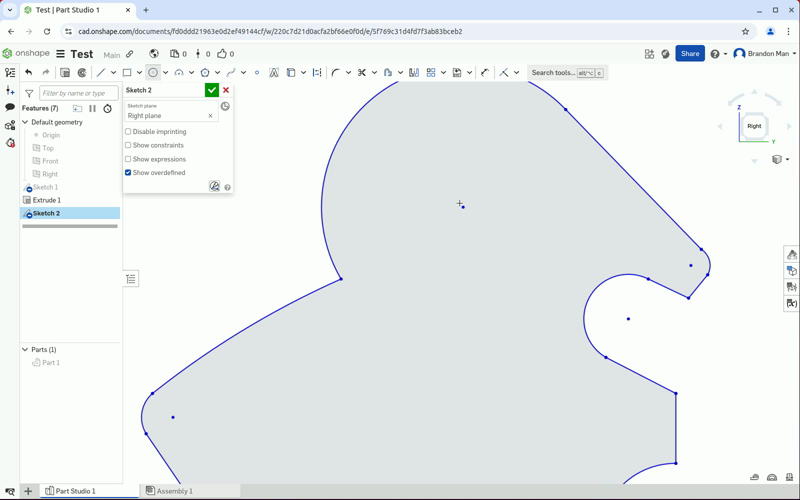
scroll(6)
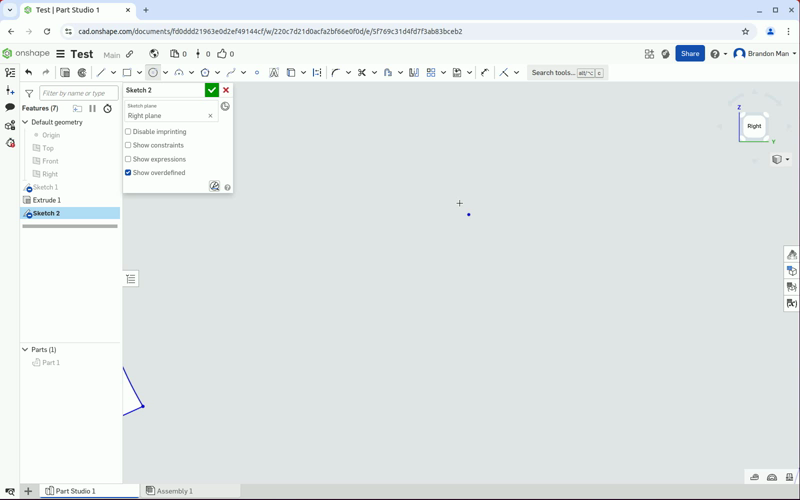
click(459, 202)
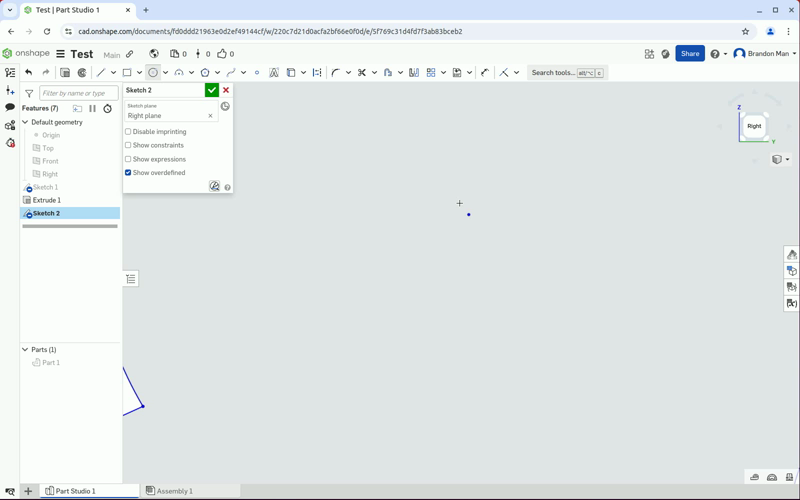
scroll(-6)
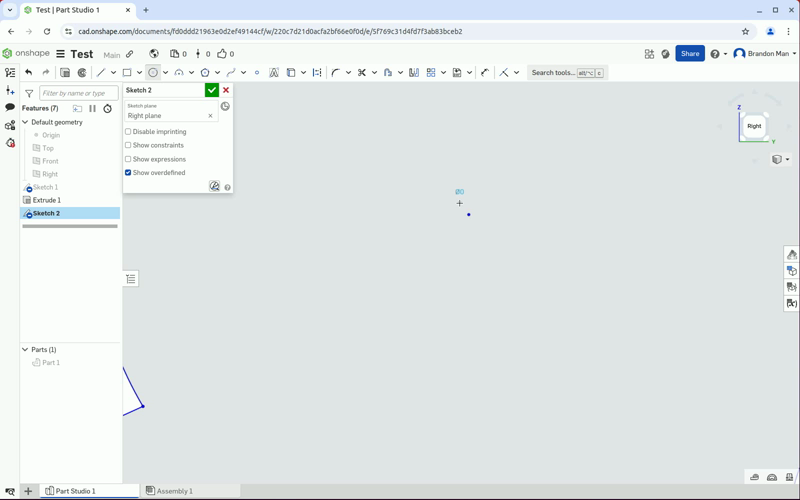
scroll(-6)
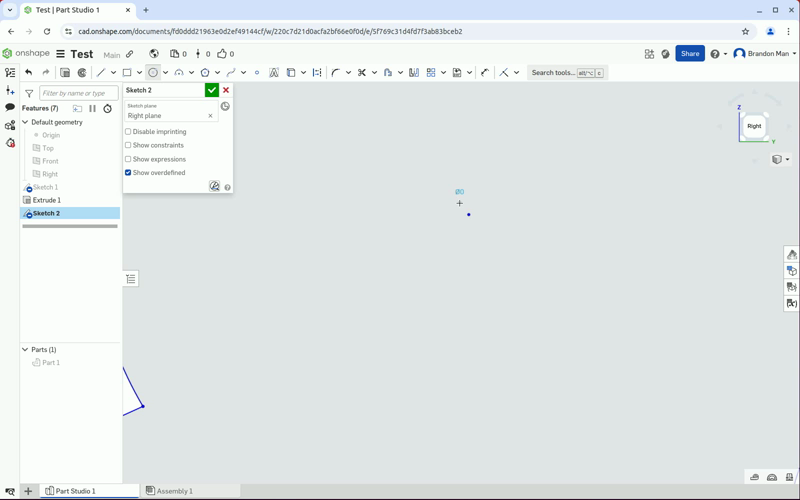
scroll(-6)
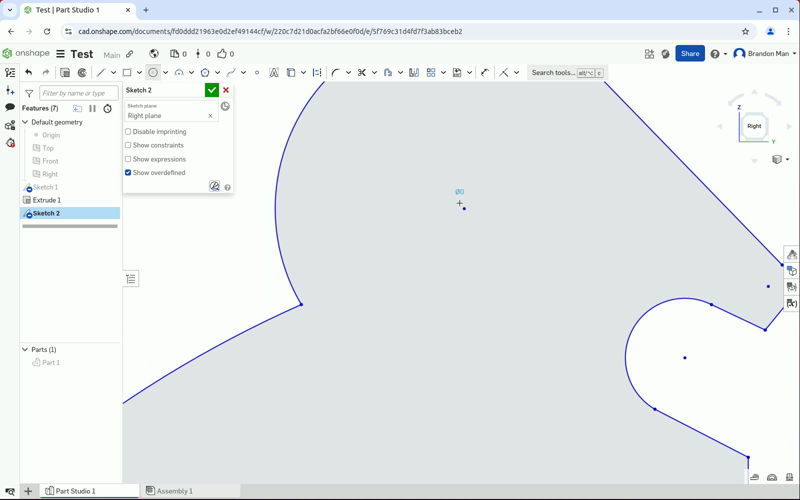
scroll(-6)
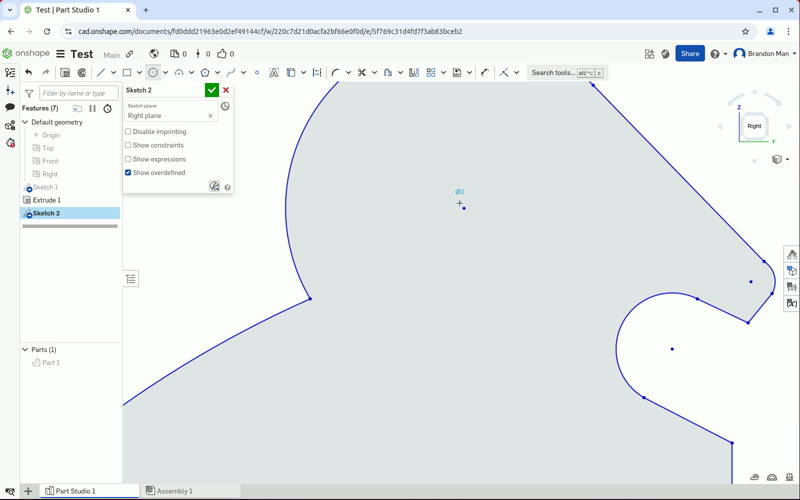
scroll(-6)
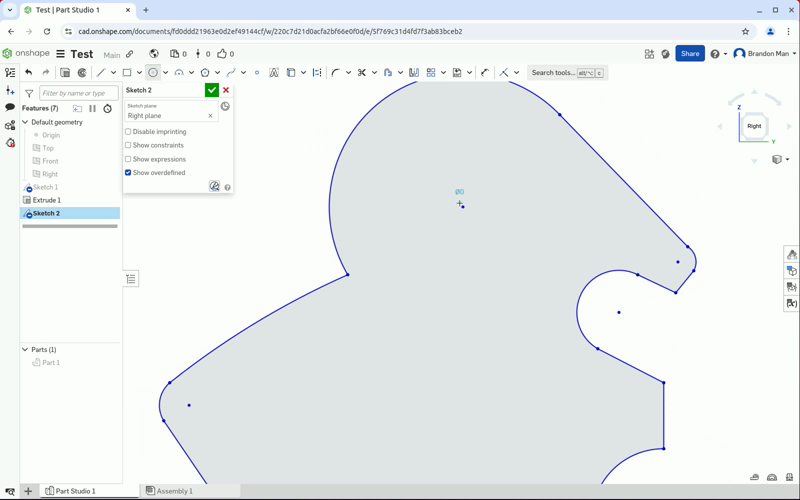
scroll(-6)
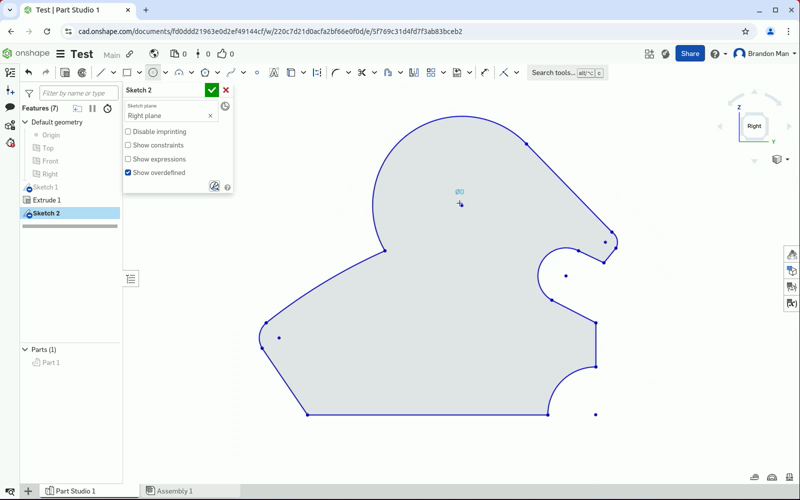
scroll(-6)
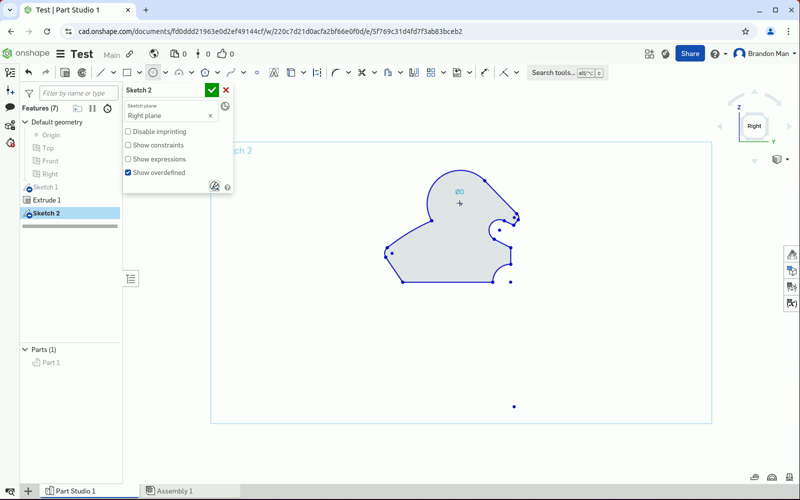
key_up(shift)
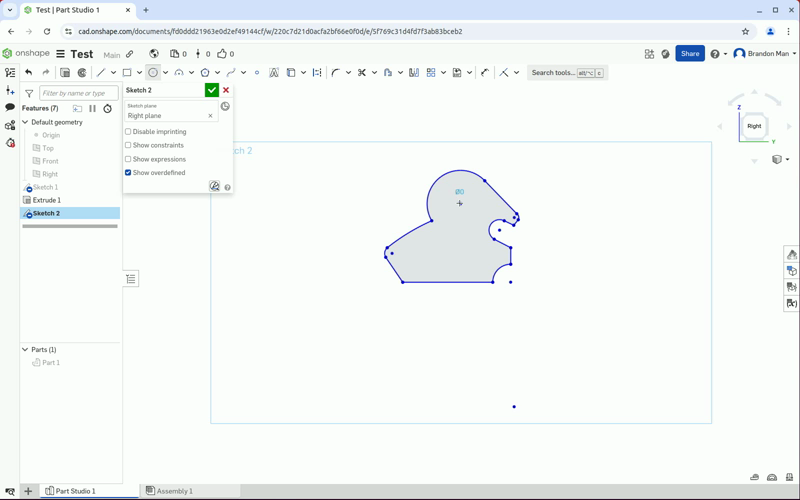
mouse_move(476, 202)
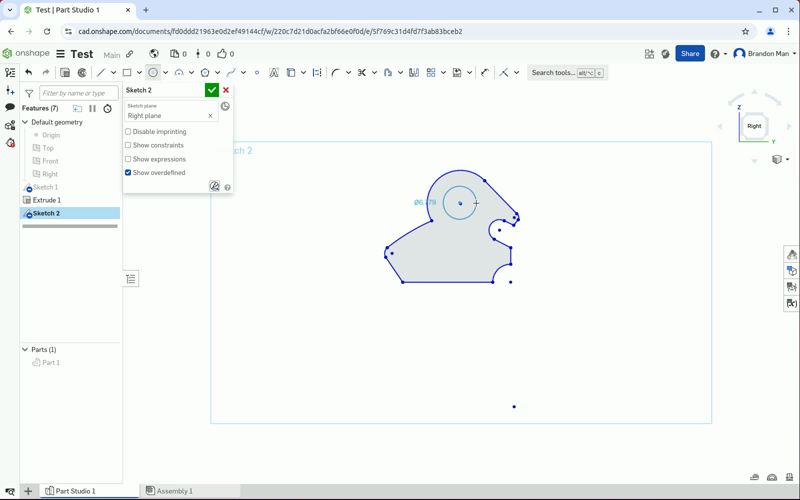
click(476, 202)
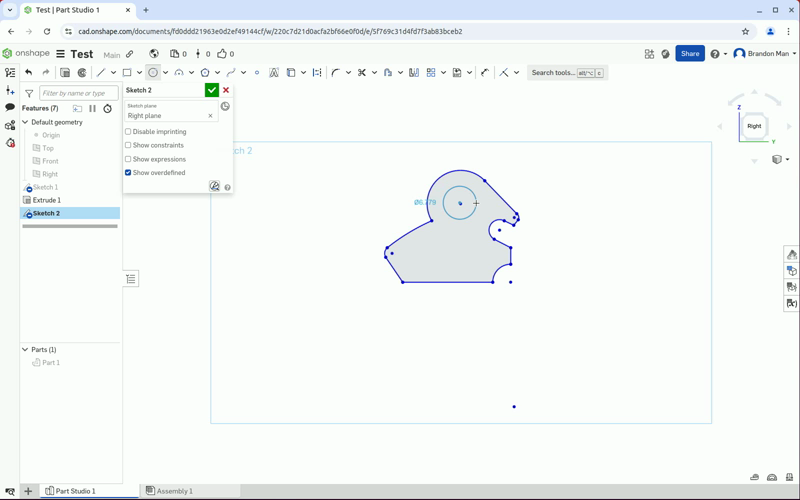
key(esc)
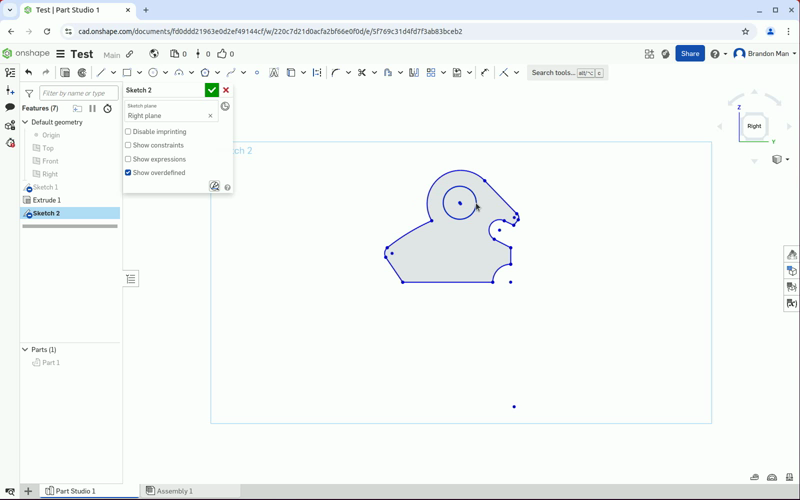
mouse_move(425, 262)
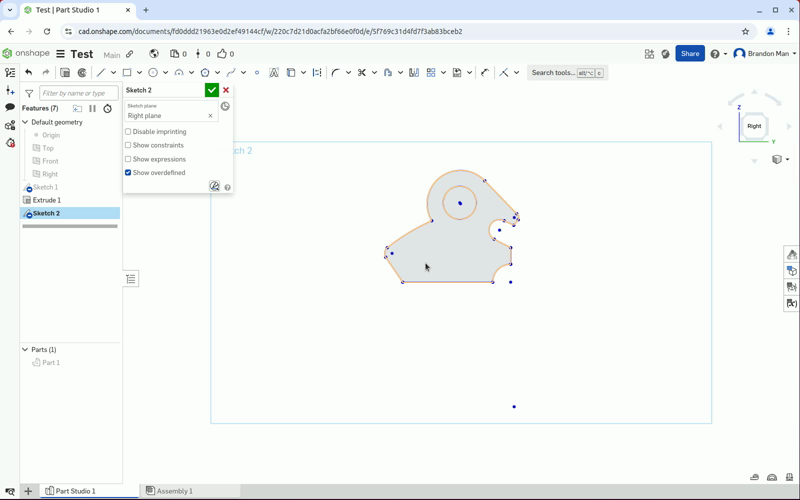
click(425, 262)
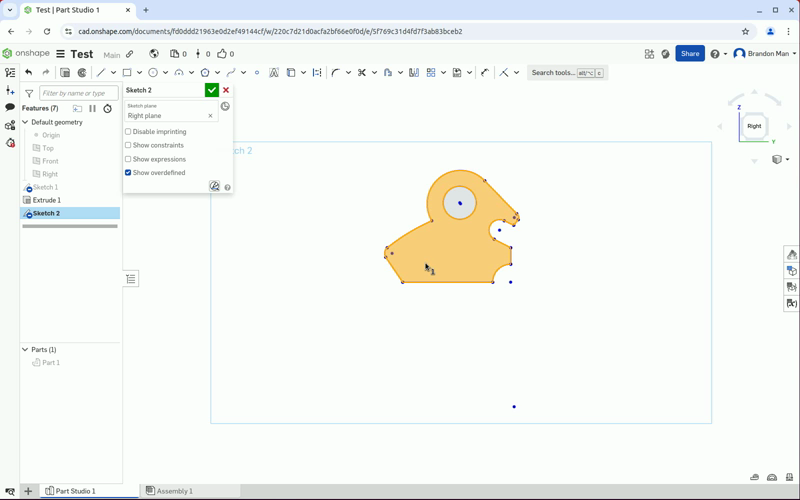
mouse_move(73, 352)
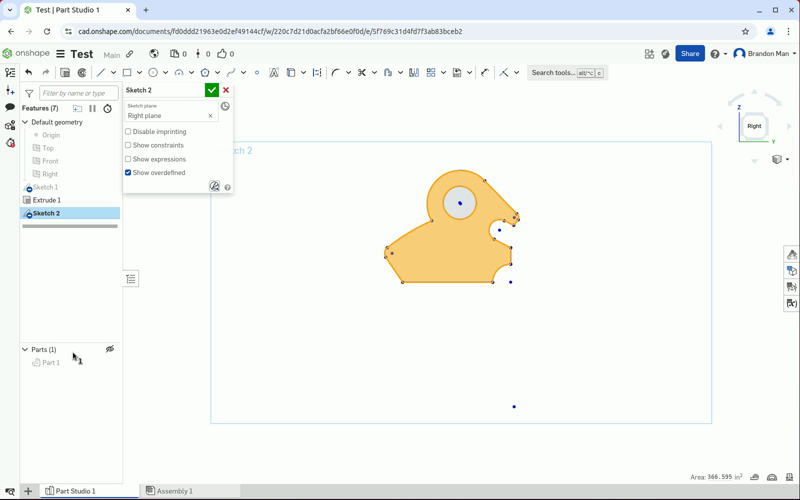
key(shift+y)
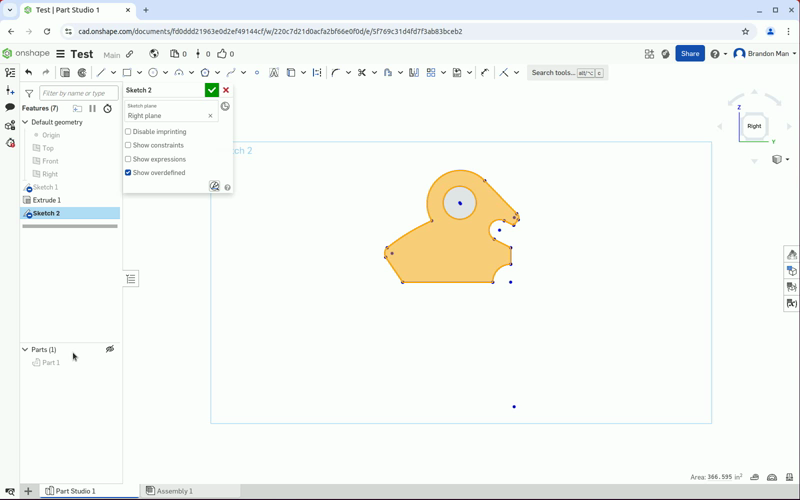
key(shift+e)
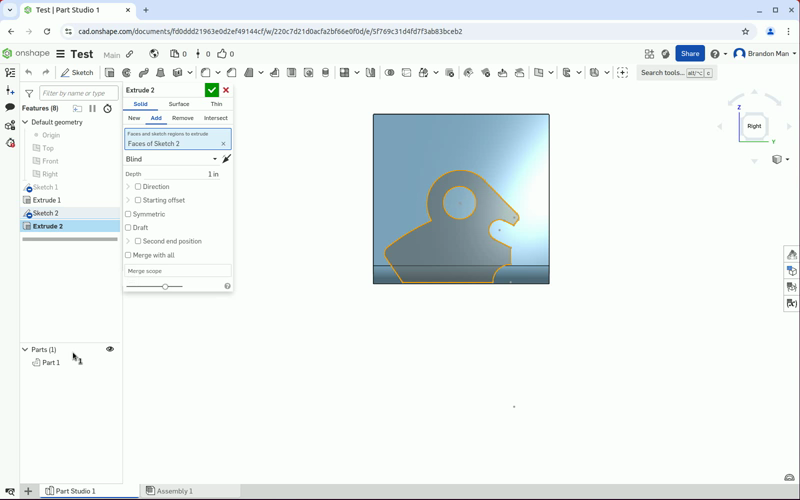
mouse_move(143, 106)
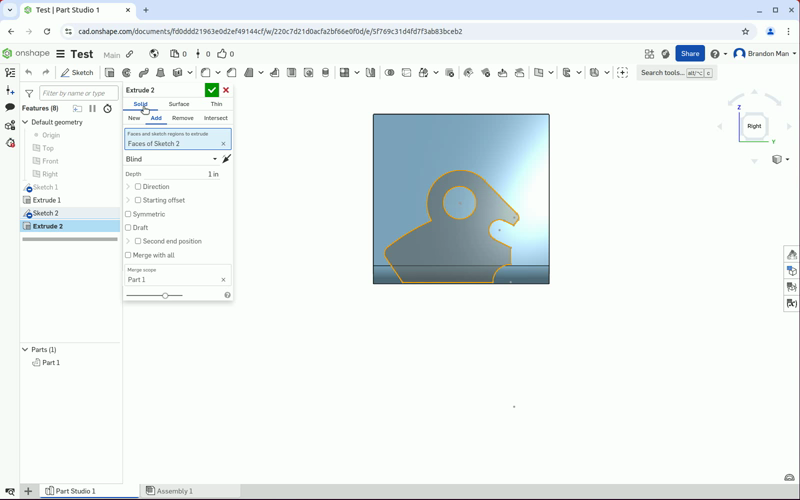
click(143, 106)
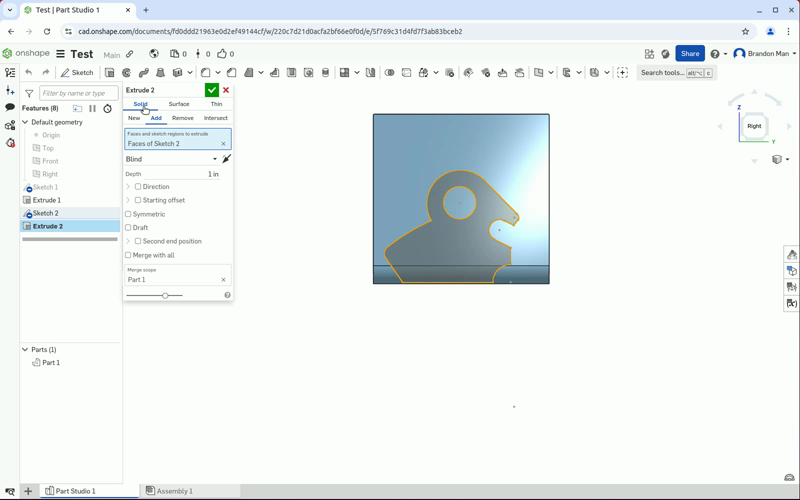
mouse_move(219, 120)
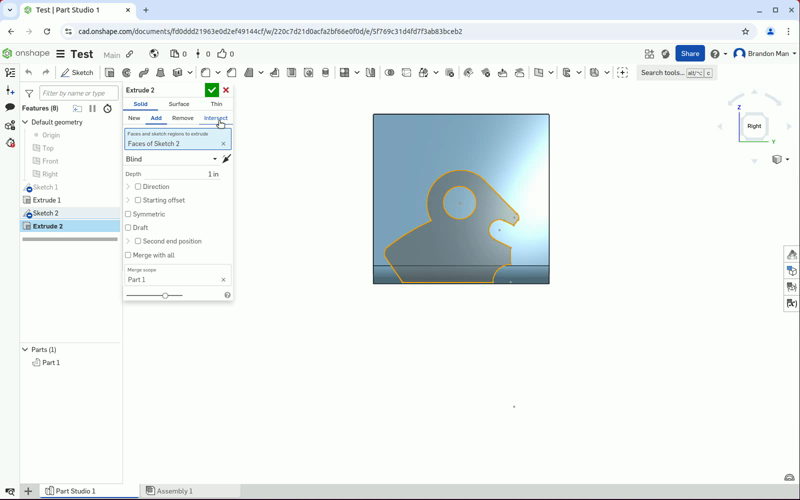
click(219, 120)
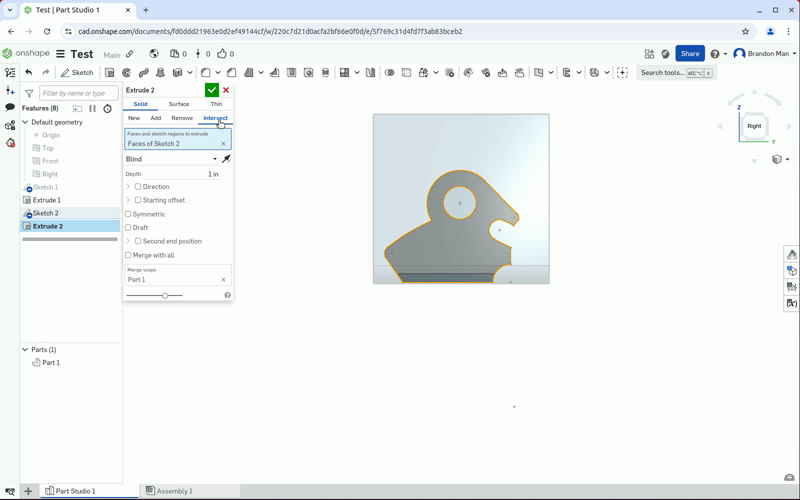
key(tab, 4)
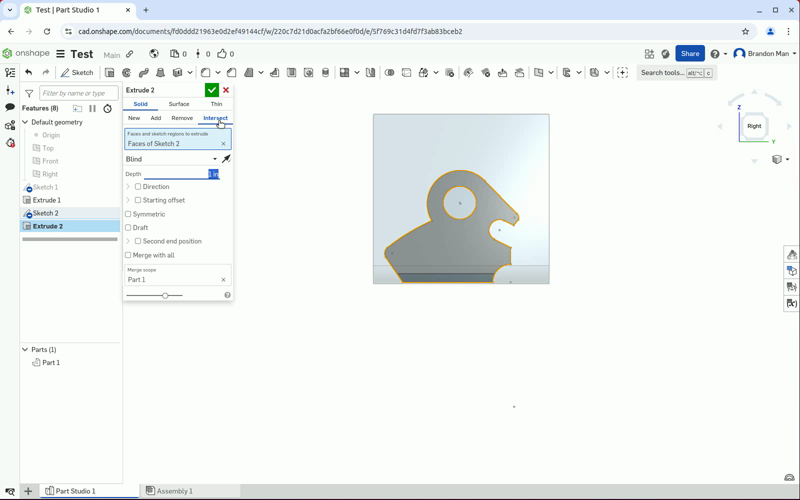
text(-61.622)
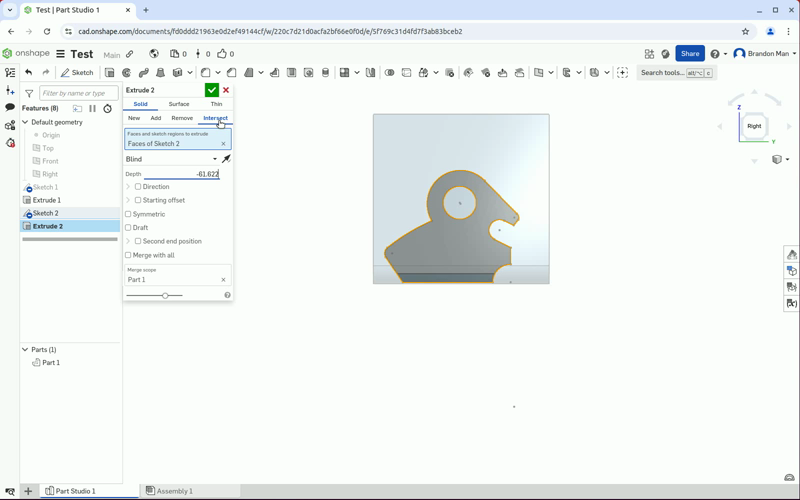
key(tab, 3)
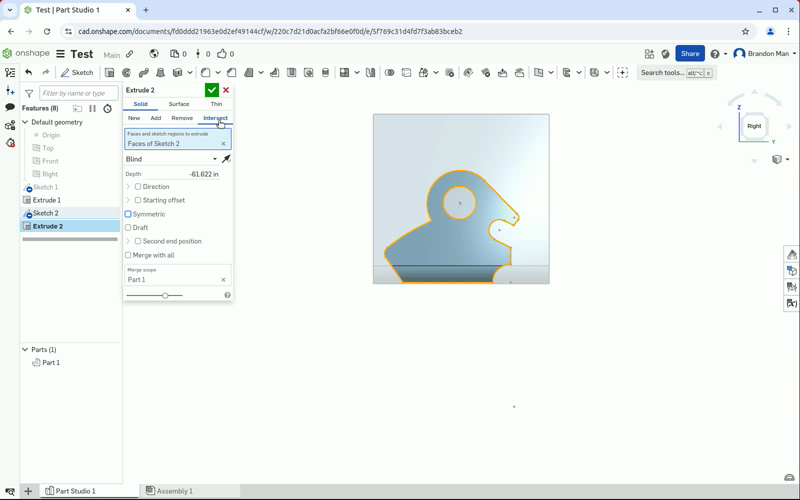
key(space)
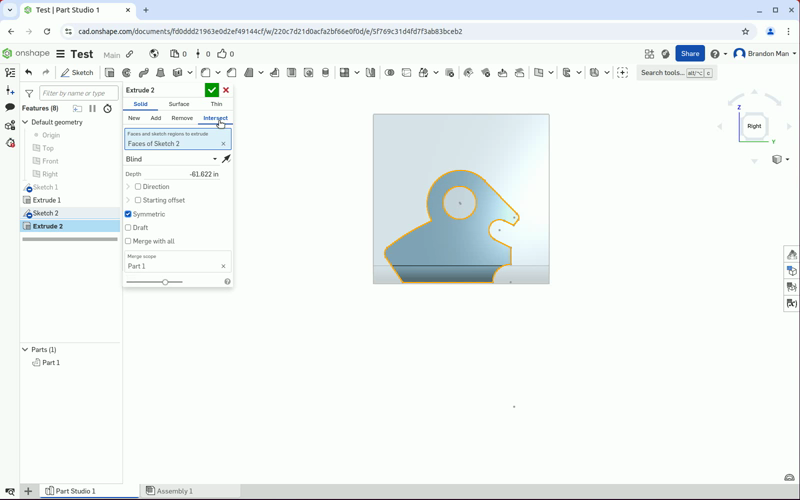
key(enter)
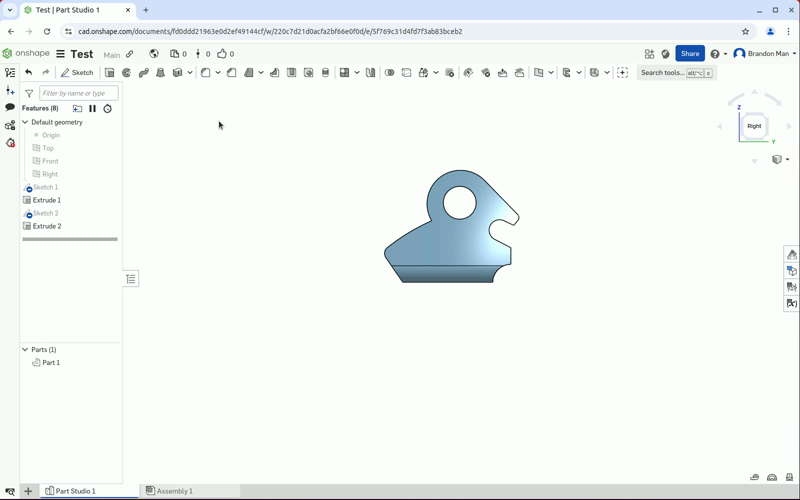
key(shift+h)
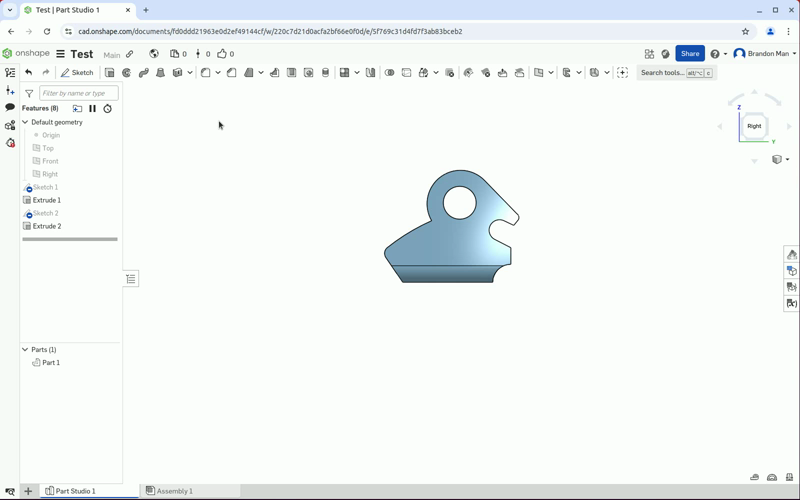
key(shift+h)
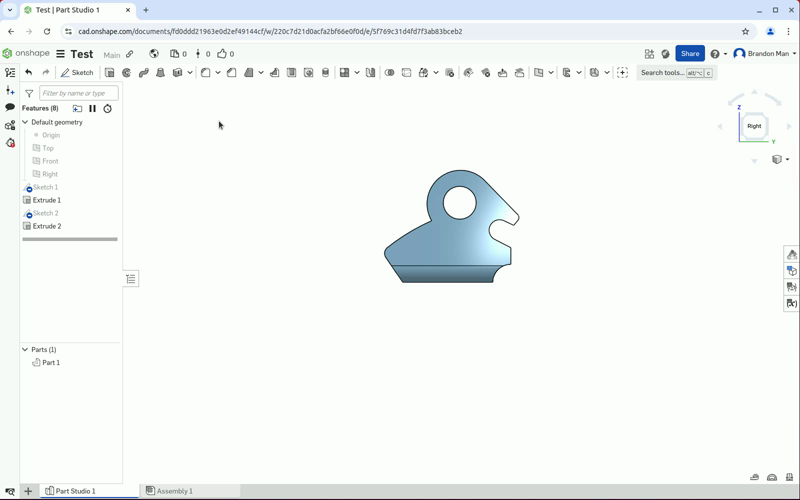
mouse_move(73, 189)
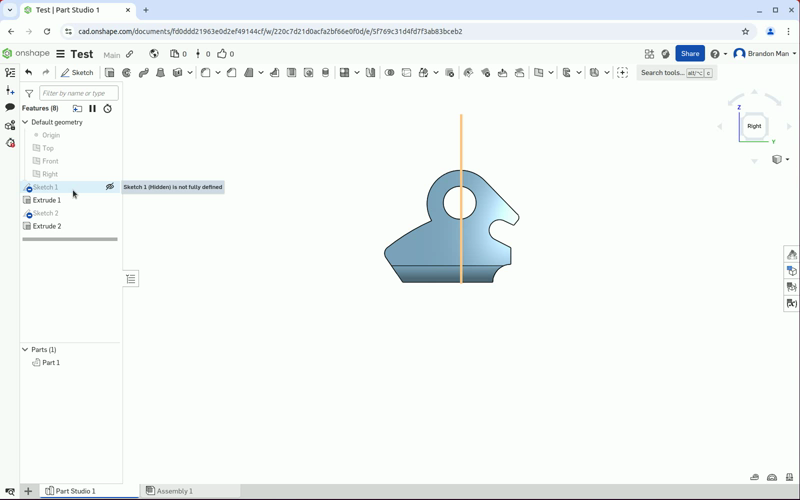
click(73, 189)
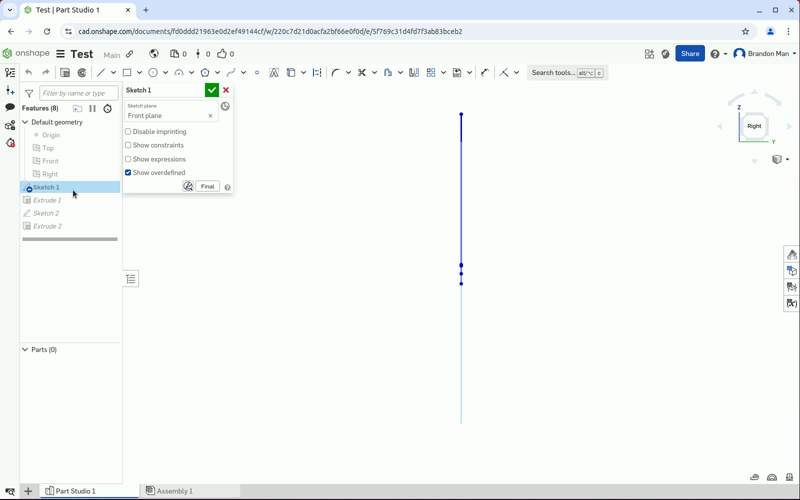
mouse_move(229, 92)
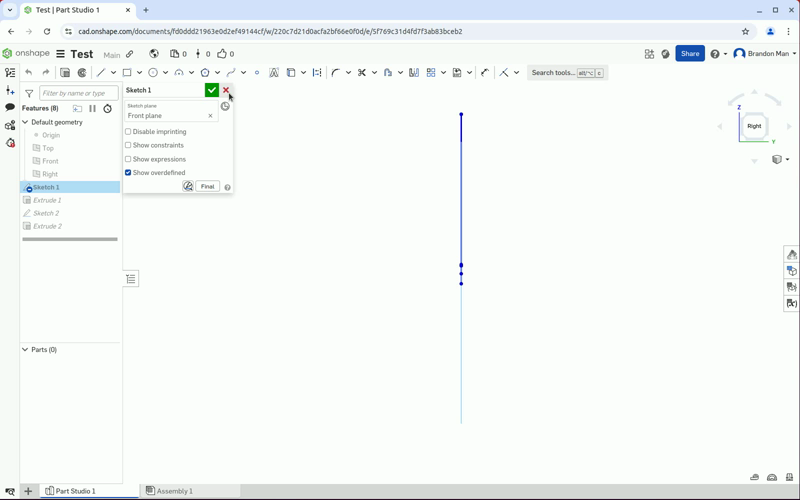
click(229, 92)
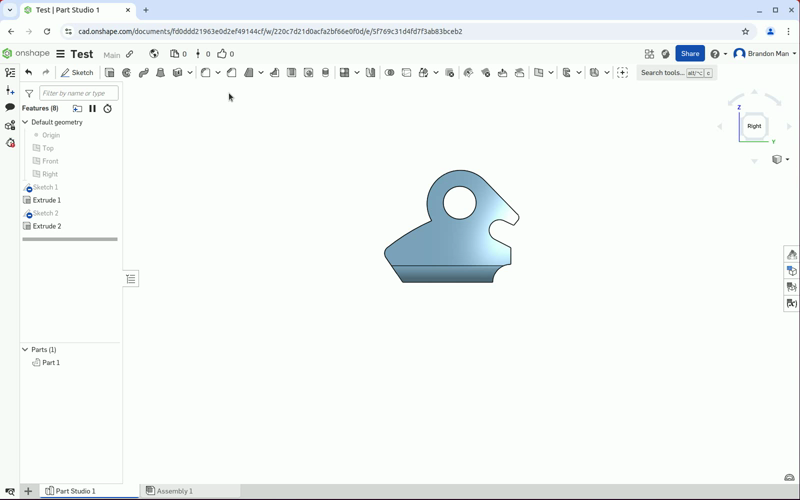
mouse_move(73, 352)
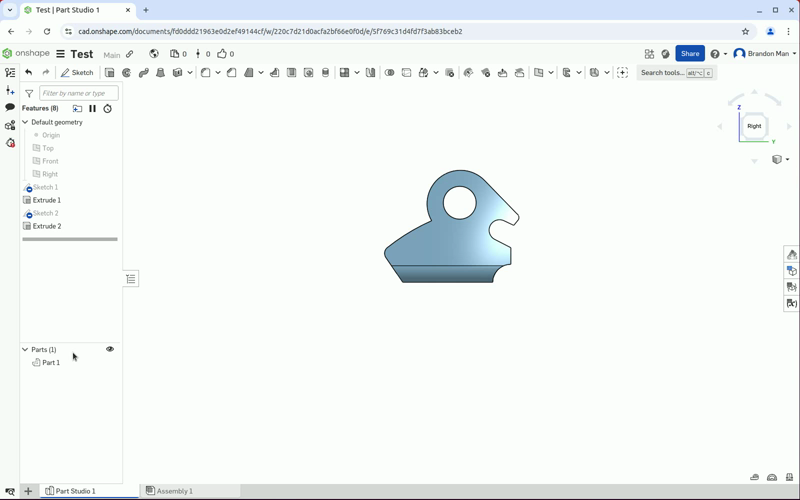
key(y)
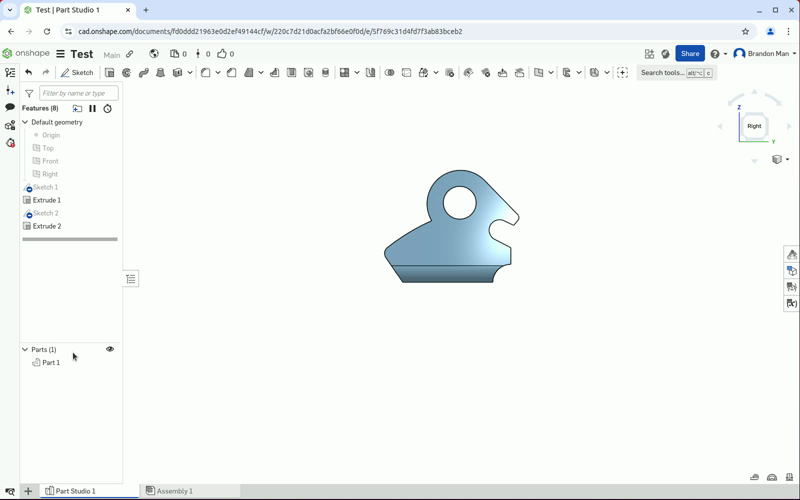
key(shift+p)
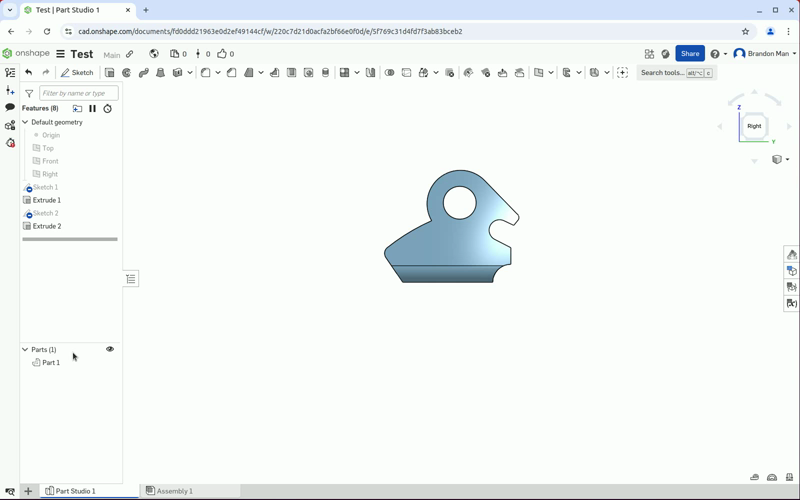
key(space)
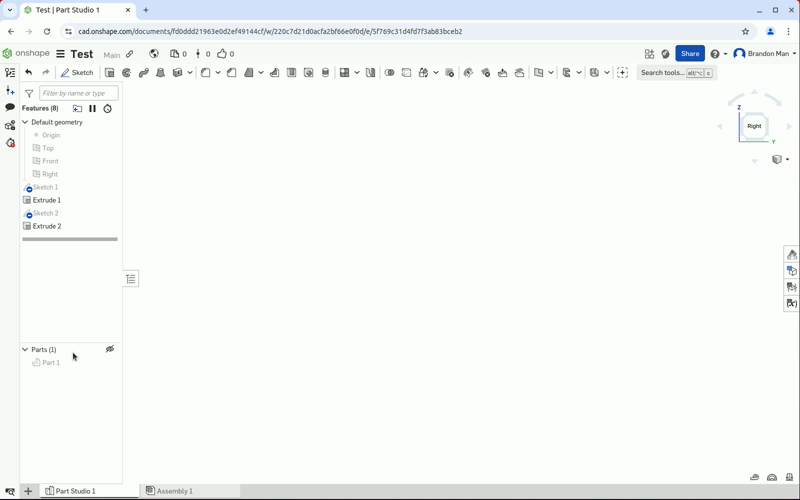
key_down(shift)
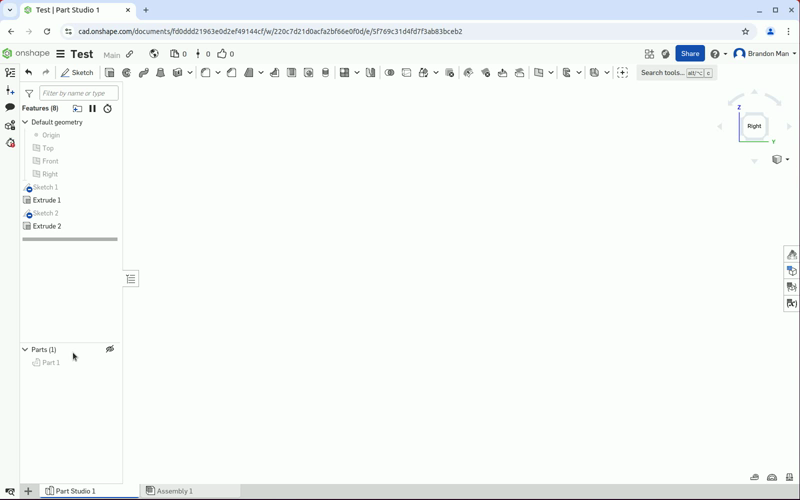
key(right)
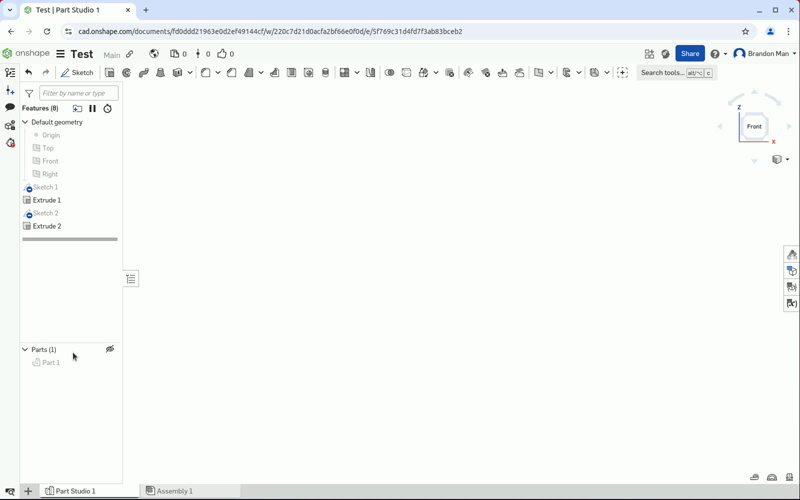
key_up(shift)
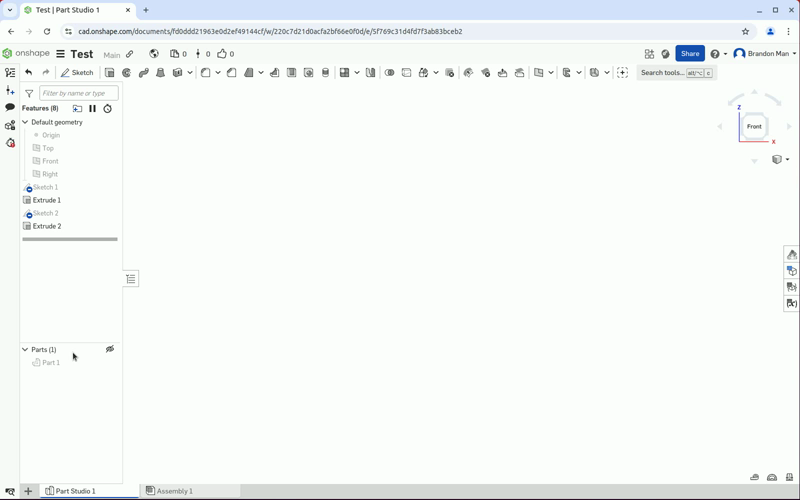
key(space)
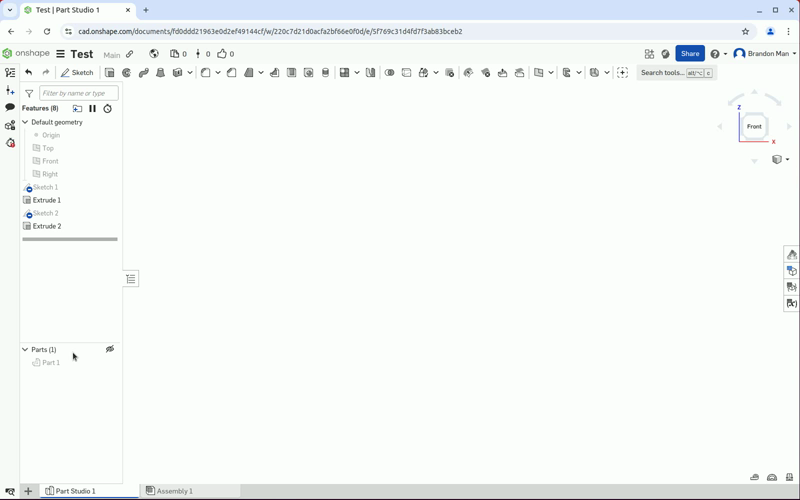
key_down(shift)
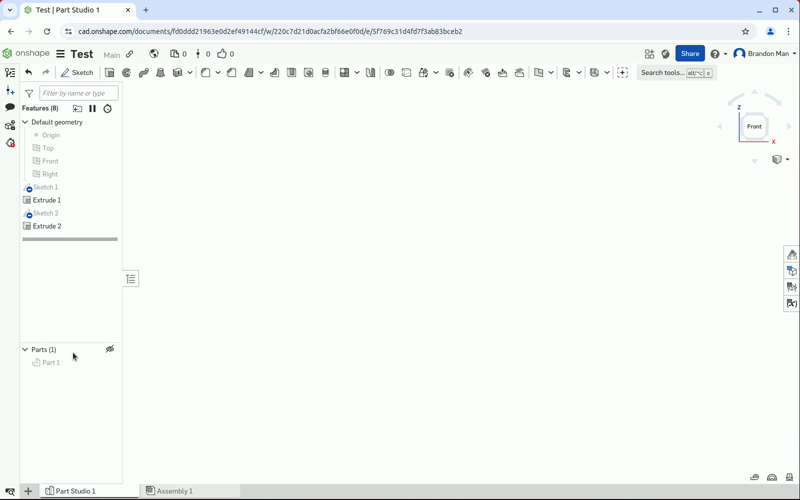
key(down)
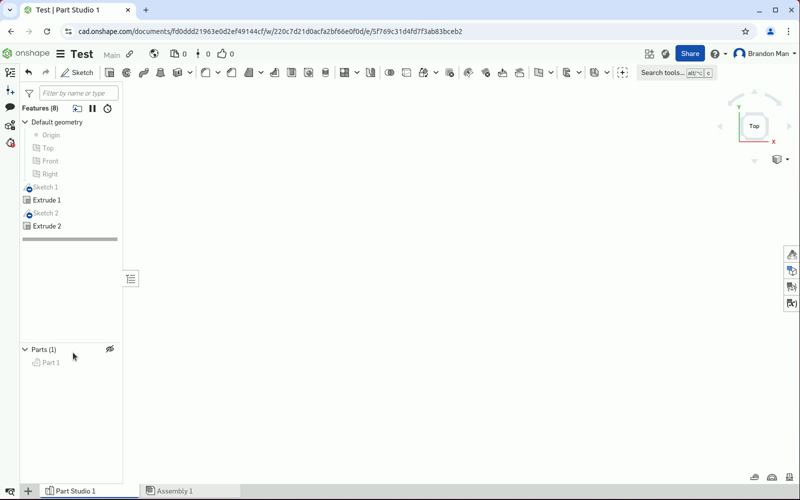
key_up(shift)
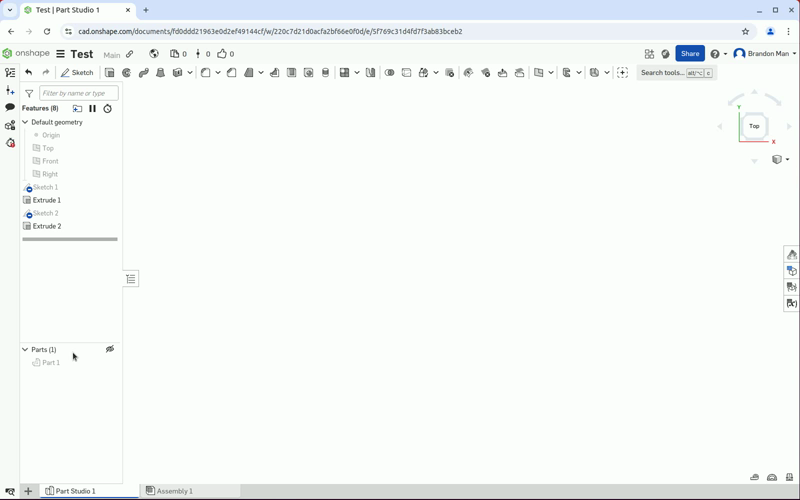
mouse_move(73, 352)
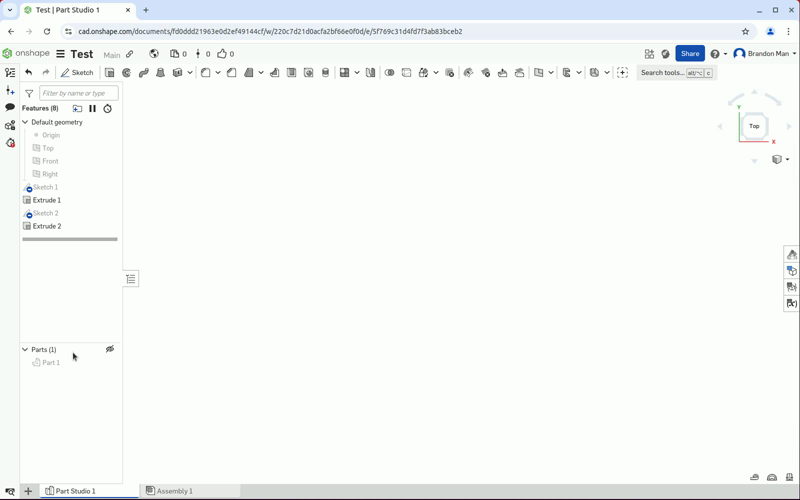
key(shift+y)
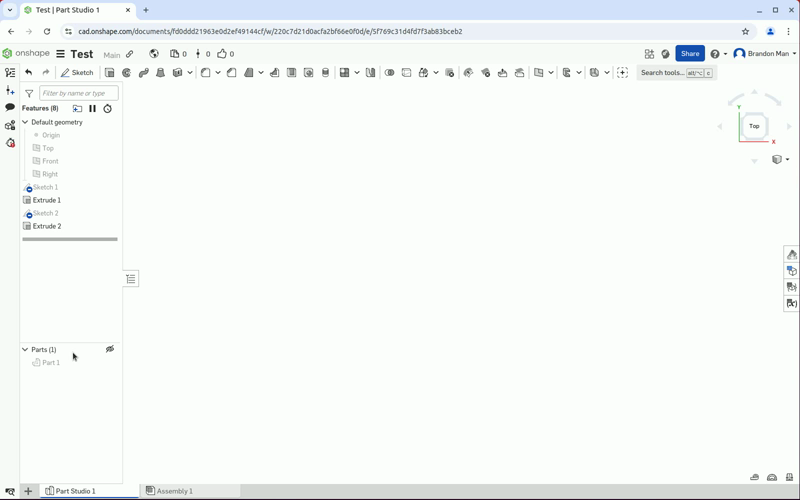
key(shift+s)
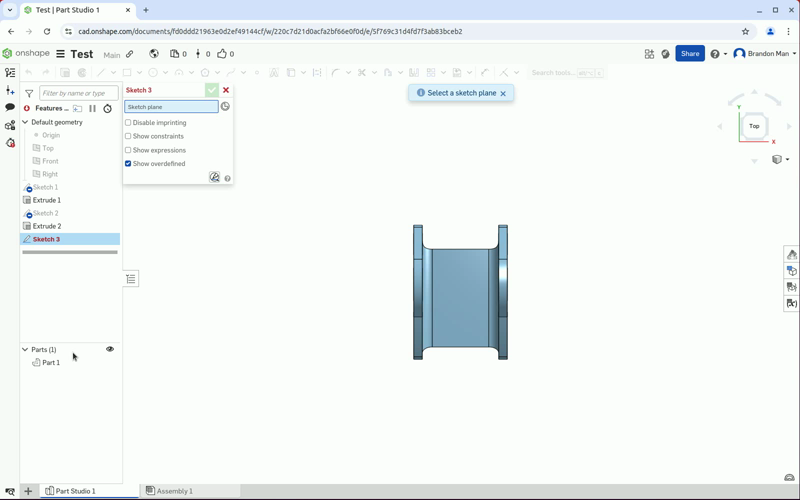
mouse_move(73, 150)
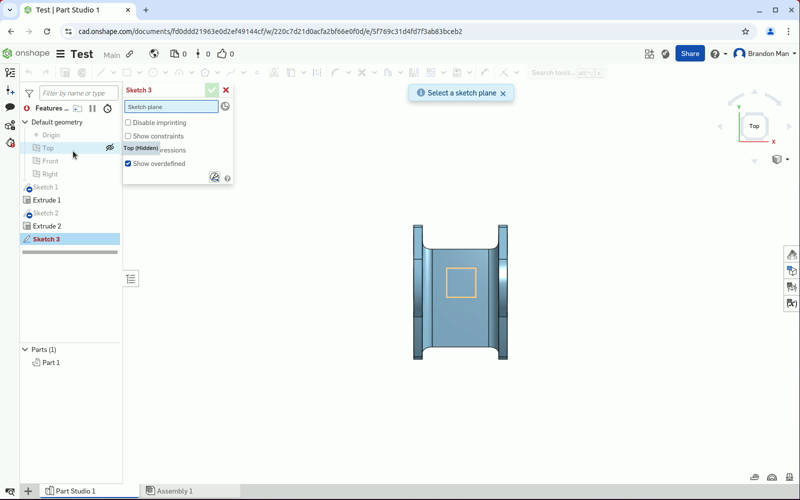
click(73, 150)
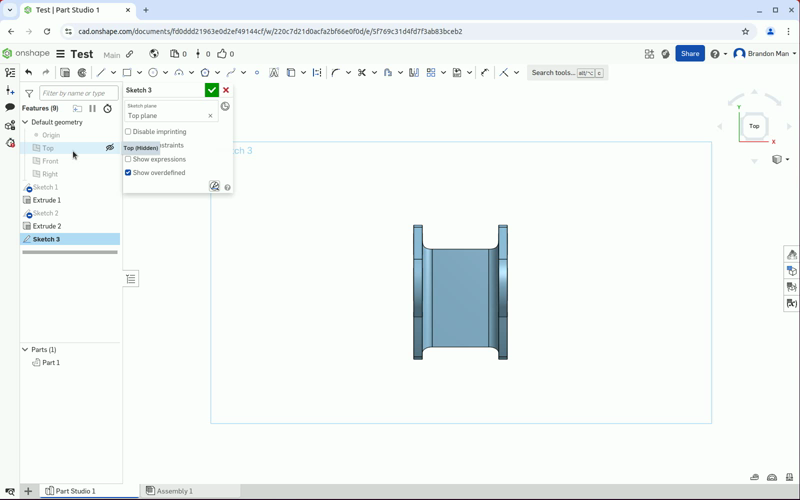
mouse_move(73, 352)
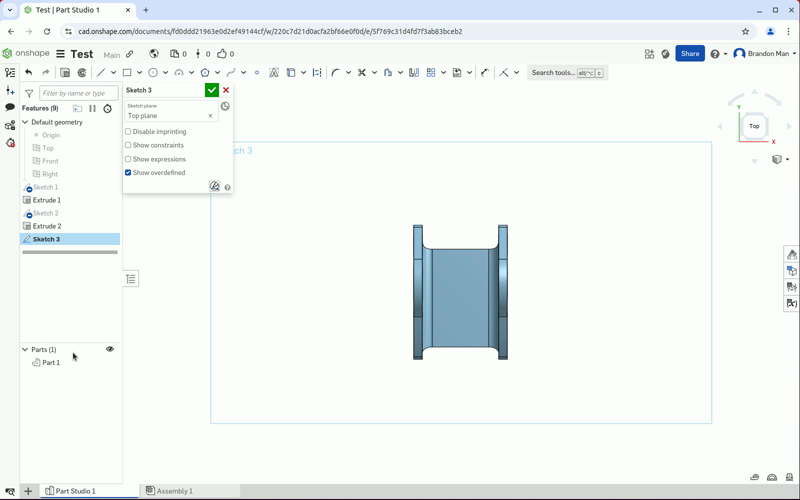
key(y)
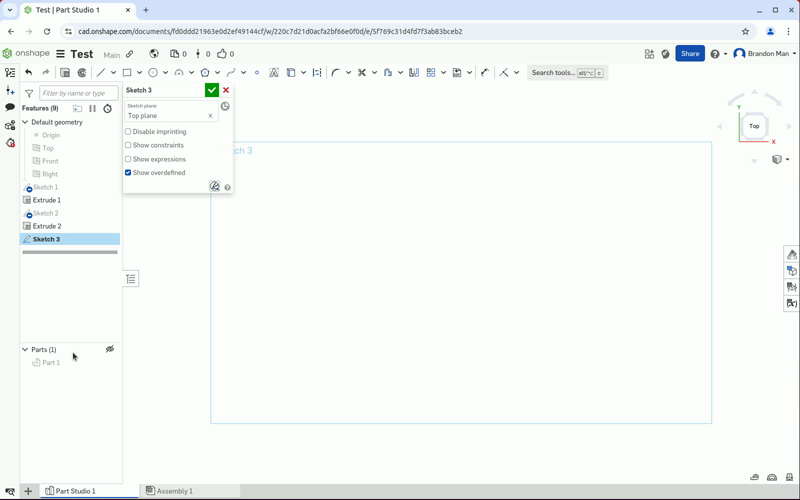
key(l)
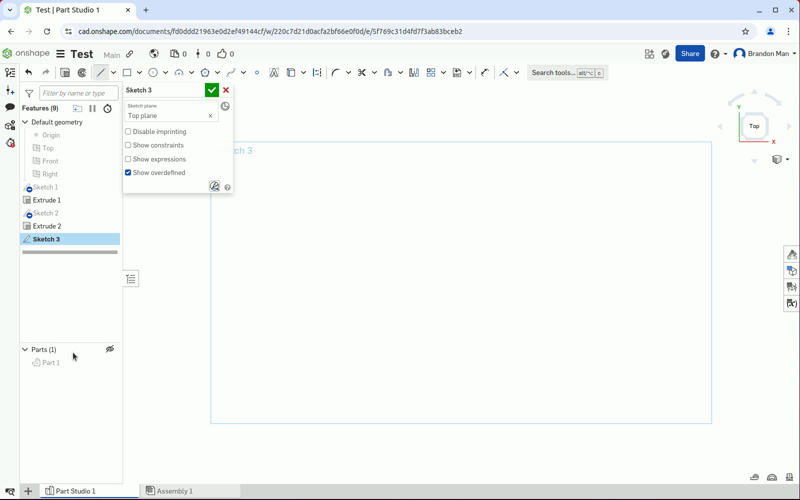
key_down(shift)
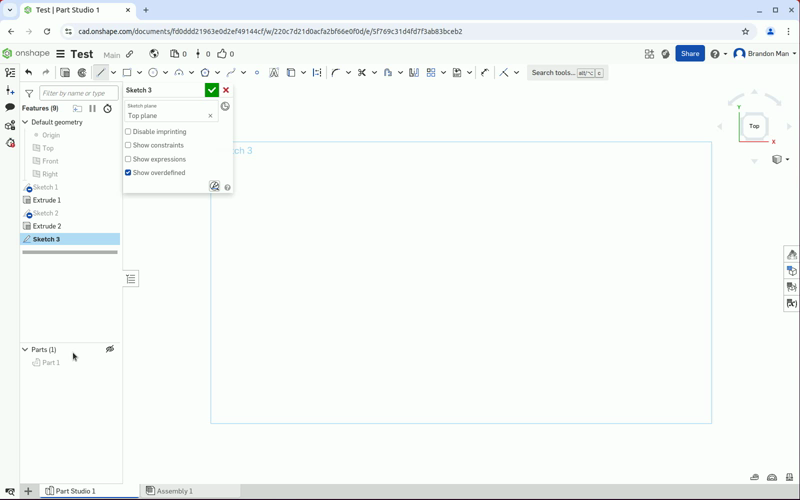
mouse_move(422, 271)
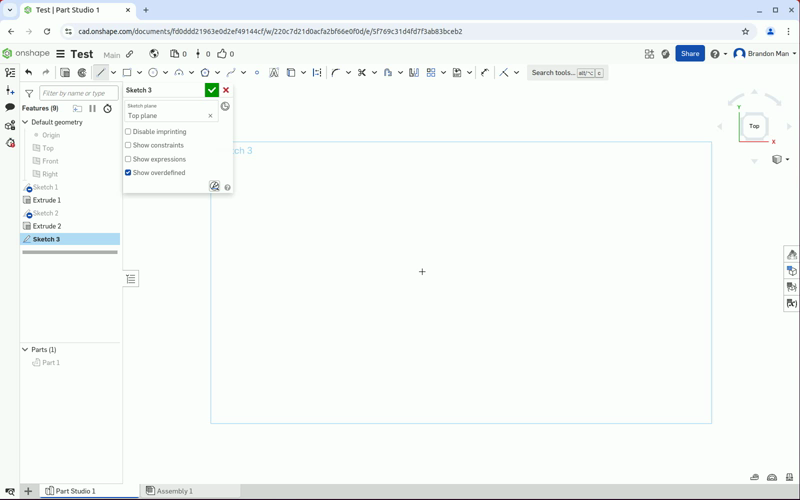
click(422, 271)
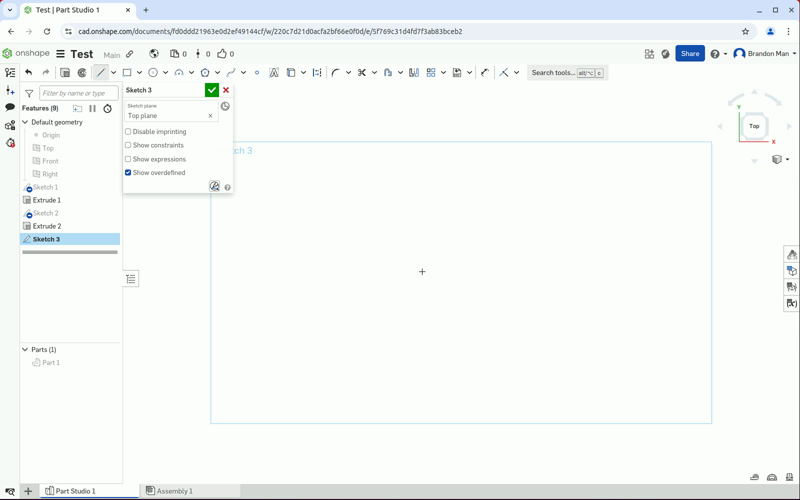
key_up(shift)
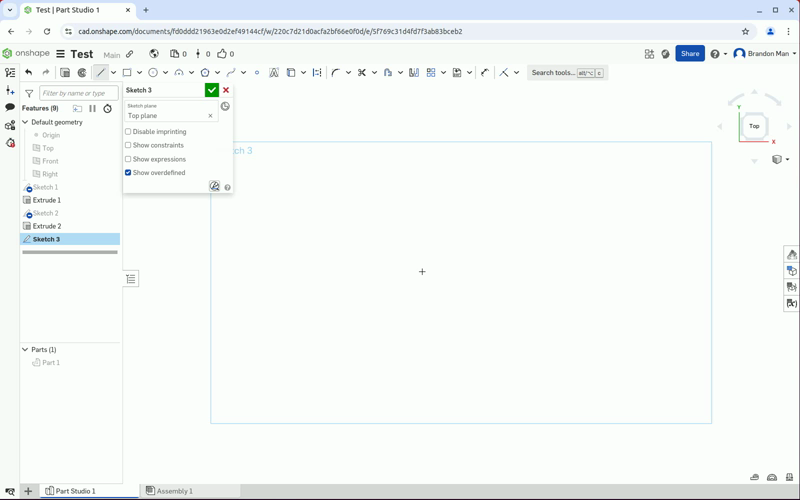
key_down(shift)
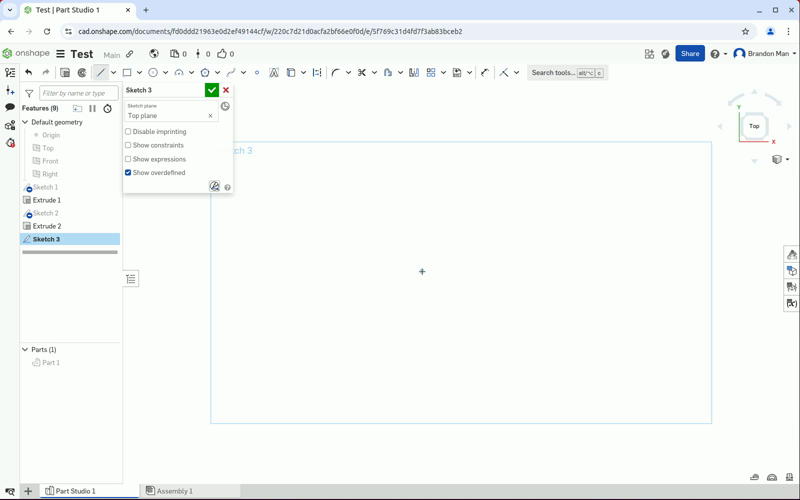
mouse_move(452, 271)
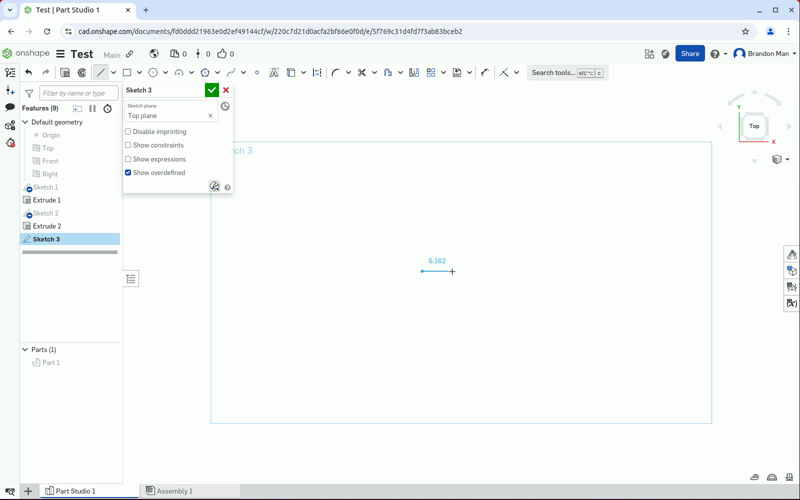
mouse_move(441, 282)
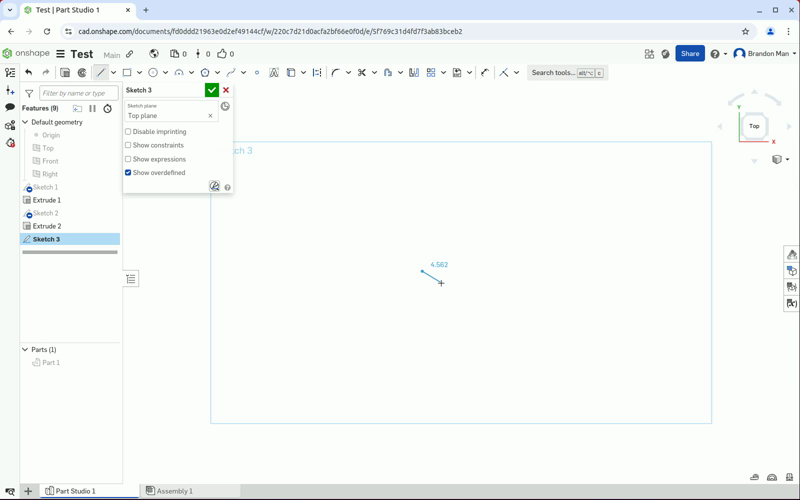
click(441, 282)
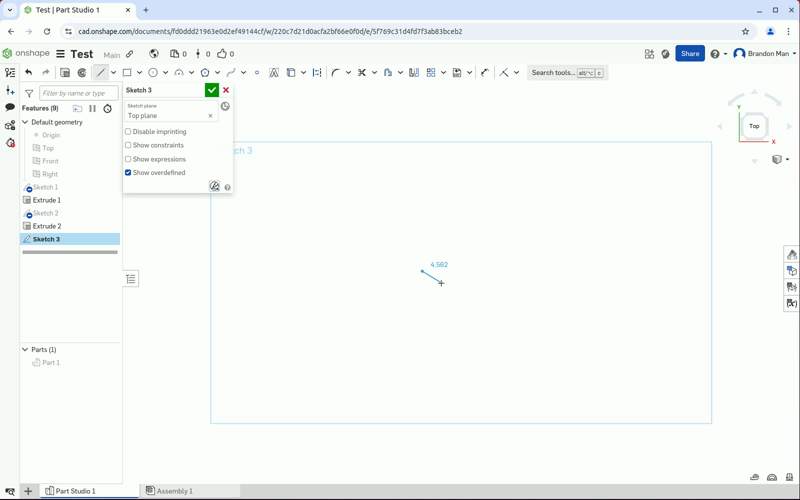
key_up(shift)
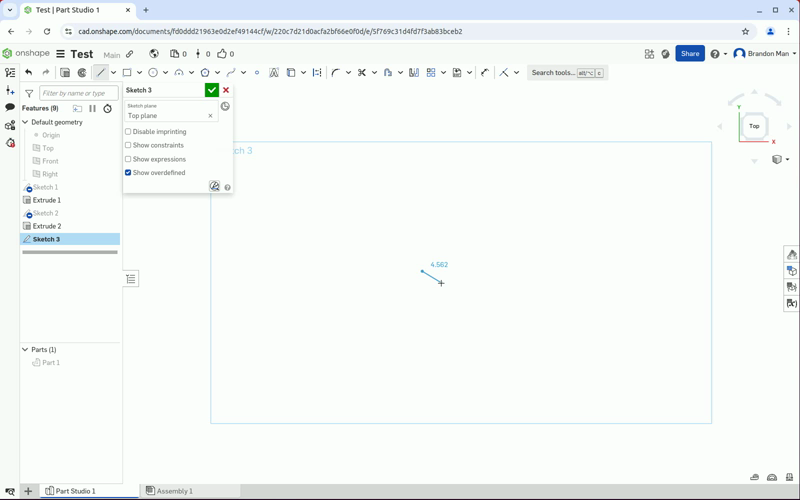
key_down(shift)
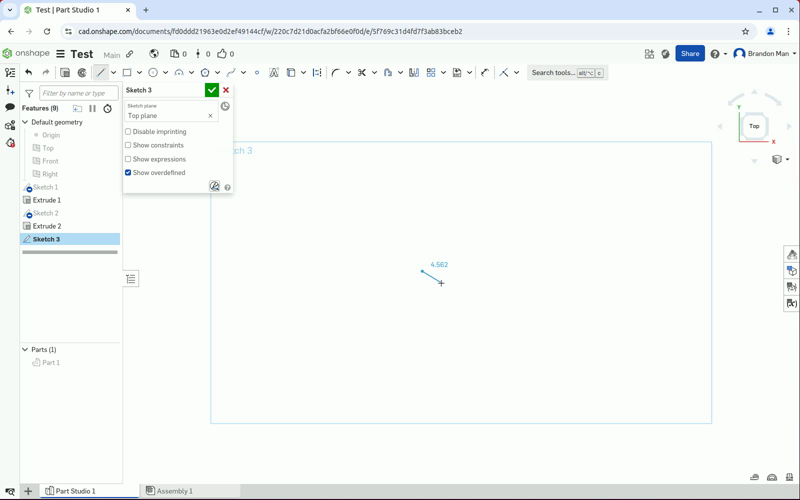
mouse_move(471, 282)
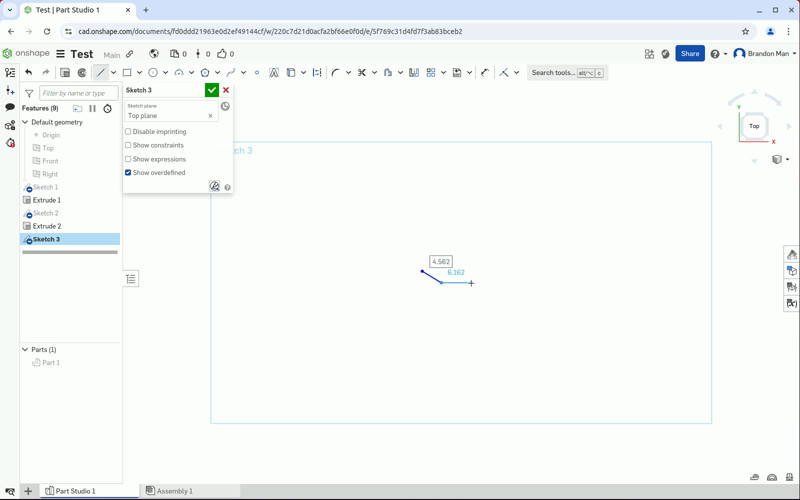
mouse_move(444, 283)
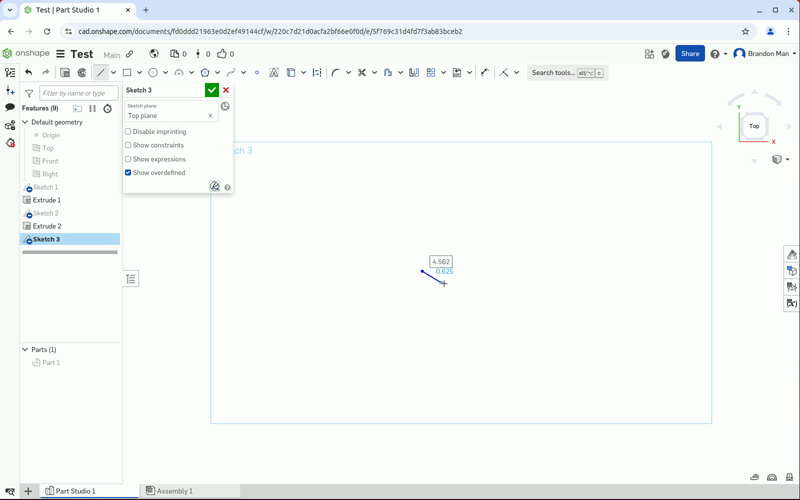
scroll(6)
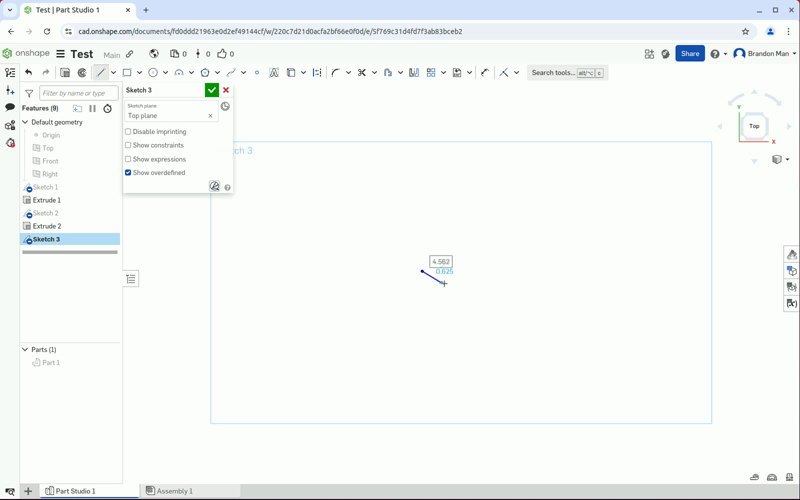
scroll(6)
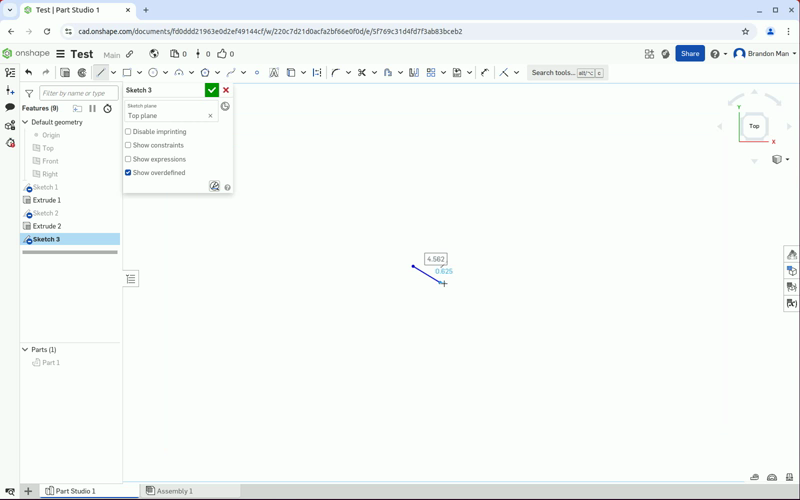
scroll(6)
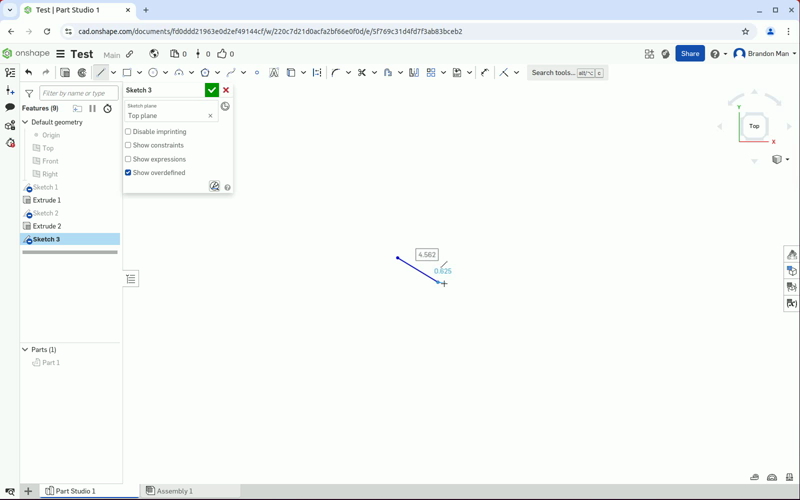
scroll(6)
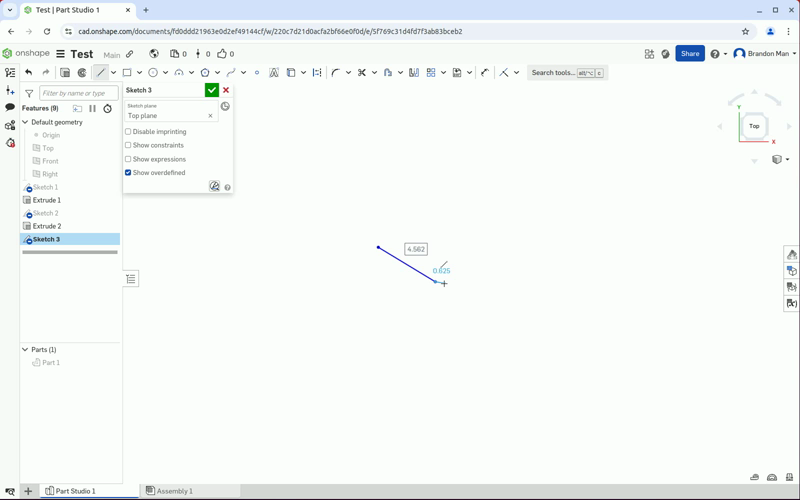
scroll(6)
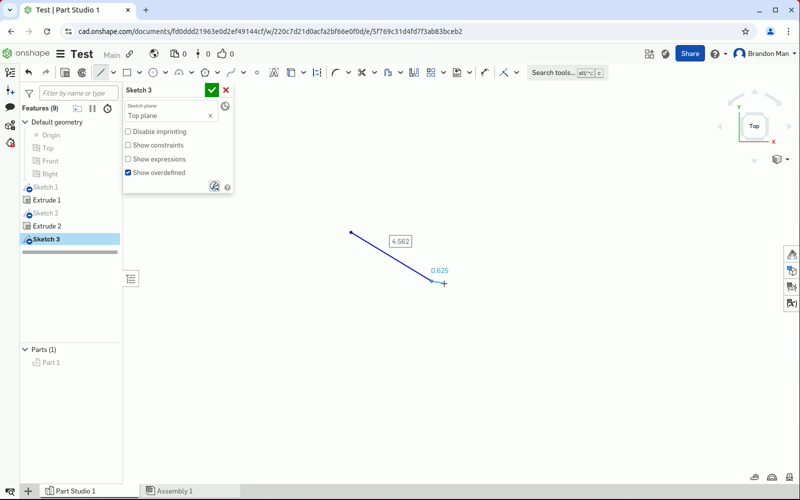
scroll(6)
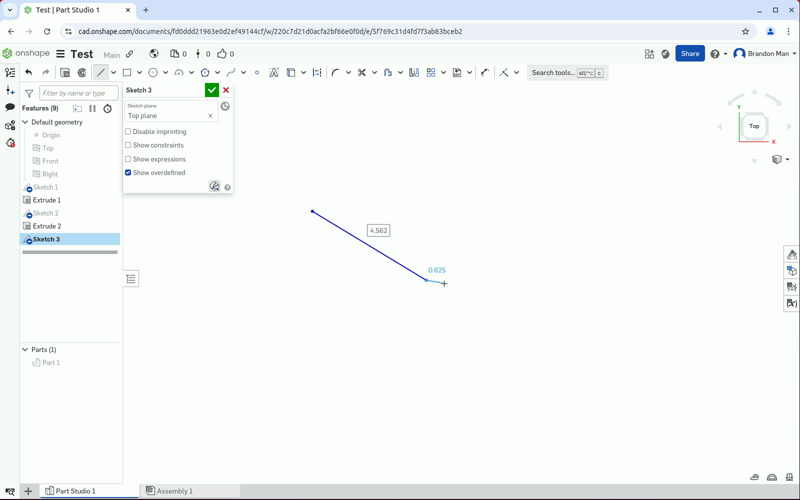
scroll(6)
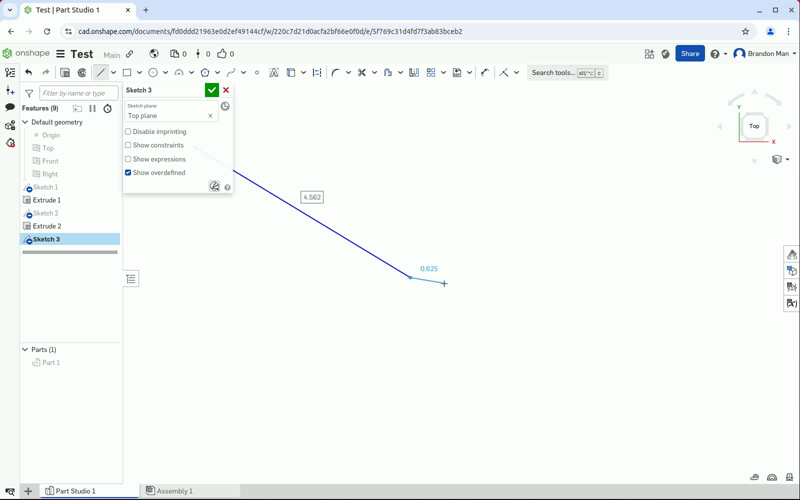
click(444, 283)
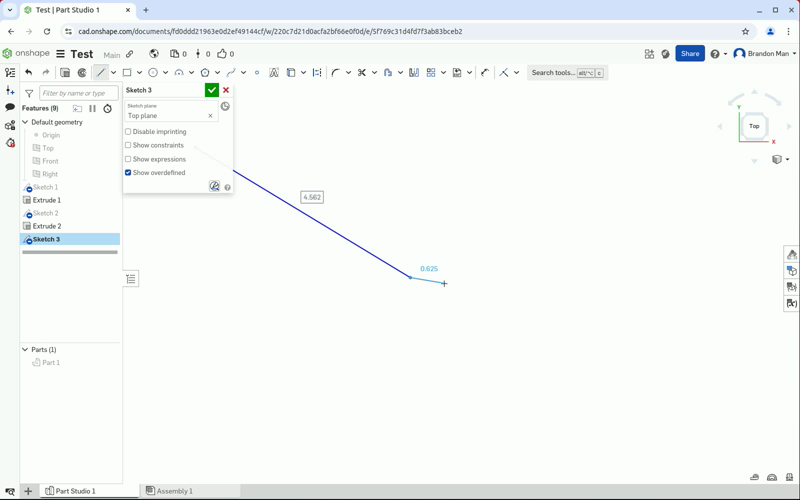
scroll(-6)
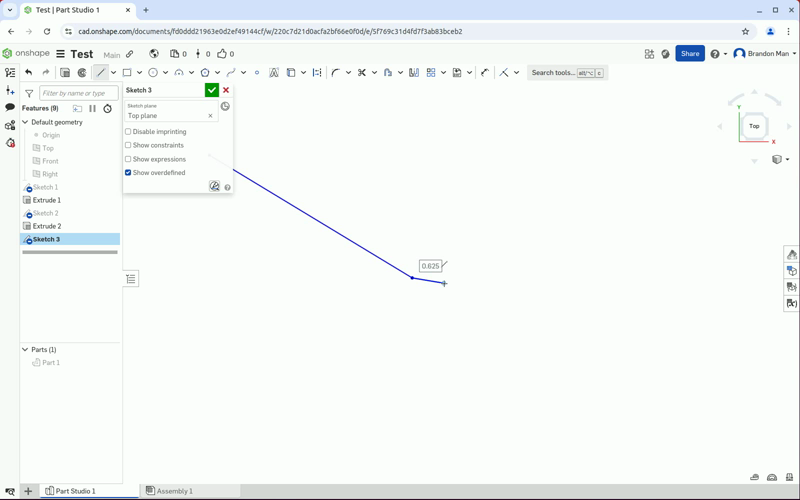
scroll(-6)
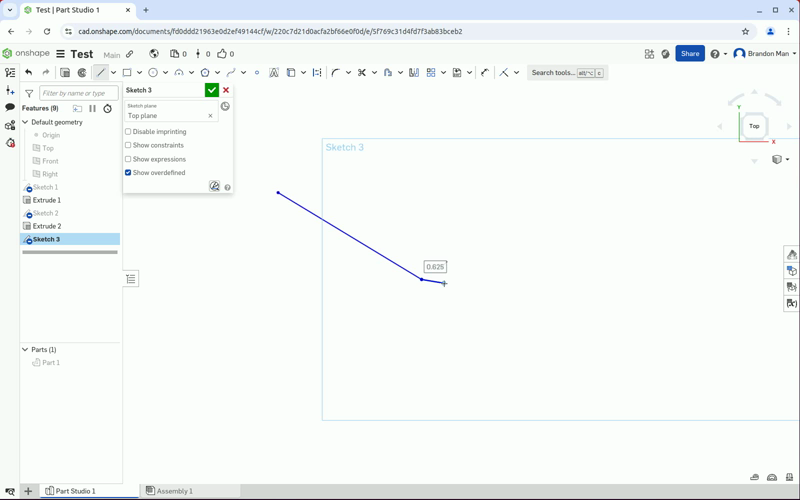
scroll(-6)
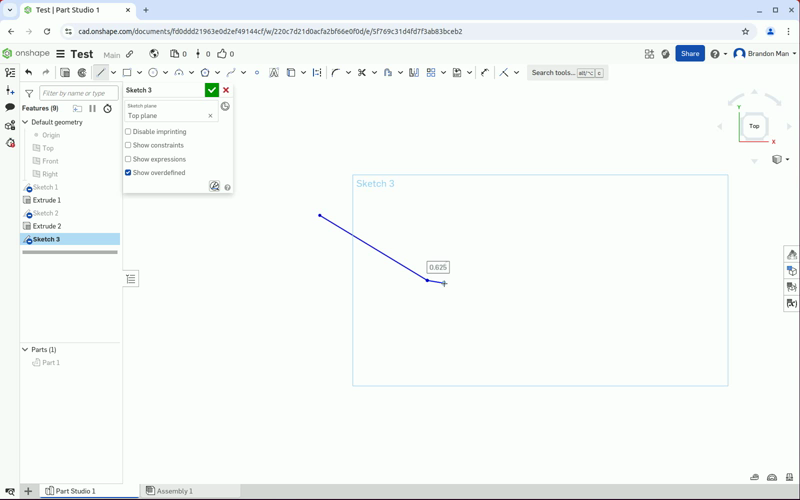
scroll(-6)
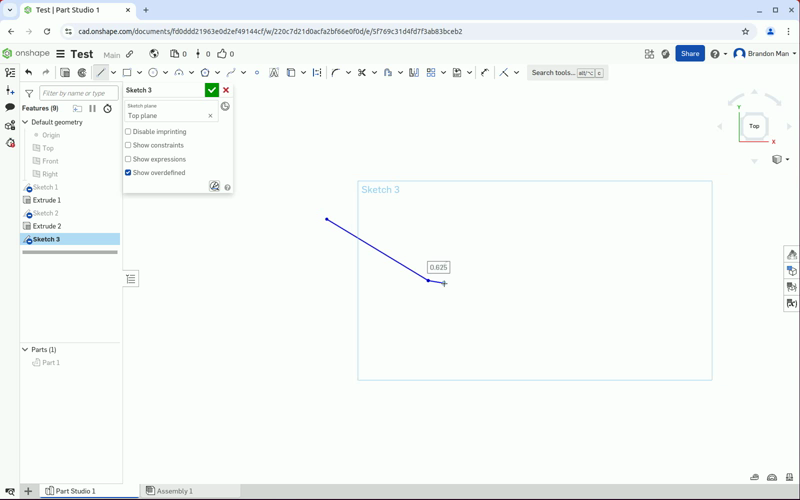
scroll(-6)
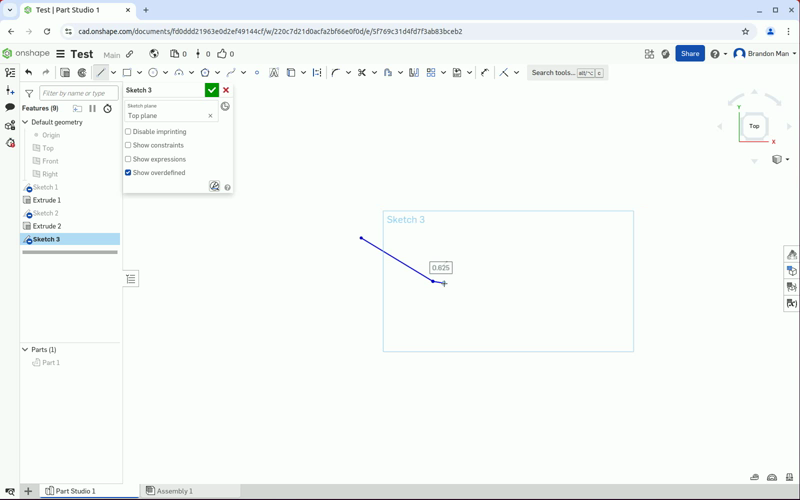
scroll(-6)
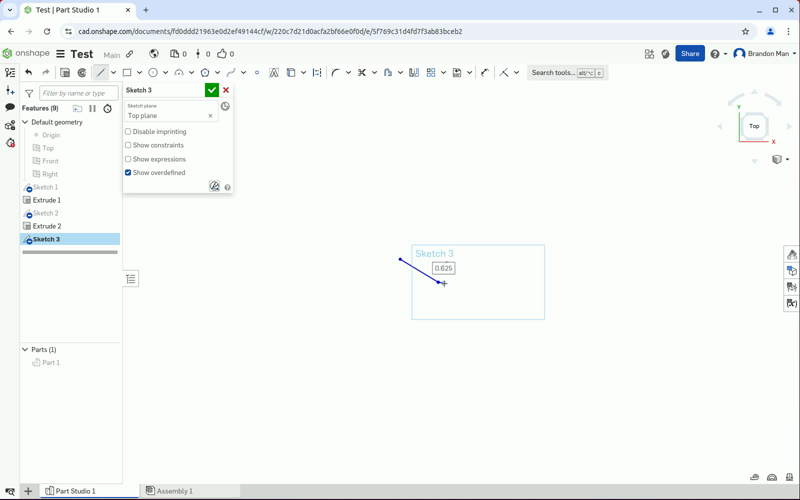
scroll(-6)
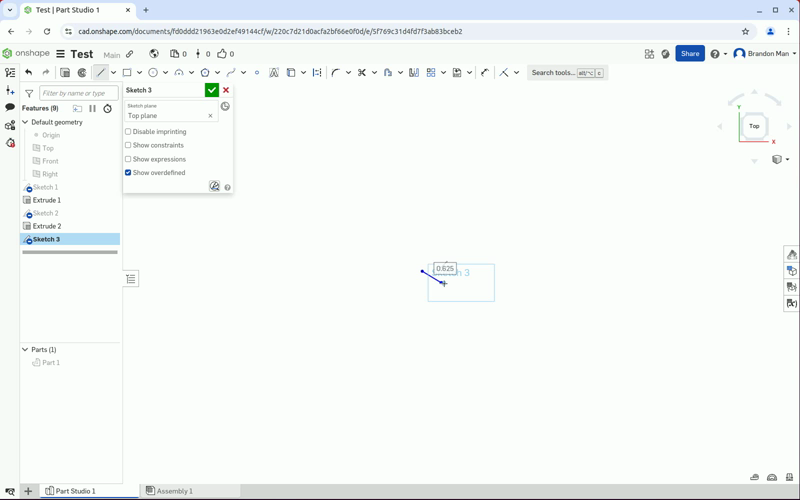
key_up(shift)
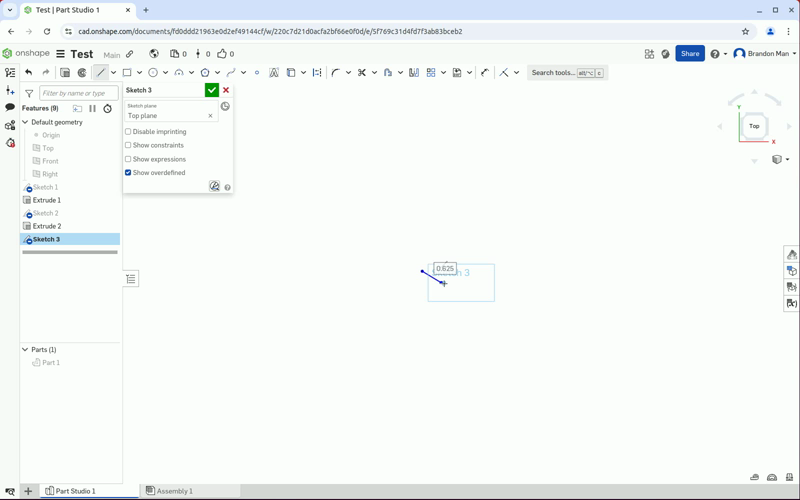
key(esc)
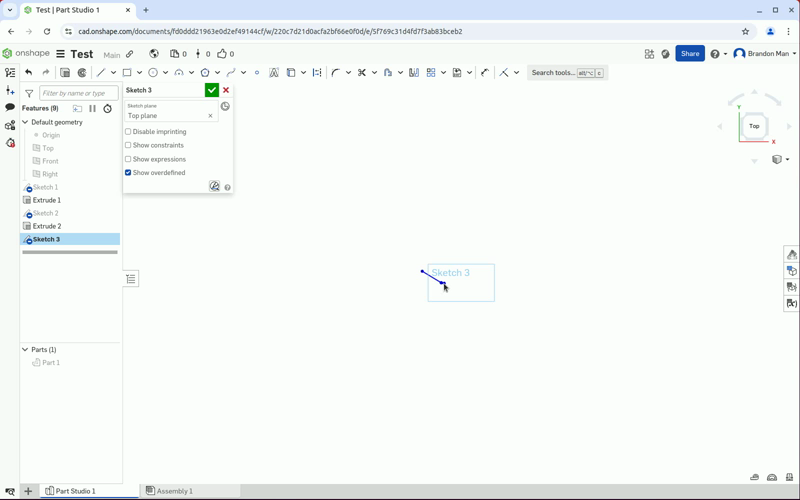
key(a)
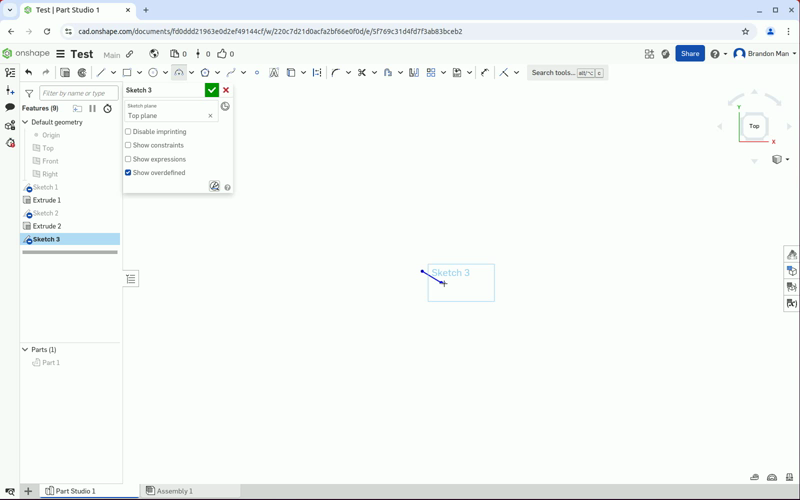
mouse_move(444, 283)
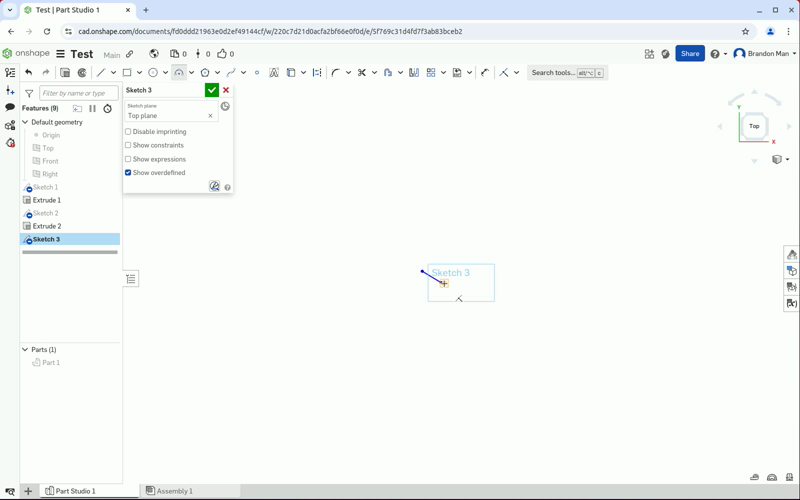
scroll(6)
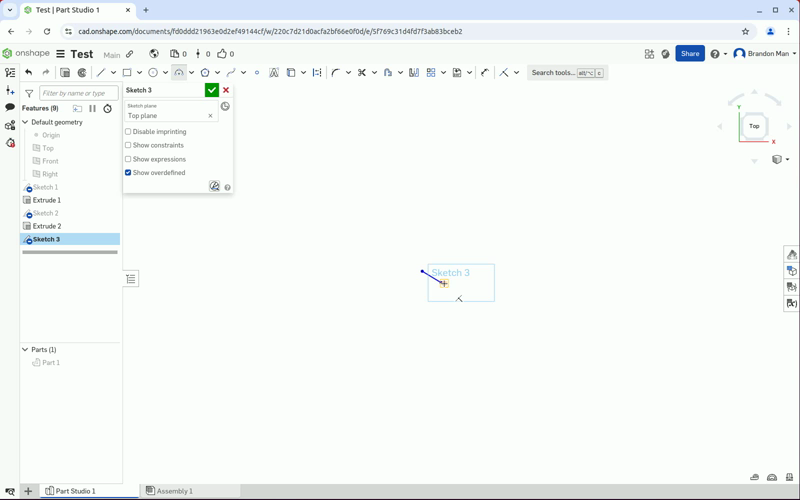
scroll(6)
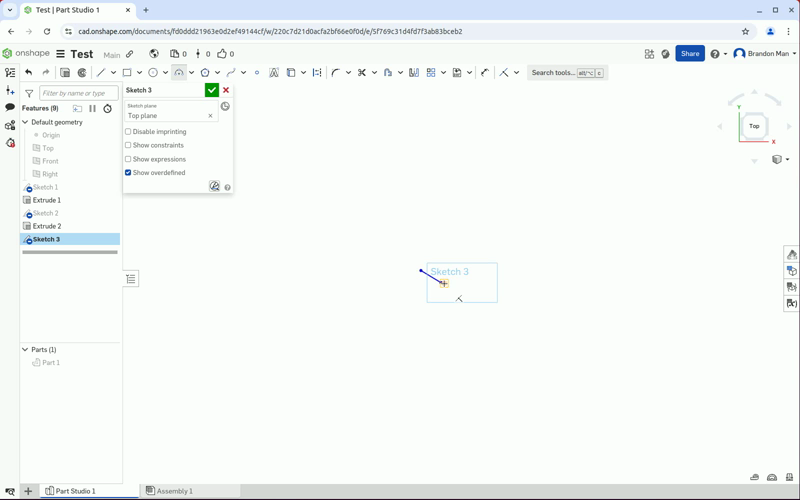
scroll(6)
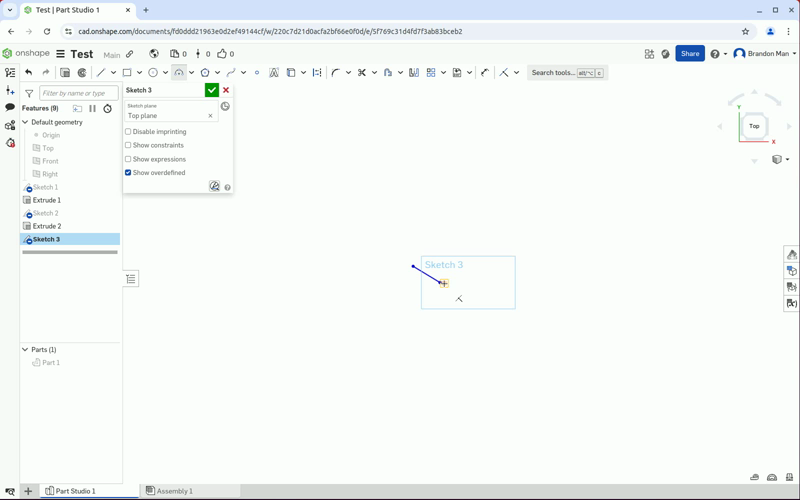
scroll(6)
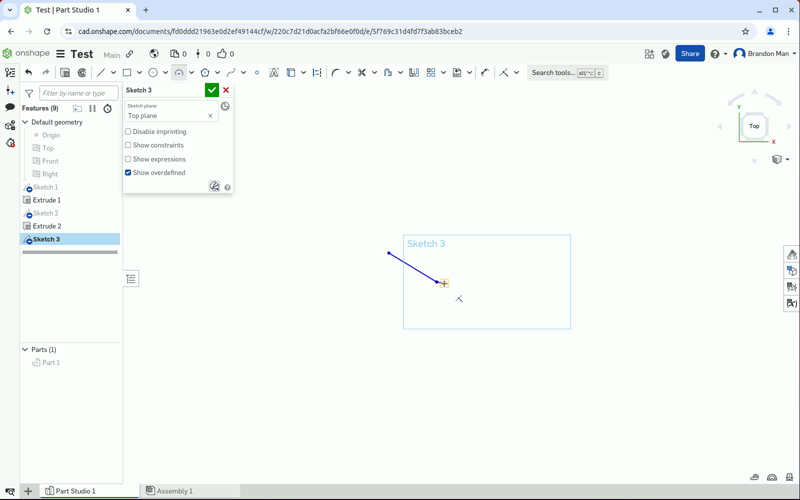
scroll(6)
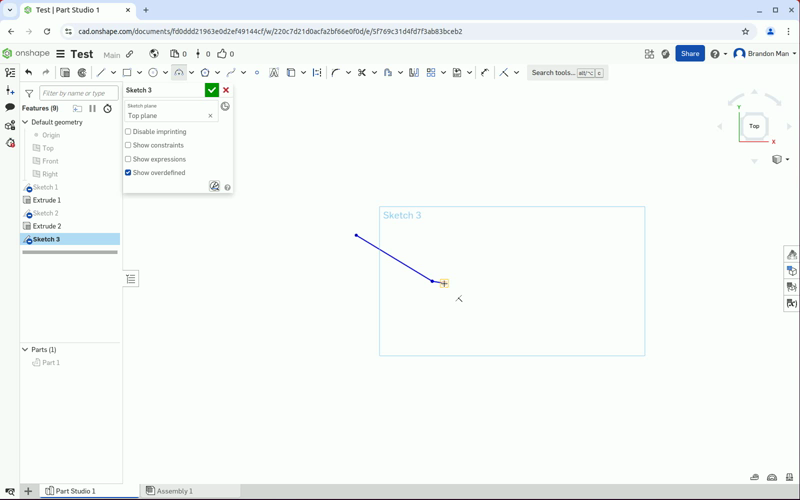
scroll(6)
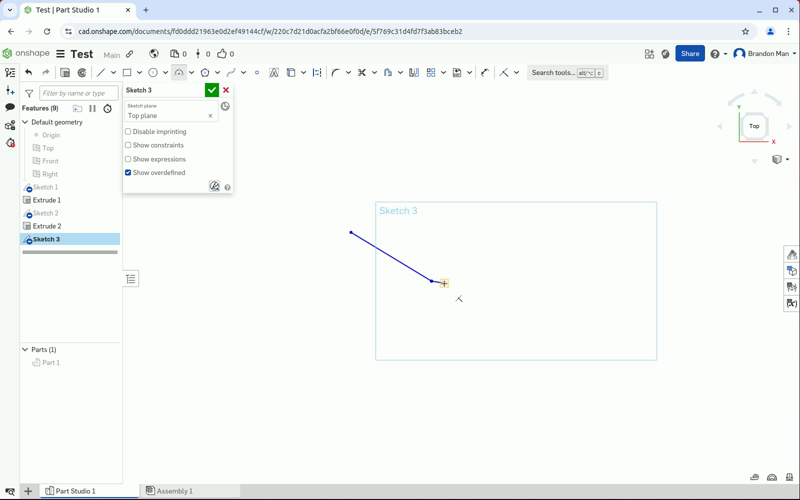
scroll(6)
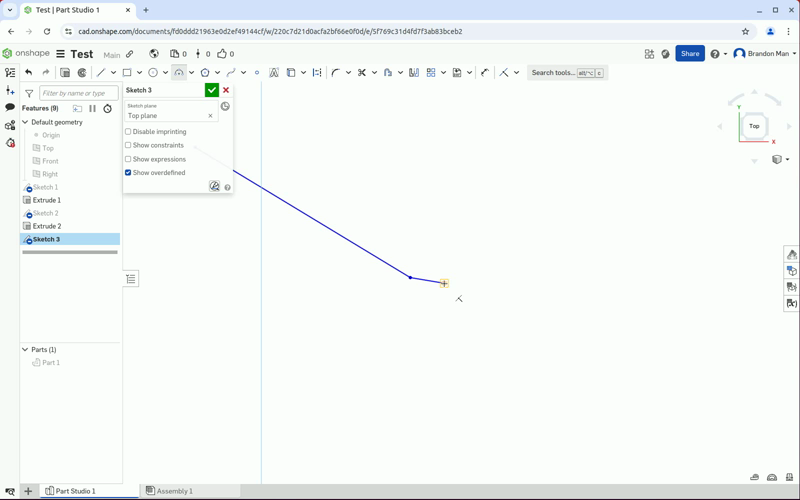
click(444, 283)
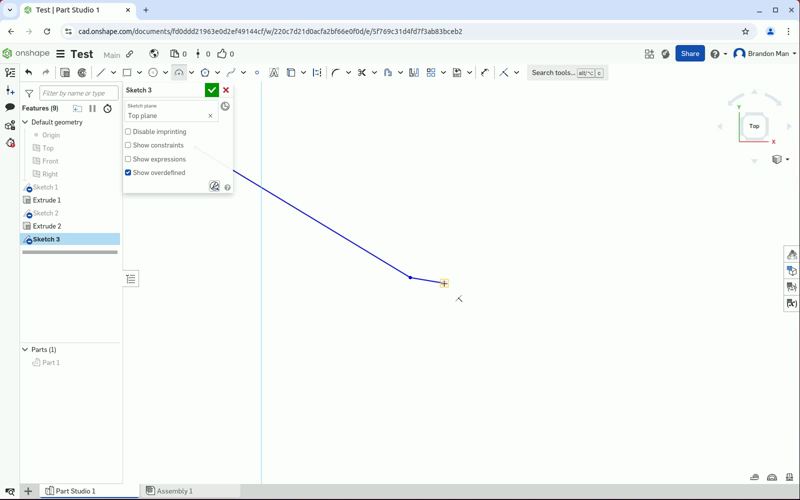
scroll(-6)
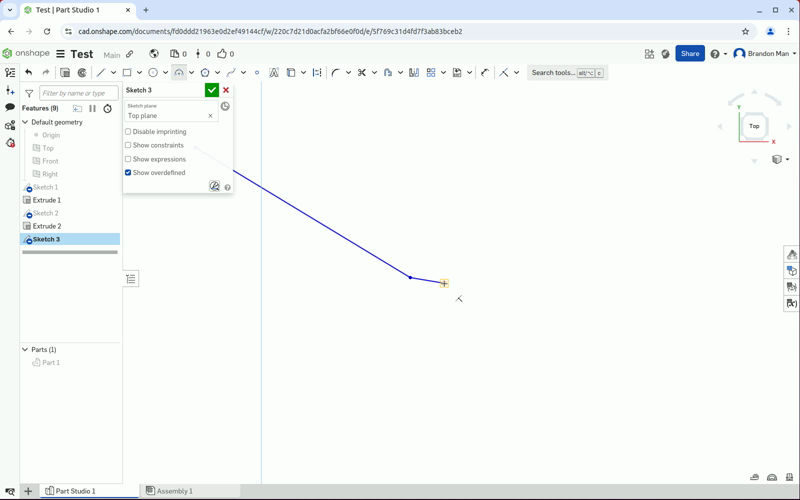
scroll(-6)
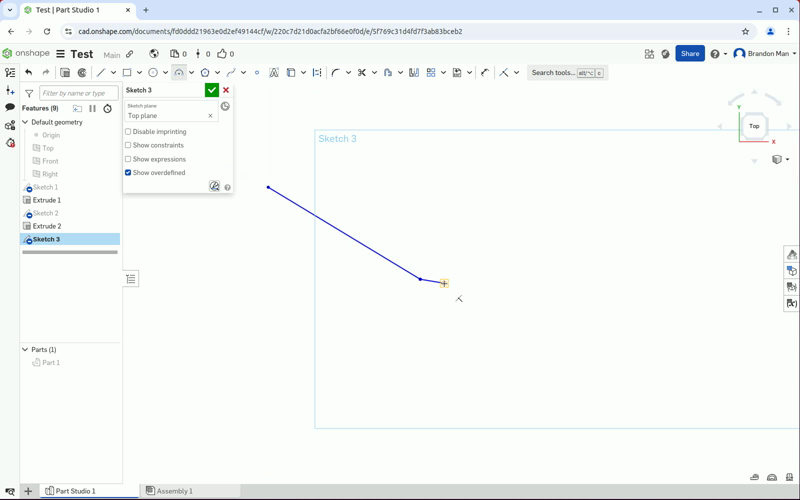
scroll(-6)
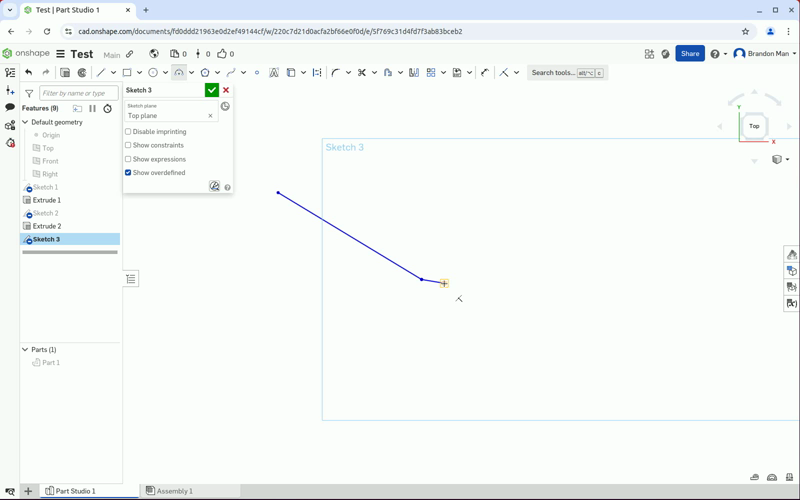
scroll(-6)
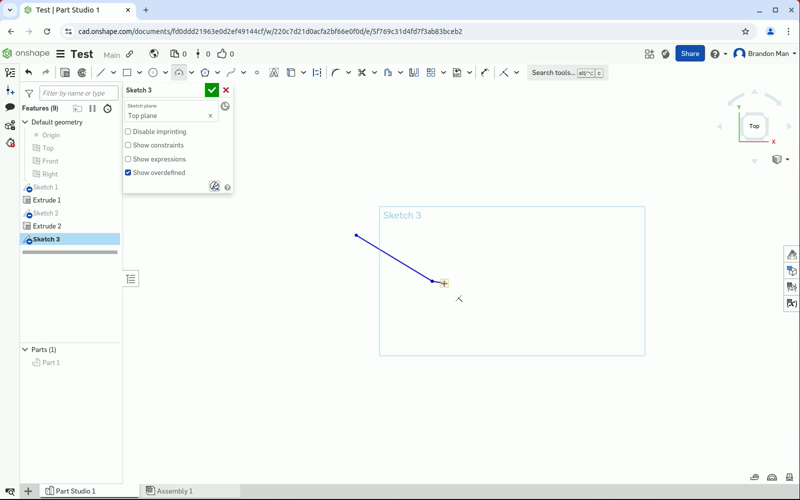
scroll(-6)
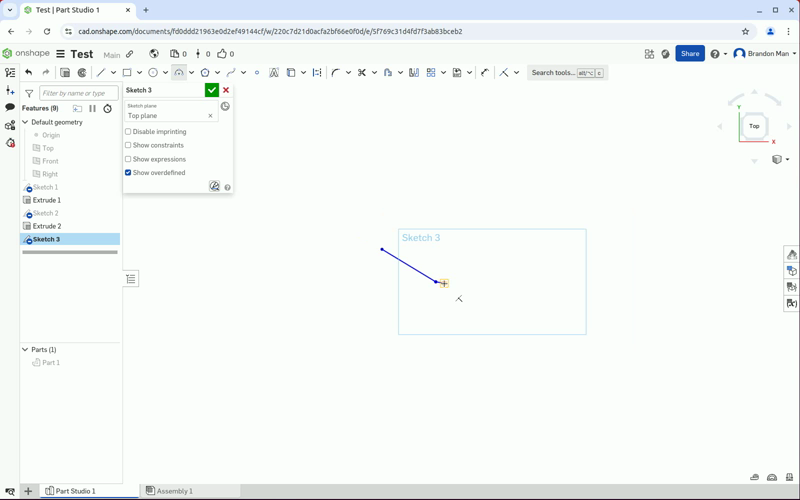
scroll(-6)
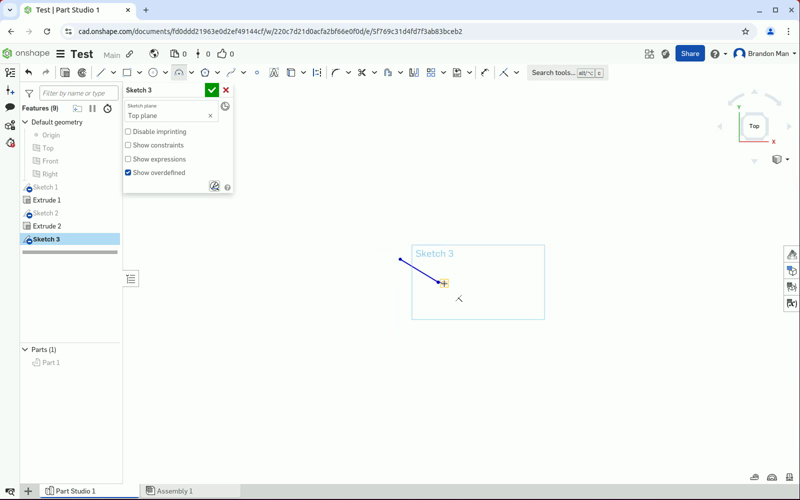
scroll(-6)
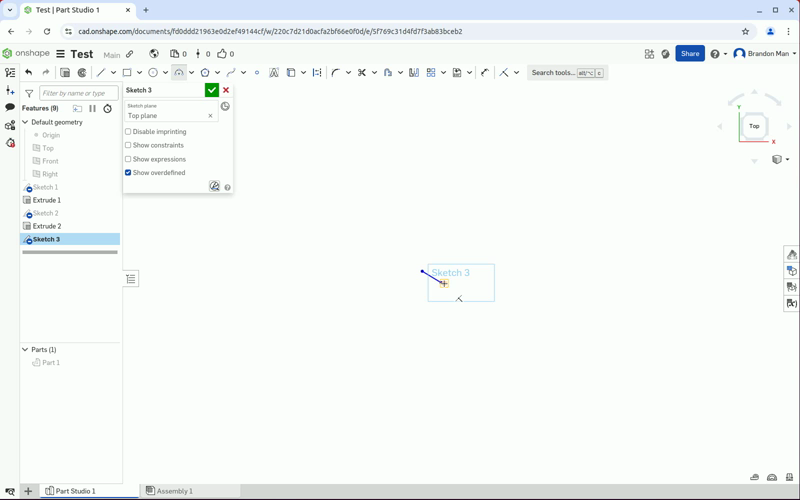
key_down(shift)
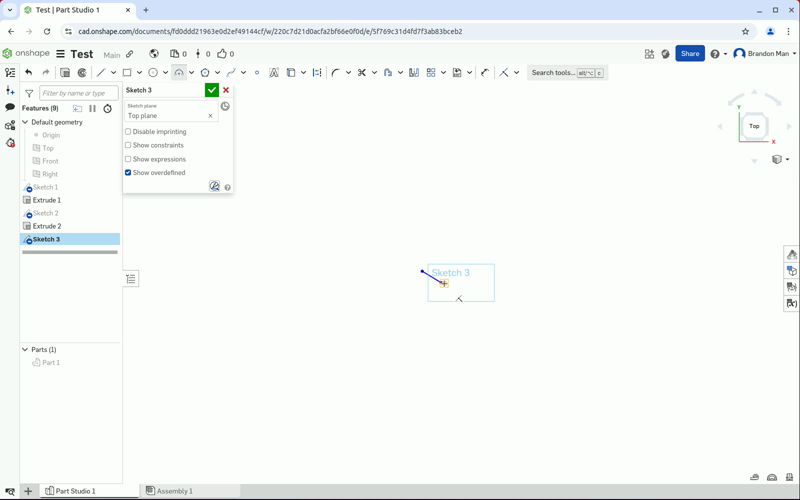
mouse_move(477, 283)
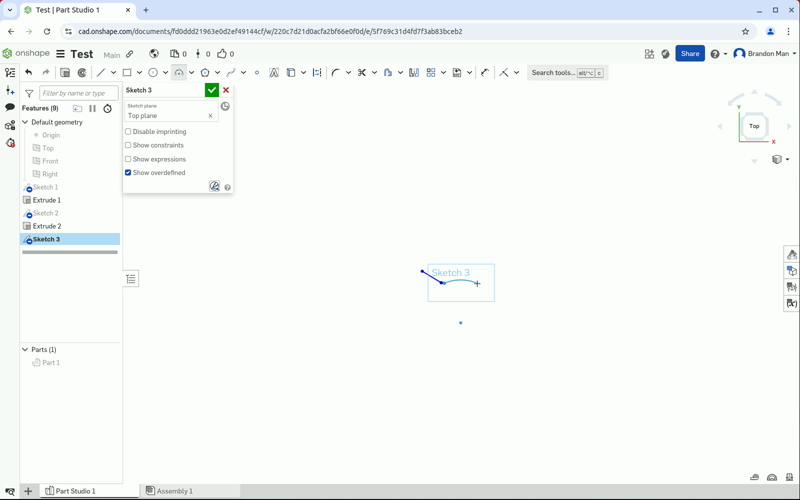
click(477, 283)
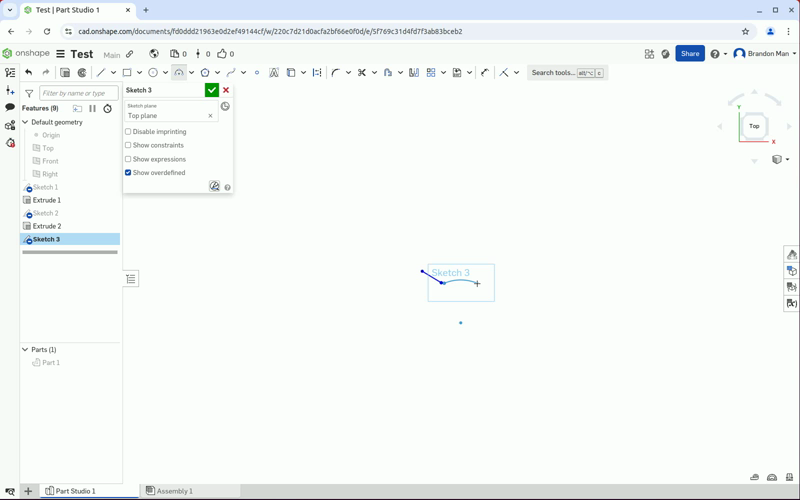
mouse_move(460, 287)
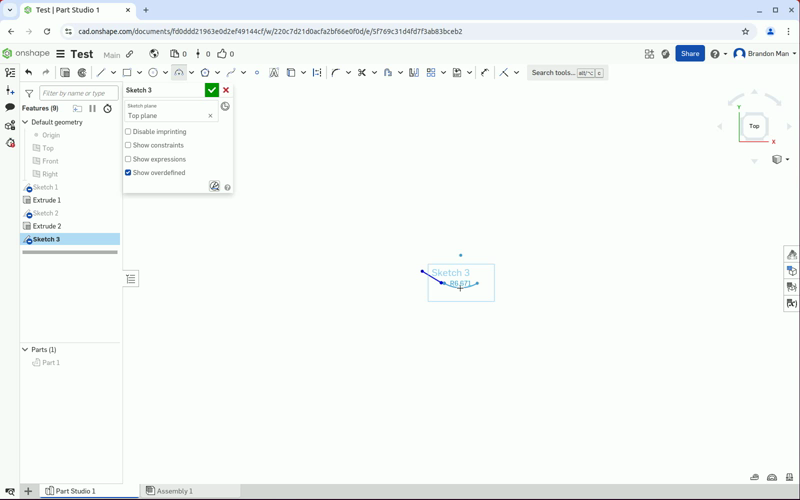
click(460, 287)
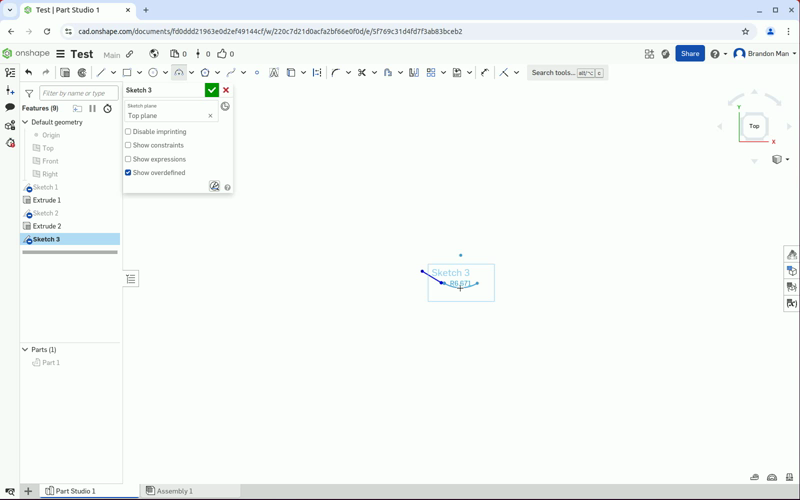
key_up(shift)
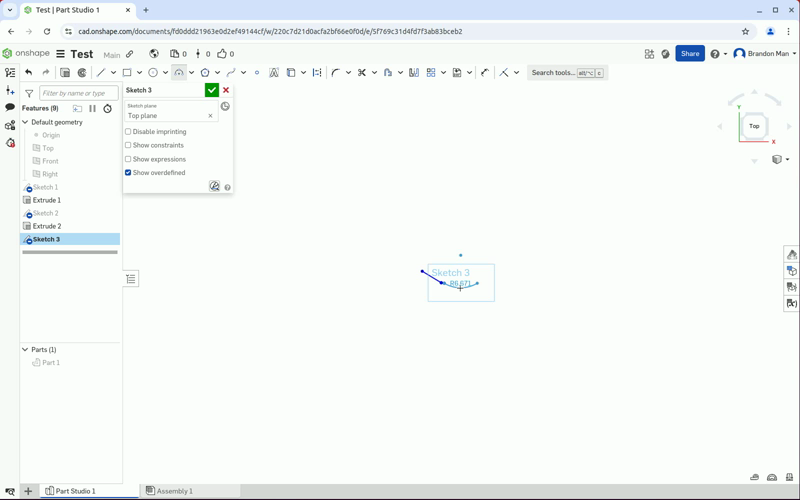
key(esc)
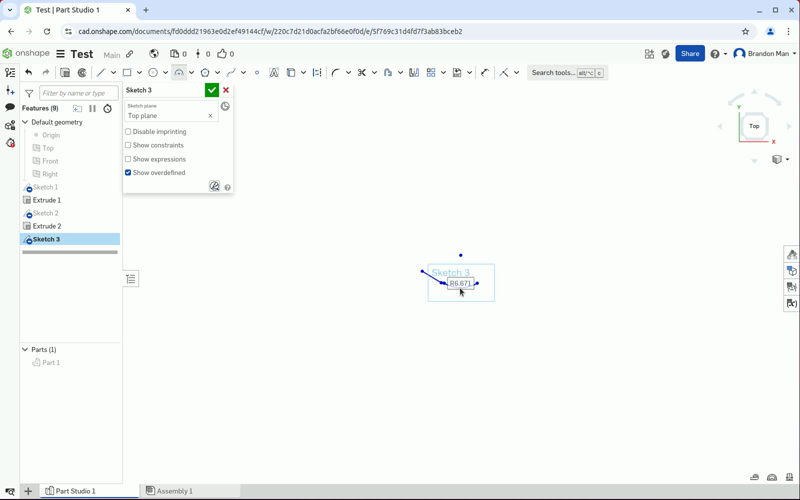
key(l)
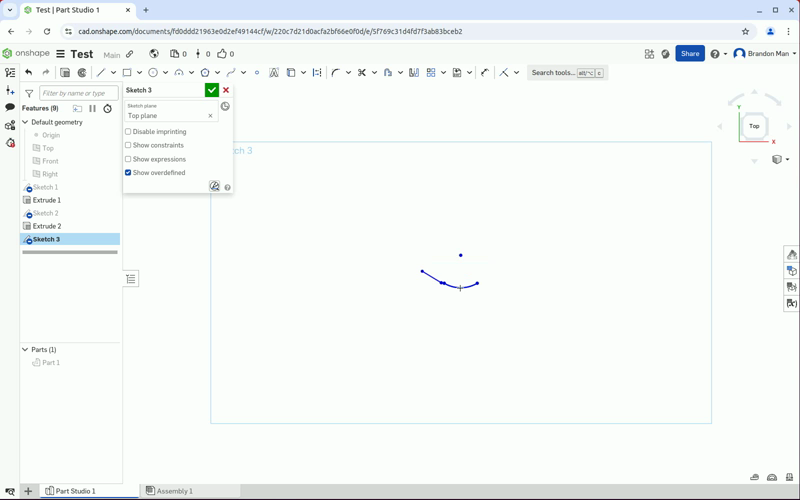
mouse_move(477, 283)
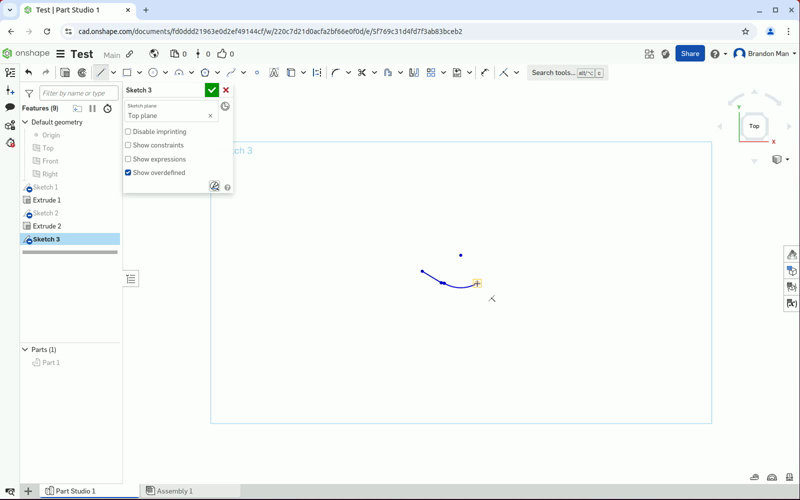
click(477, 283)
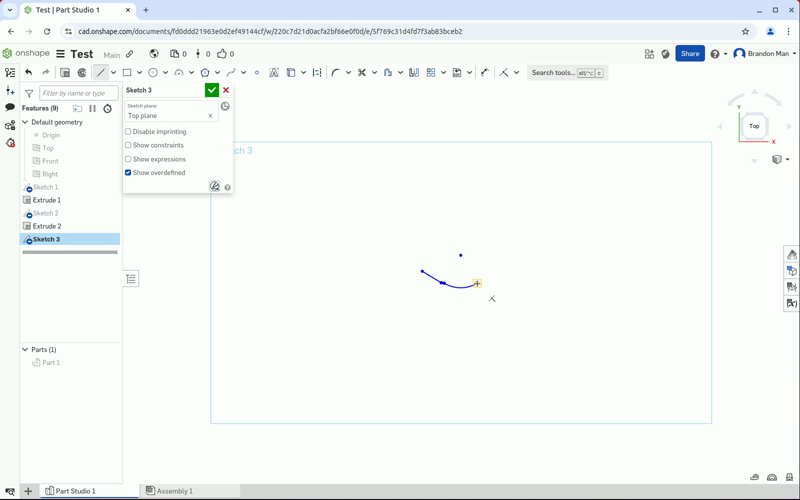
key_down(shift)
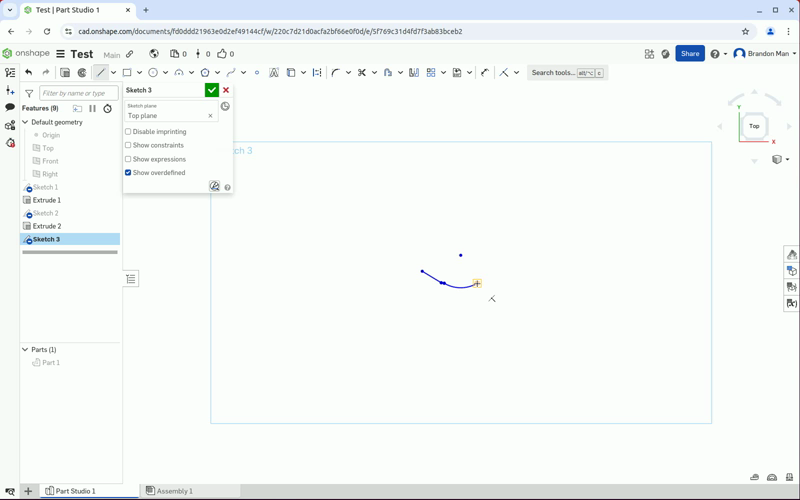
mouse_move(507, 283)
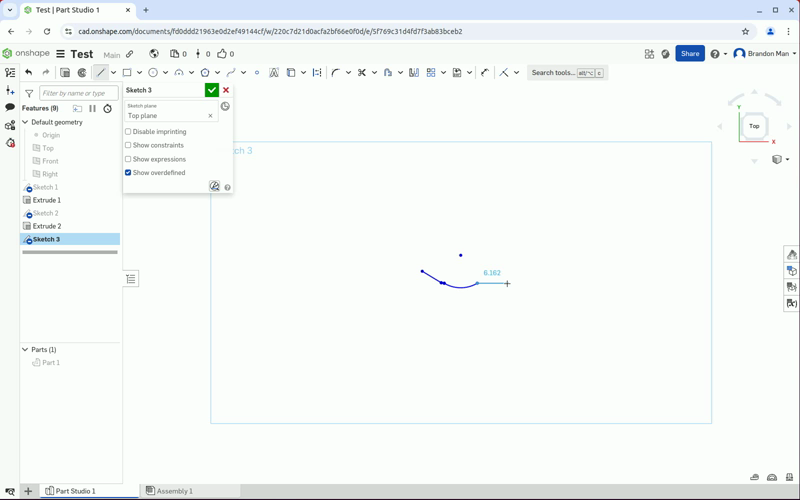
mouse_move(498, 271)
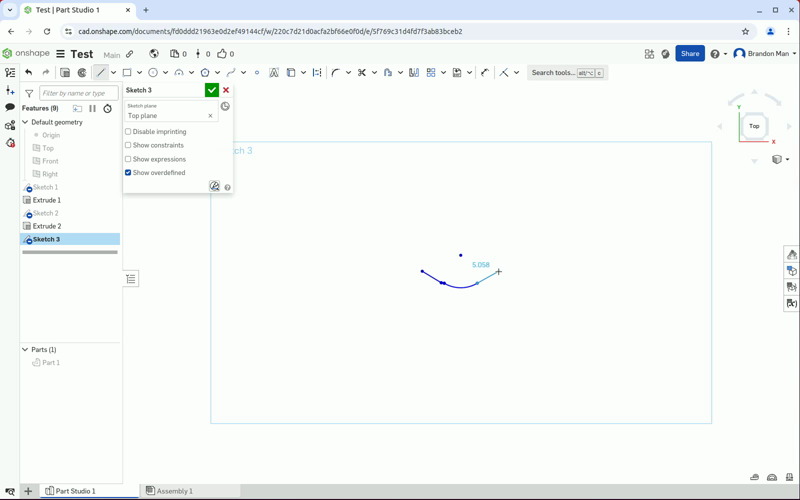
click(498, 271)
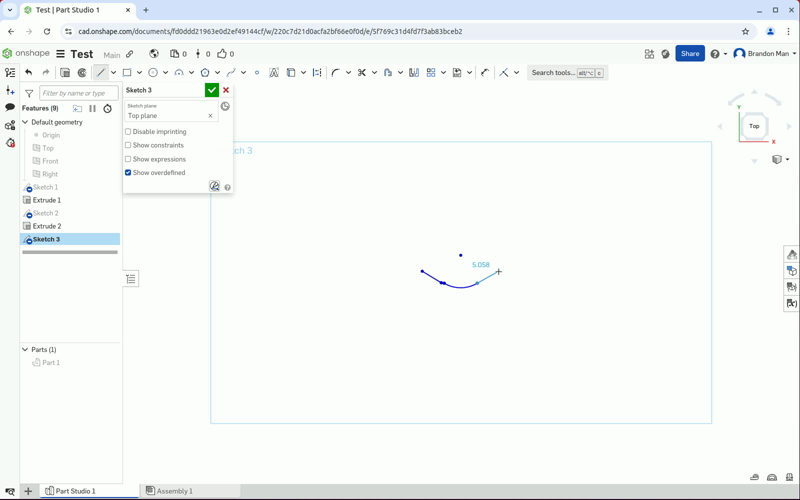
key_up(shift)
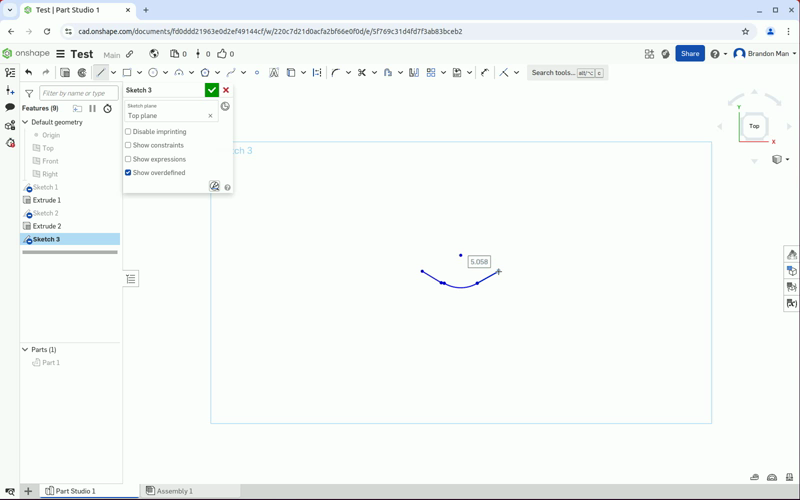
key_down(shift)
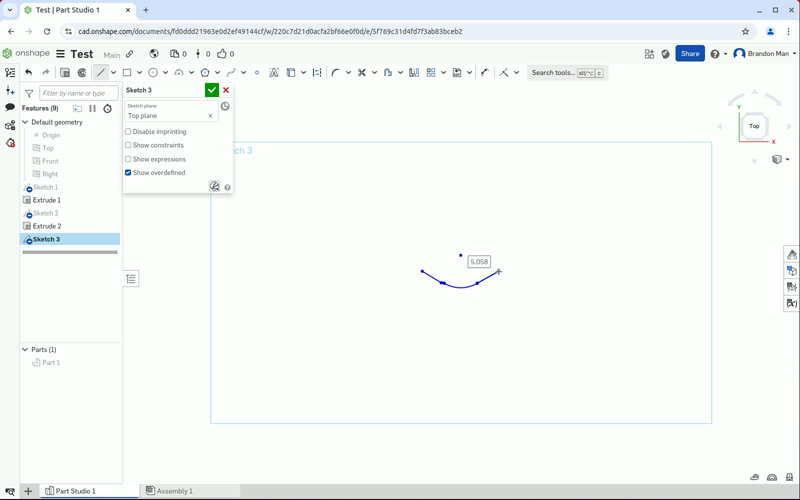
mouse_move(498, 205)
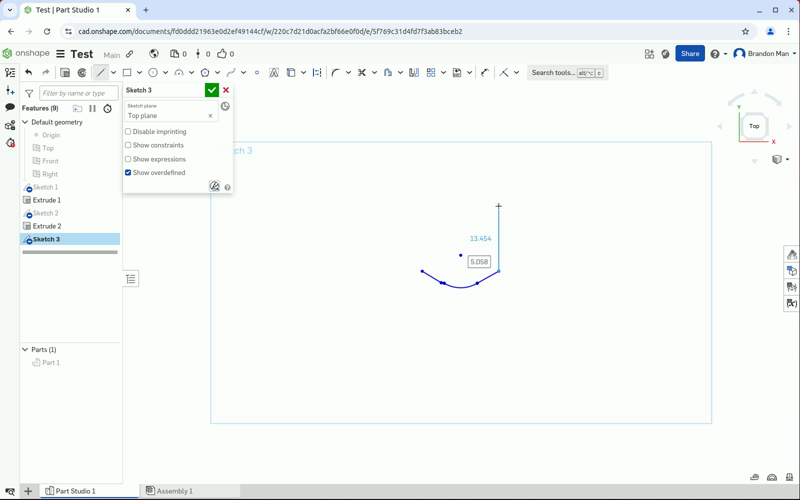
click(498, 205)
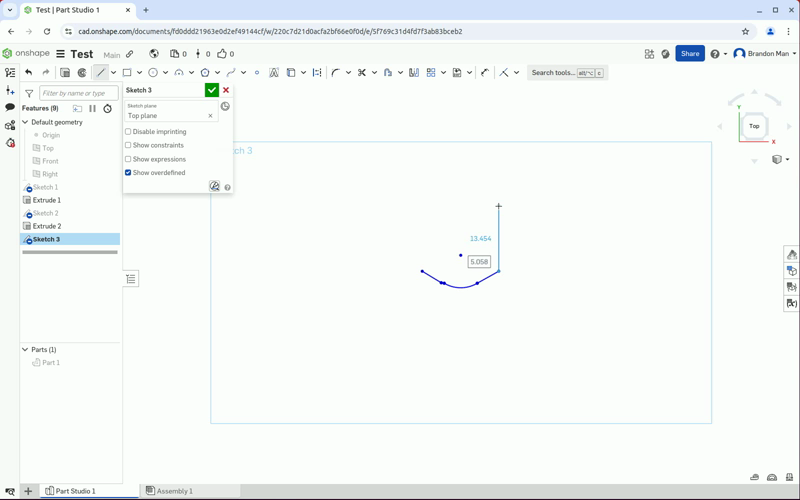
key_up(shift)
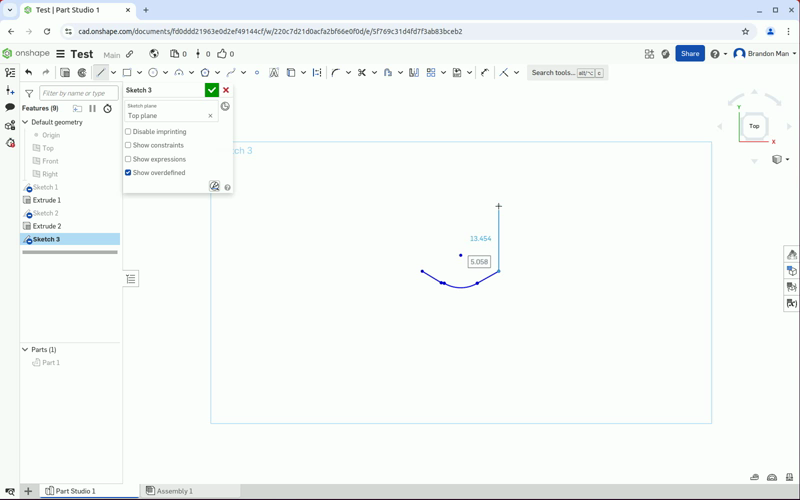
key_down(shift)
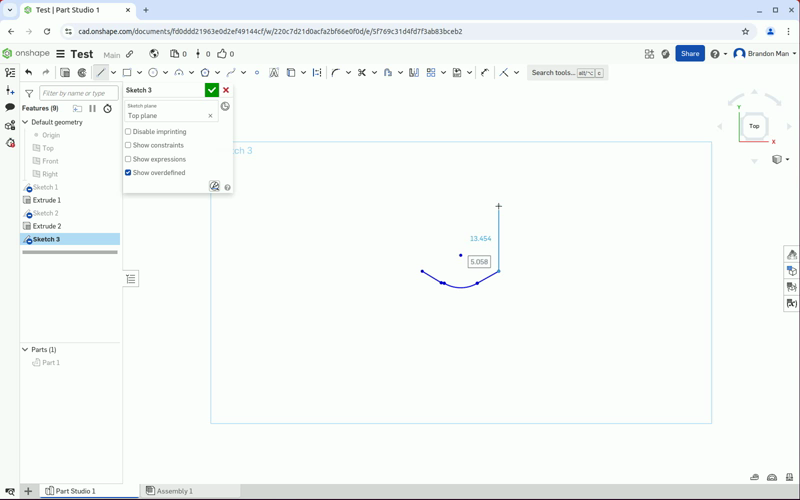
mouse_move(422, 205)
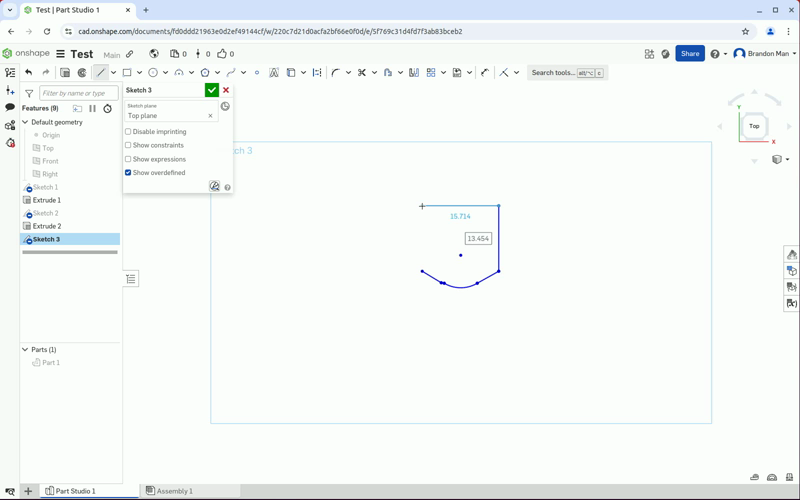
click(422, 205)
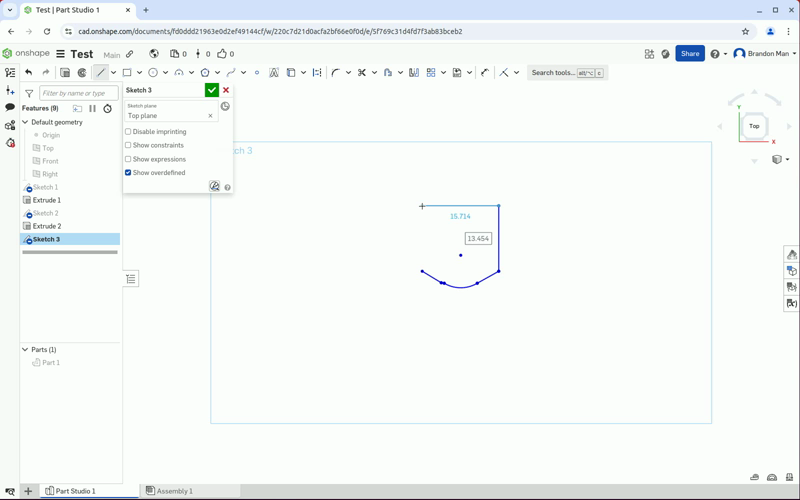
key_up(shift)
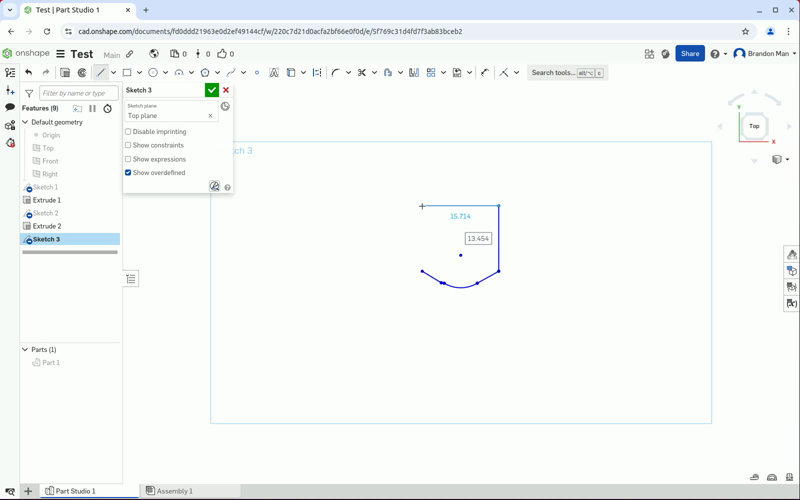
key_down(shift)
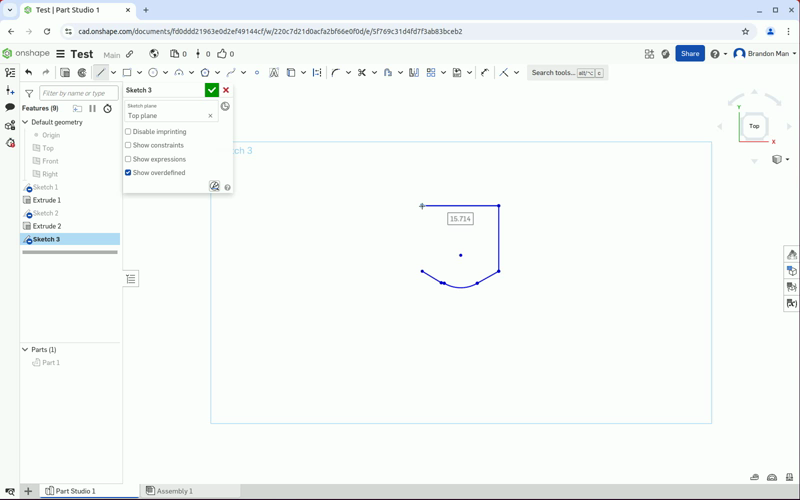
mouse_move(422, 271)
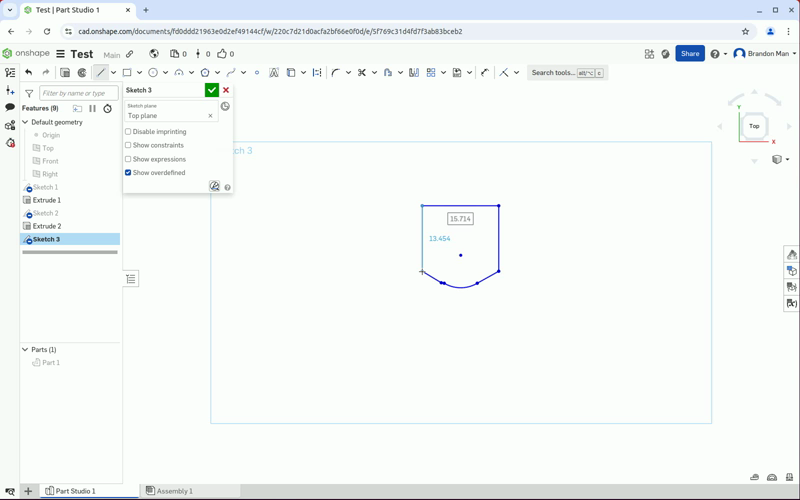
key_up(shift)
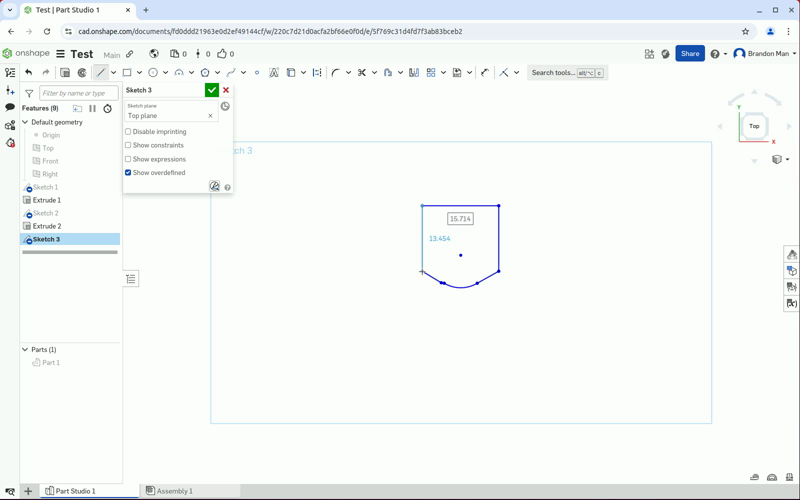
click(422, 271)
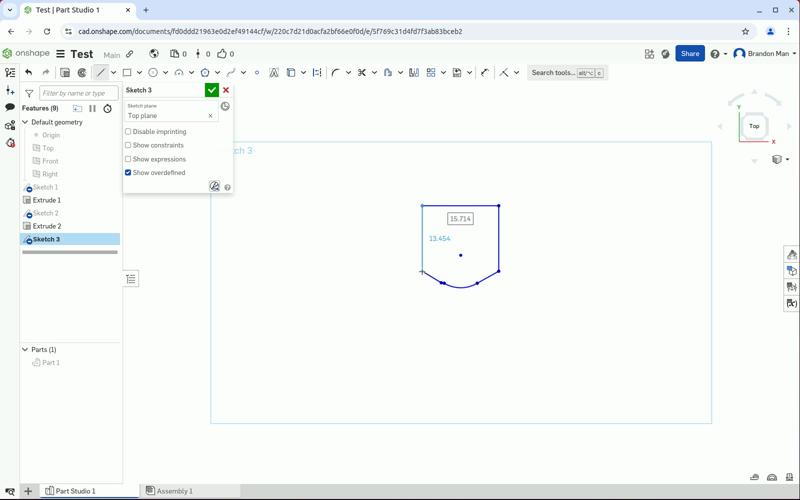
key(esc)
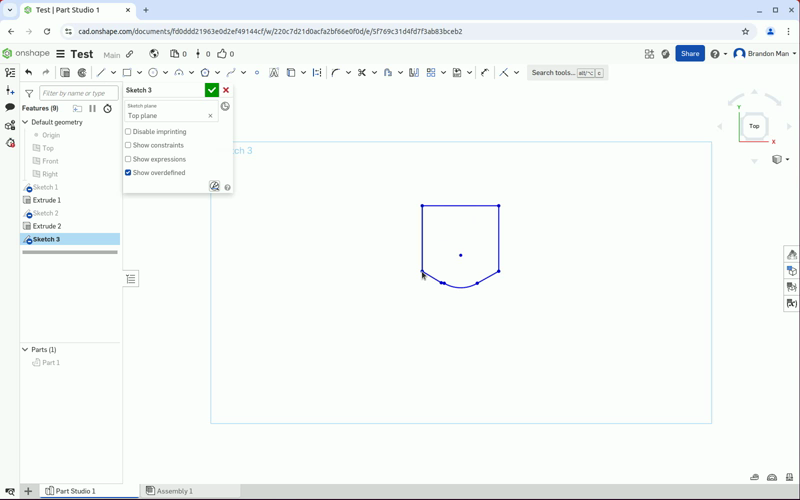
mouse_move(434, 251)
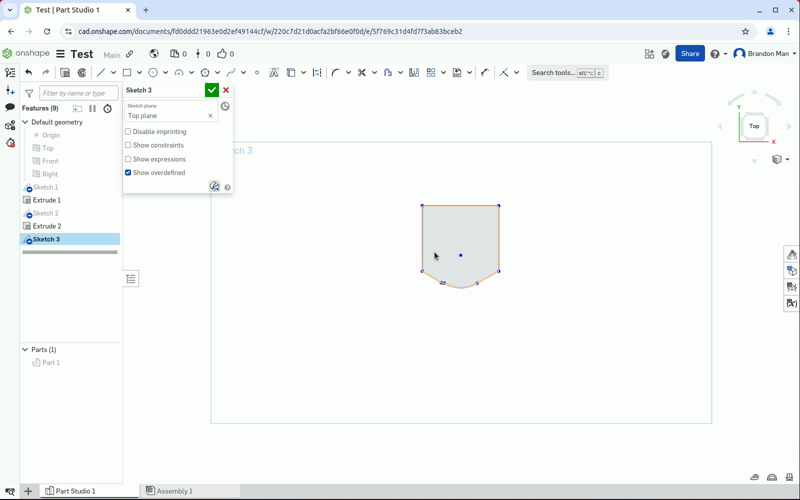
click(434, 251)
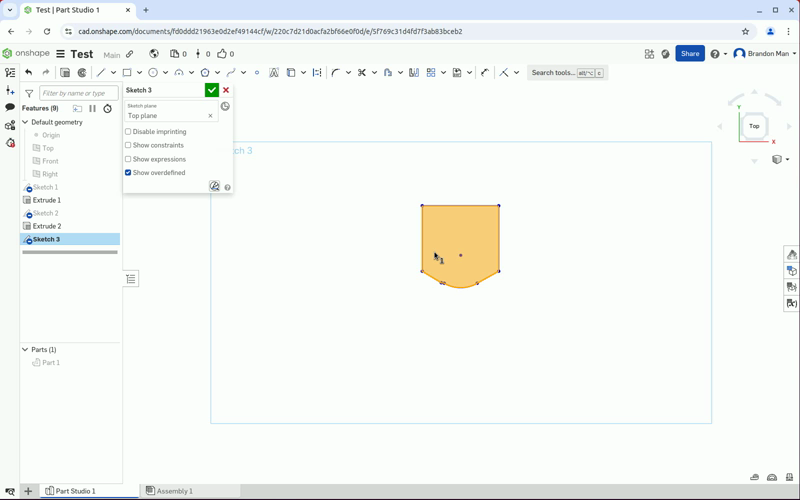
mouse_move(73, 352)
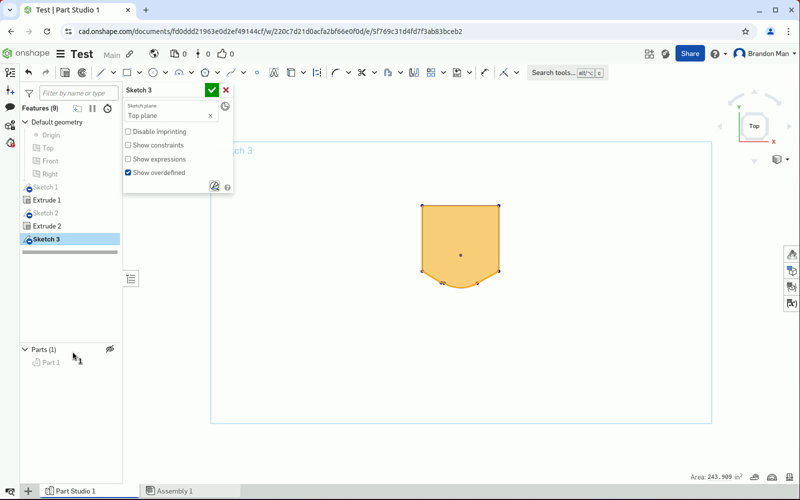
key(shift+y)
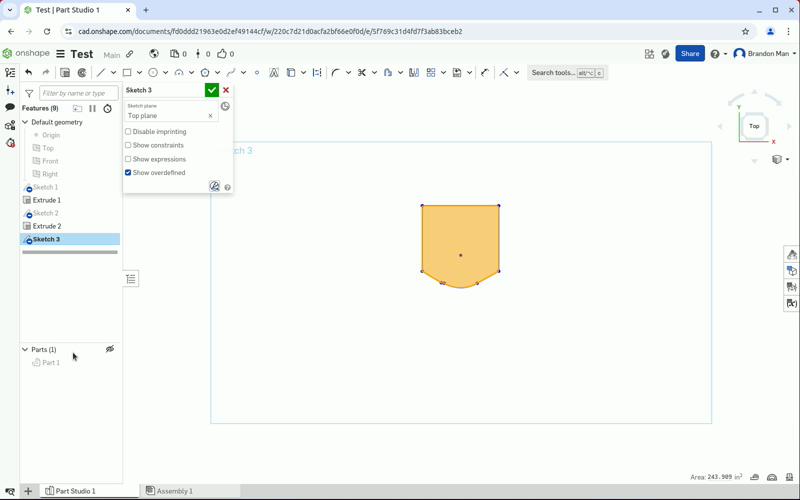
key(shift+e)
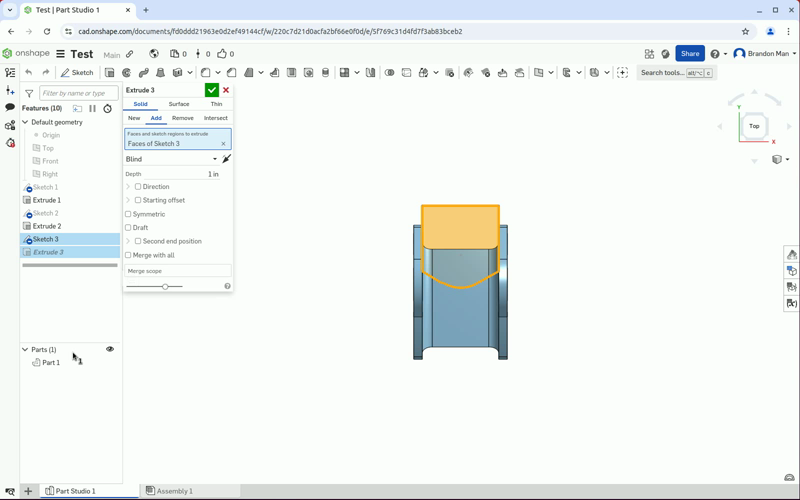
mouse_move(143, 106)
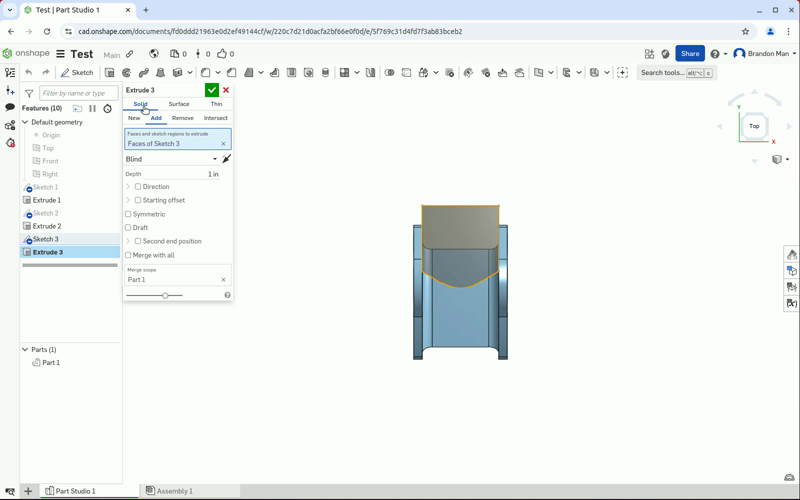
click(143, 106)
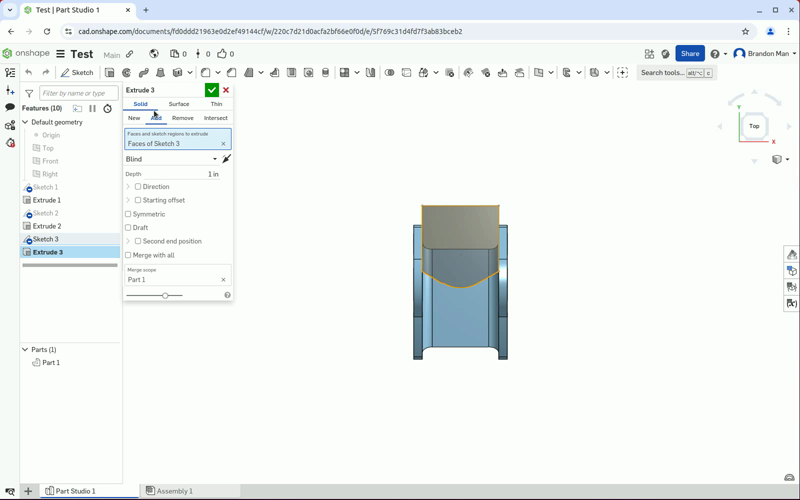
mouse_move(186, 120)
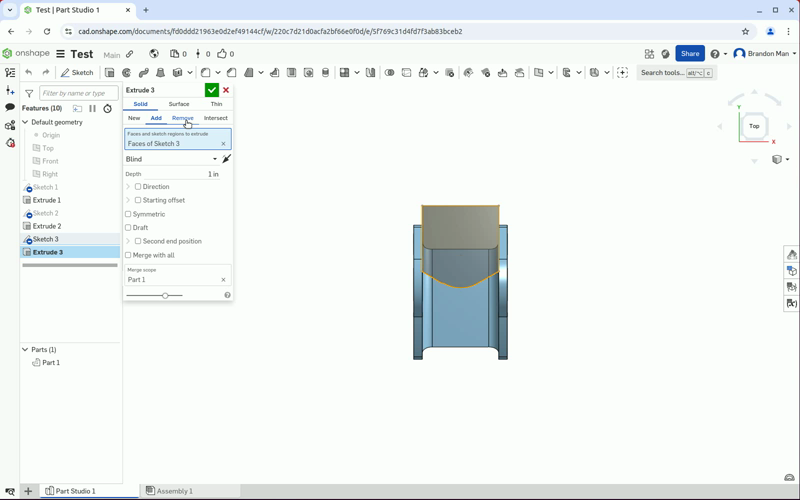
click(186, 120)
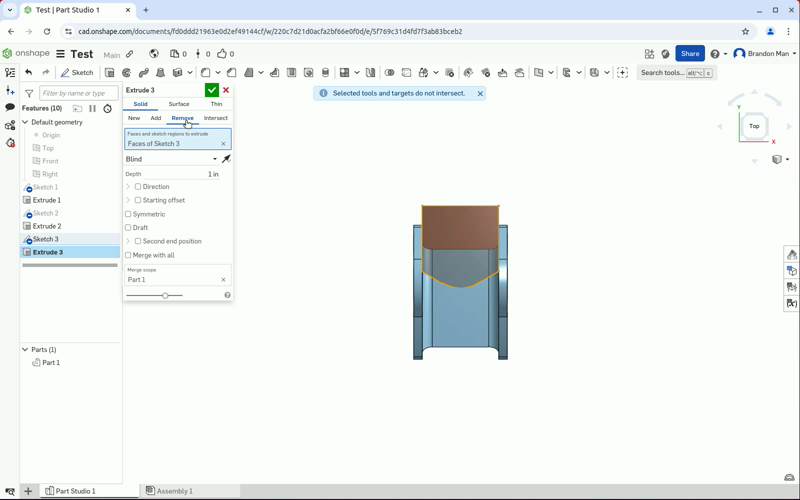
key(tab, 4)
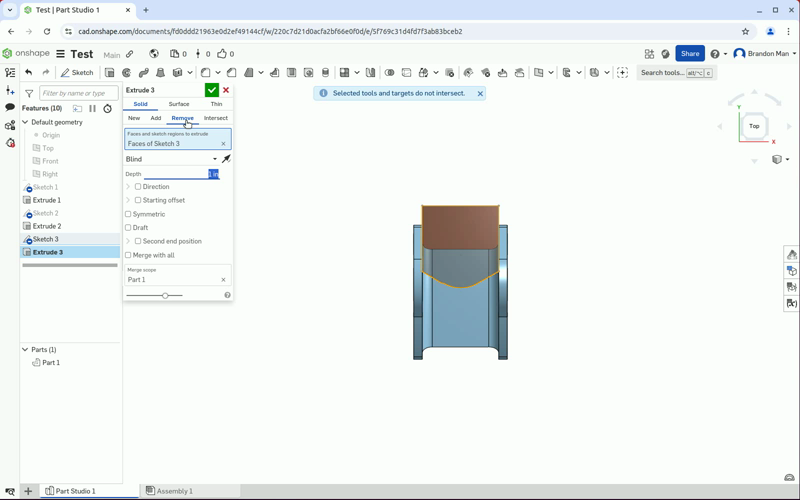
text(36.106)
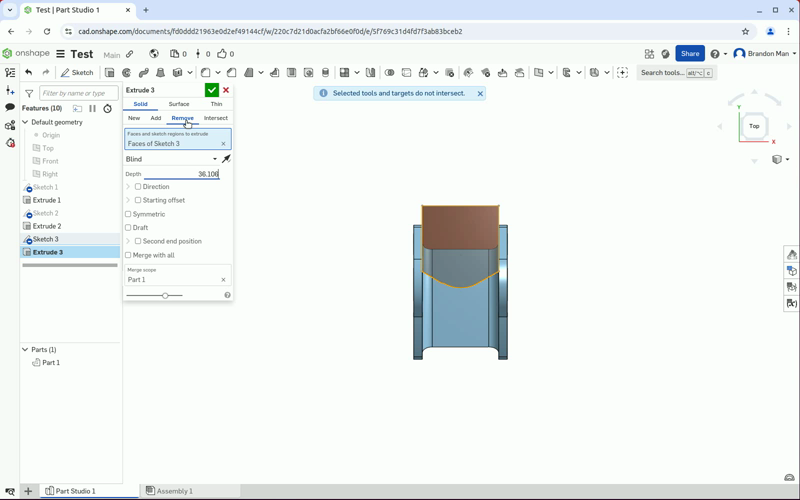
key(tab, 3)
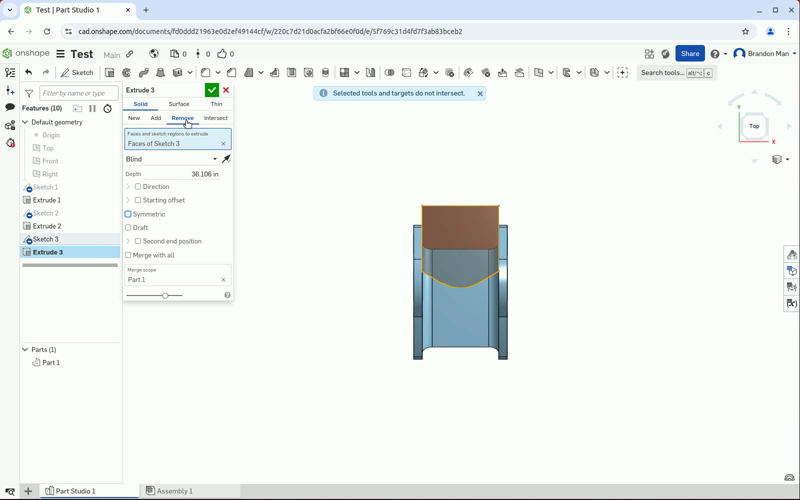
key(space)
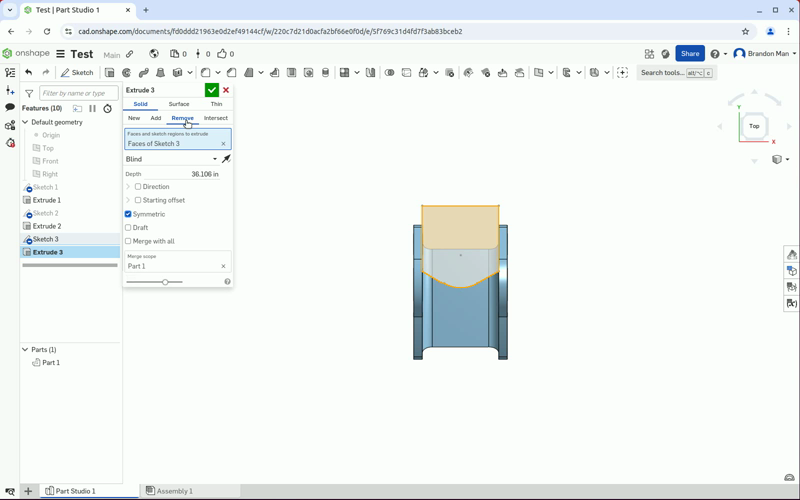
key(tab, 2)
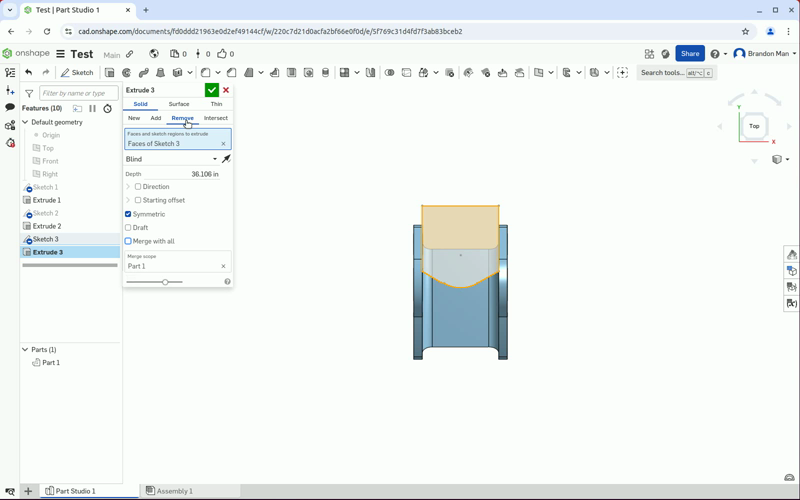
key(space)
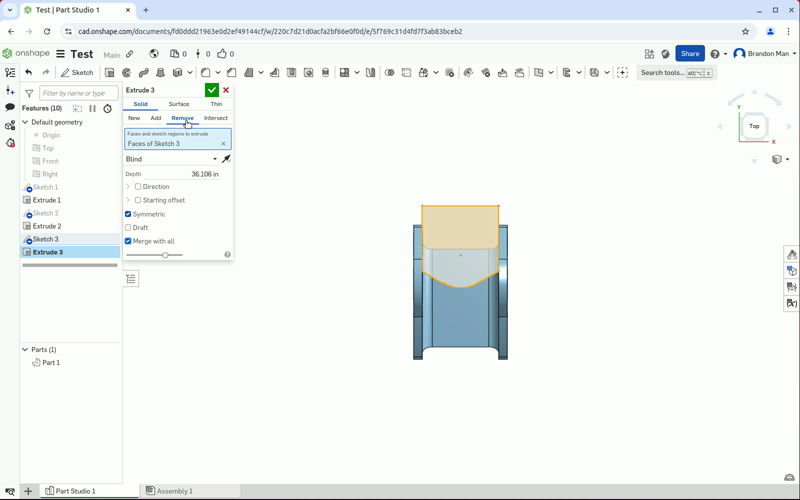
key(enter)
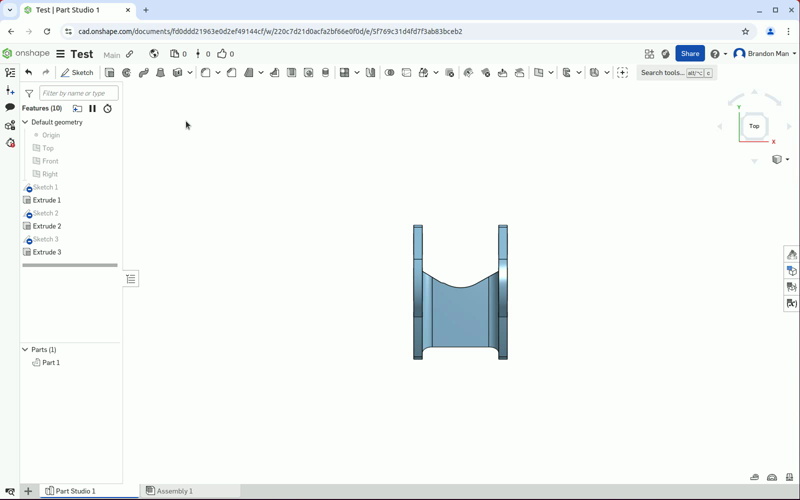
key(shift+h)
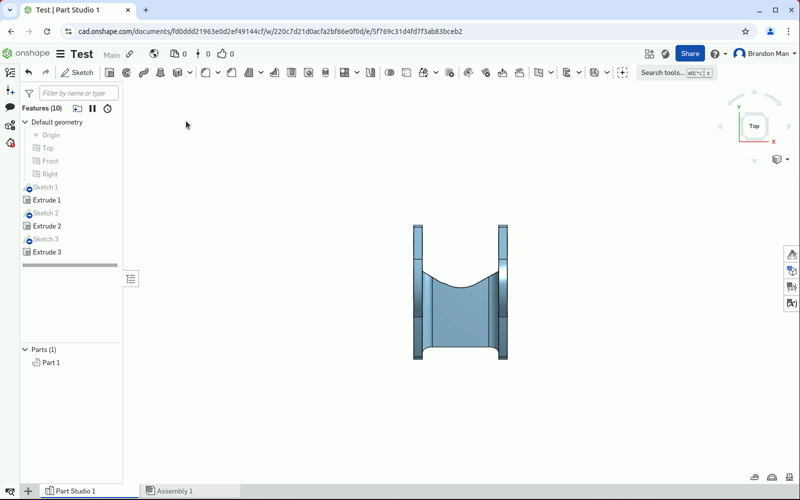
key(shift+h)
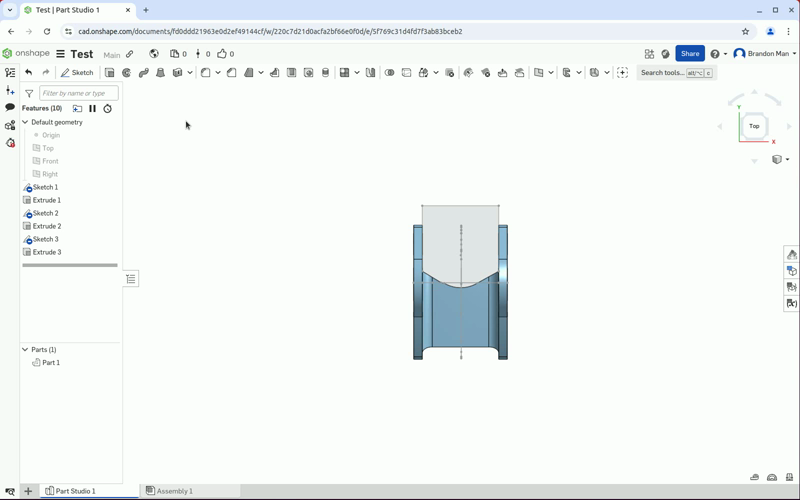
key(shift+7)
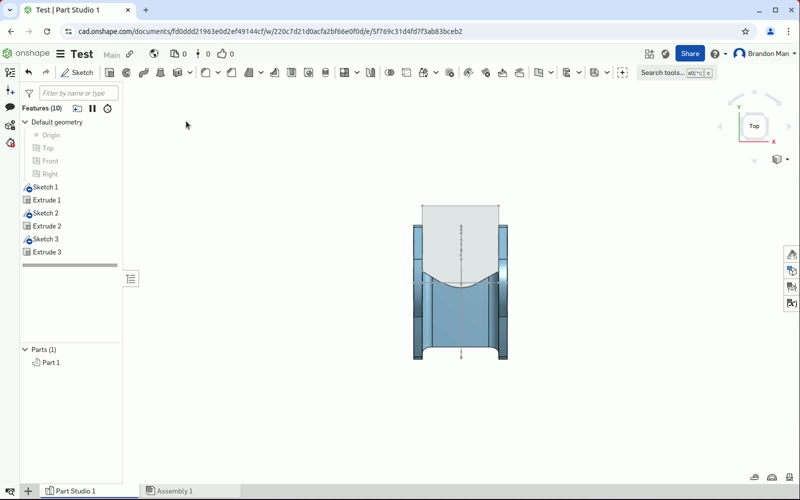
key(up, 3)
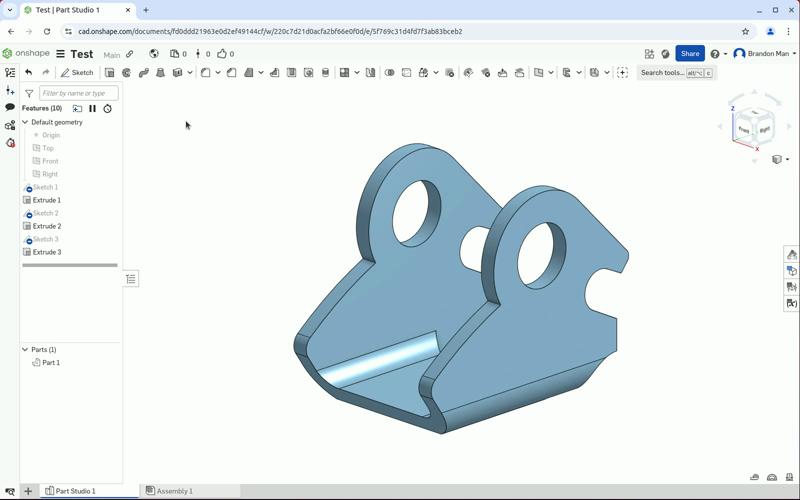
key(left, 3)
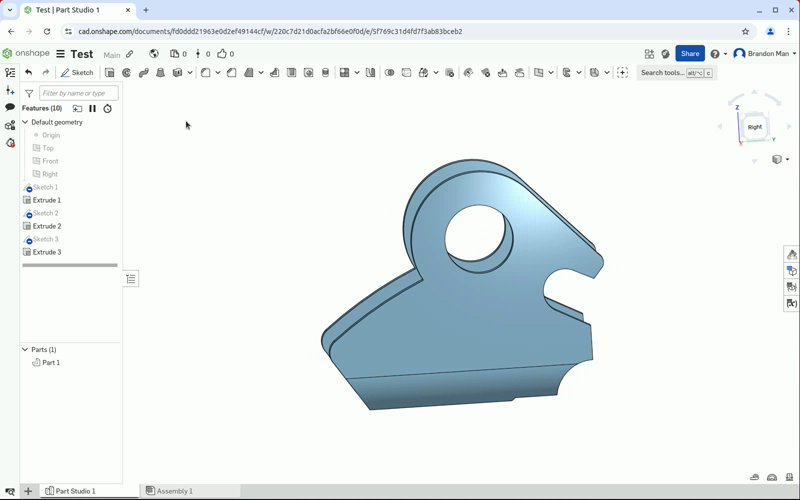
key(right, 3)
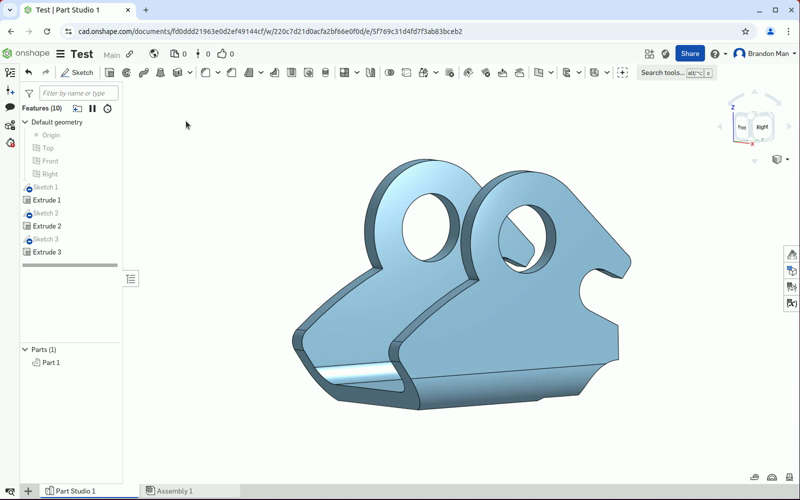
key(down, 3)
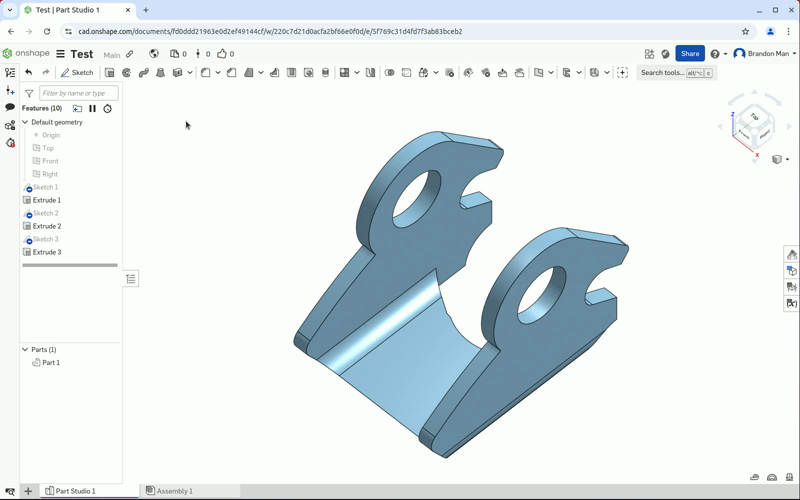
mouse_move(73, 189)
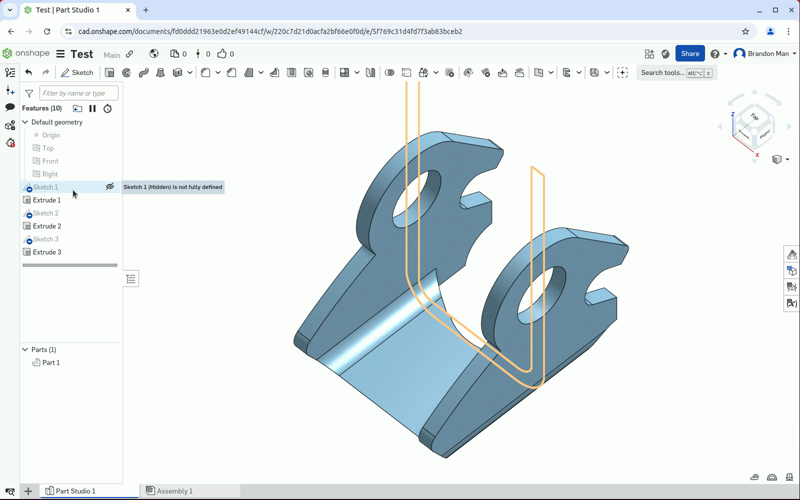
click(73, 189)